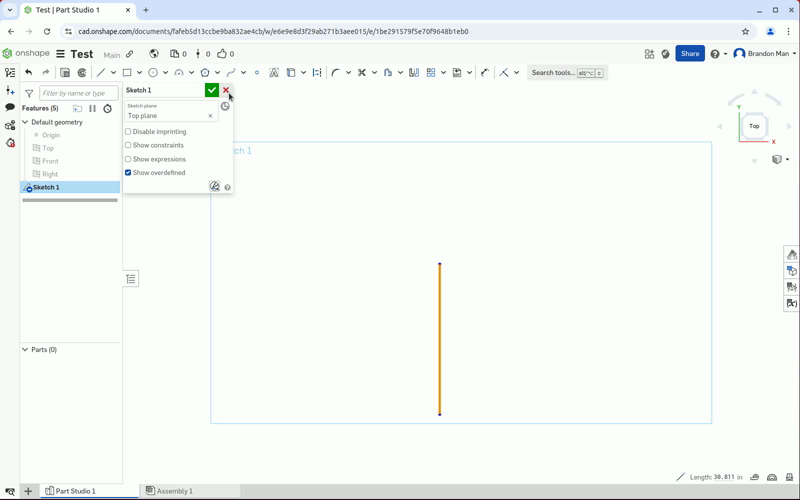
key(shift+h)
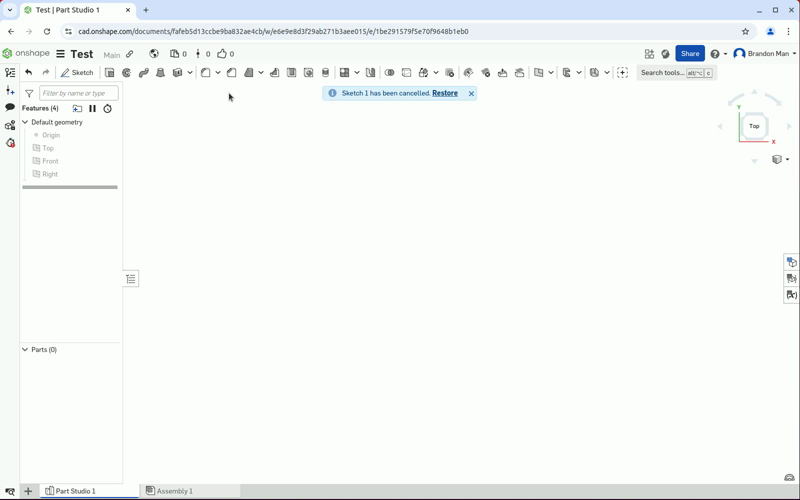
mouse_move(73, 352)
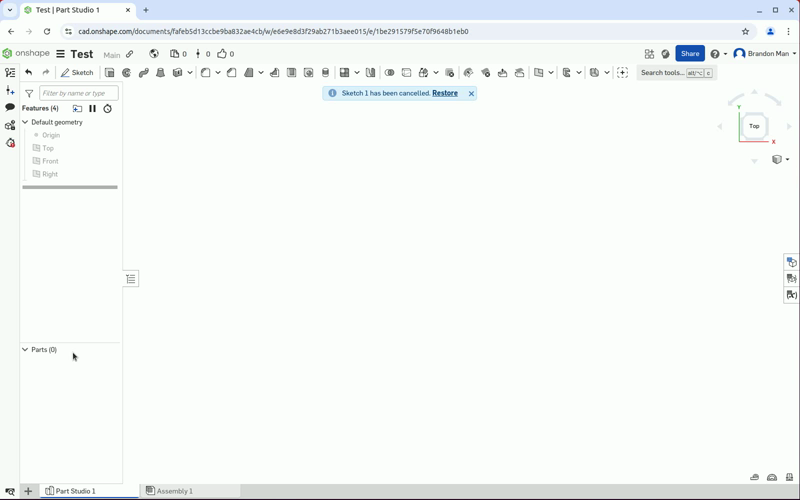
key(y)
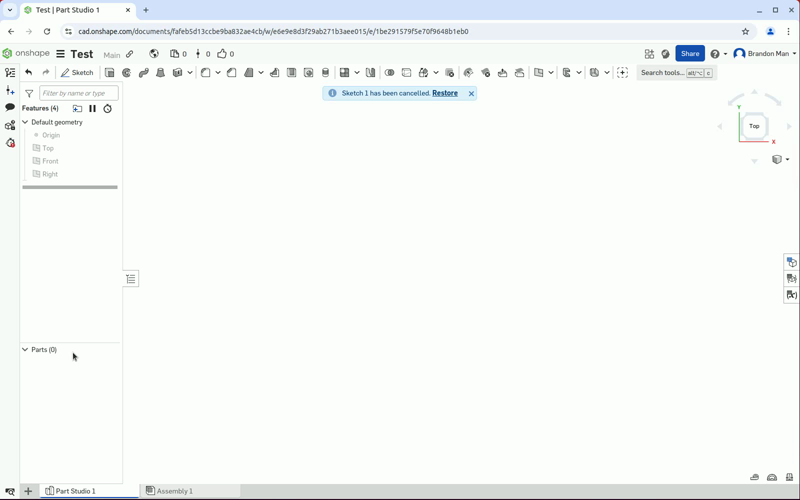
key(shift+p)
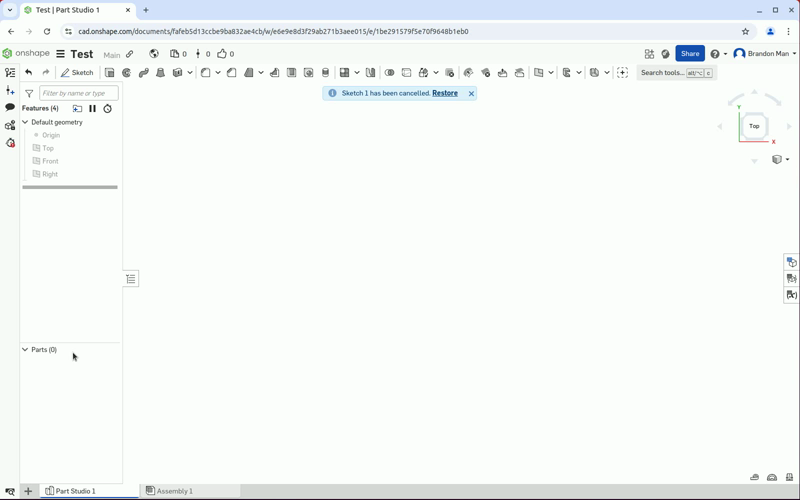
key(space)
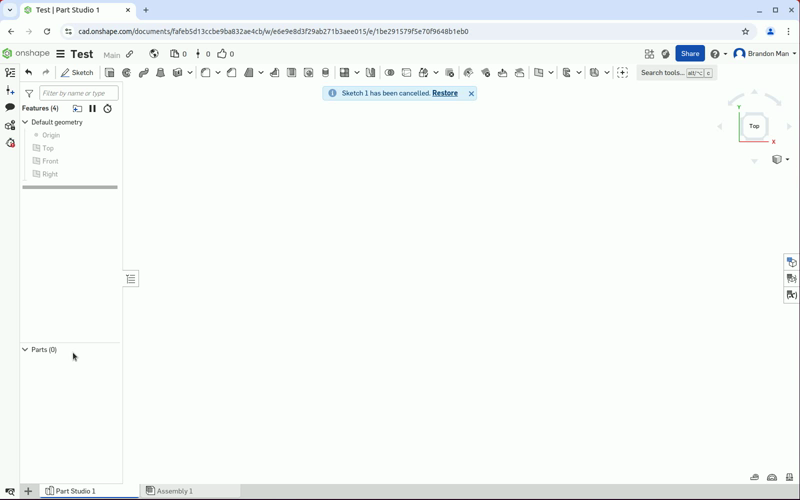
key_down(shift)
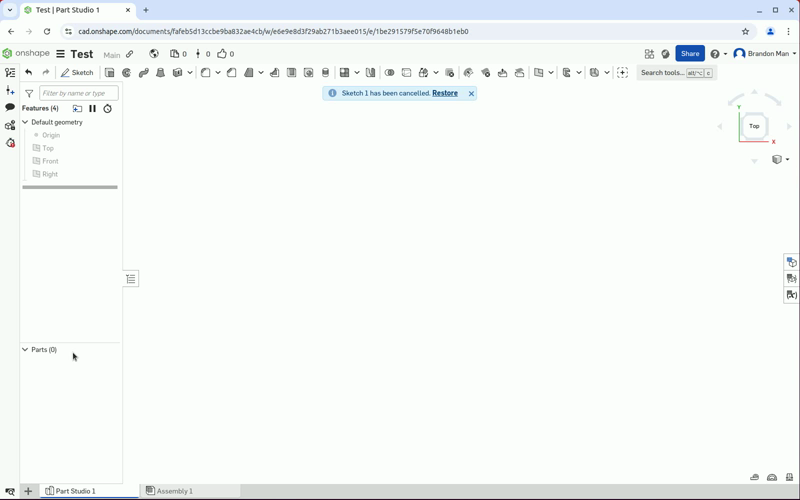
key(up)
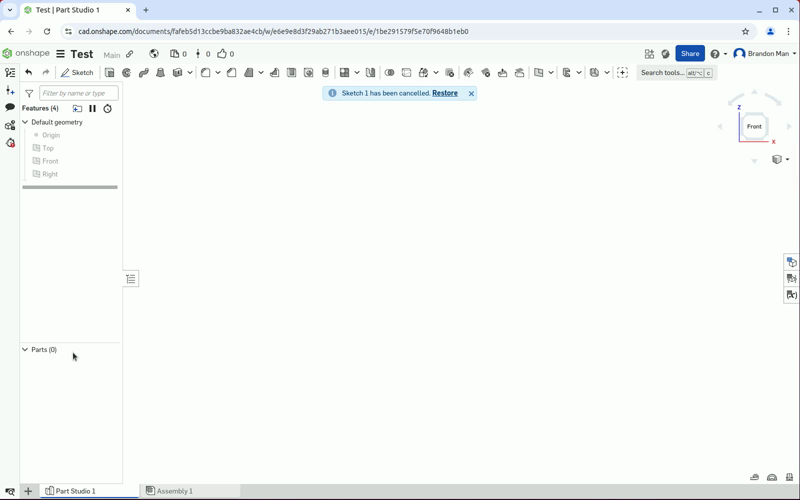
key_up(shift)
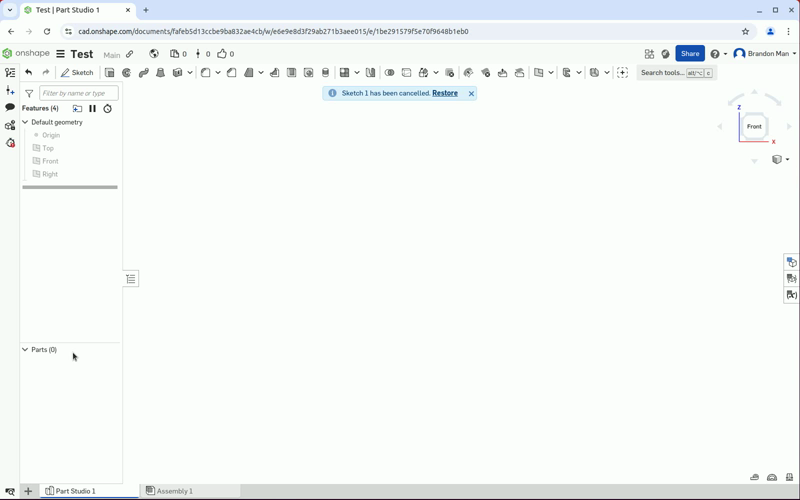
mouse_move(73, 352)
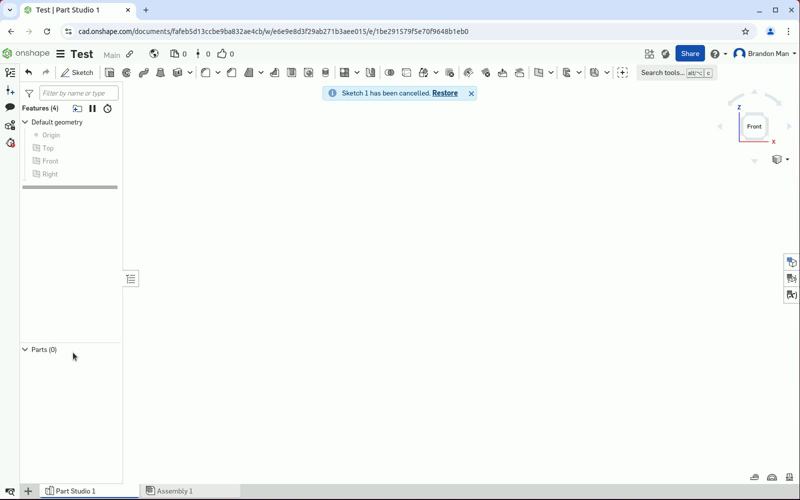
key(shift+y)
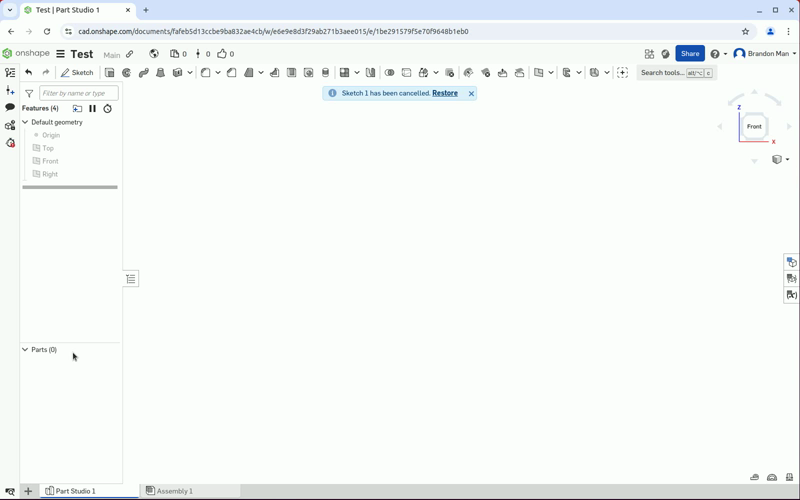
key(shift+s)
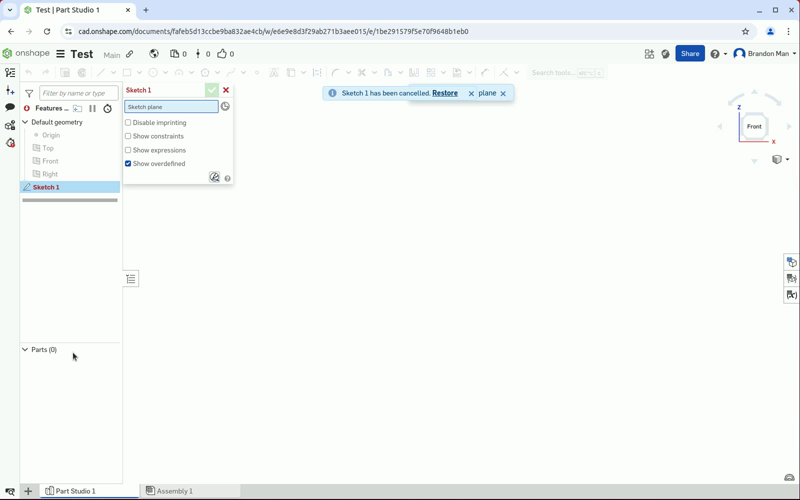
mouse_move(73, 163)
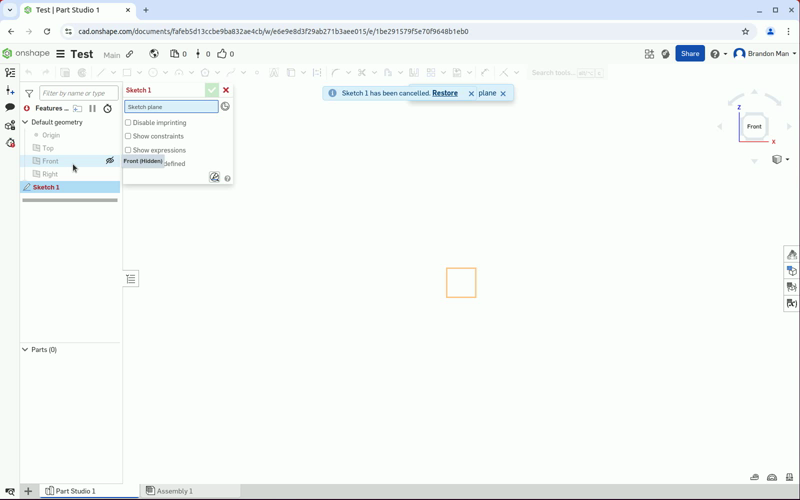
click(73, 163)
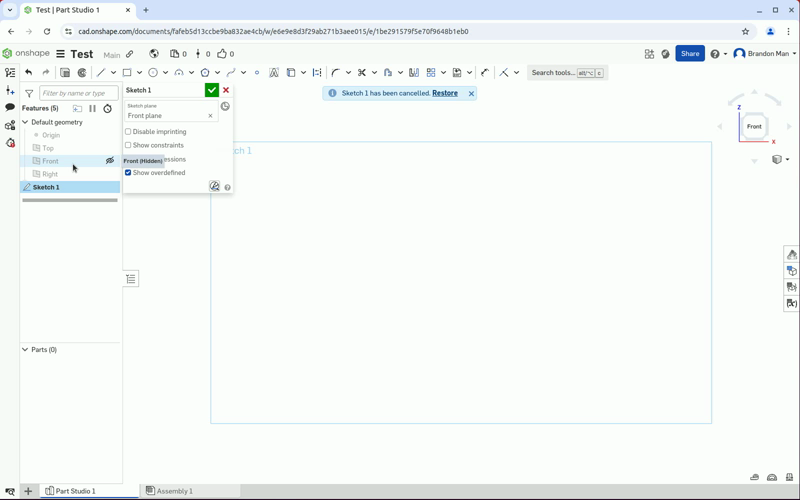
mouse_move(73, 352)
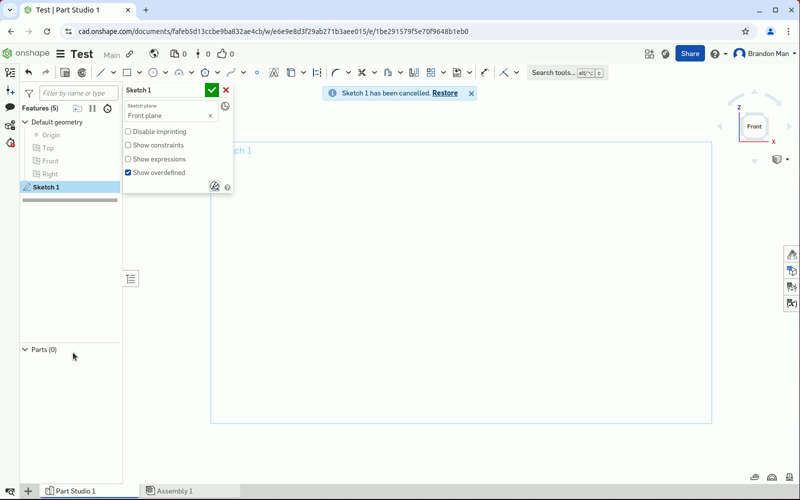
key(y)
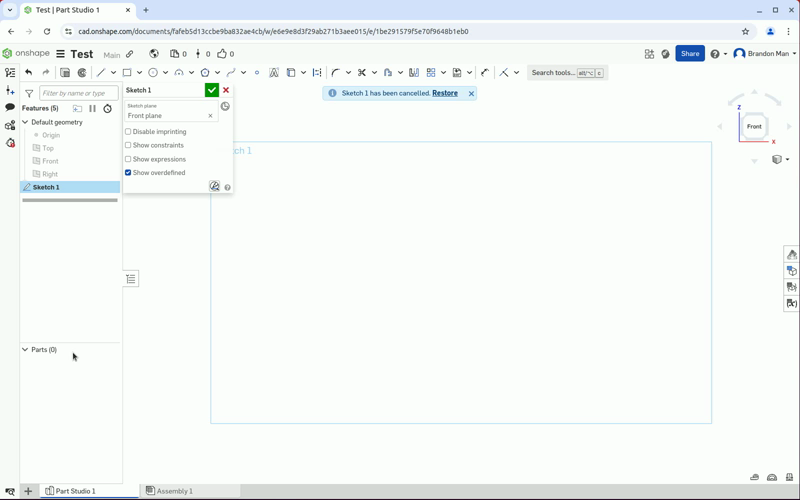
key(c)
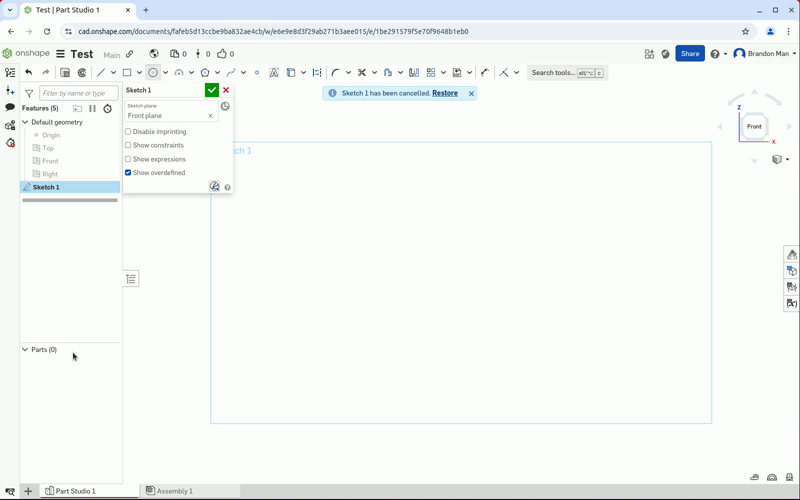
key_down(shift)
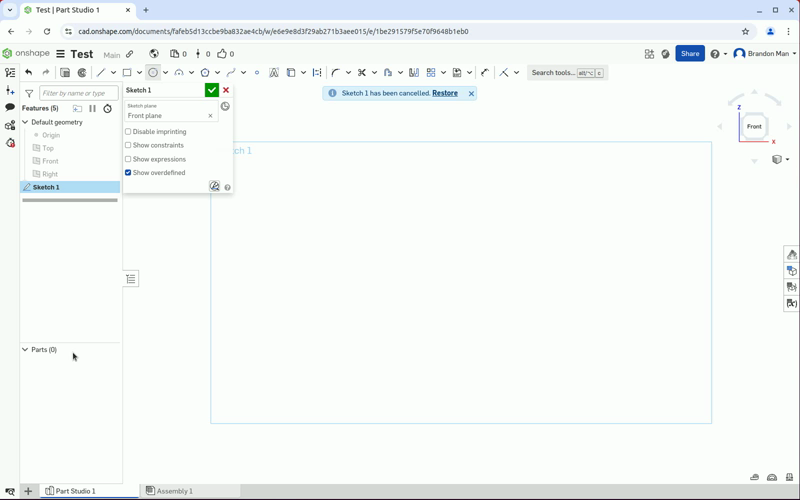
mouse_move(461, 282)
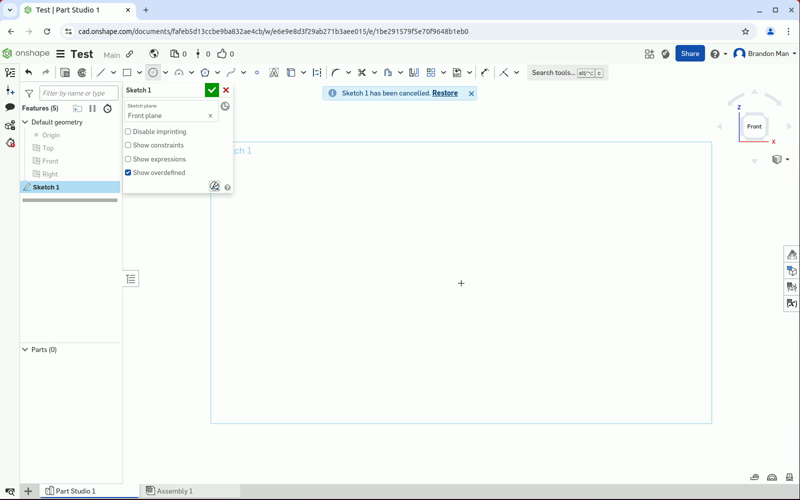
click(461, 282)
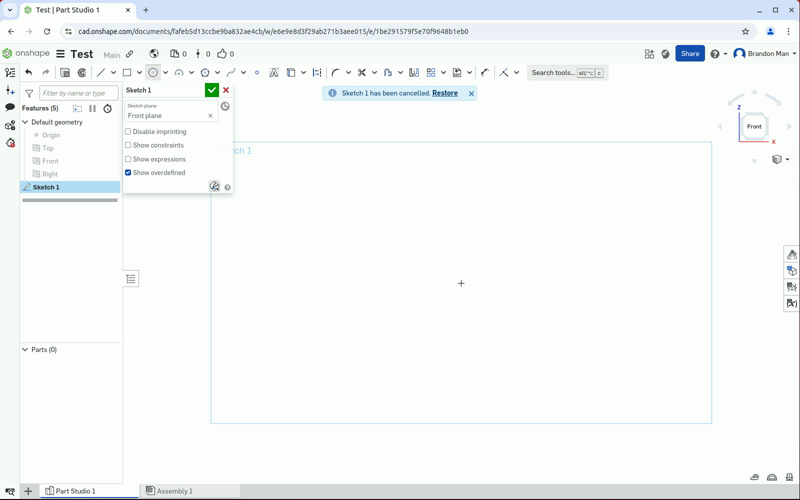
key_up(shift)
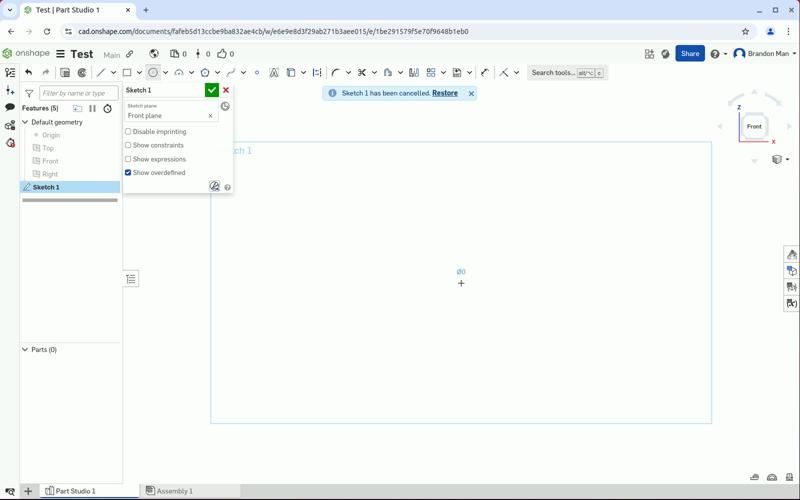
mouse_move(574, 282)
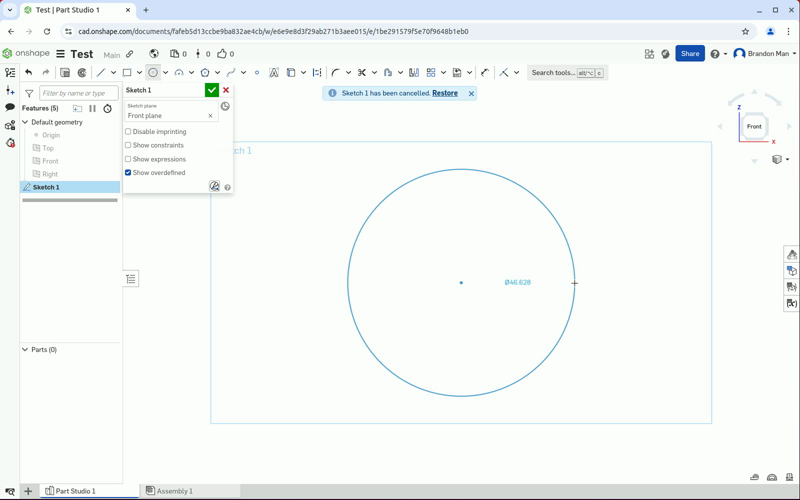
click(574, 282)
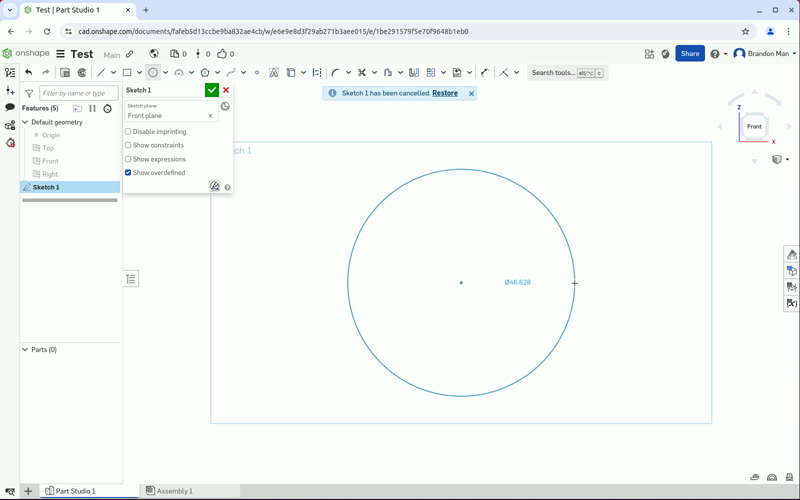
key(esc)
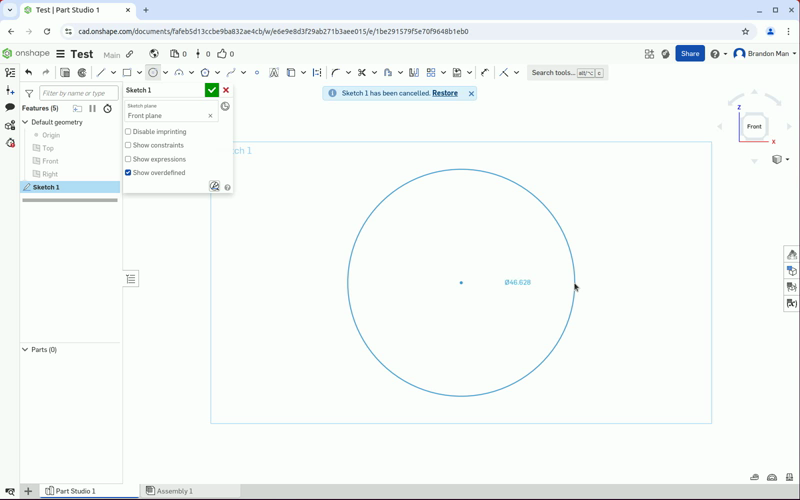
mouse_move(420, 315)
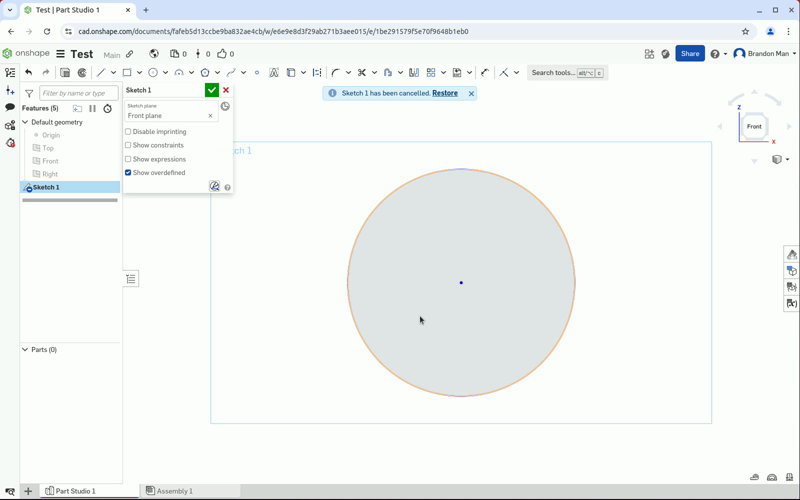
click(420, 315)
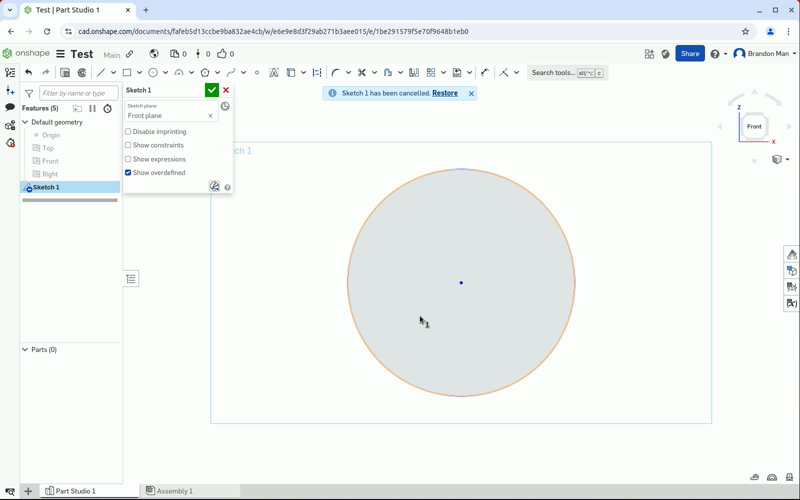
mouse_move(73, 352)
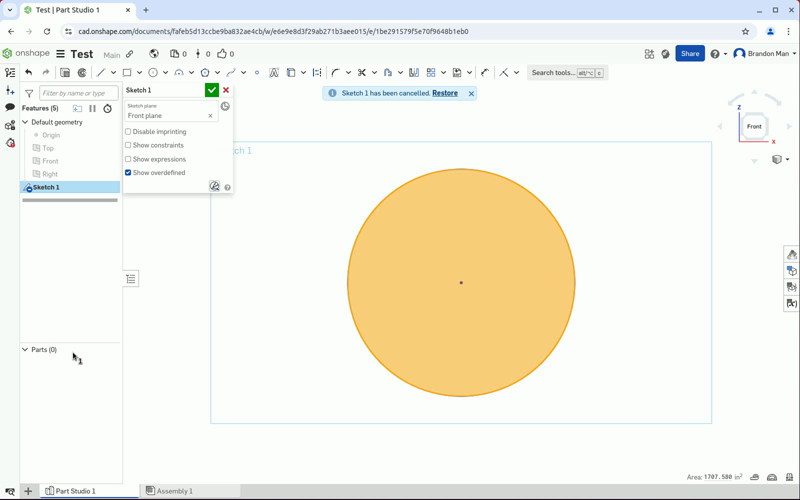
key(shift+y)
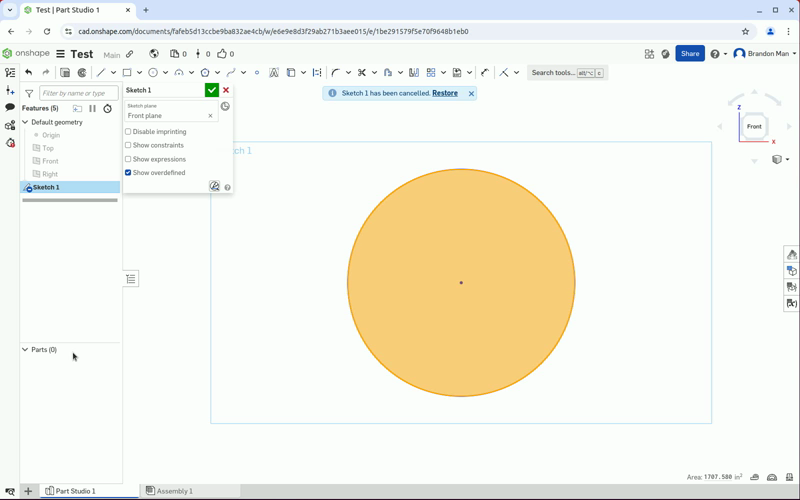
key(shift+e)
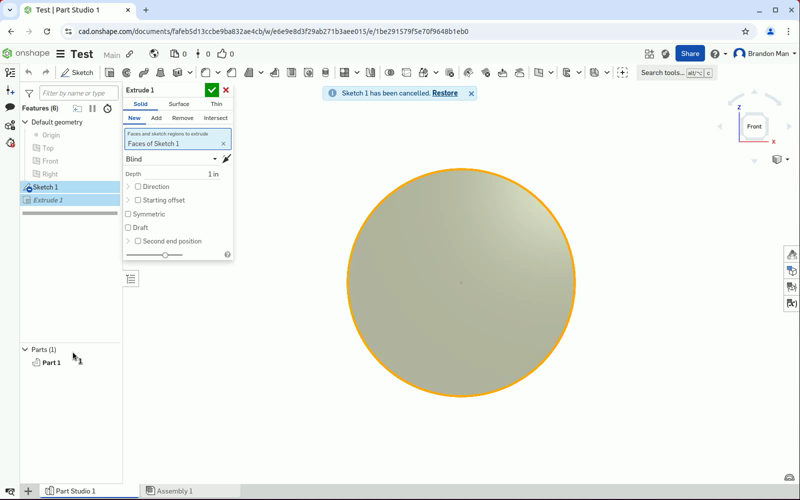
mouse_move(143, 106)
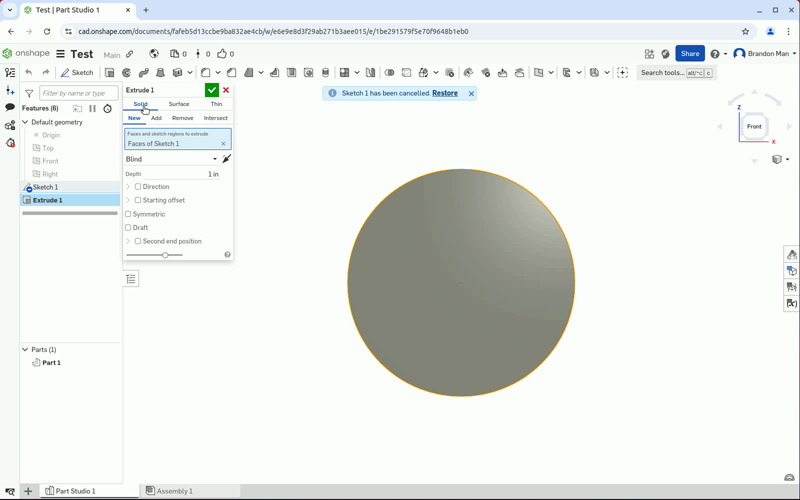
click(143, 106)
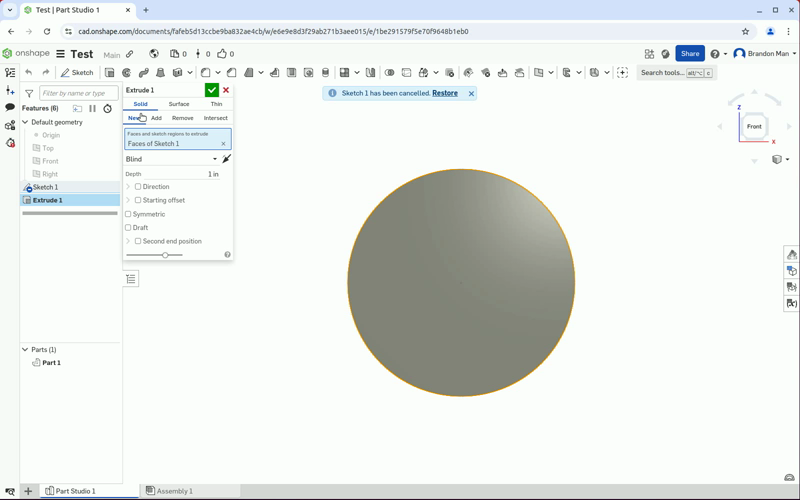
mouse_move(137, 120)
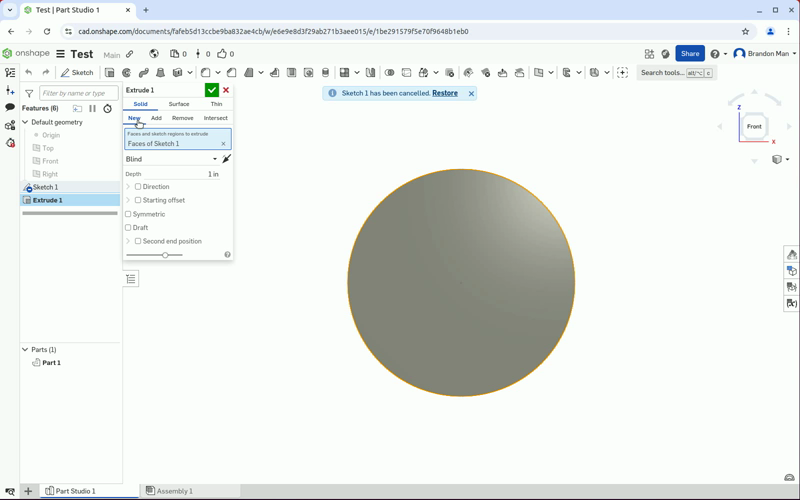
click(137, 120)
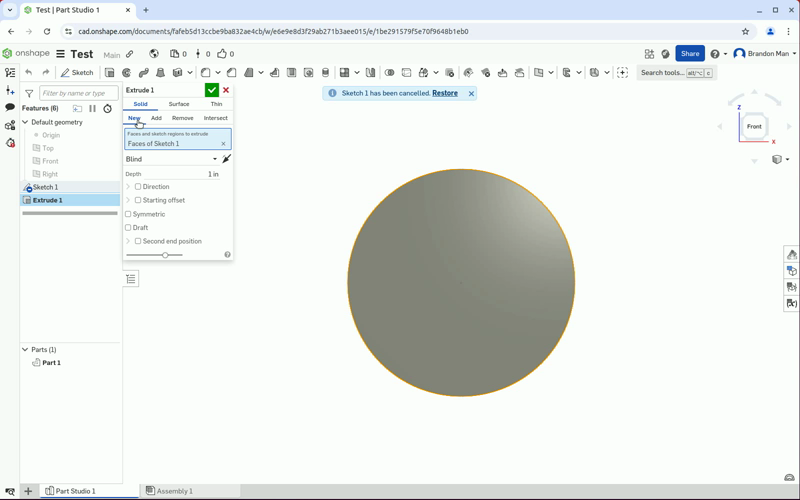
key(tab, 4)
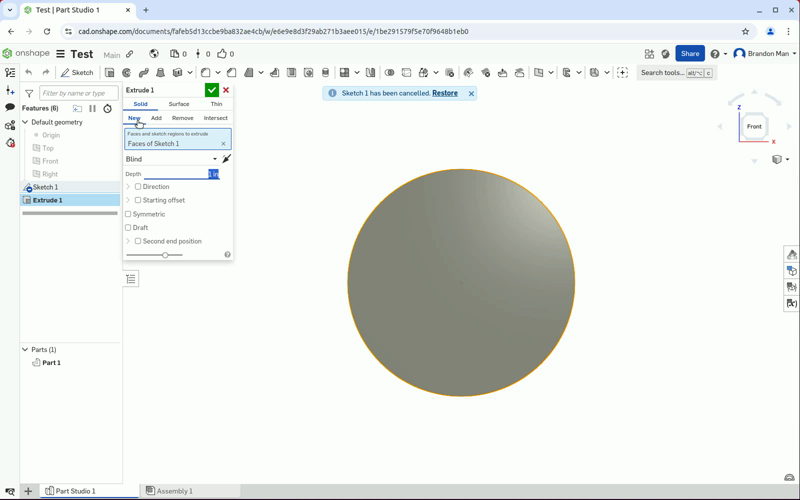
text(1.204)
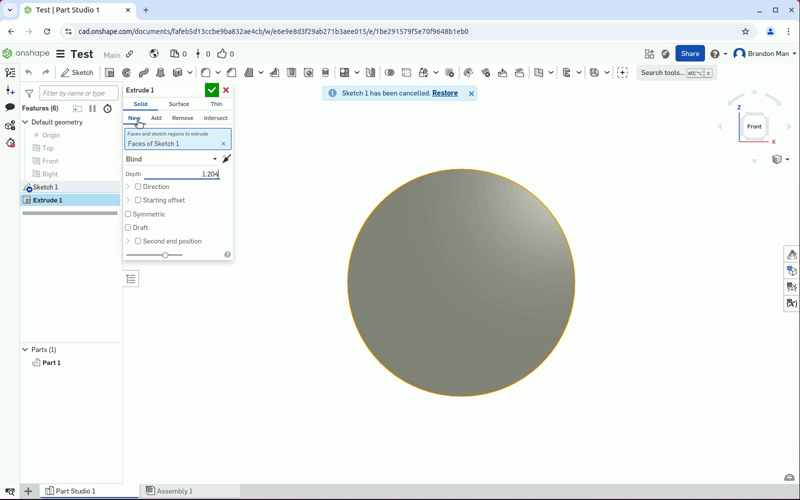
key(enter)
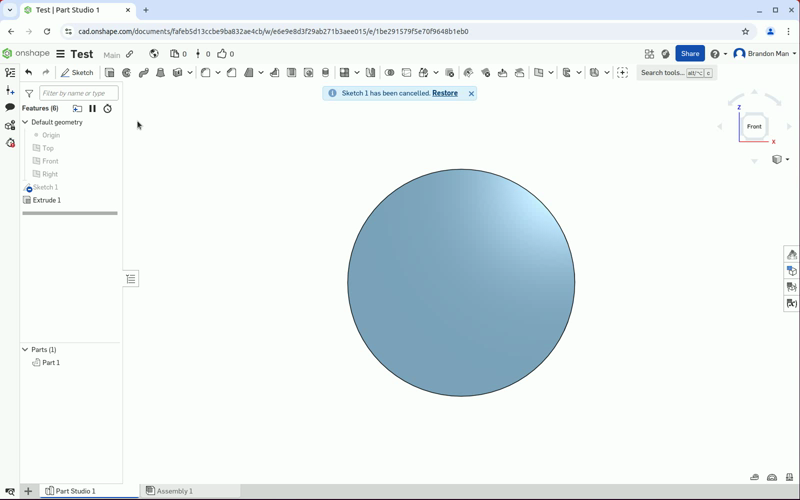
key(shift+h)
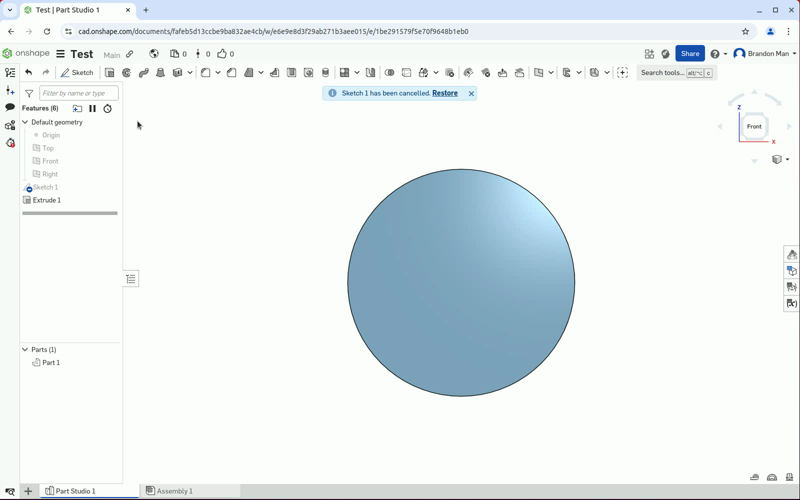
key(shift+h)
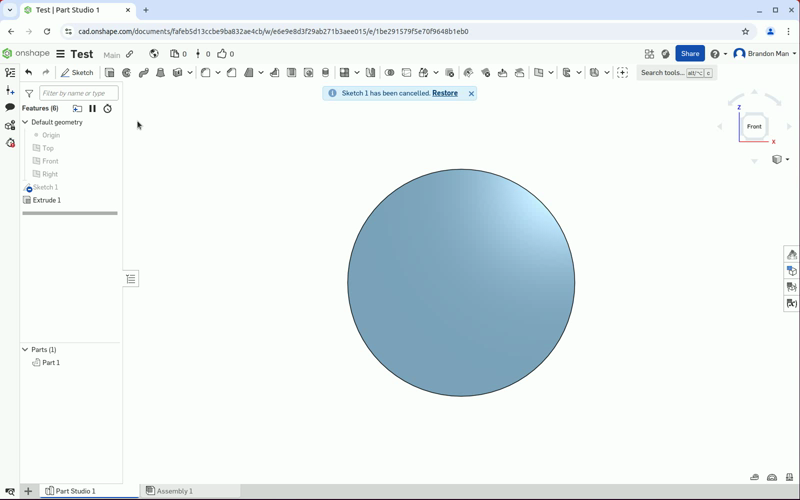
mouse_move(73, 189)
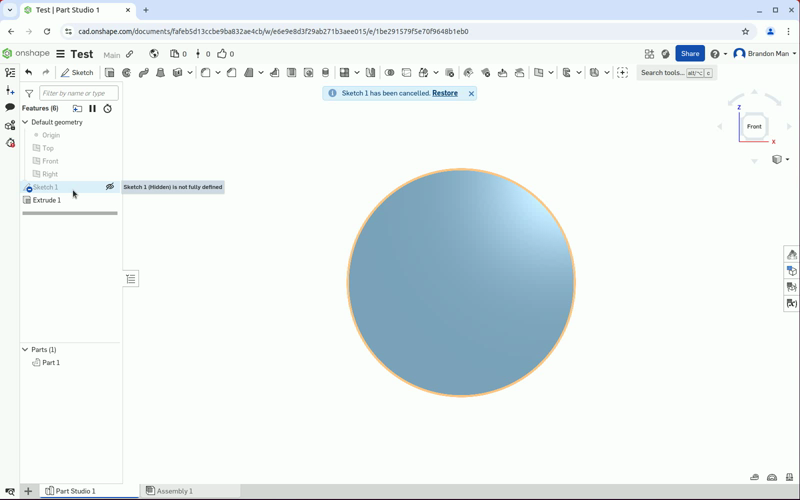
click(73, 189)
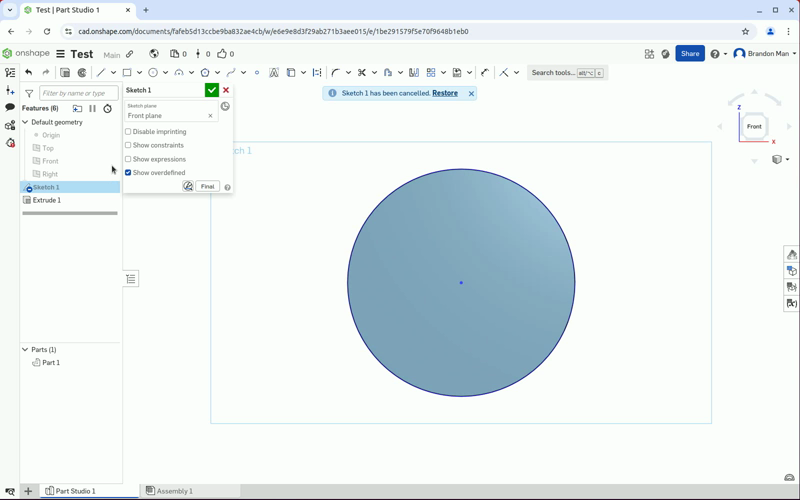
mouse_move(229, 92)
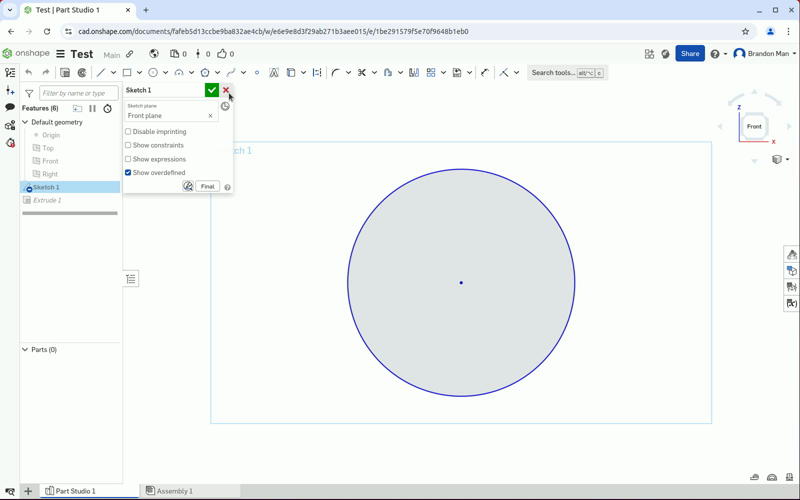
click(229, 92)
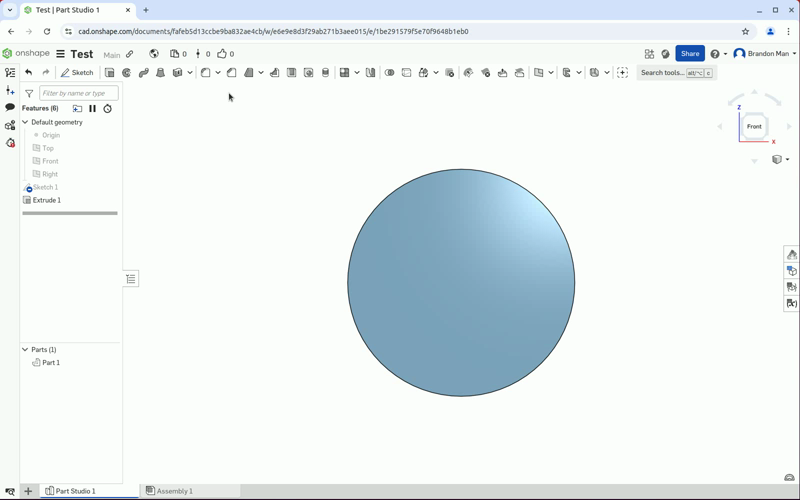
mouse_move(541, 75)
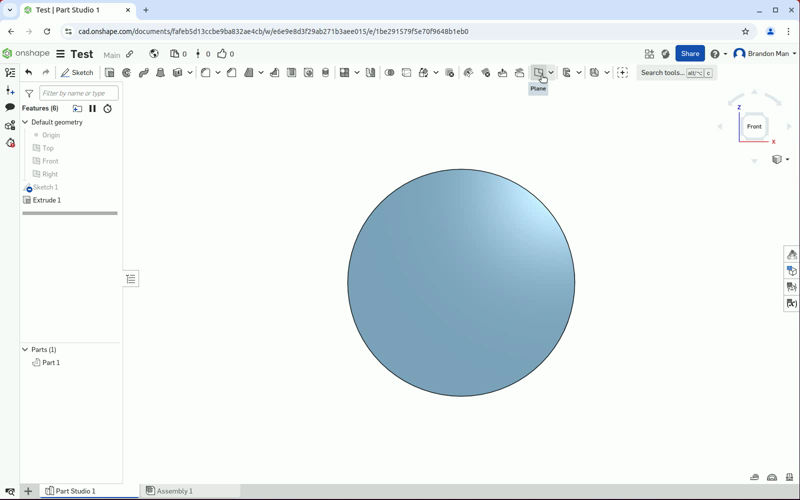
click(541, 75)
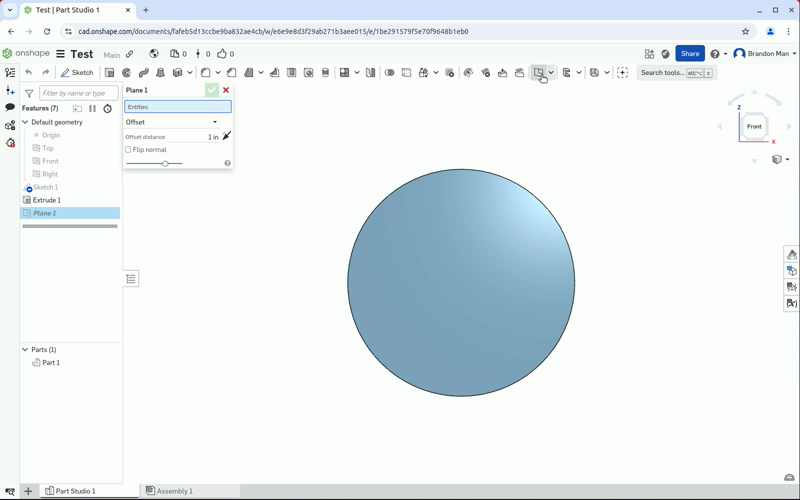
mouse_move(73, 163)
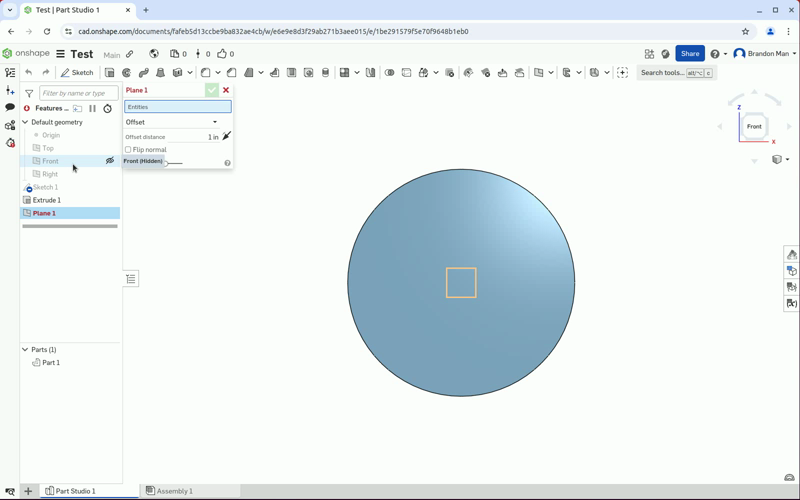
click(73, 163)
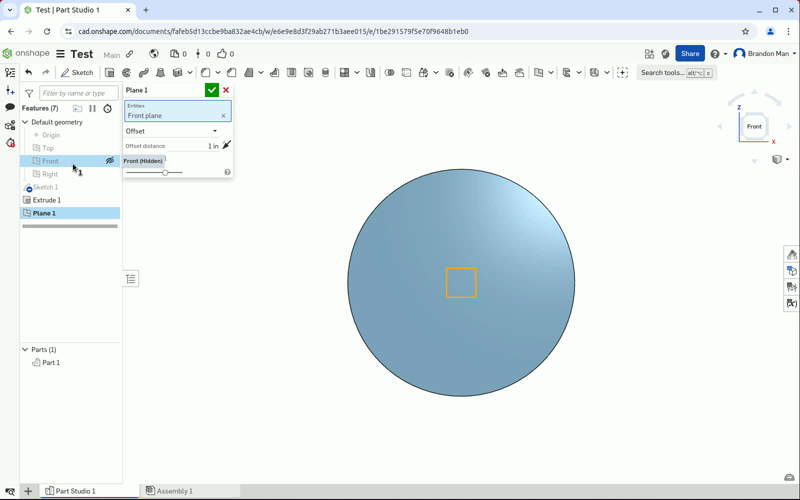
key(tab, 2)
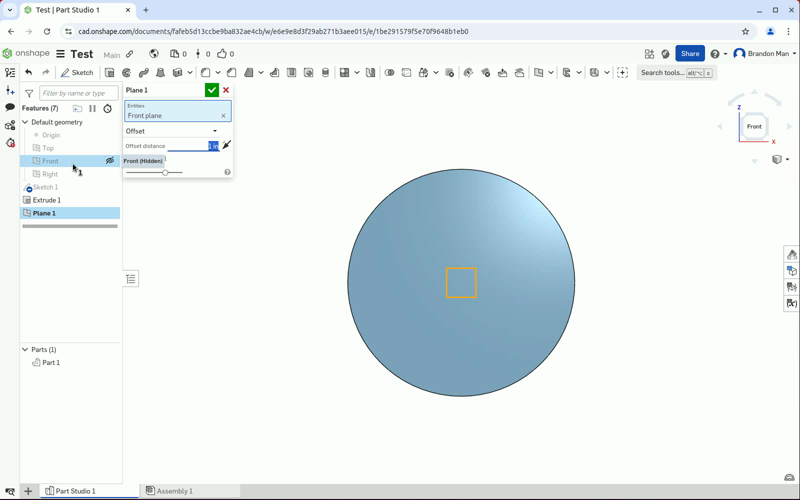
text(1.202)
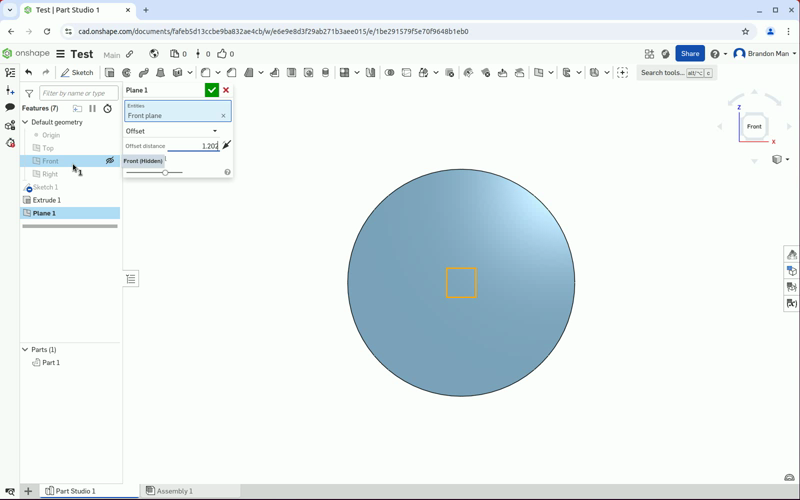
key(enter, 2)
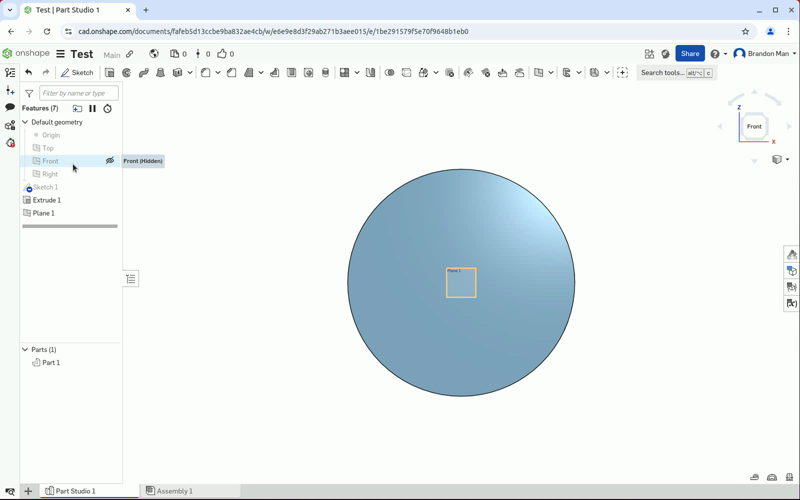
key(shift+s)
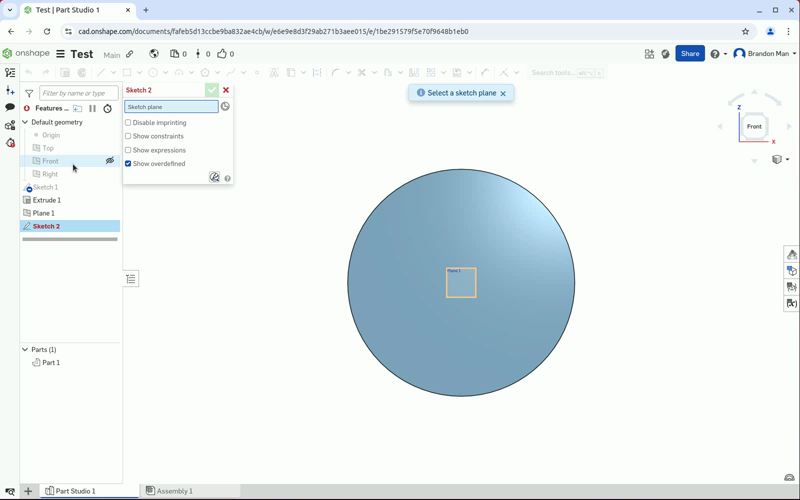
mouse_move(73, 215)
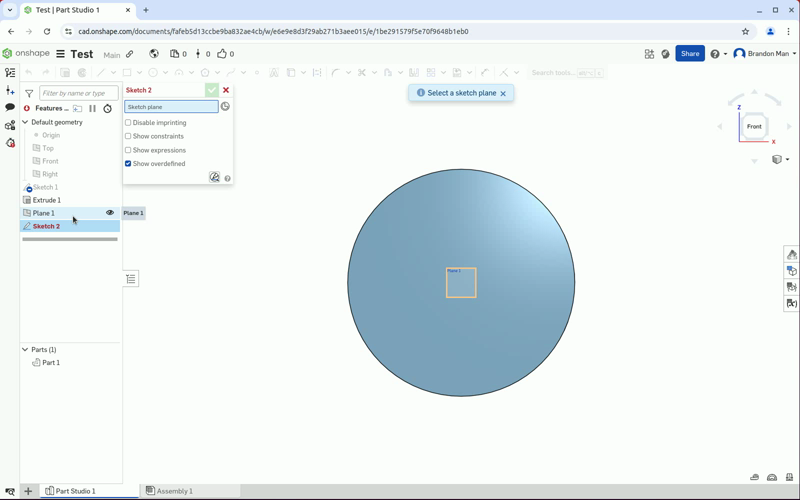
click(73, 215)
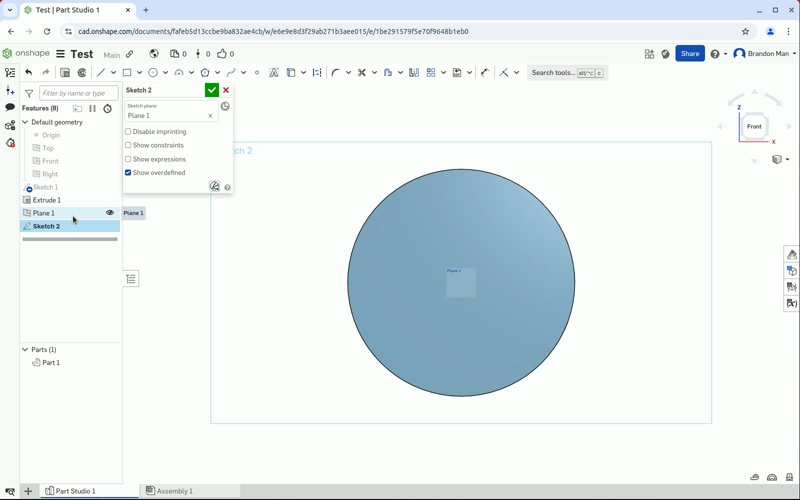
mouse_move(73, 352)
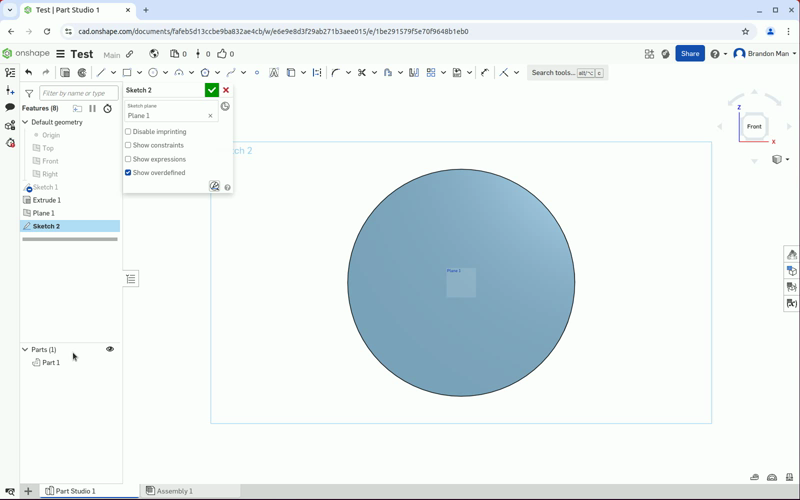
key(y)
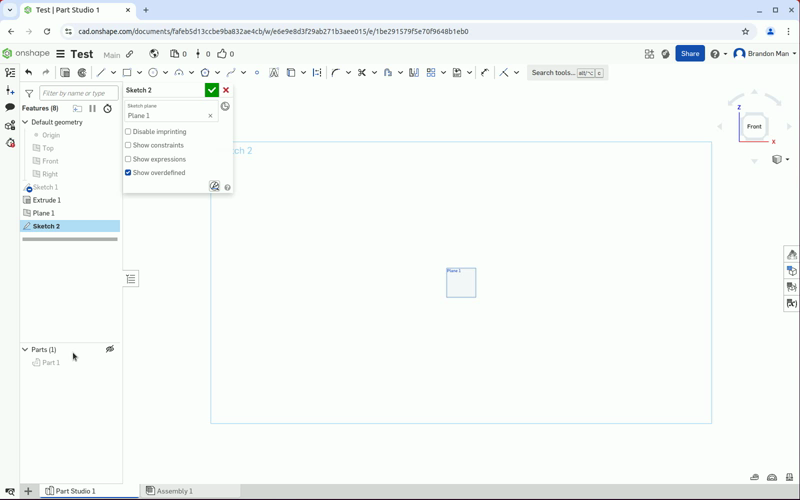
key(c)
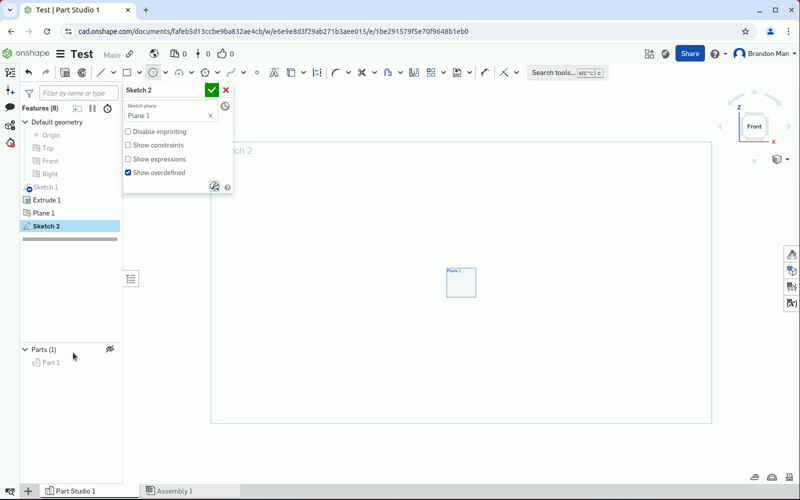
key_down(shift)
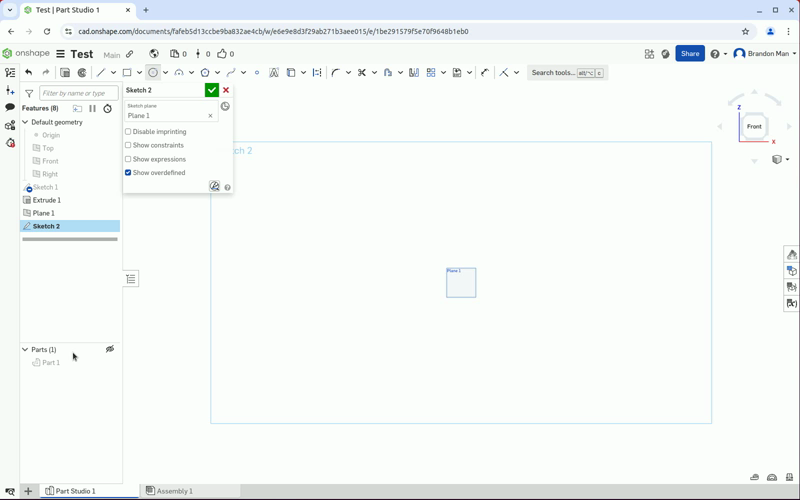
mouse_move(401, 223)
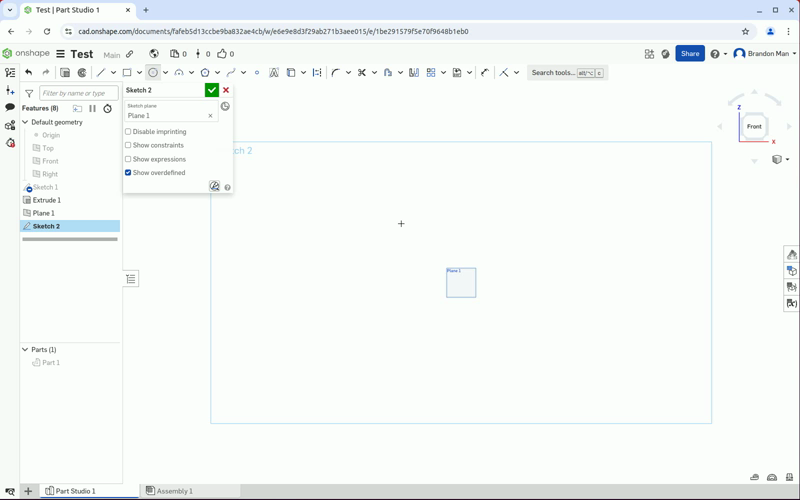
click(401, 223)
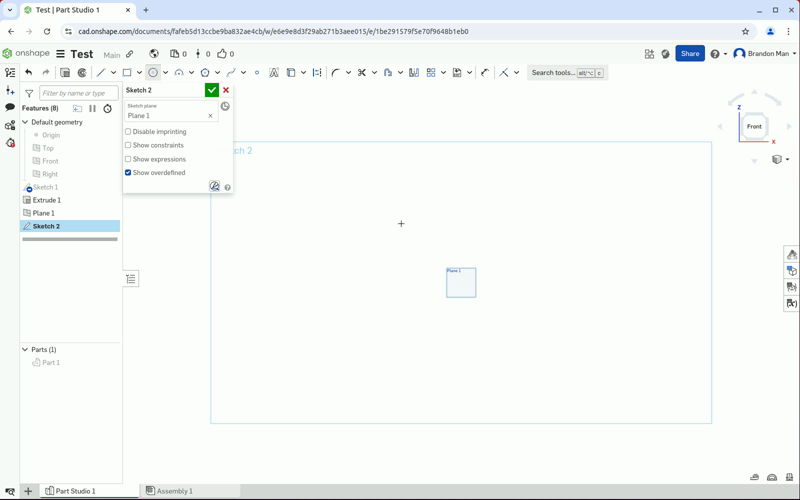
key_up(shift)
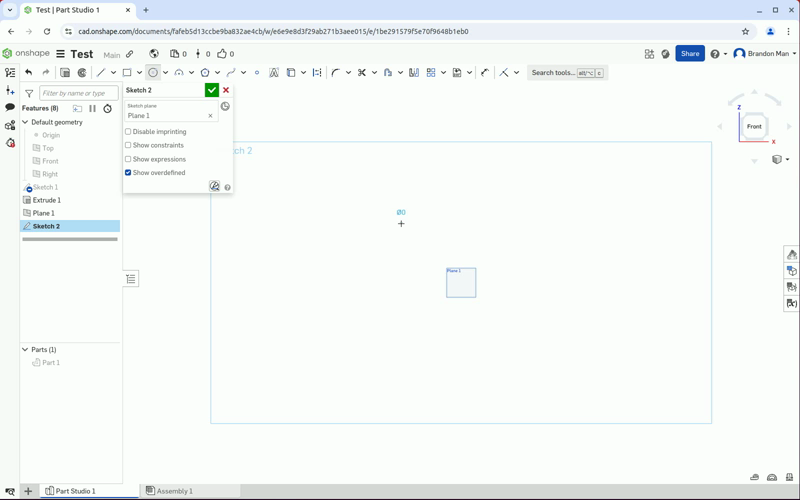
mouse_move(407, 223)
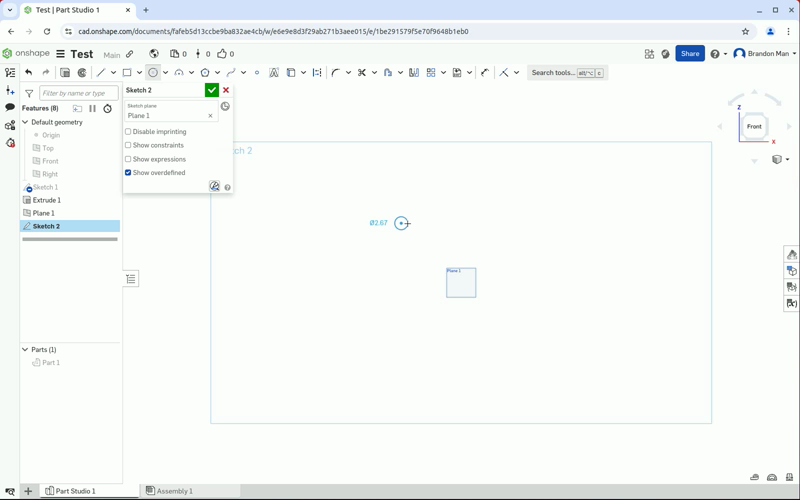
click(407, 223)
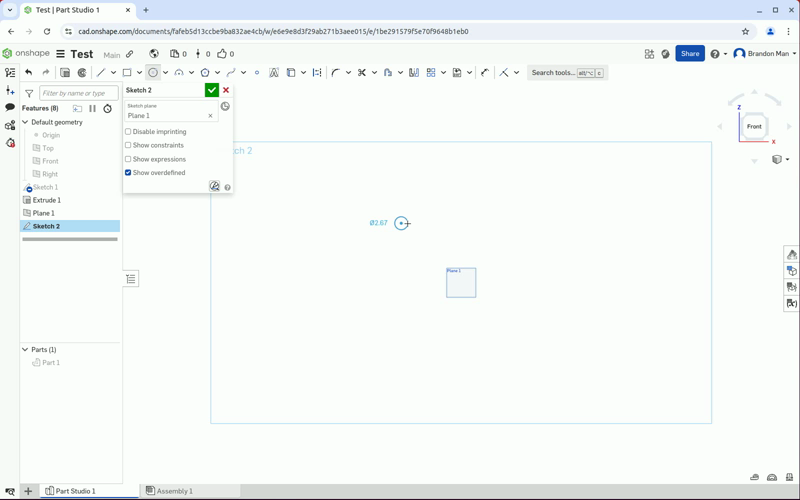
key(esc)
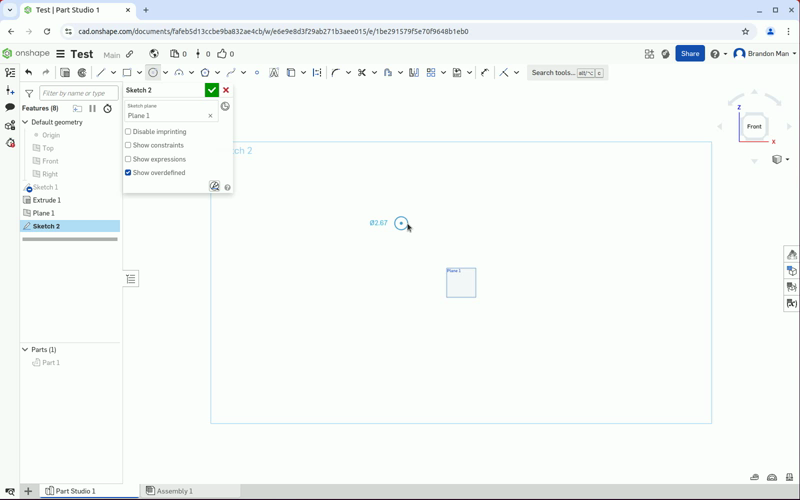
mouse_move(403, 222)
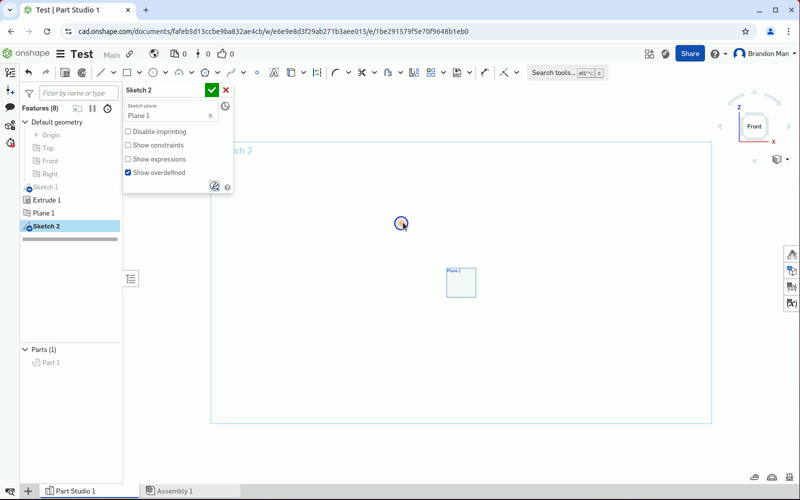
scroll(6)
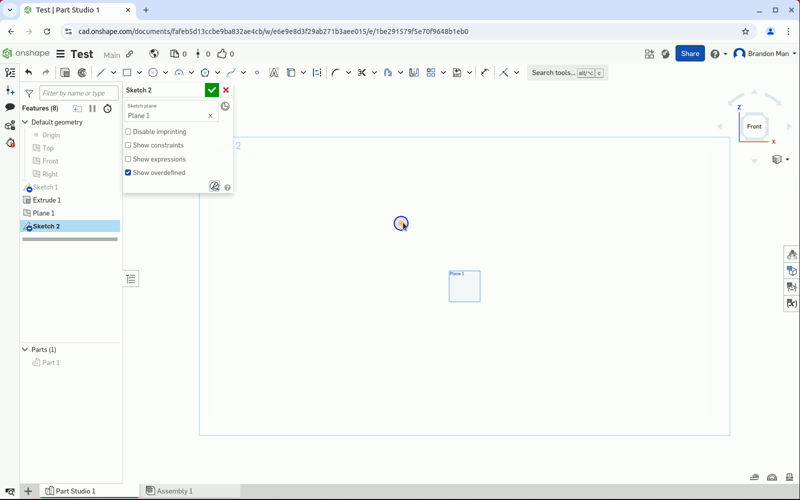
scroll(6)
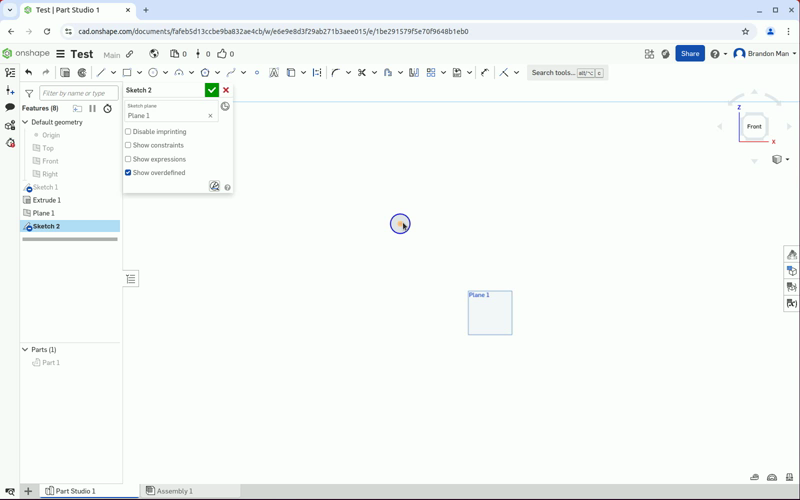
scroll(6)
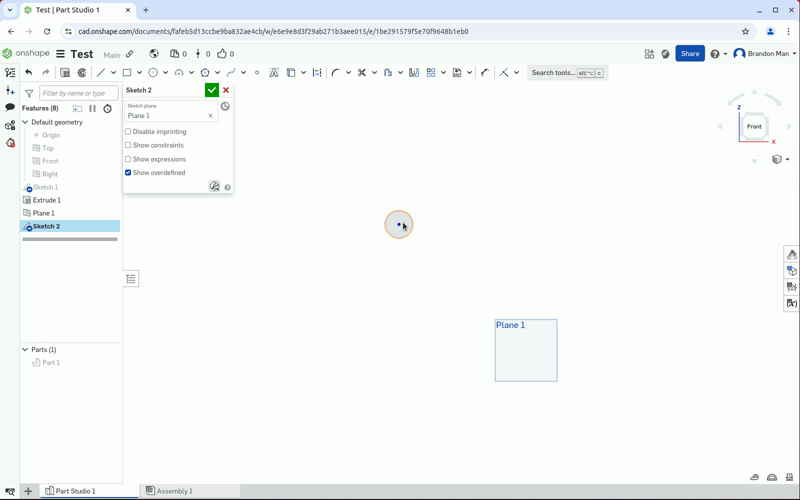
scroll(6)
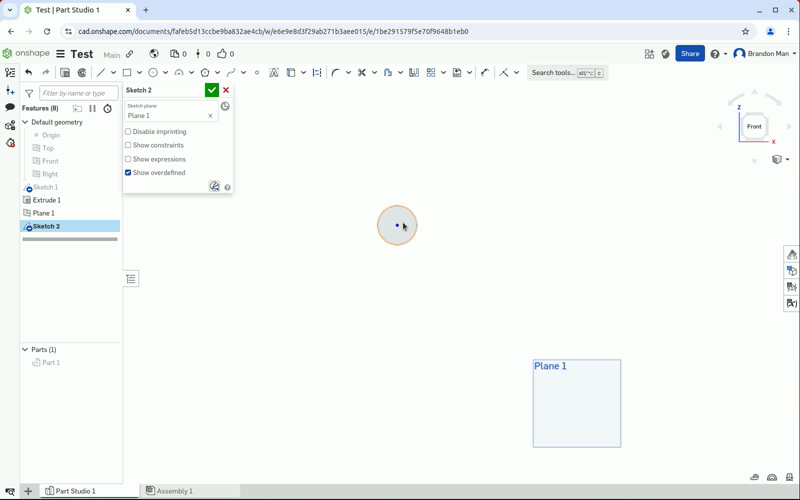
scroll(6)
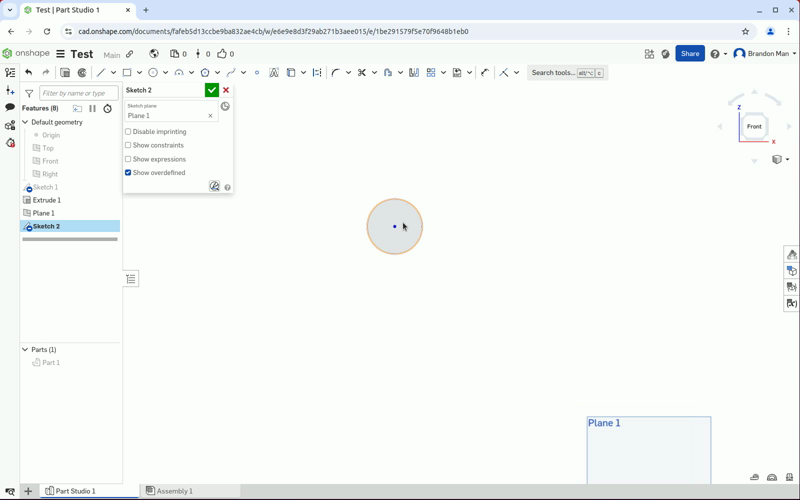
scroll(6)
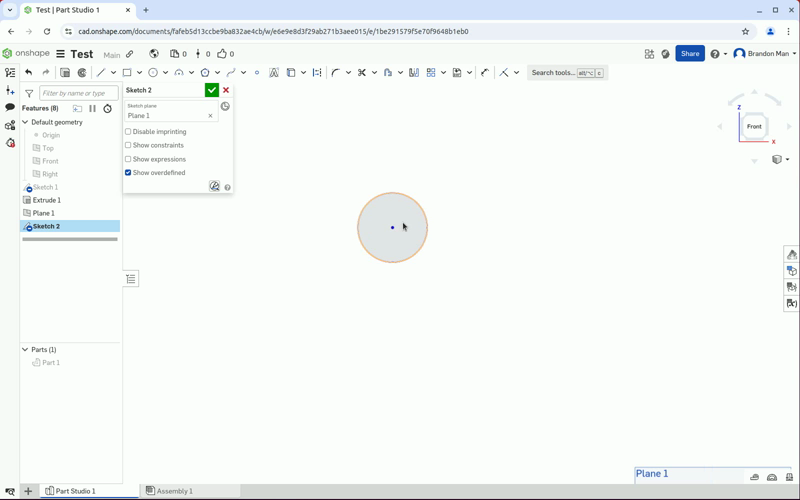
scroll(6)
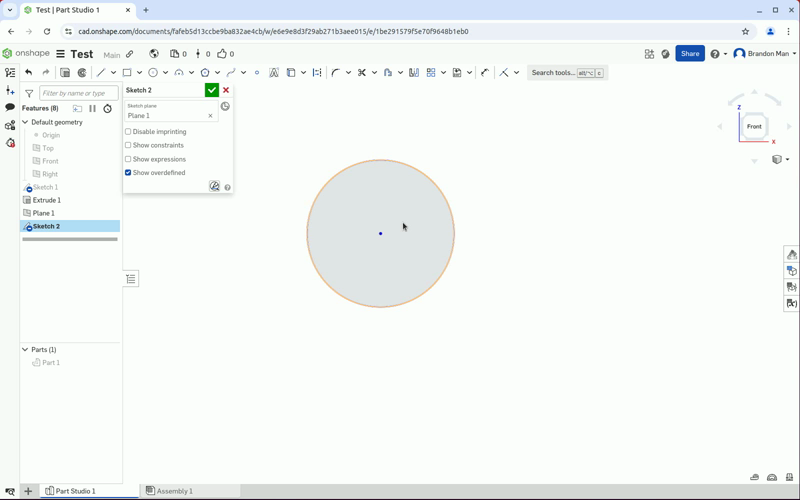
click(403, 222)
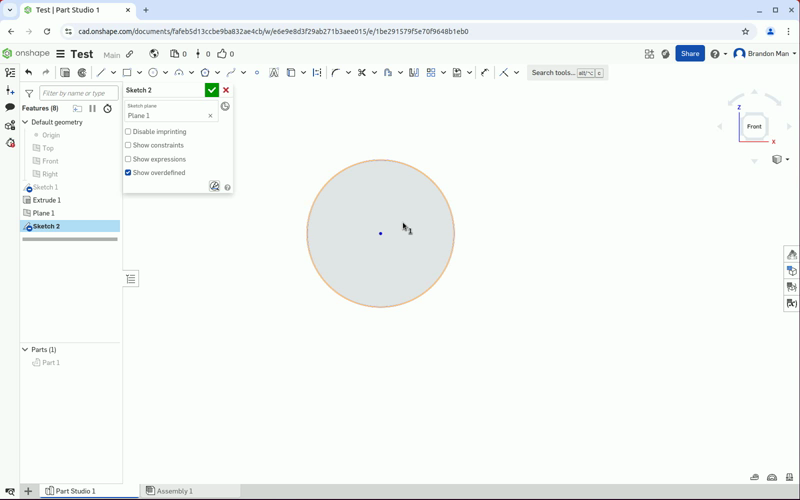
scroll(-6)
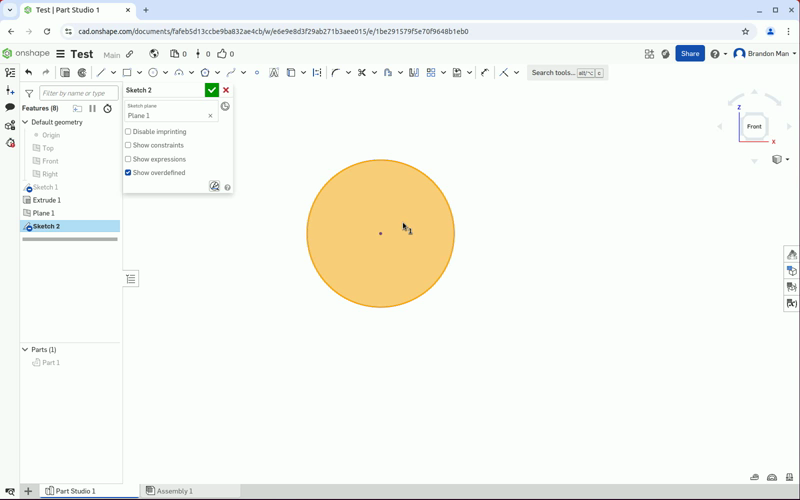
scroll(-6)
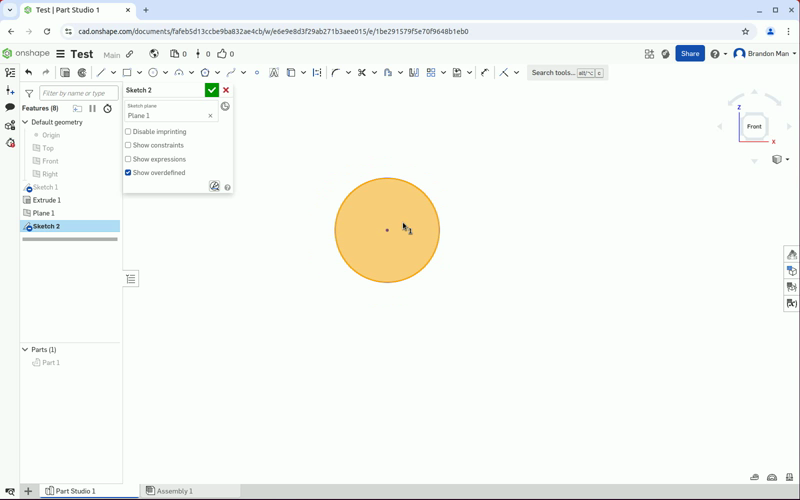
scroll(-6)
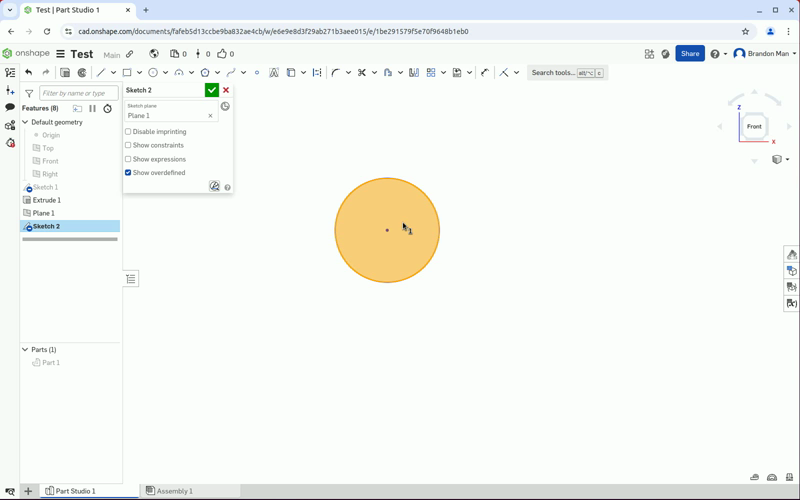
scroll(-6)
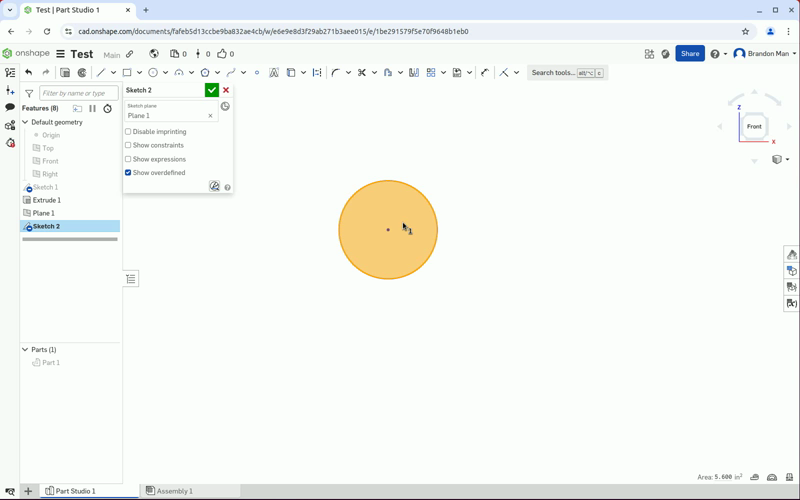
scroll(-6)
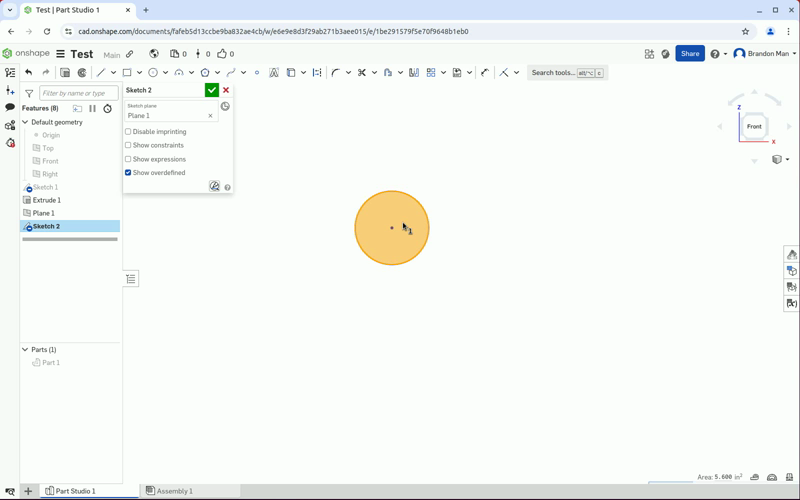
scroll(-6)
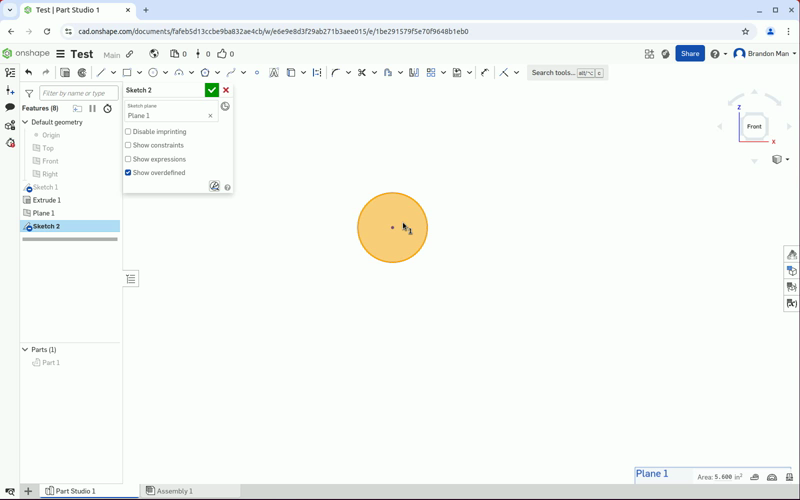
scroll(-6)
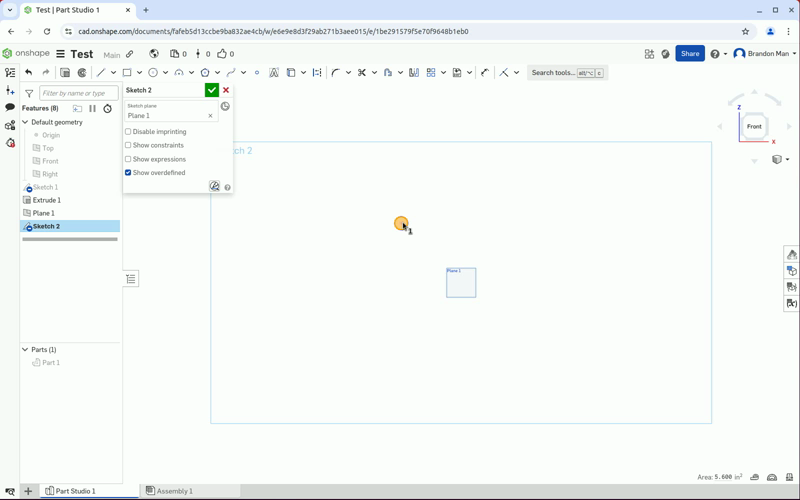
mouse_move(73, 352)
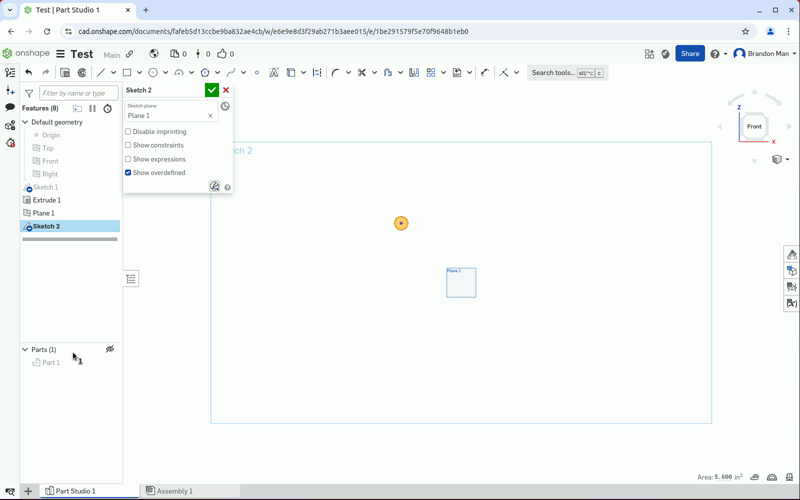
key(shift+y)
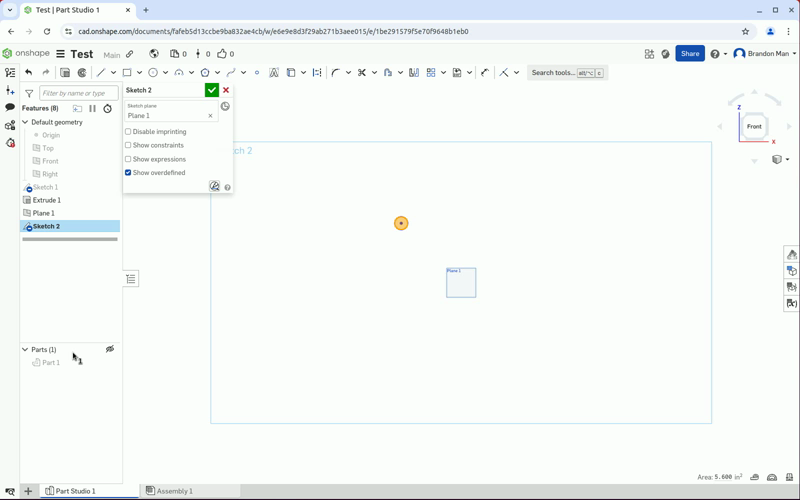
key(shift+e)
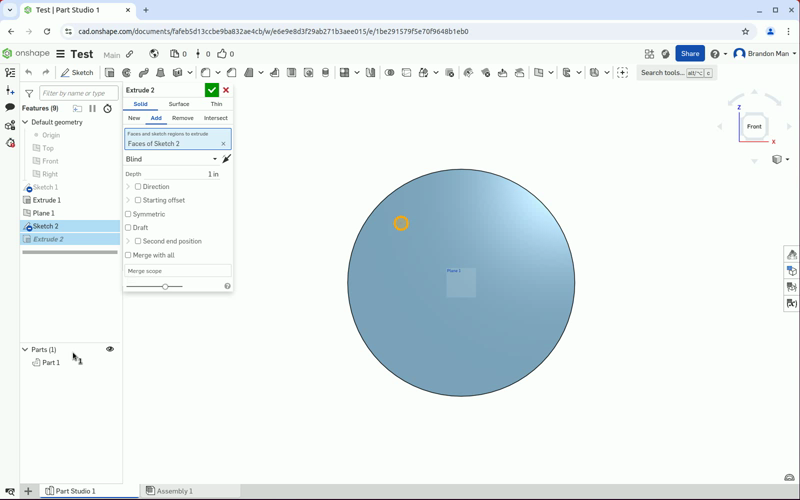
mouse_move(143, 106)
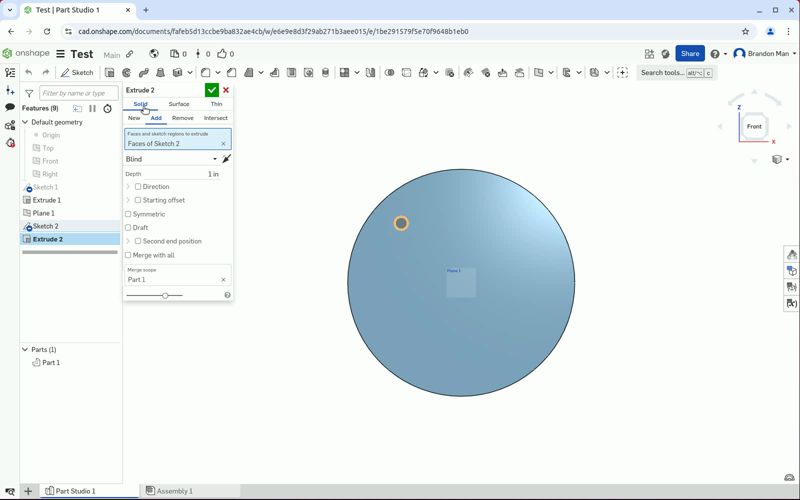
click(143, 106)
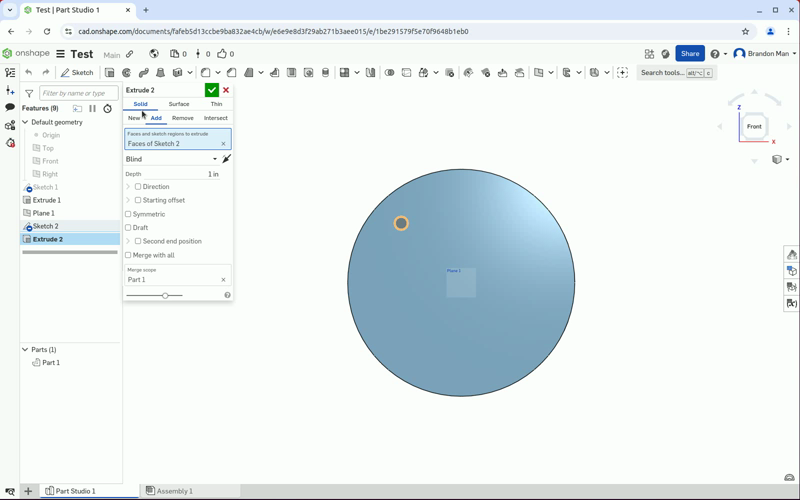
mouse_move(137, 120)
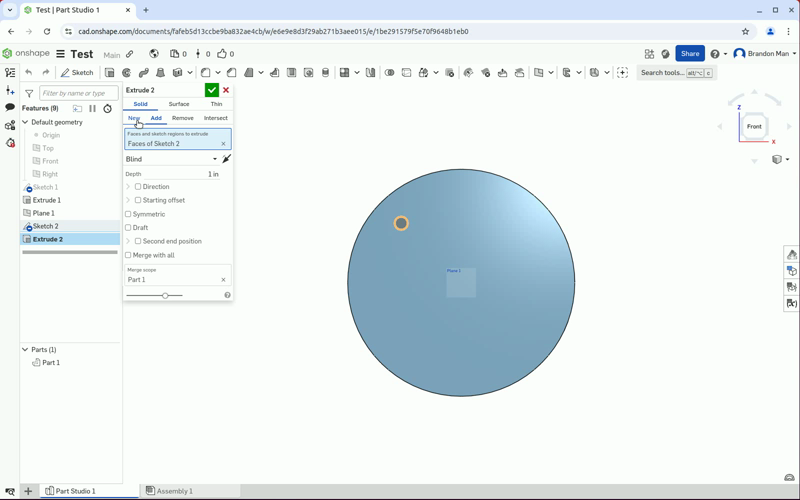
click(137, 120)
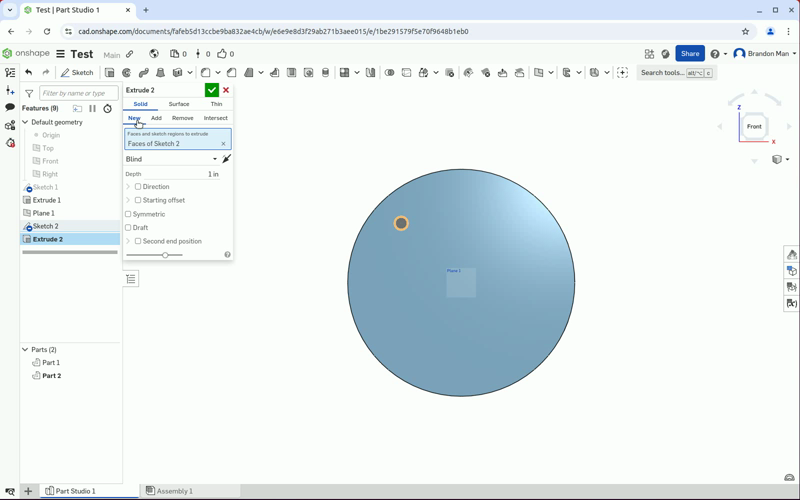
key(tab, 4)
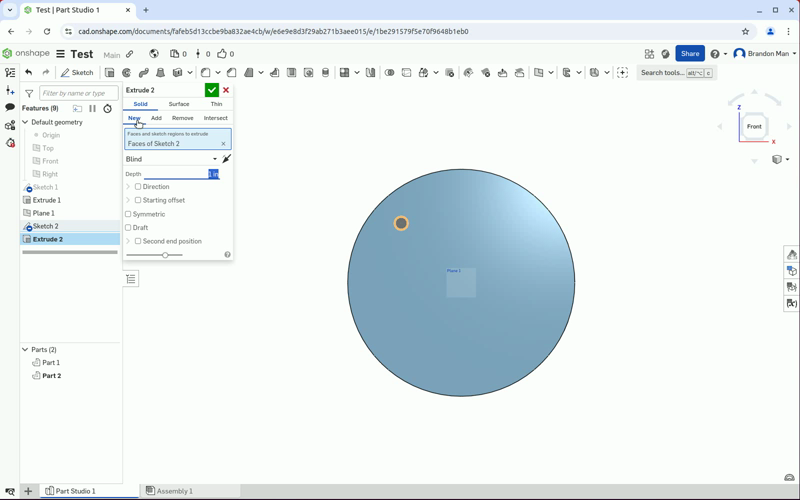
text(2.889)
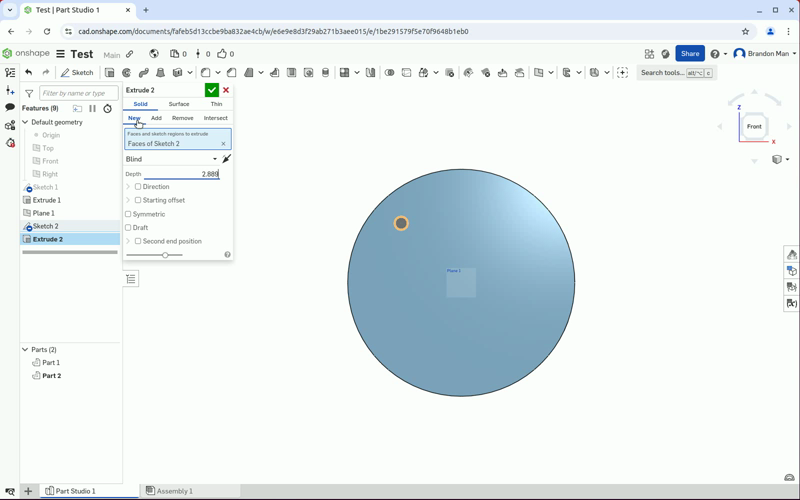
key(enter)
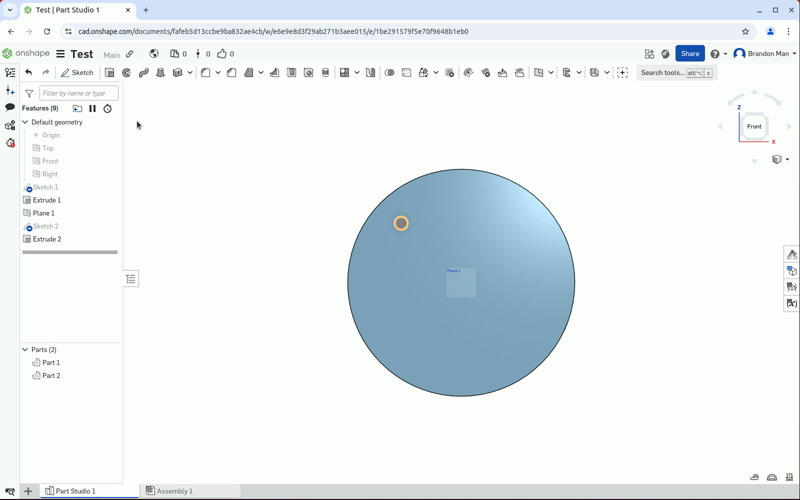
key(shift+h)
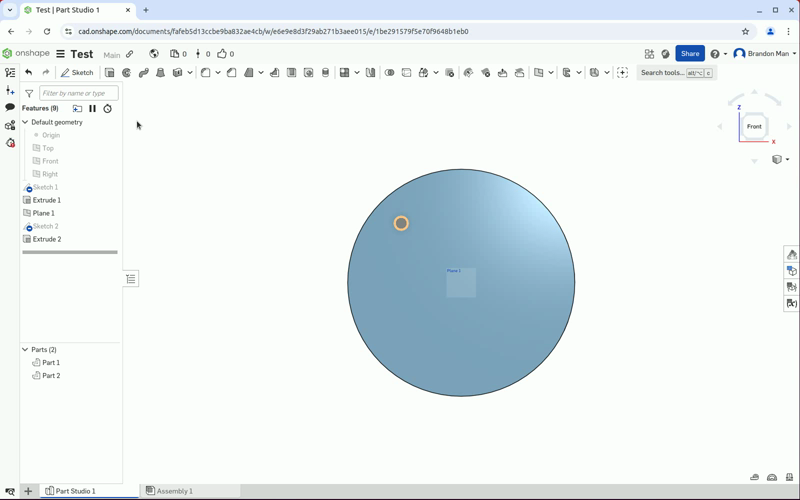
key(shift+h)
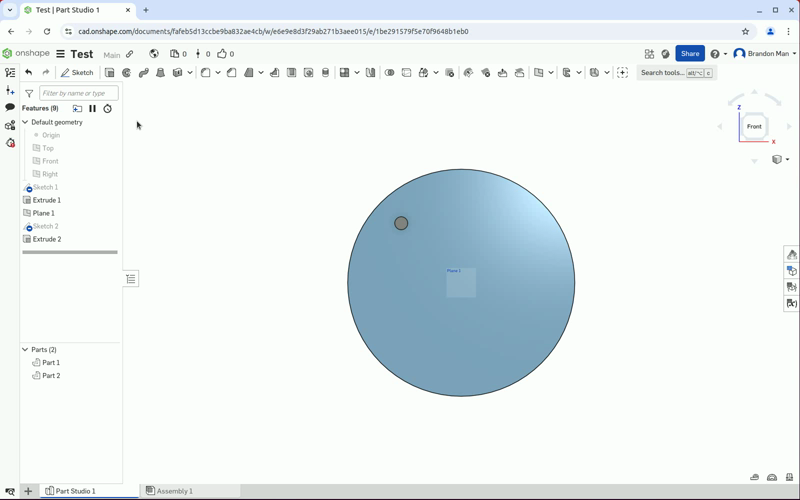
mouse_move(73, 189)
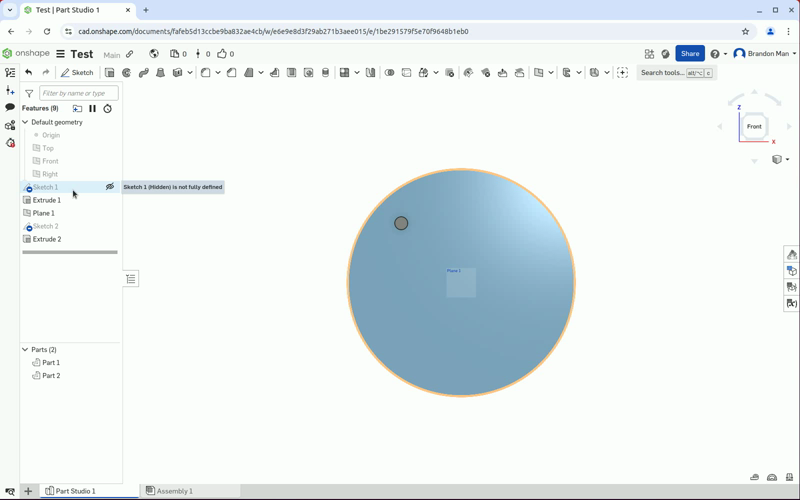
click(73, 189)
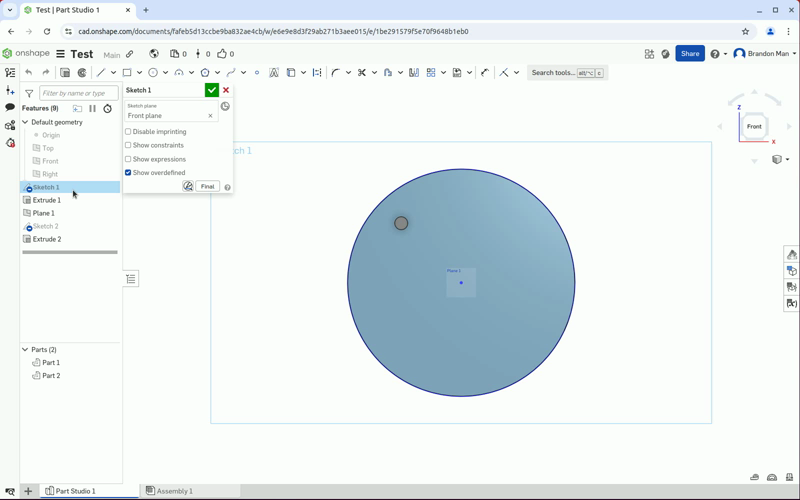
mouse_move(229, 92)
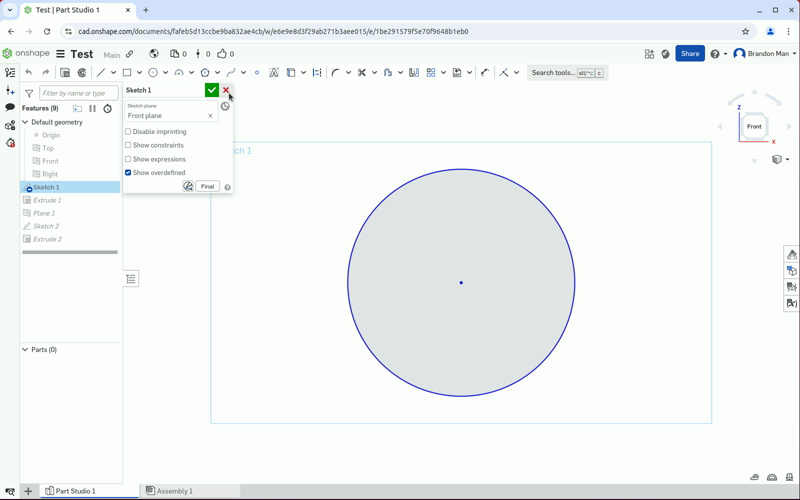
click(229, 92)
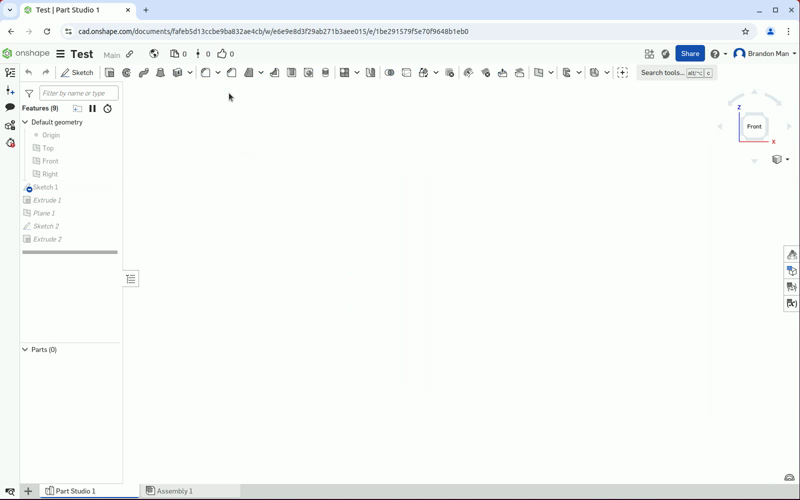
key(shift+s)
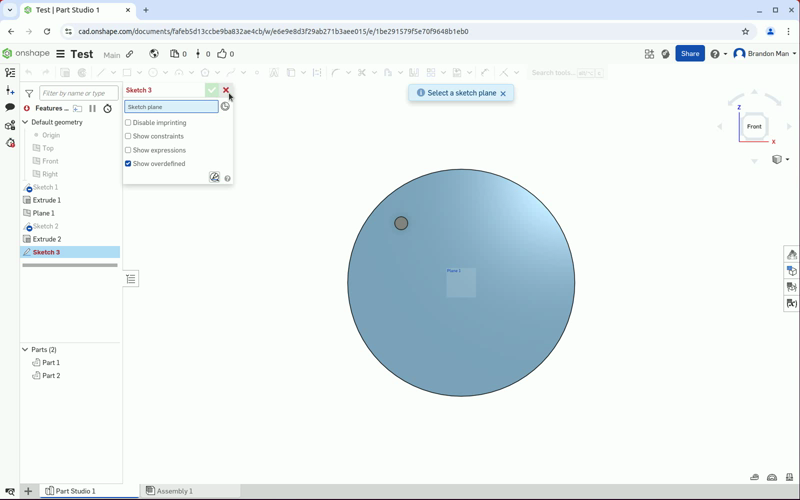
mouse_move(73, 215)
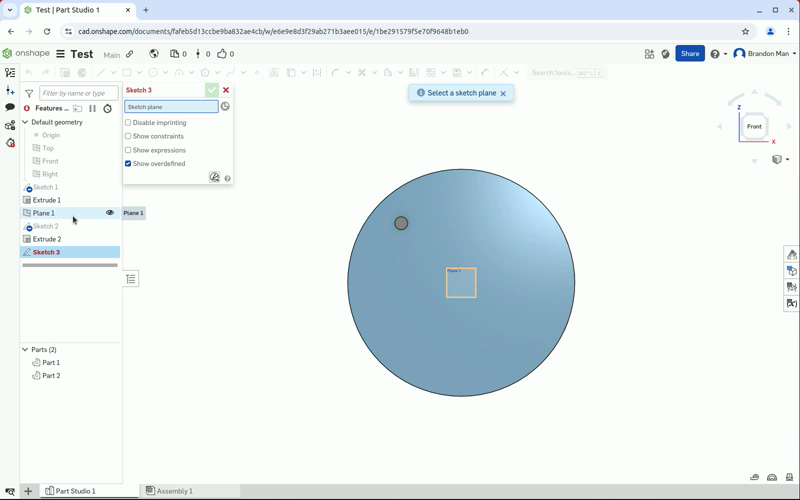
click(73, 215)
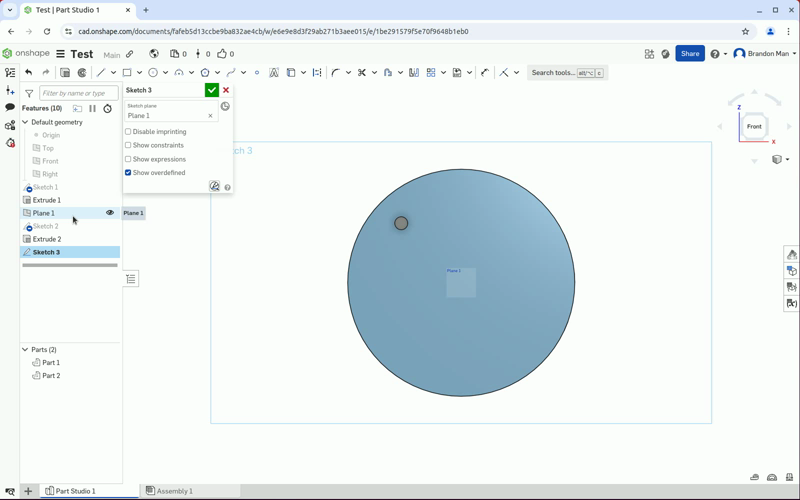
mouse_move(73, 352)
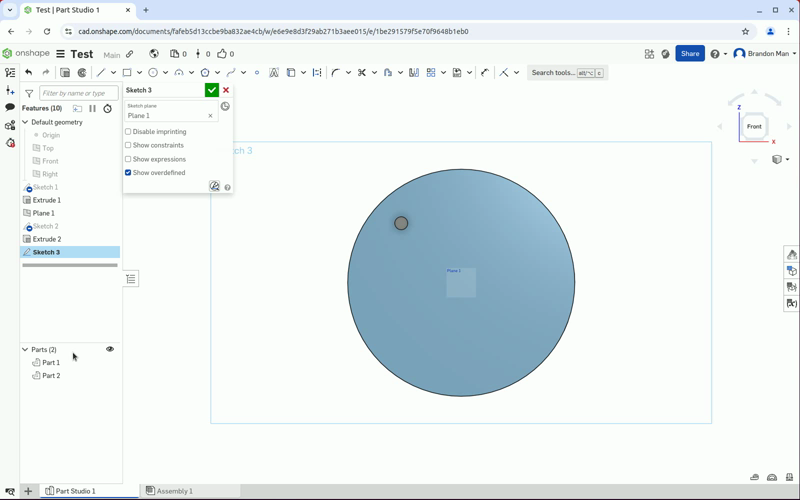
key(y)
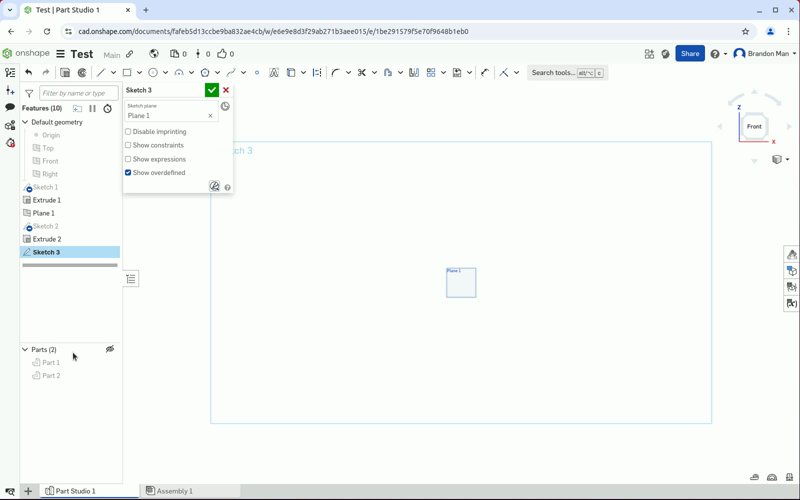
key(c)
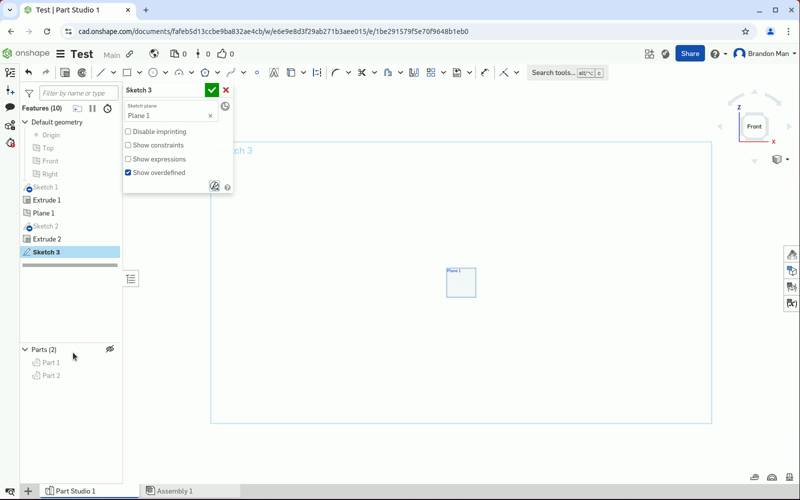
key_down(shift)
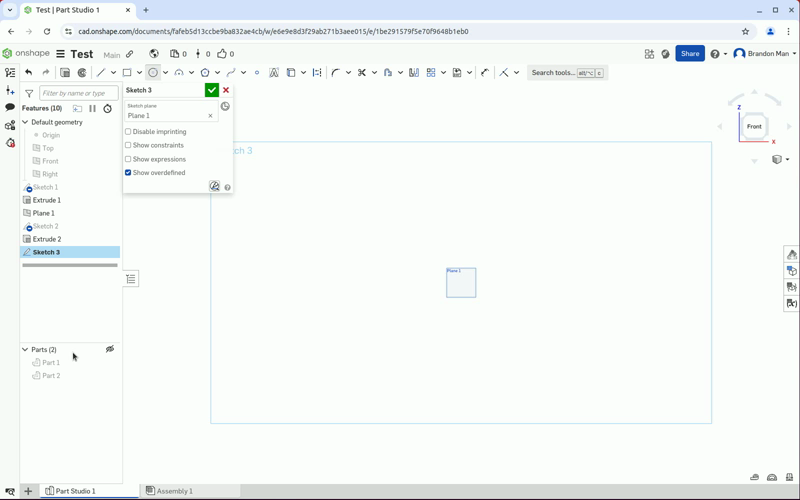
mouse_move(461, 198)
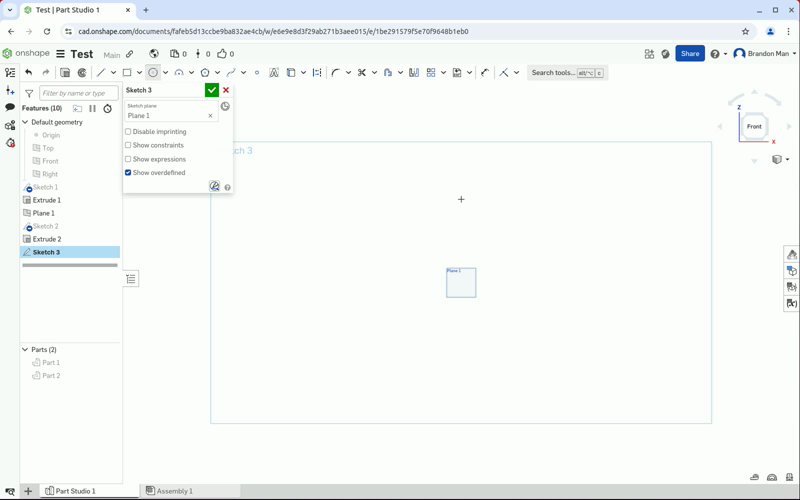
click(461, 198)
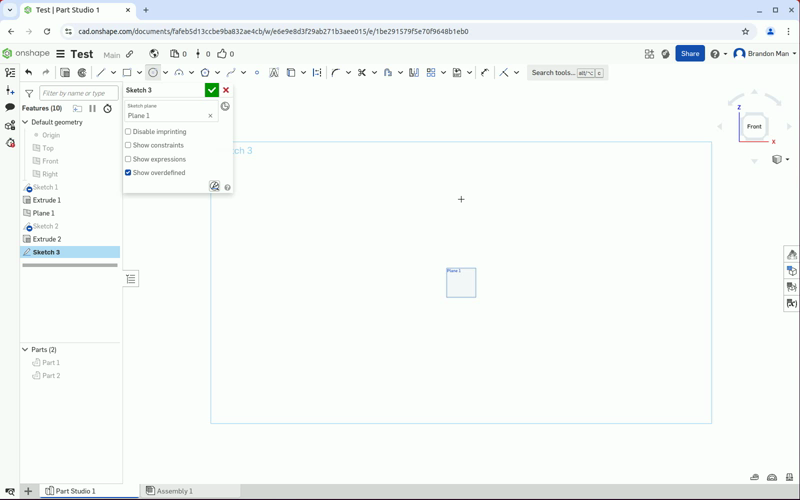
key_up(shift)
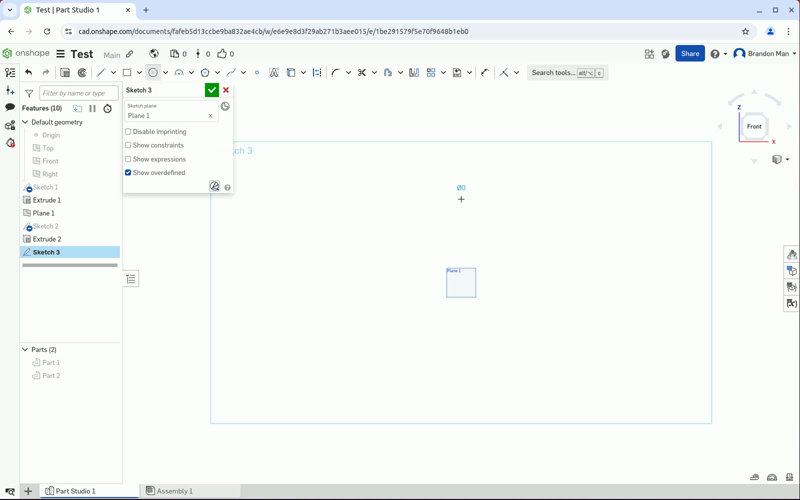
mouse_move(467, 198)
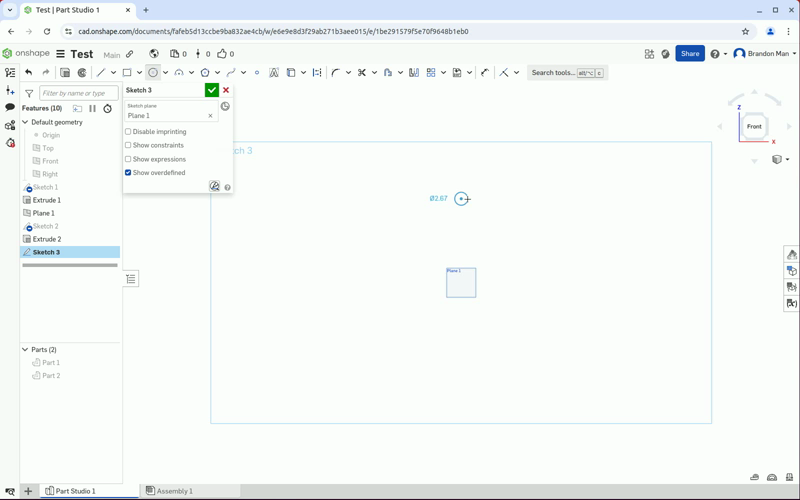
click(467, 198)
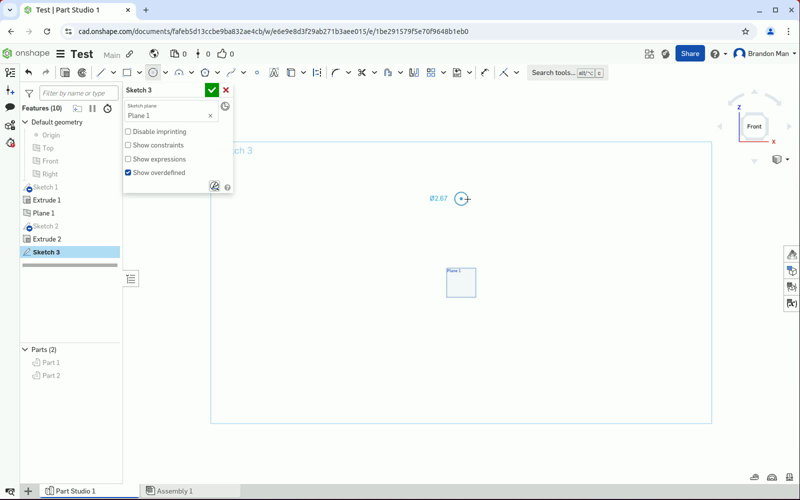
key(esc)
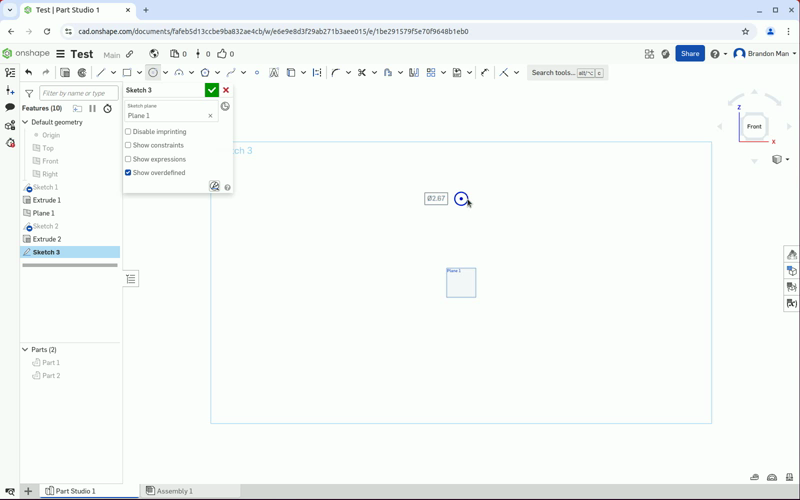
mouse_move(458, 193)
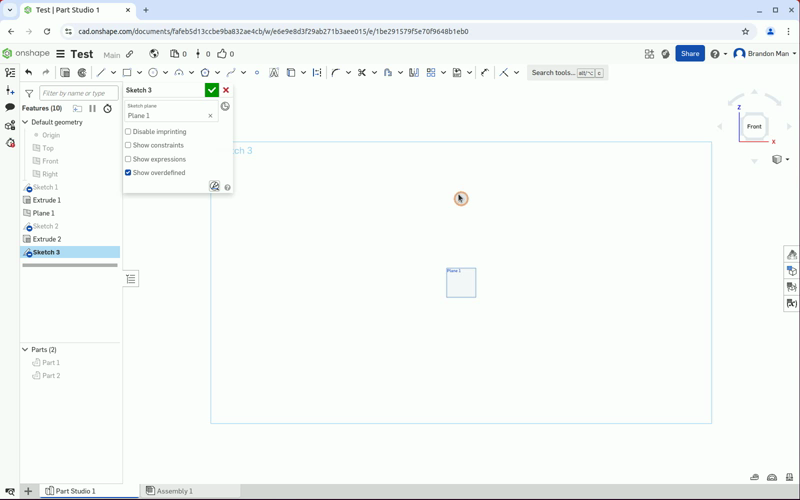
scroll(6)
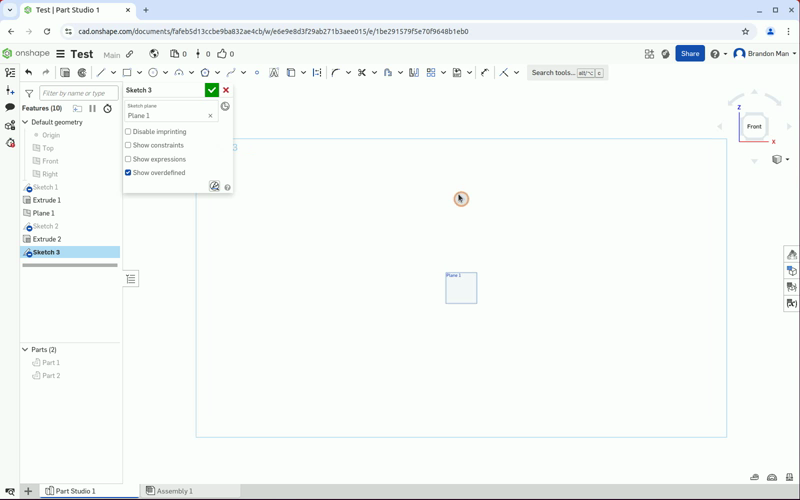
scroll(6)
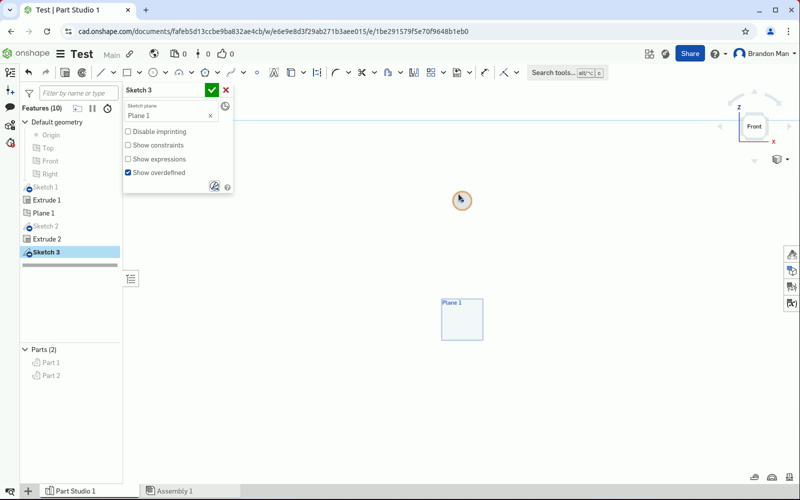
scroll(6)
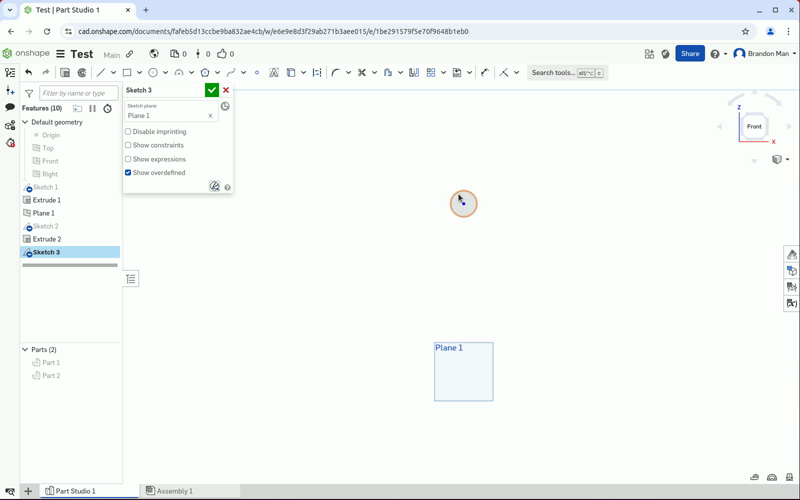
scroll(6)
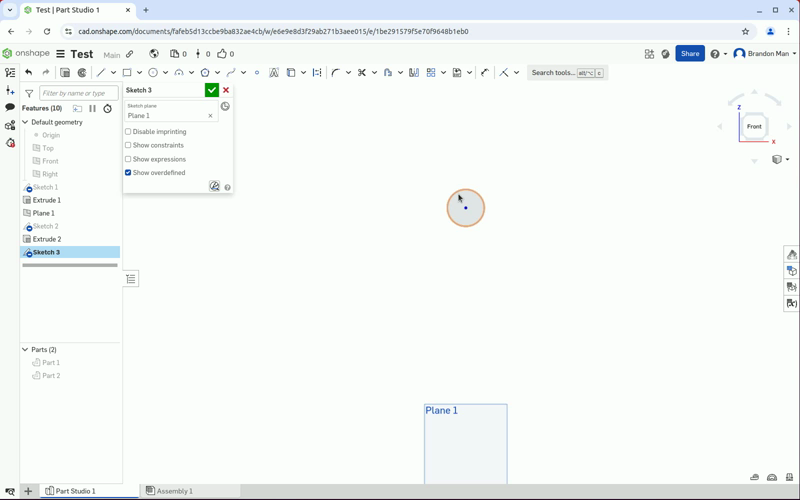
scroll(6)
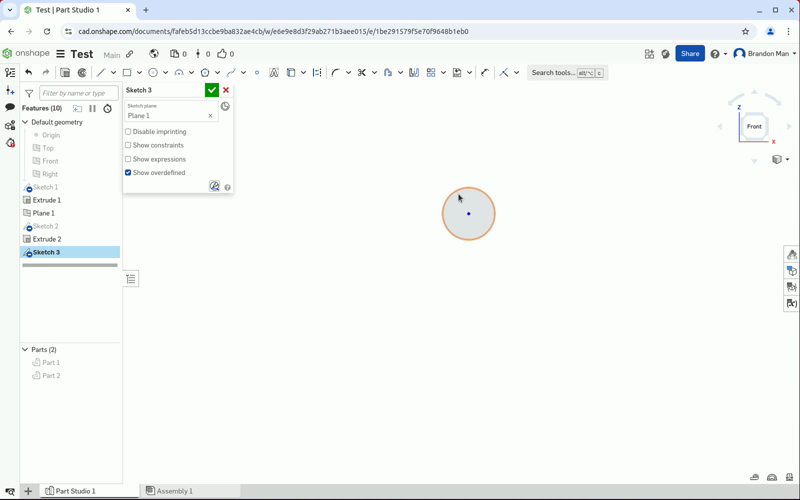
scroll(6)
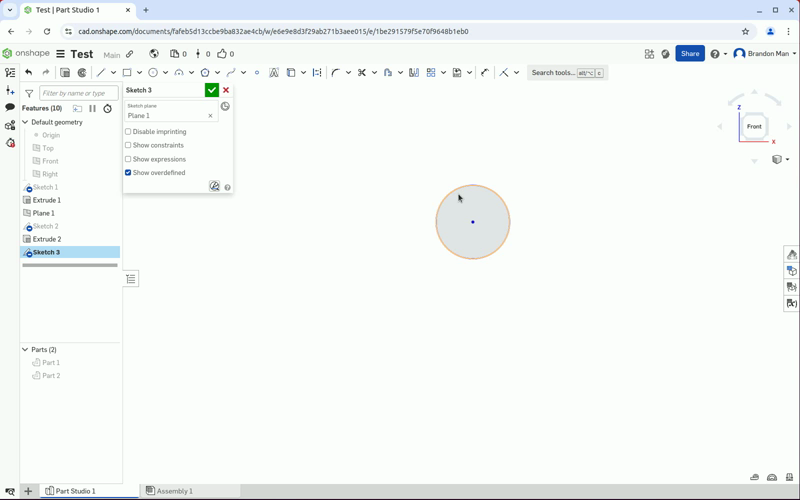
scroll(6)
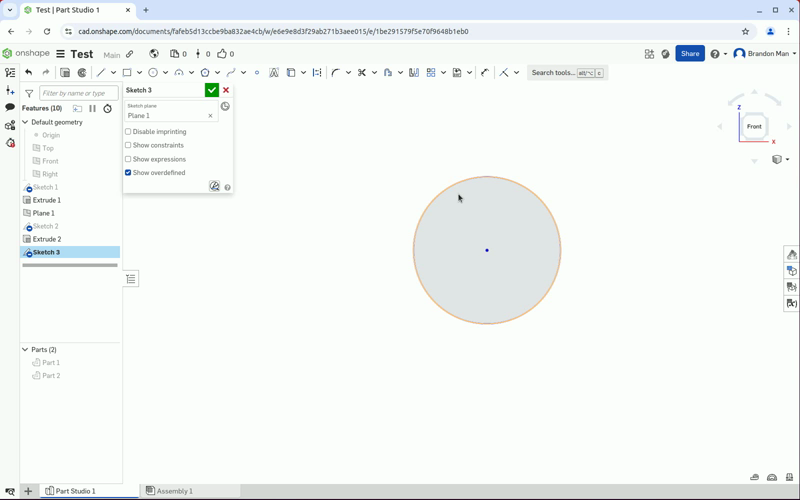
click(458, 193)
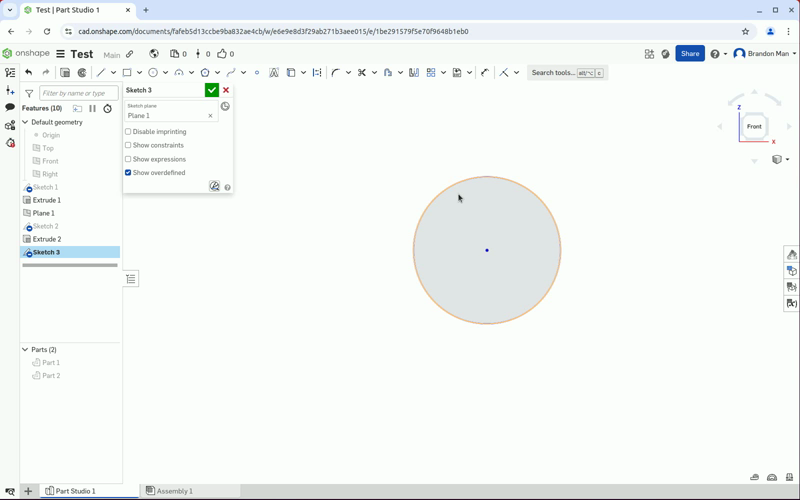
scroll(-6)
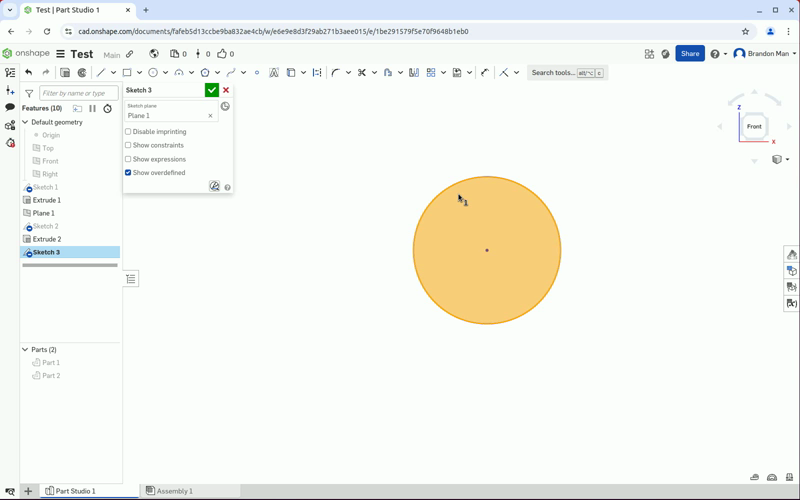
scroll(-6)
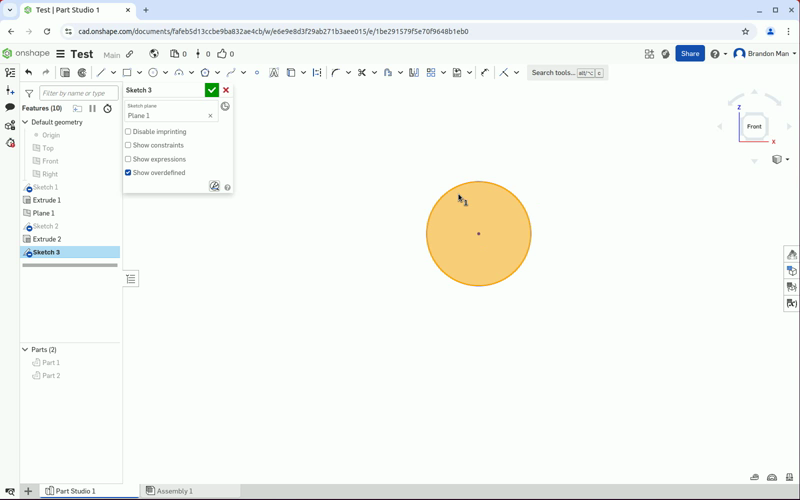
scroll(-6)
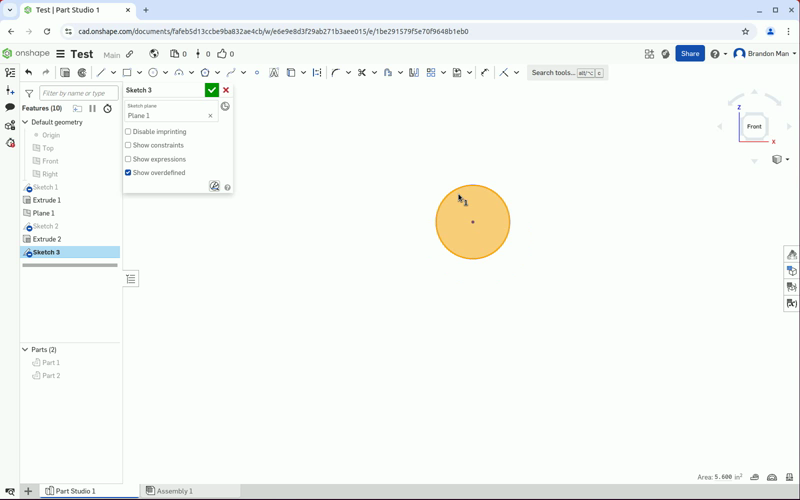
scroll(-6)
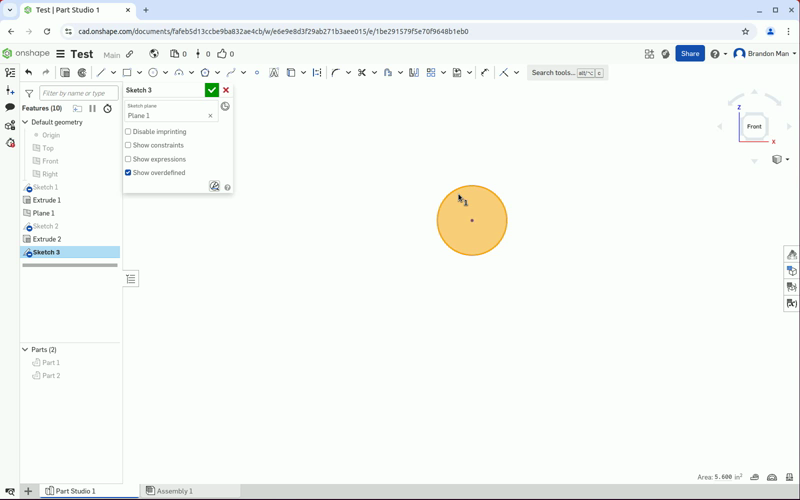
scroll(-6)
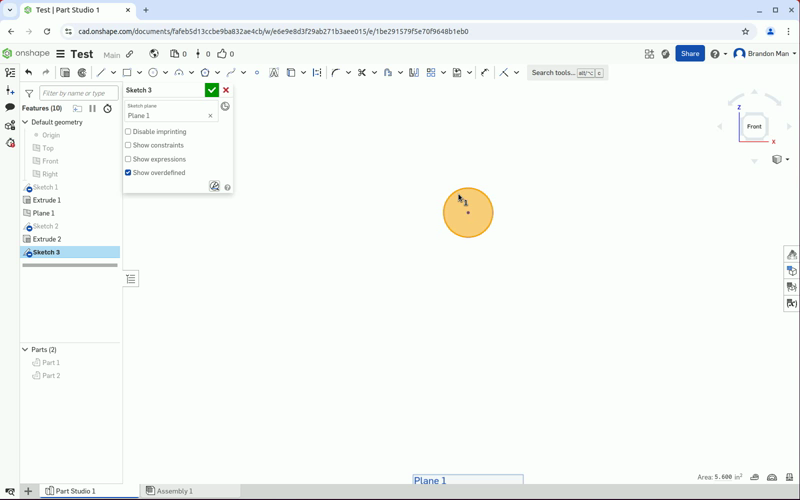
scroll(-6)
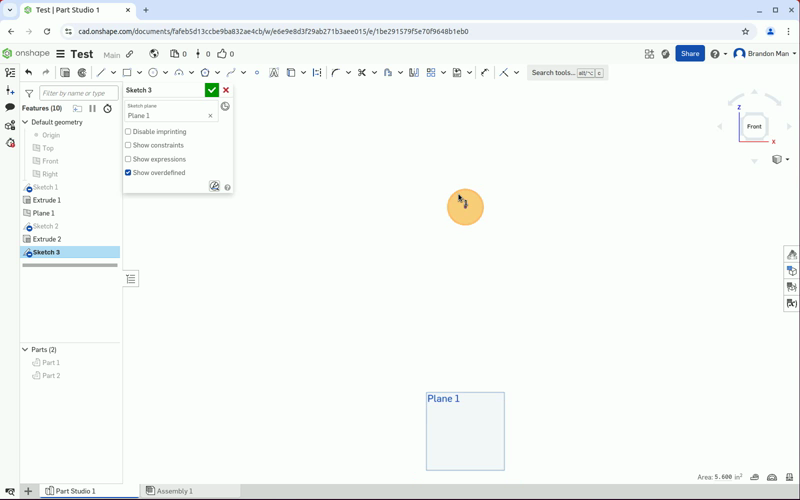
scroll(-6)
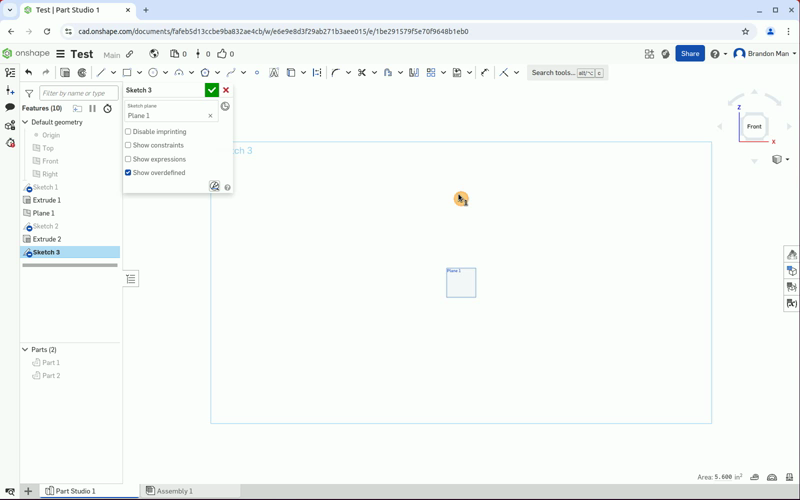
mouse_move(73, 352)
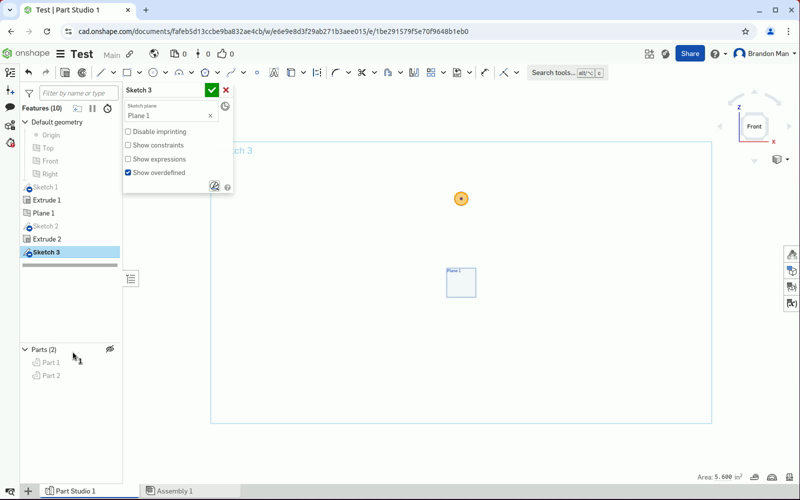
key(shift+y)
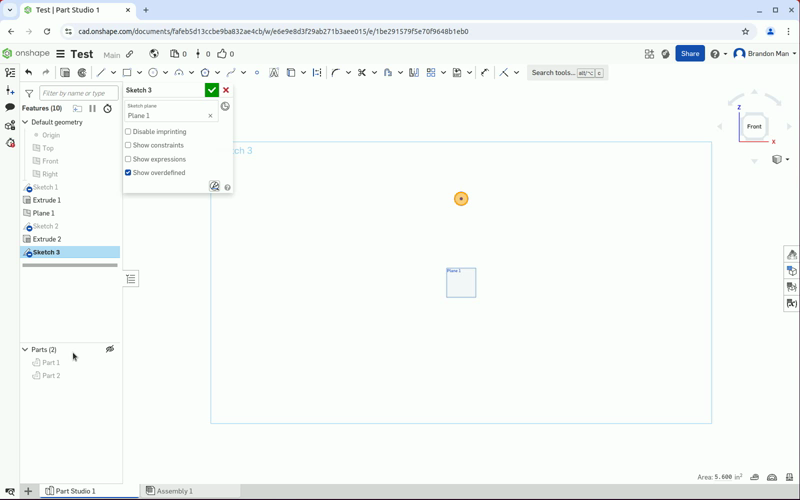
key(shift+e)
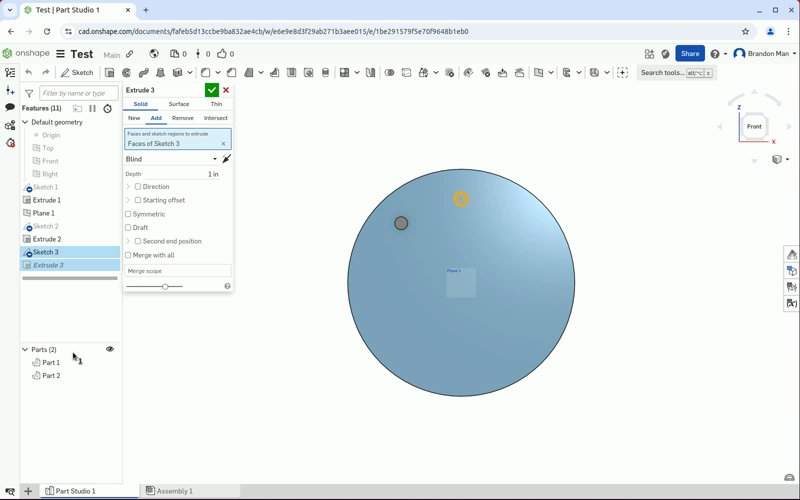
mouse_move(143, 106)
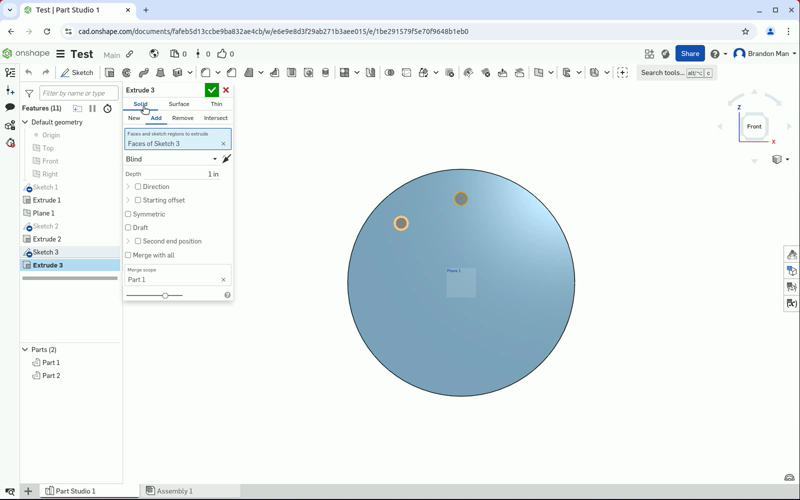
click(143, 106)
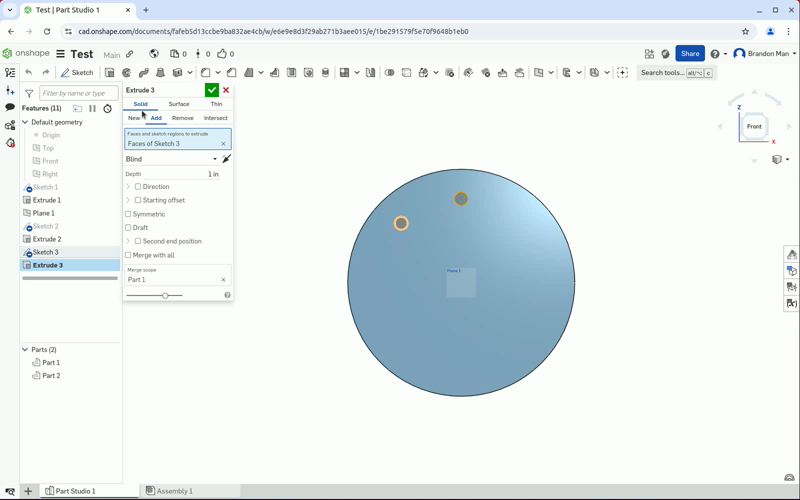
mouse_move(137, 120)
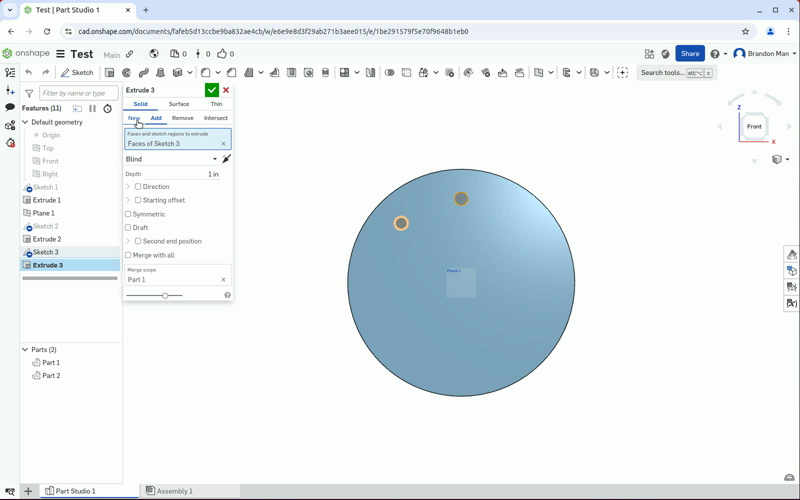
click(137, 120)
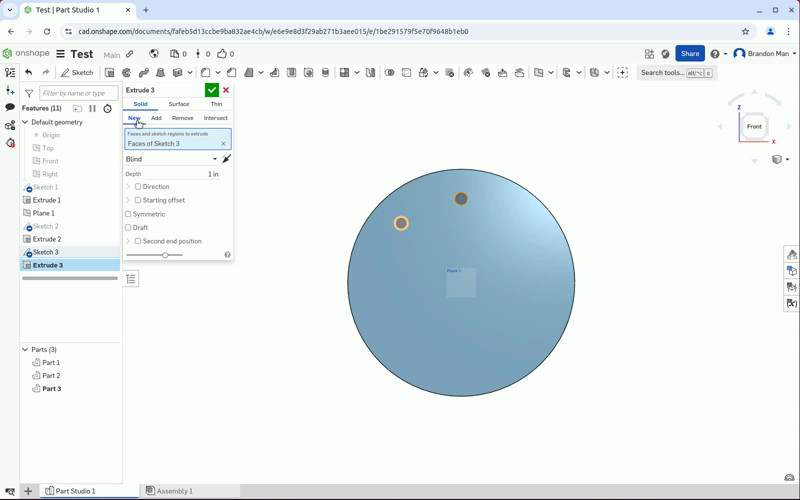
key(tab, 4)
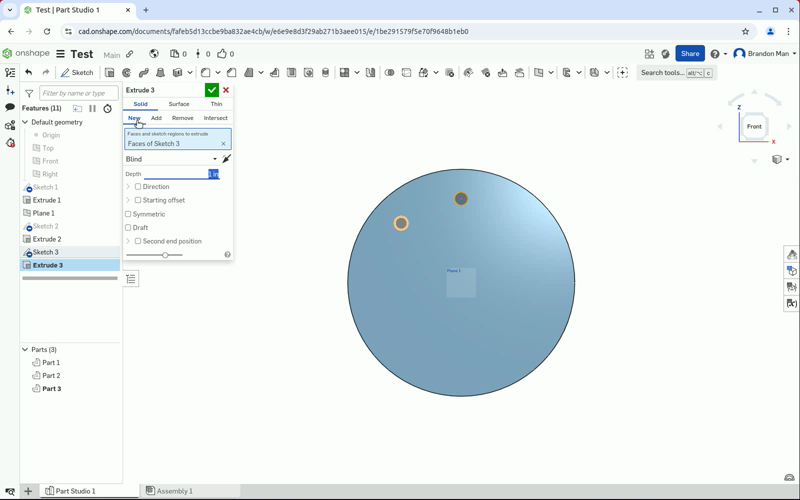
text(2.889)
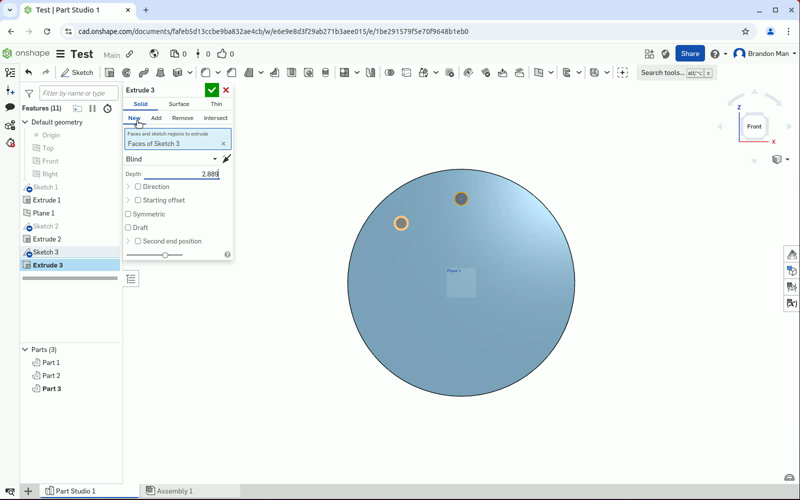
key(enter)
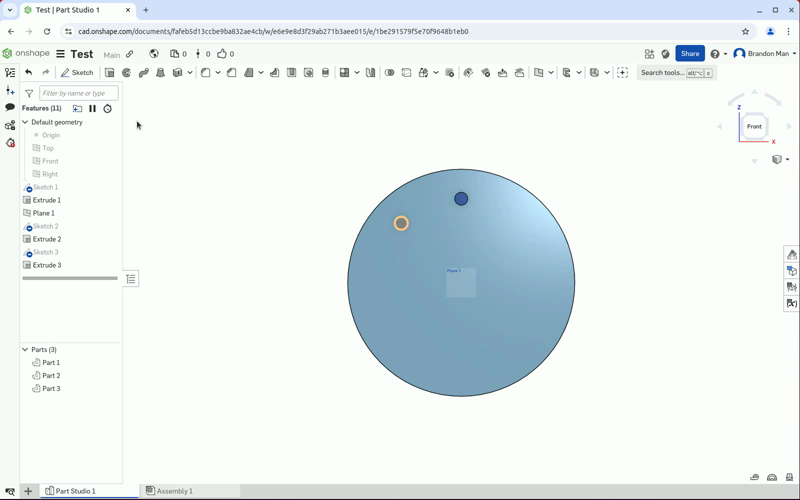
key(shift+h)
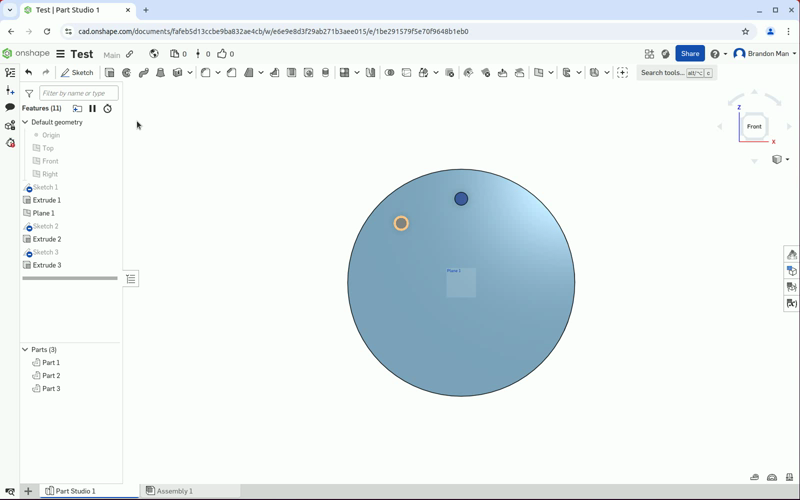
key(shift+h)
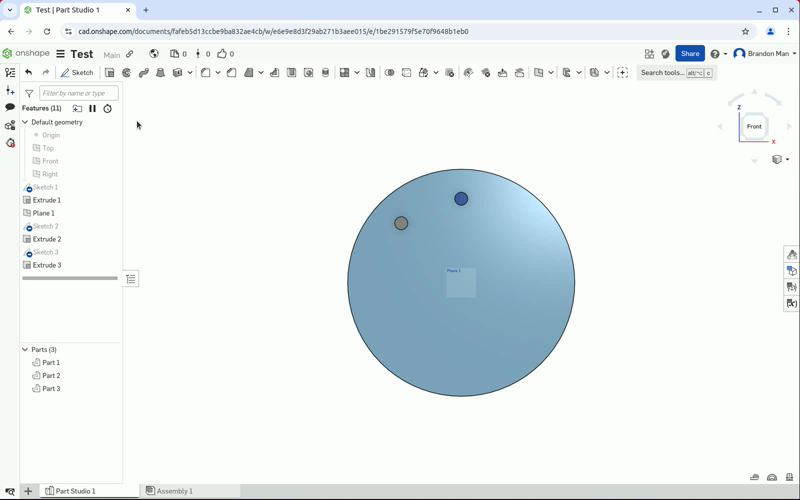
mouse_move(73, 189)
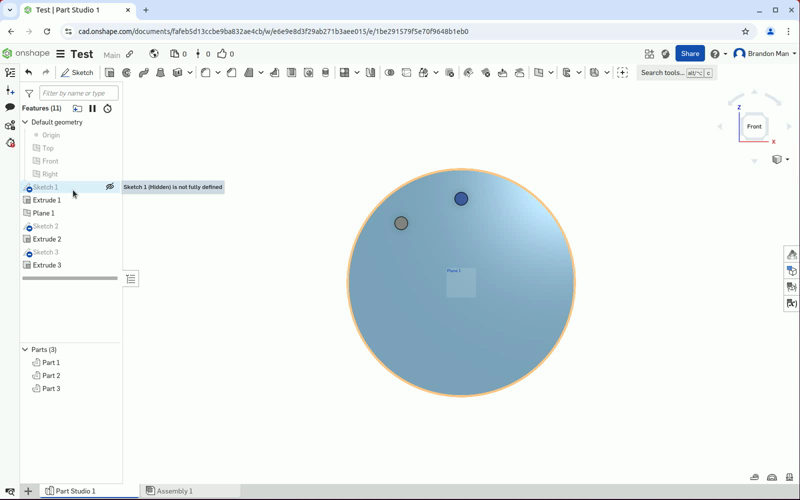
click(73, 189)
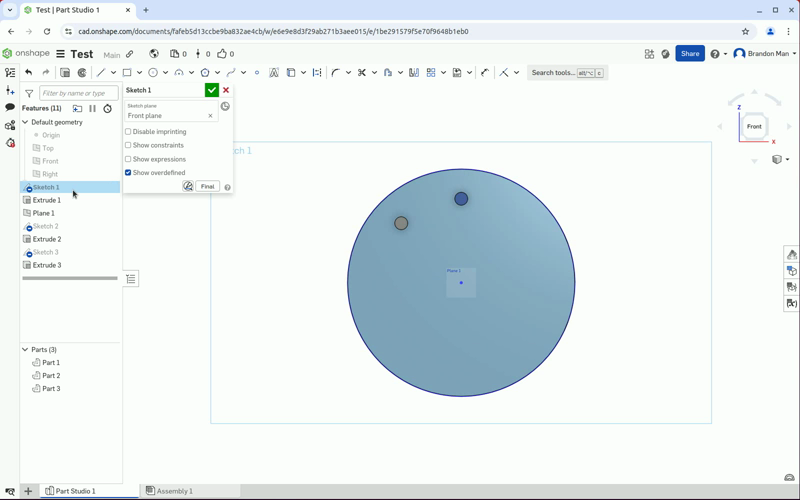
mouse_move(229, 92)
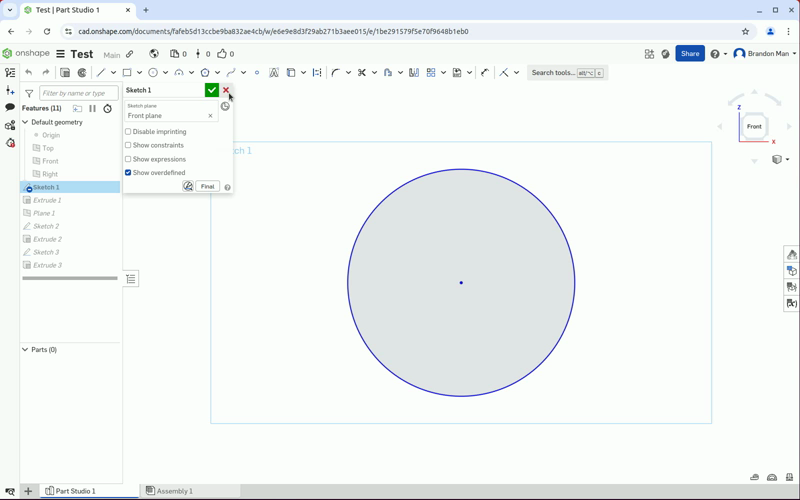
click(229, 92)
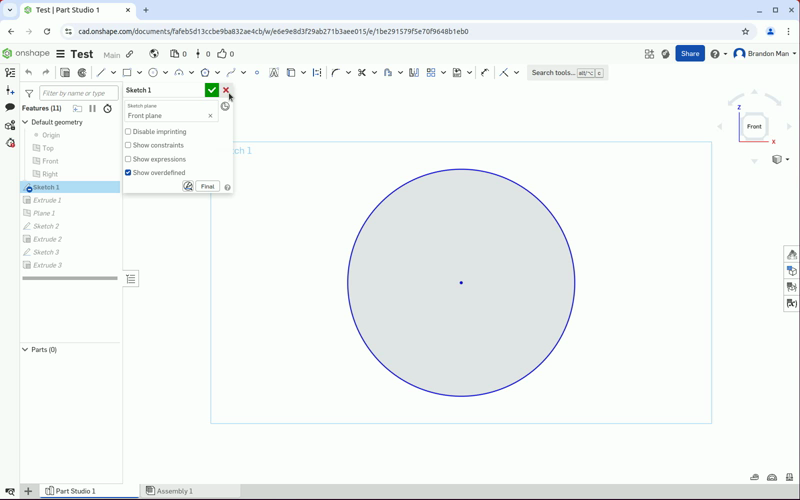
key(shift+s)
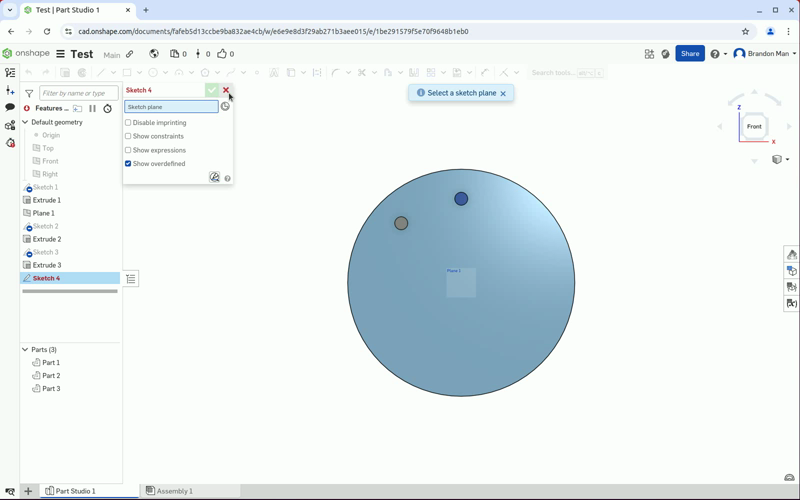
mouse_move(73, 215)
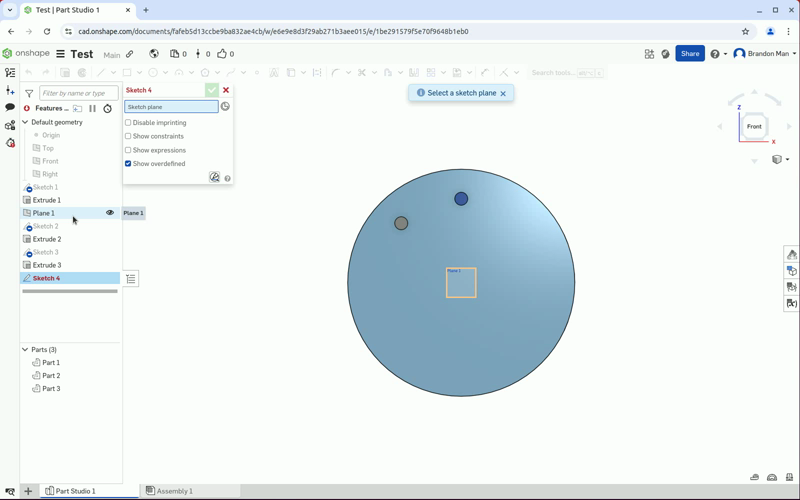
click(73, 215)
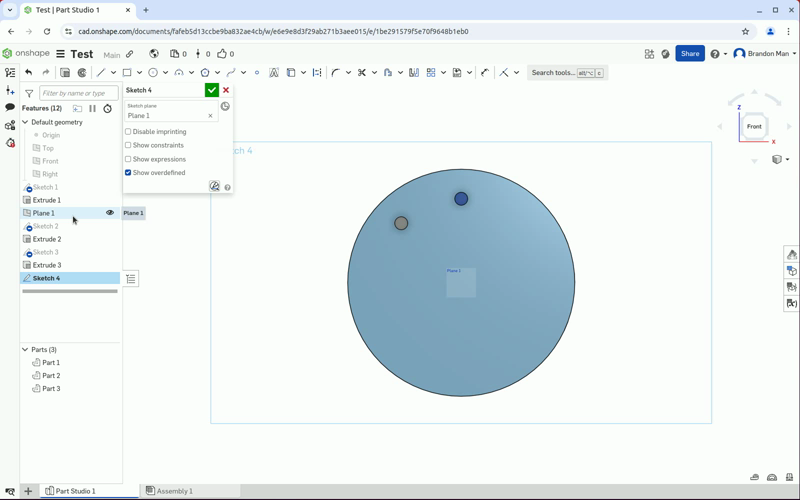
mouse_move(73, 352)
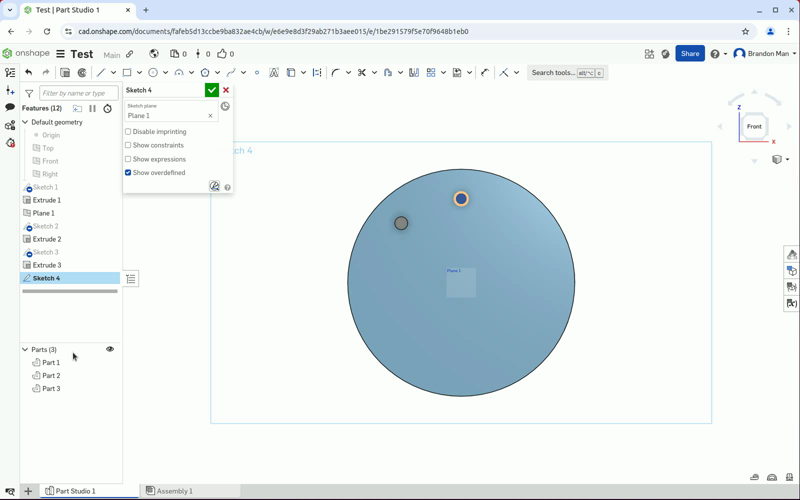
key(y)
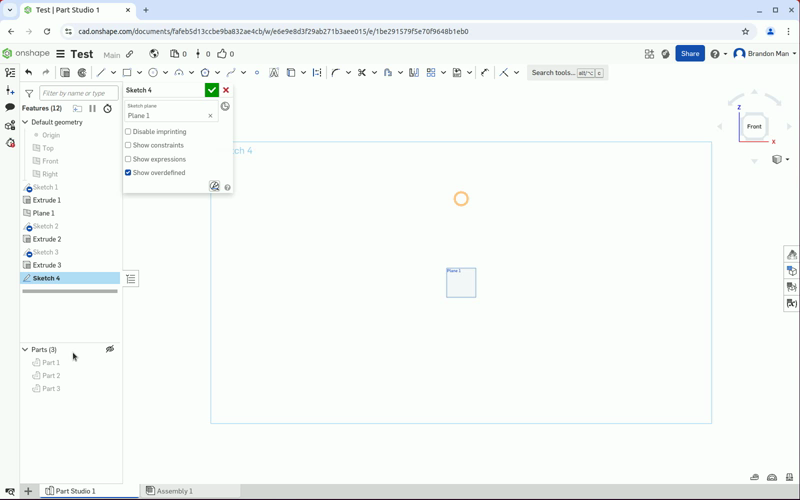
key(c)
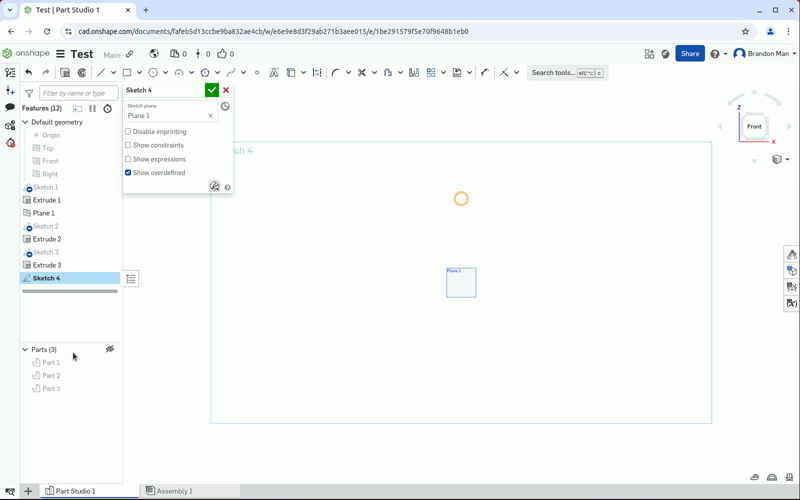
key_down(shift)
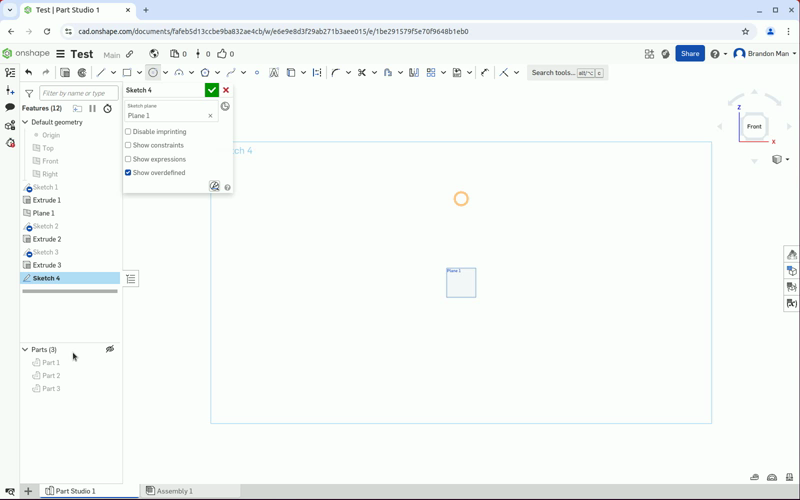
mouse_move(521, 223)
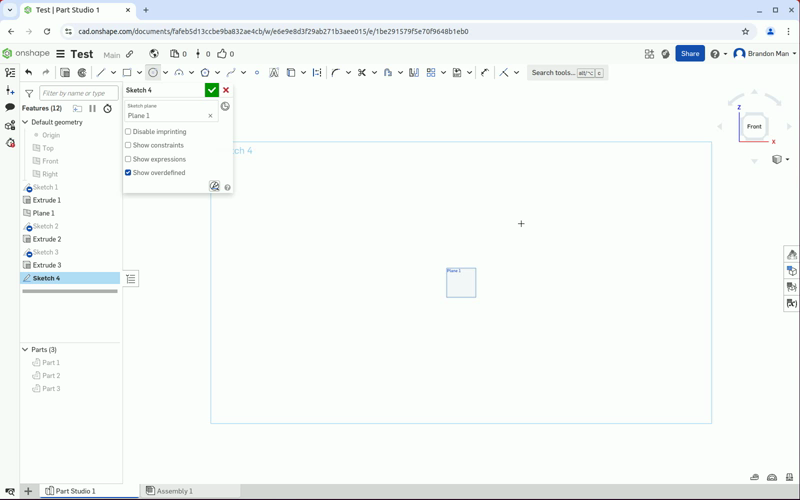
click(521, 223)
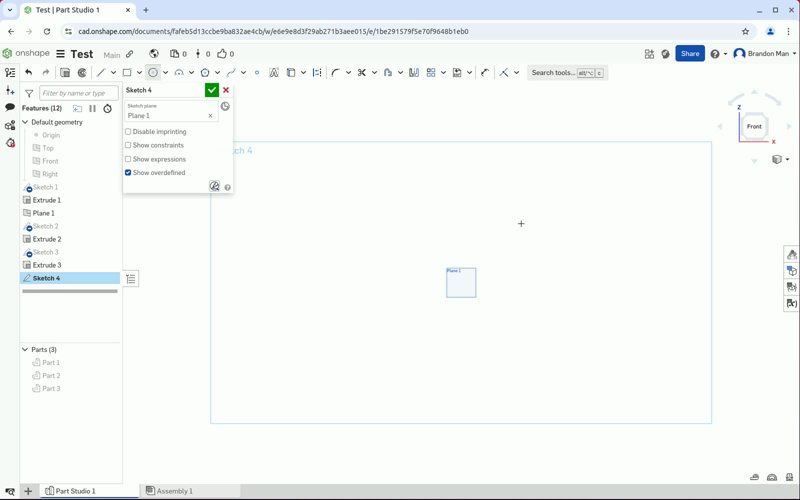
key_up(shift)
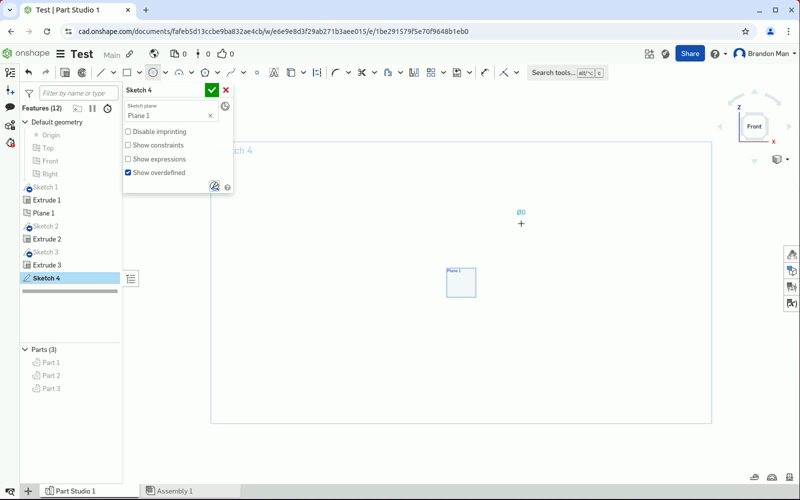
mouse_move(527, 223)
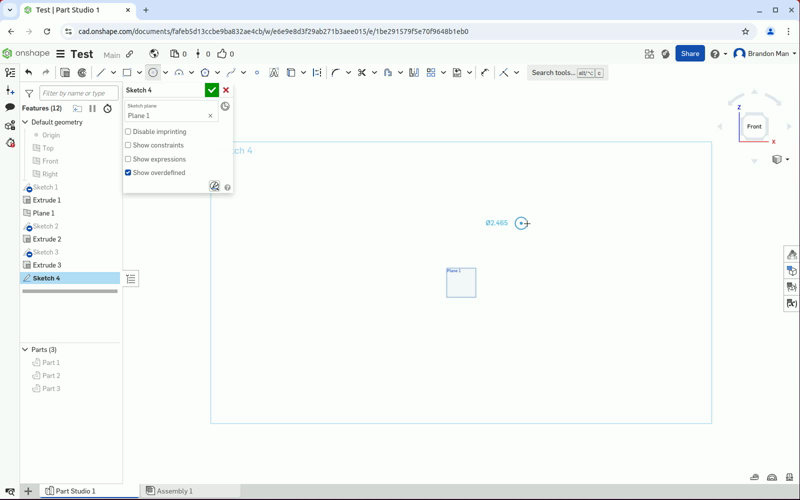
click(527, 223)
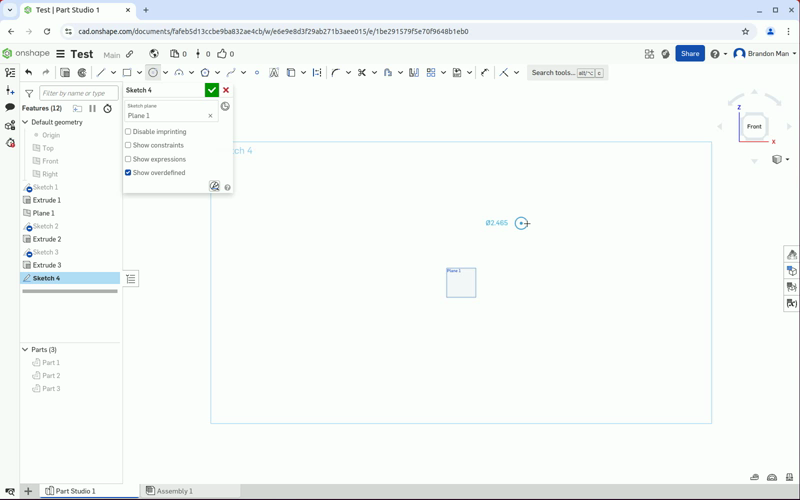
key(esc)
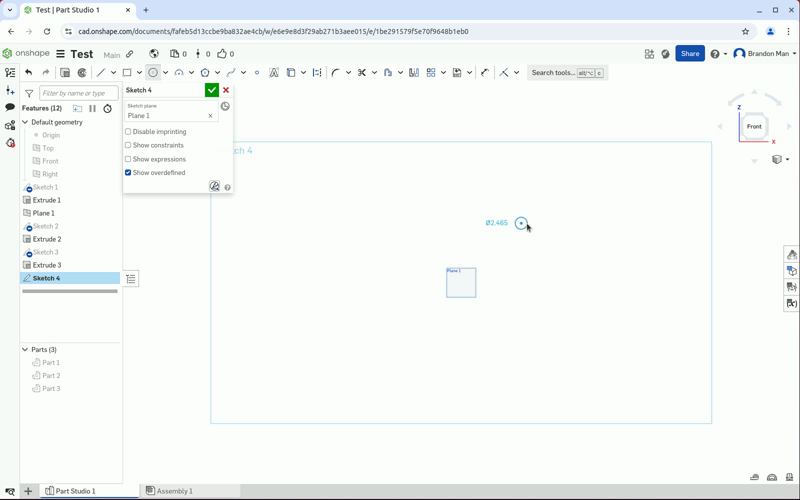
mouse_move(524, 226)
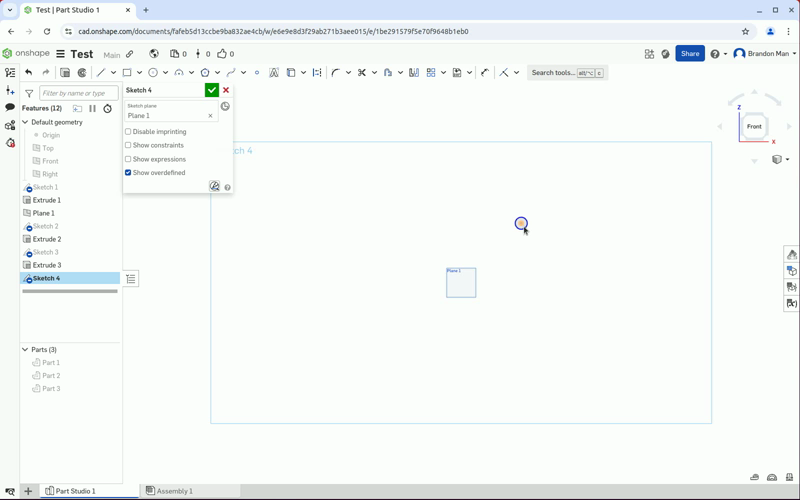
scroll(6)
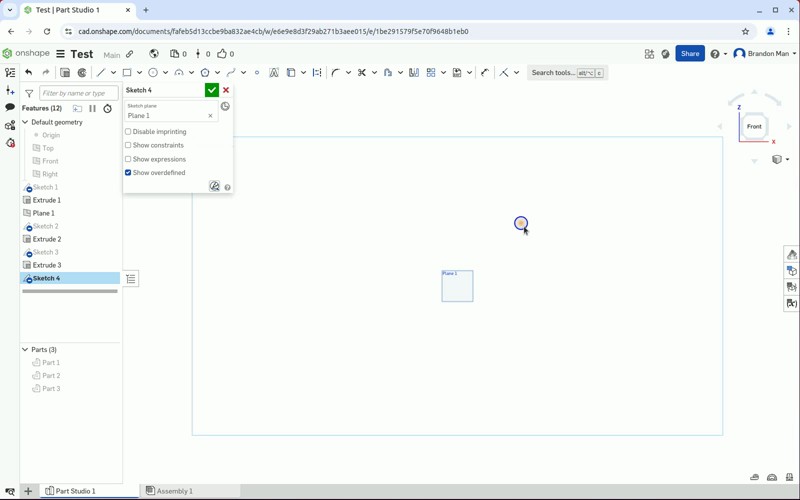
scroll(6)
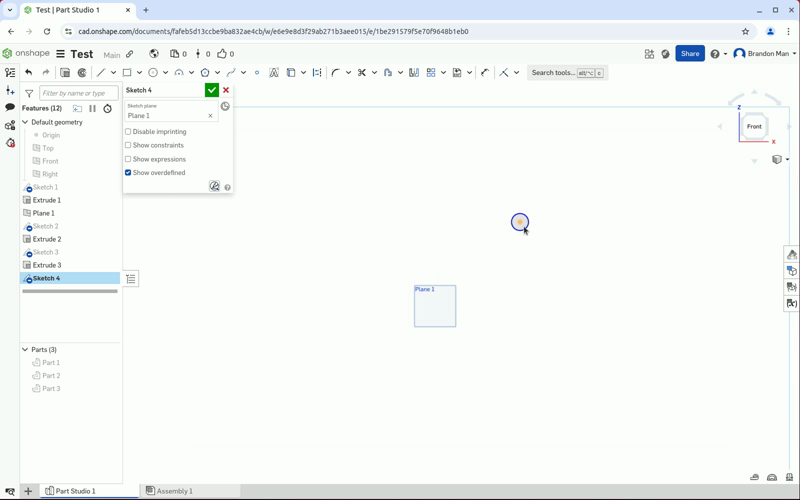
scroll(6)
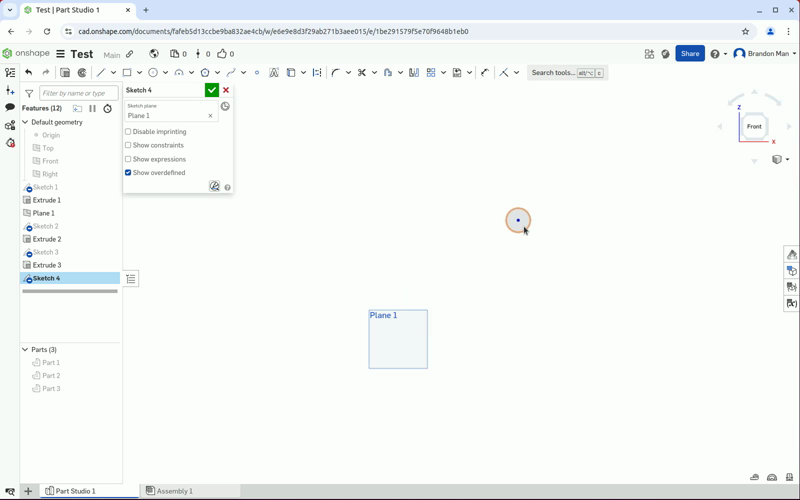
scroll(6)
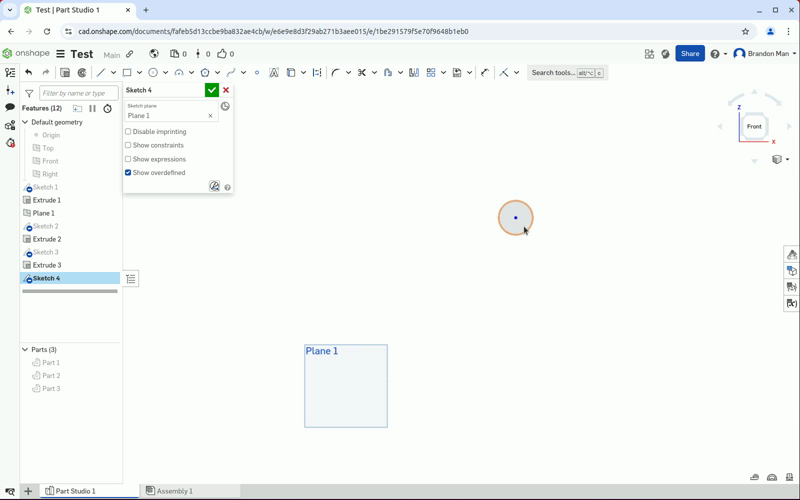
scroll(6)
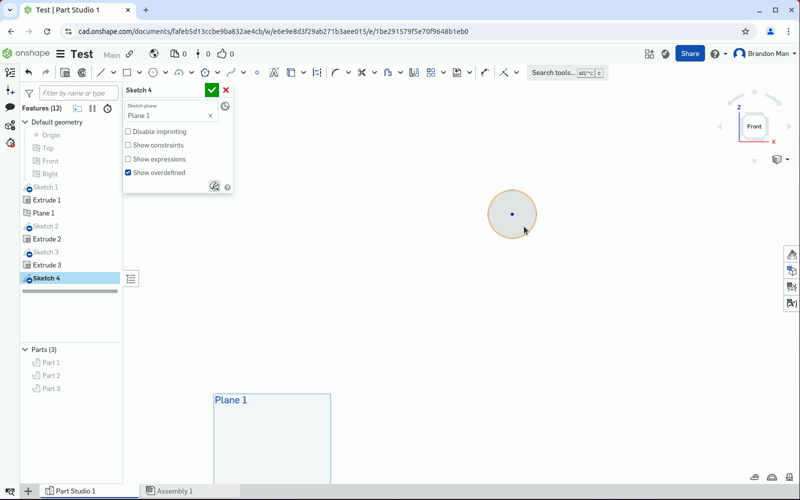
scroll(6)
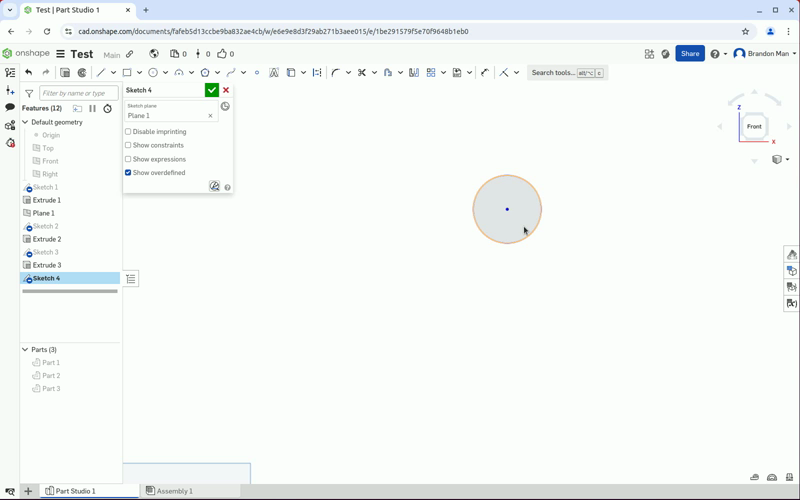
scroll(6)
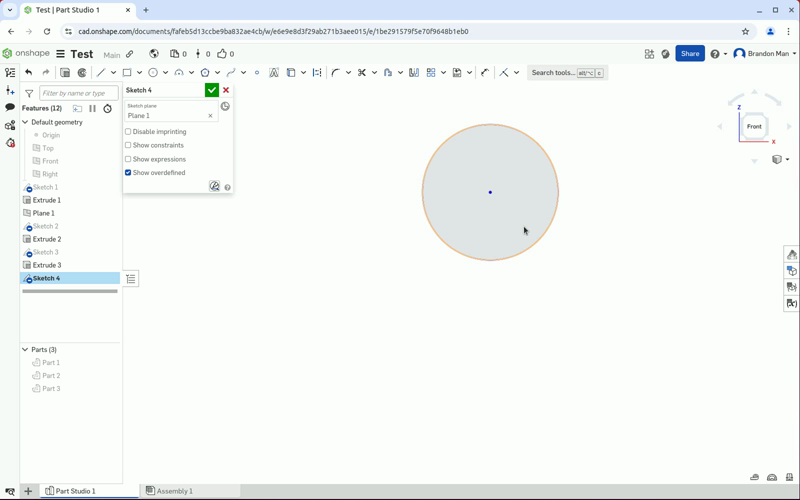
click(524, 226)
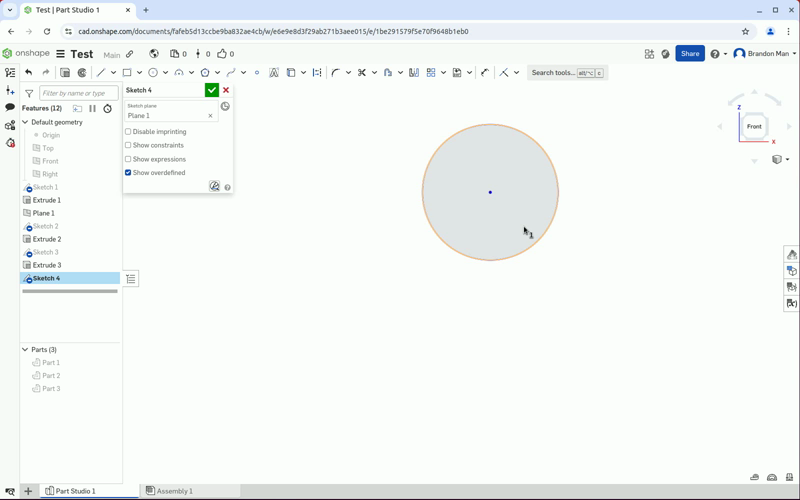
scroll(-6)
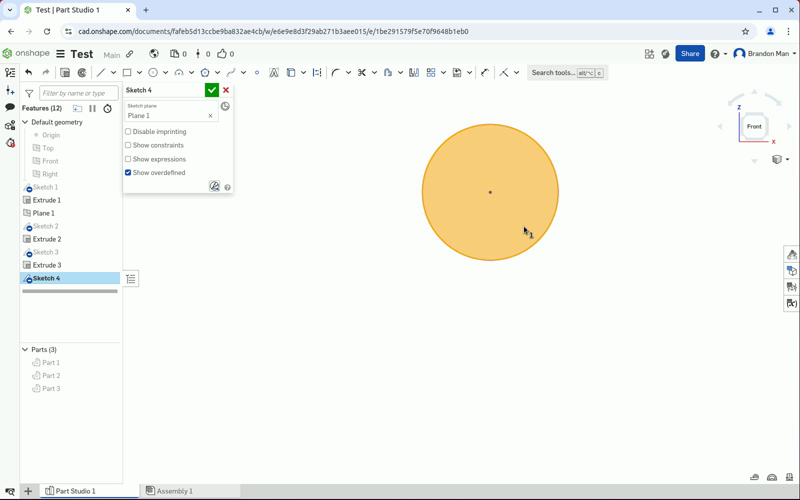
scroll(-6)
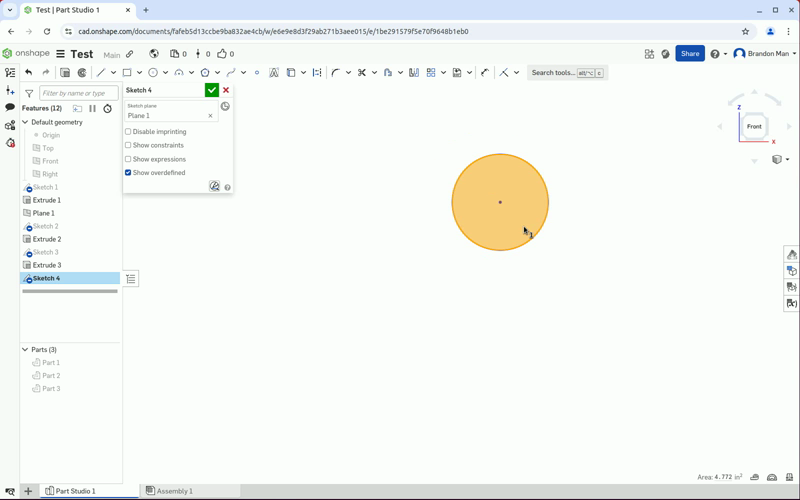
scroll(-6)
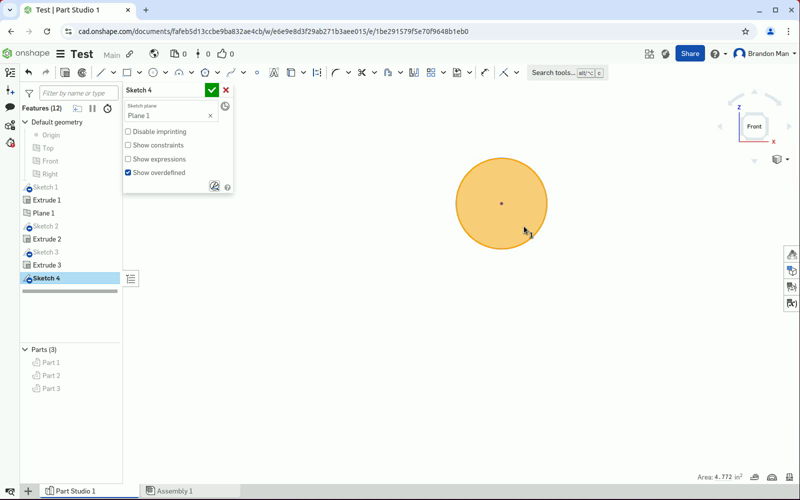
scroll(-6)
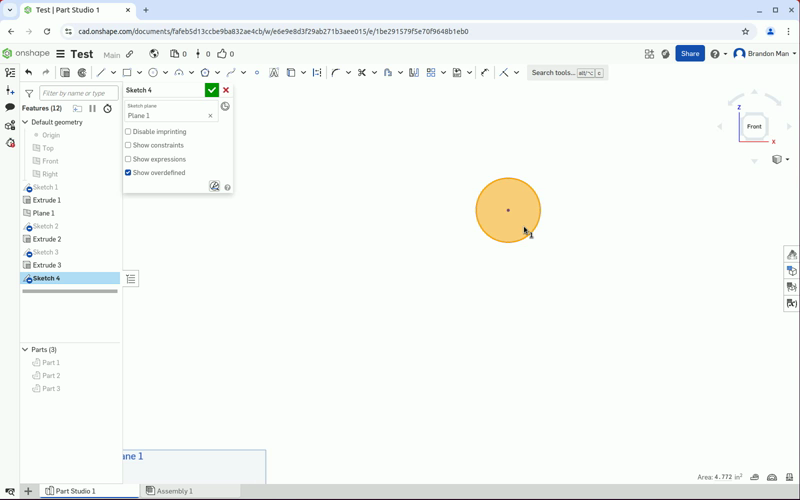
scroll(-6)
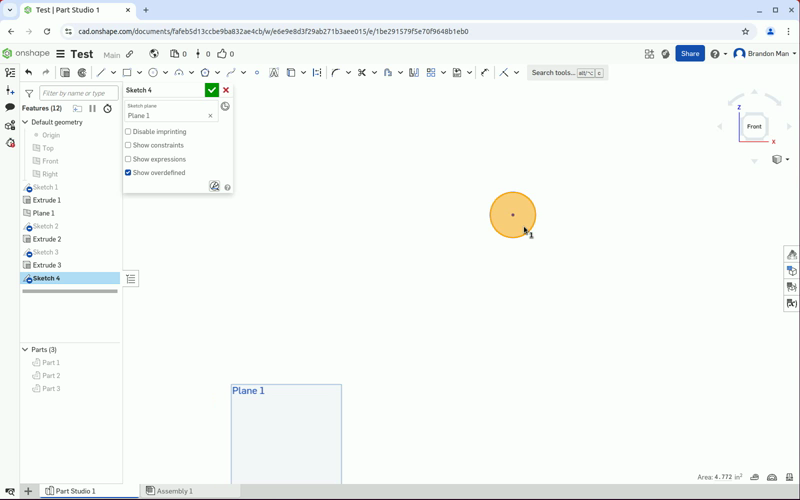
scroll(-6)
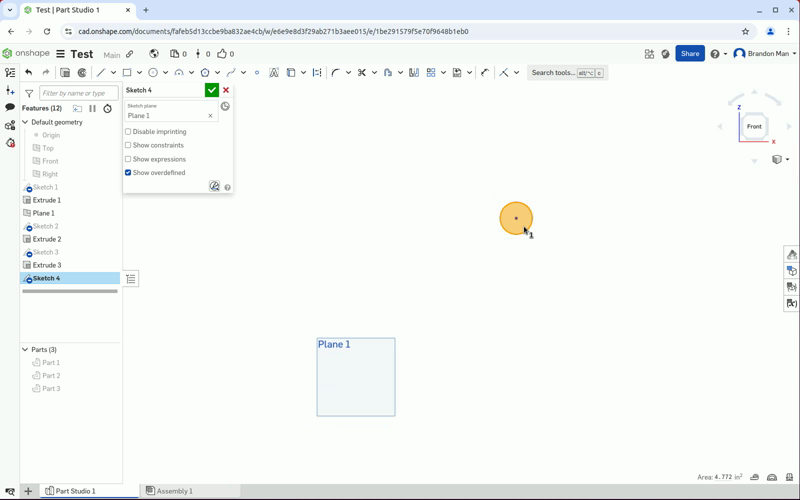
scroll(-6)
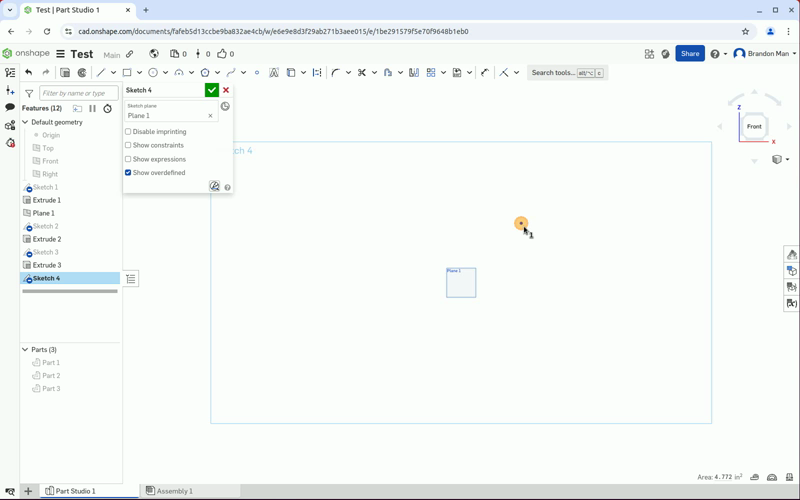
mouse_move(73, 352)
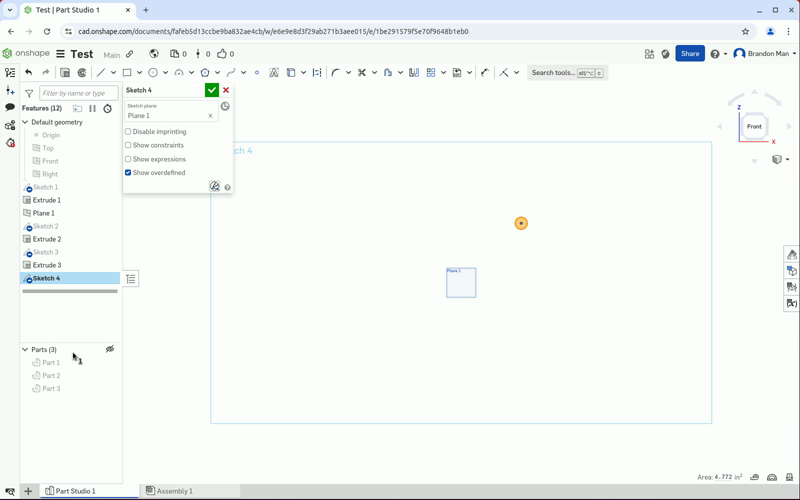
key(shift+y)
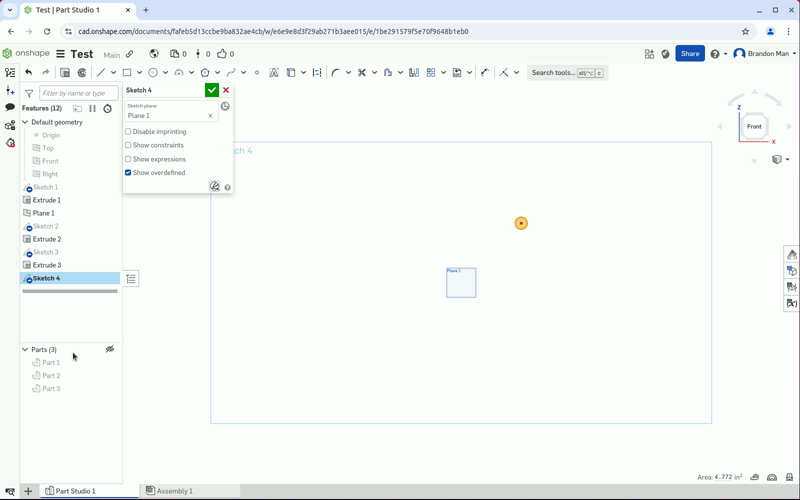
key(shift+e)
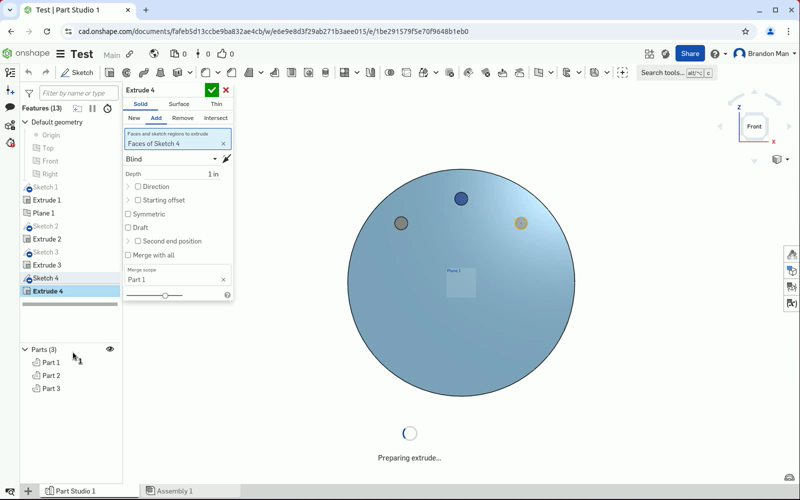
mouse_move(143, 106)
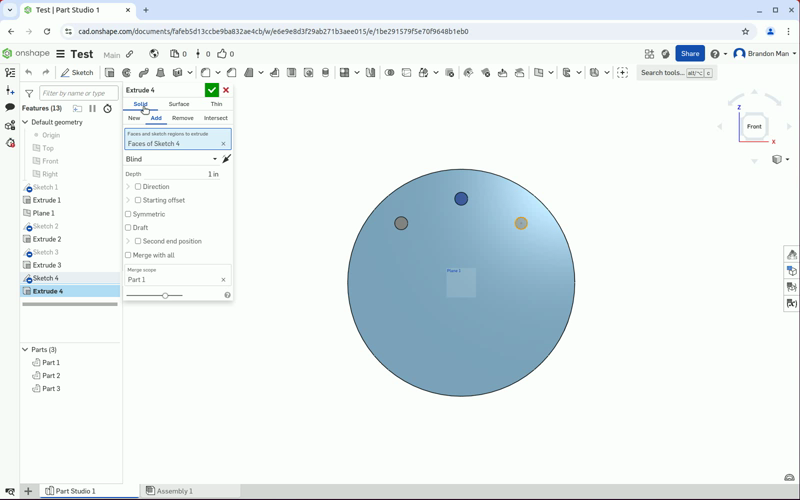
click(143, 106)
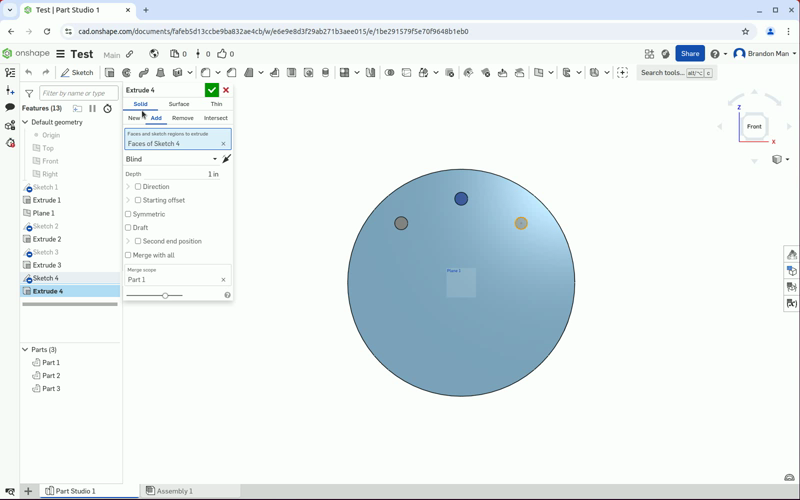
mouse_move(137, 120)
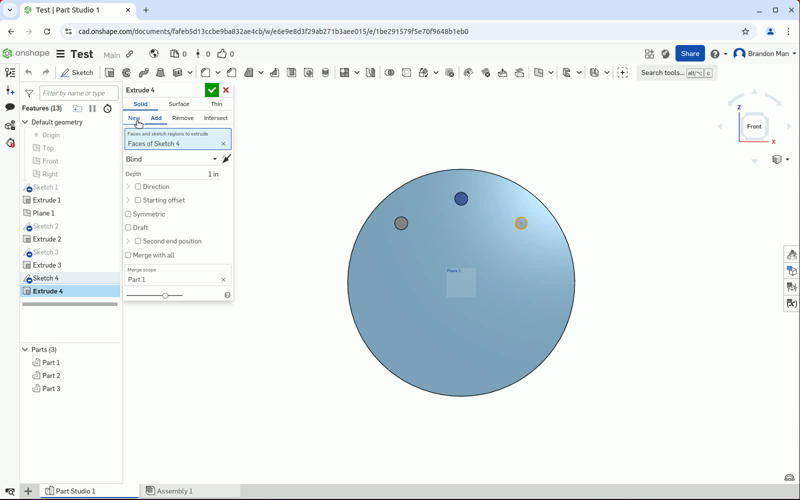
click(137, 120)
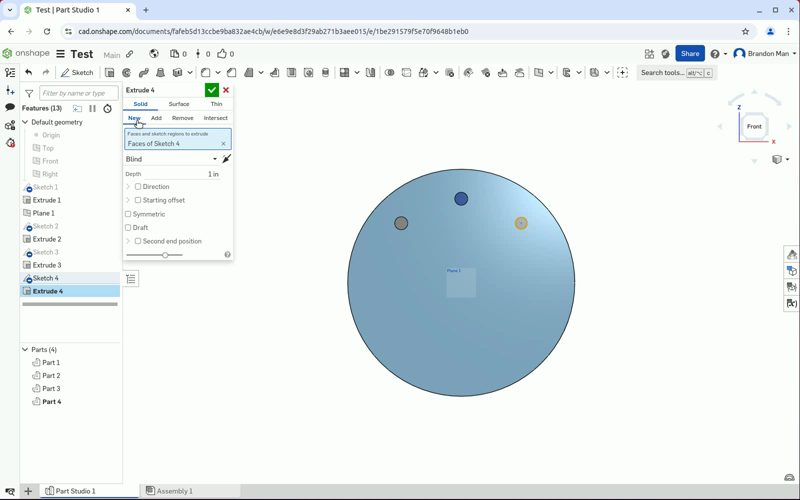
key(tab, 4)
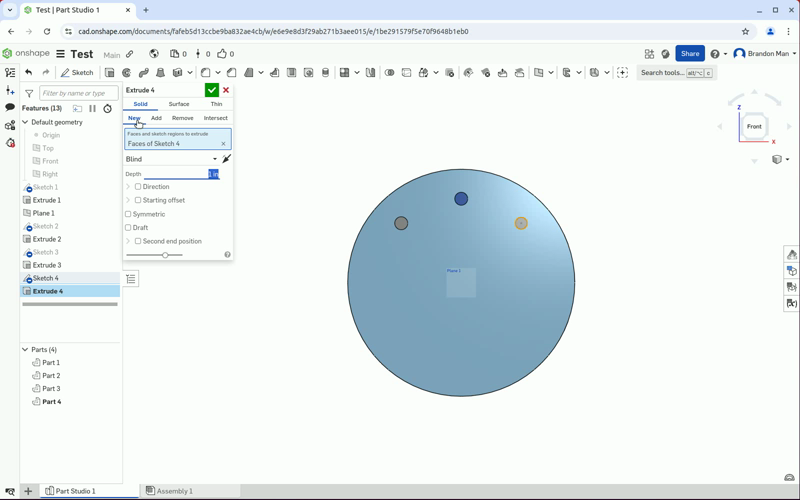
text(2.889)
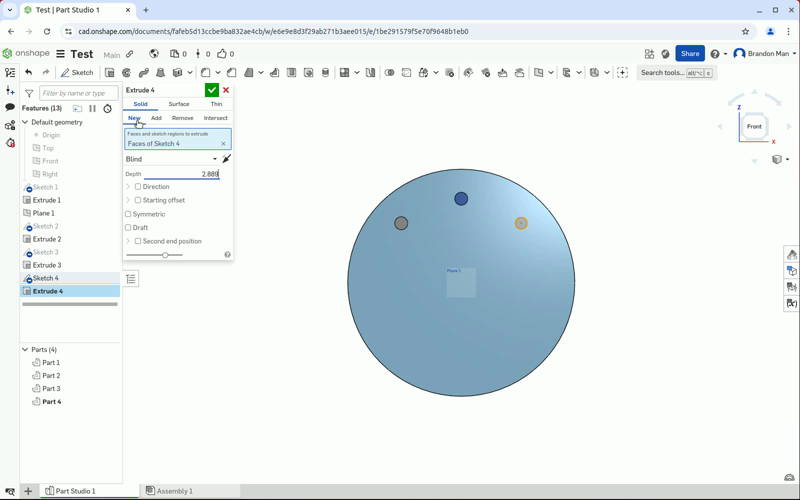
key(enter)
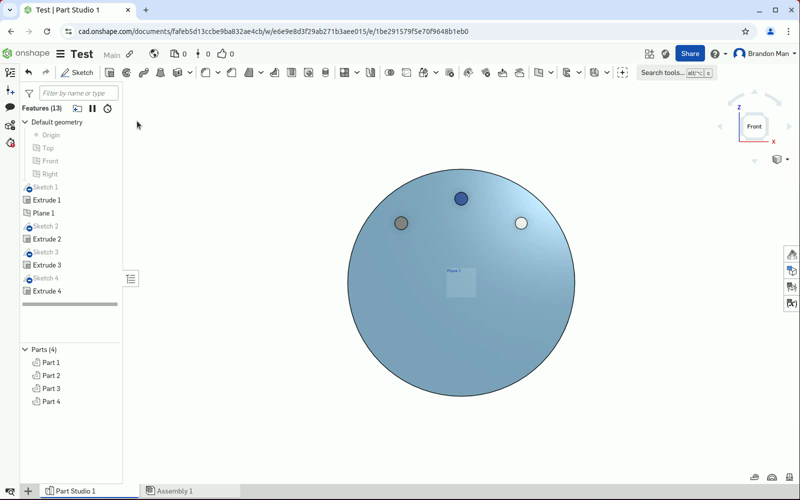
key(shift+h)
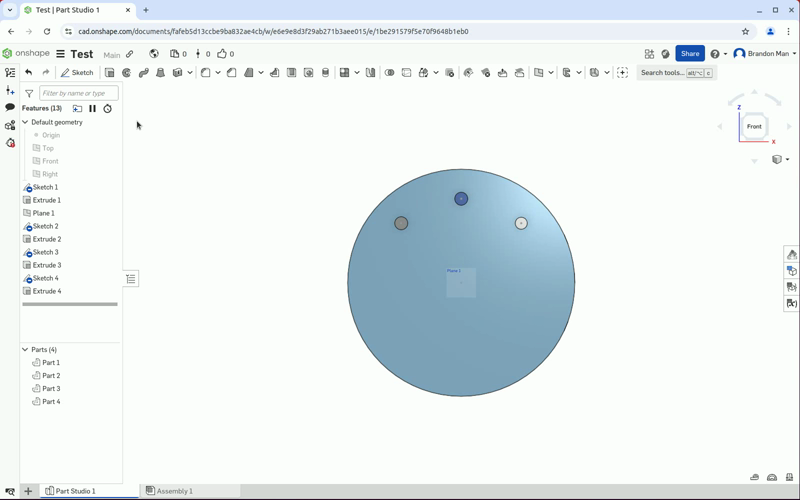
key(shift+h)
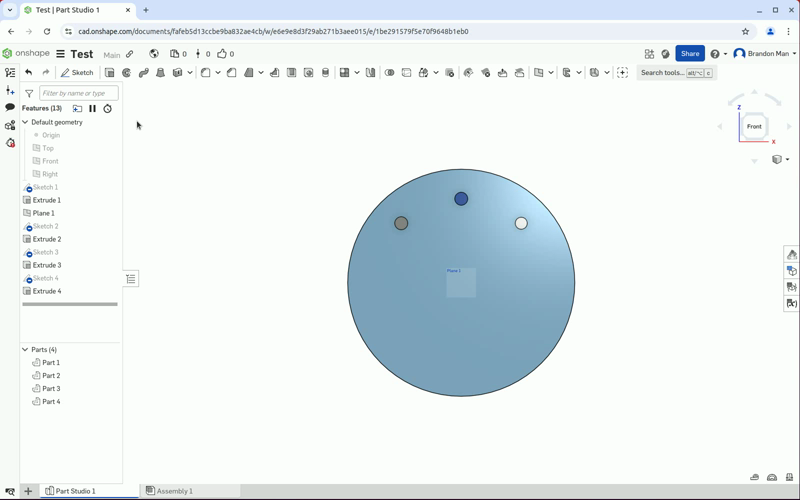
mouse_move(73, 189)
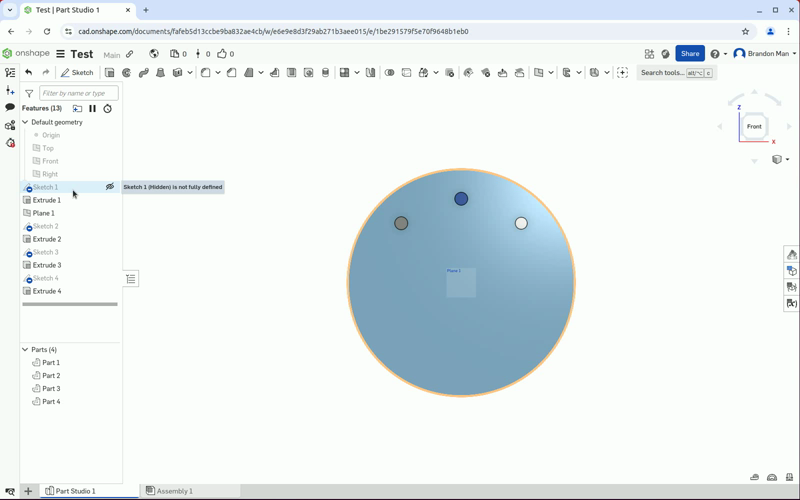
click(73, 189)
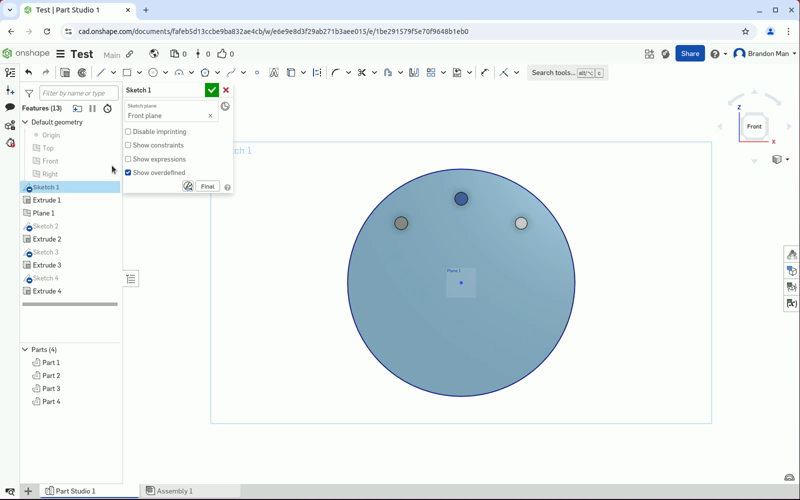
mouse_move(229, 92)
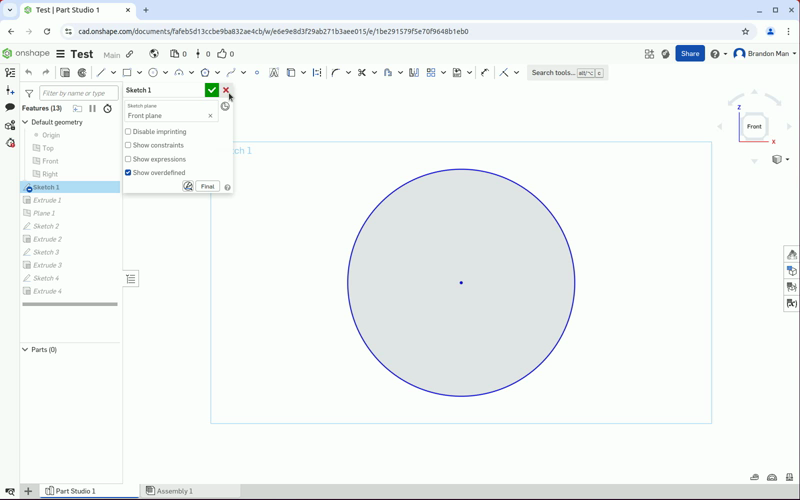
click(229, 92)
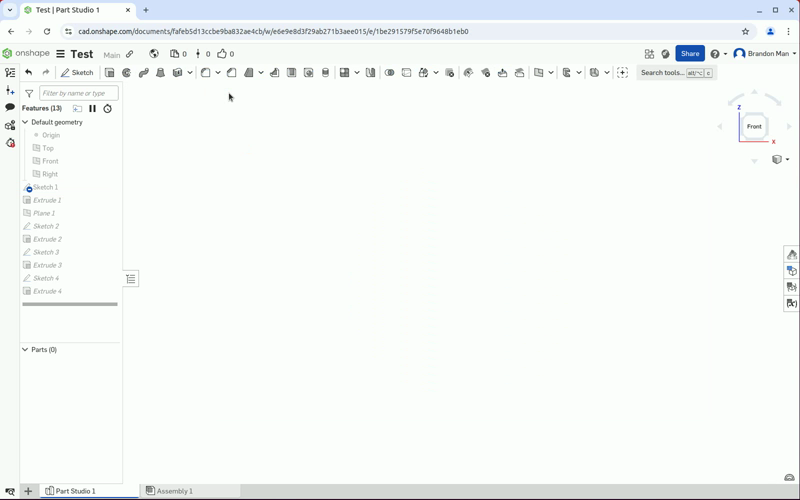
key(shift+s)
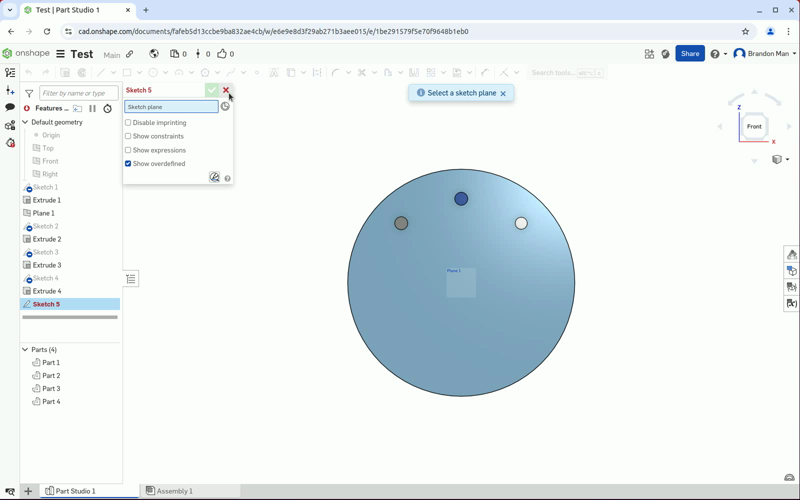
mouse_move(73, 215)
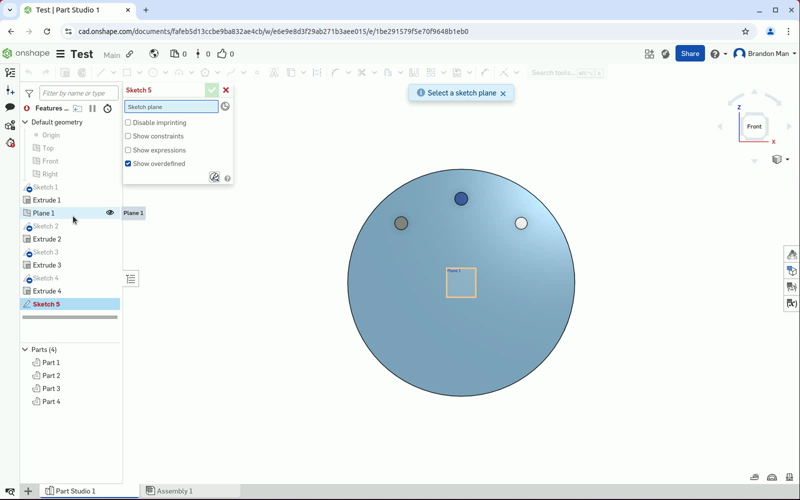
click(73, 215)
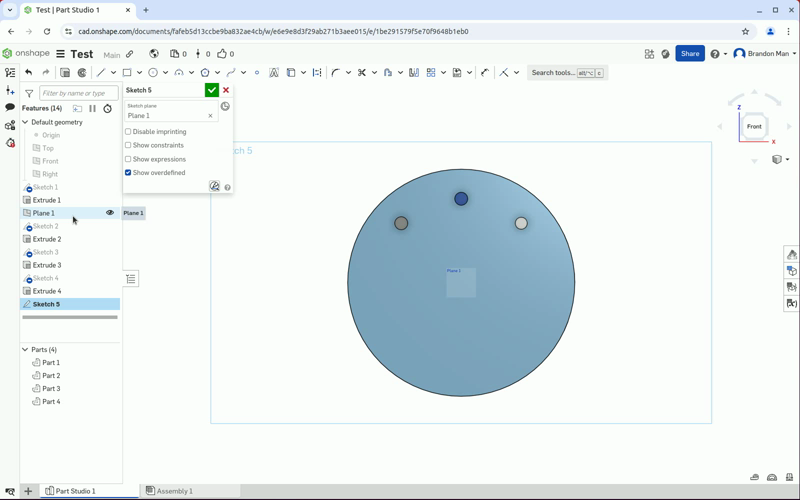
mouse_move(73, 352)
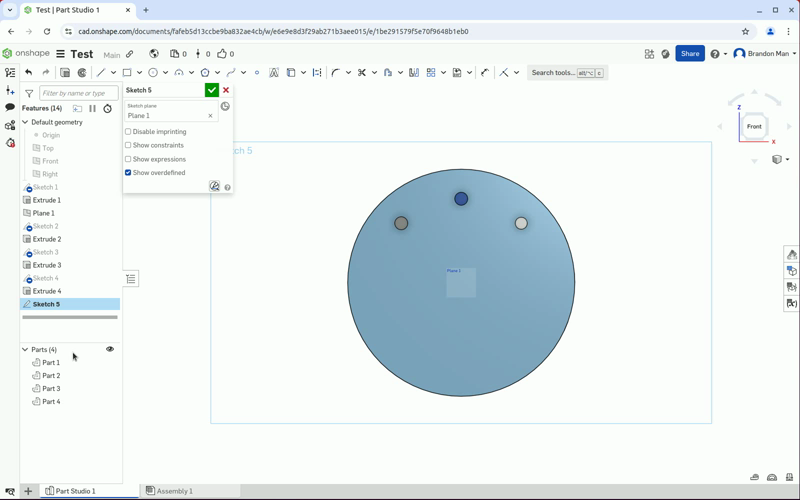
key(y)
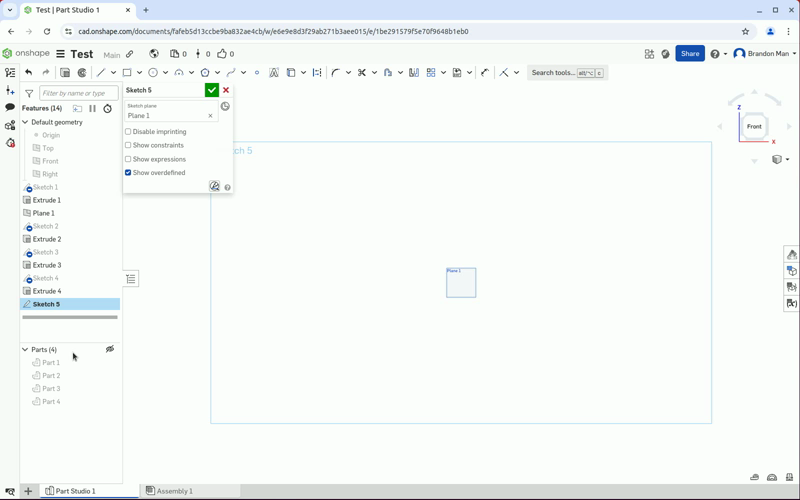
key(c)
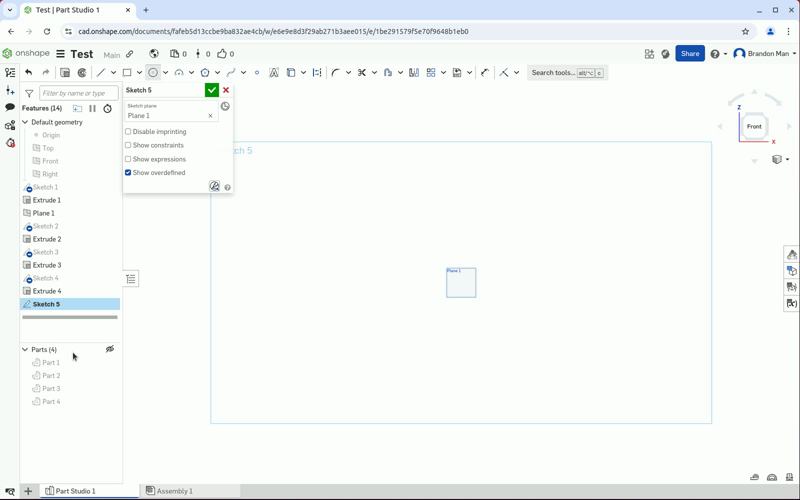
key_down(shift)
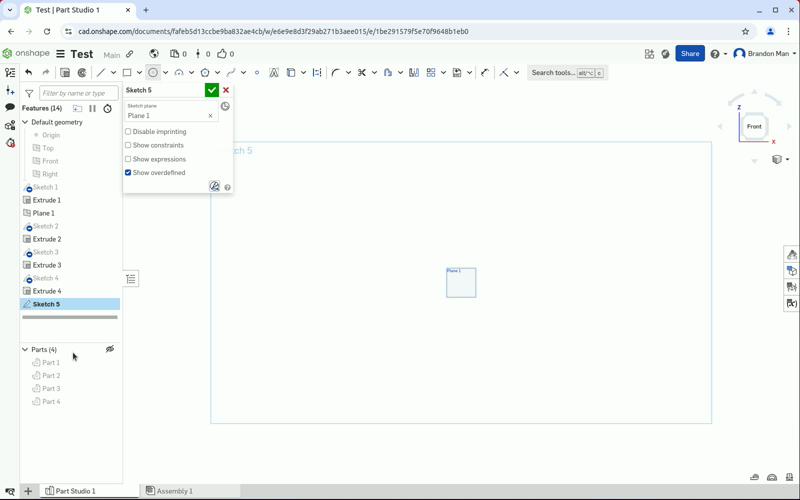
mouse_move(545, 282)
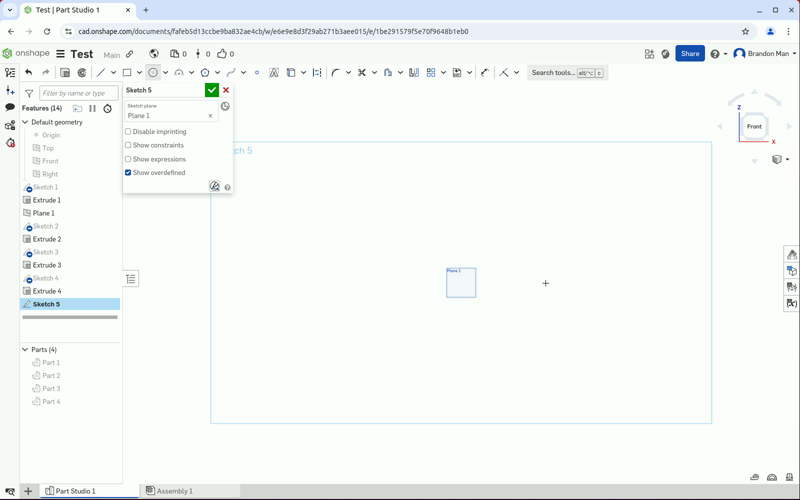
click(545, 282)
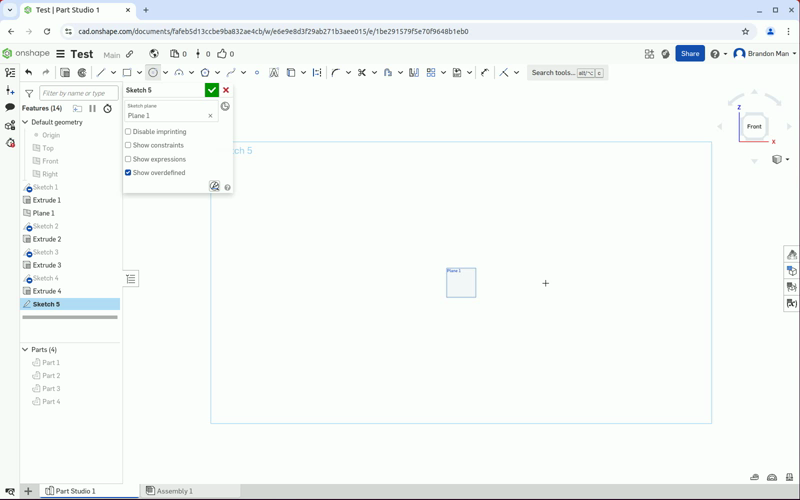
key_up(shift)
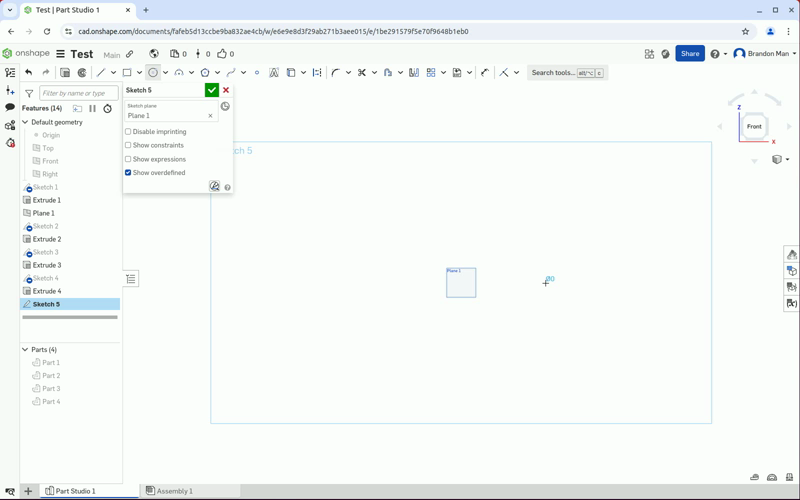
mouse_move(552, 282)
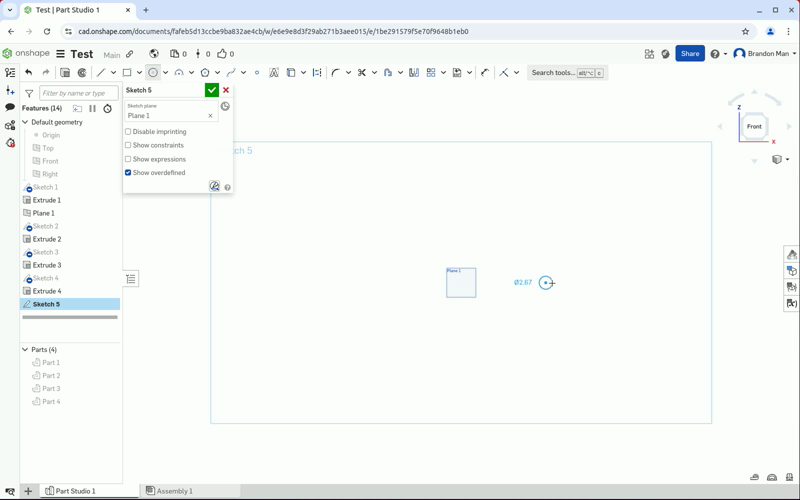
click(552, 282)
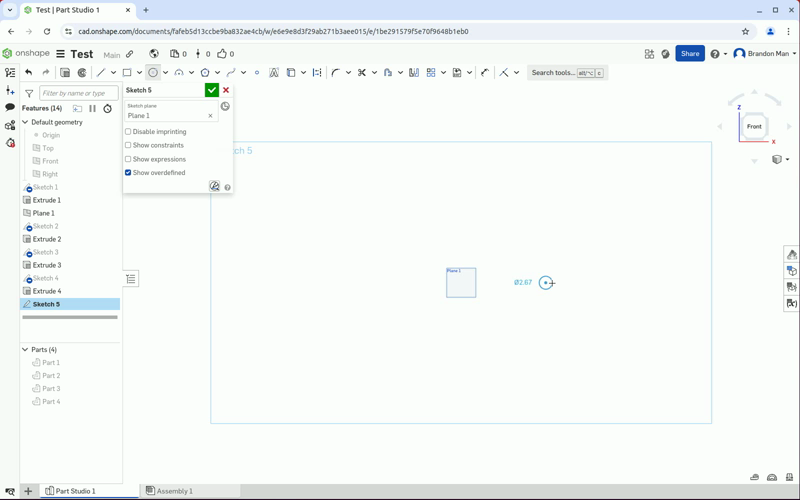
key(esc)
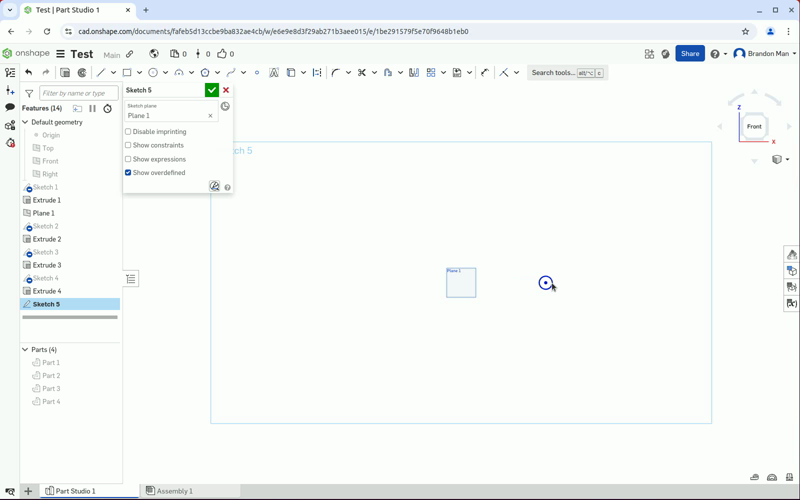
mouse_move(551, 284)
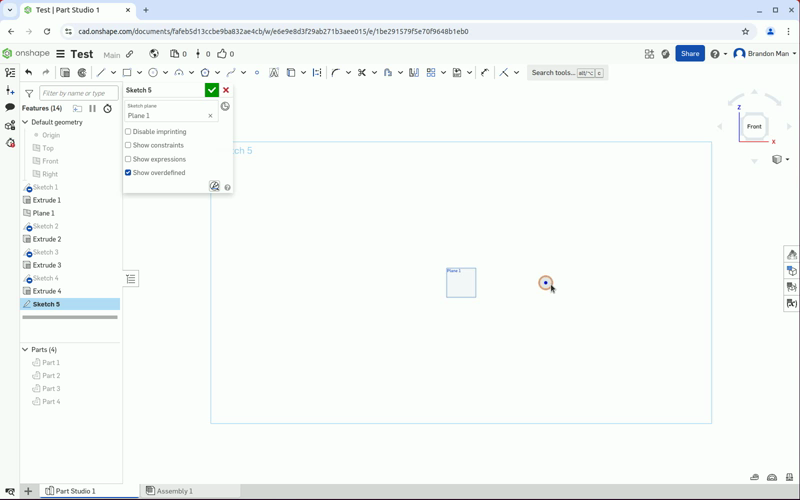
scroll(6)
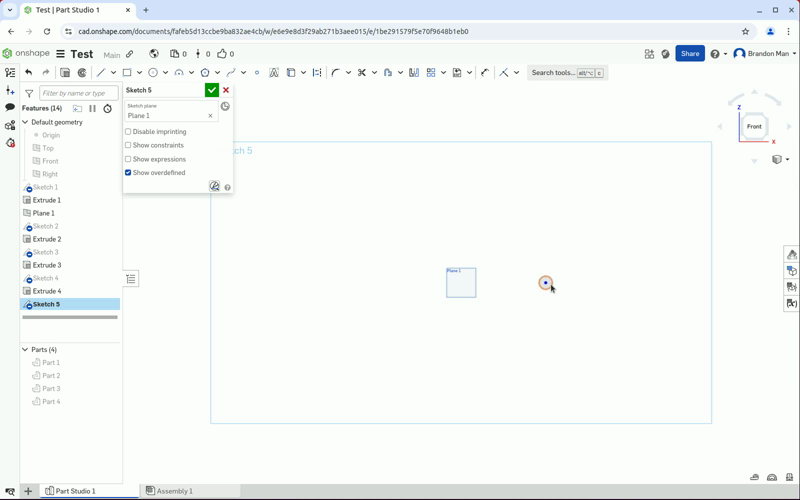
scroll(6)
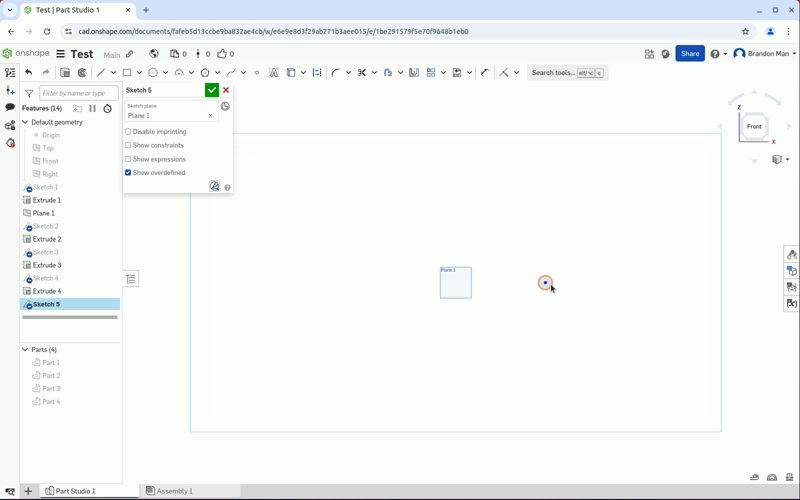
scroll(6)
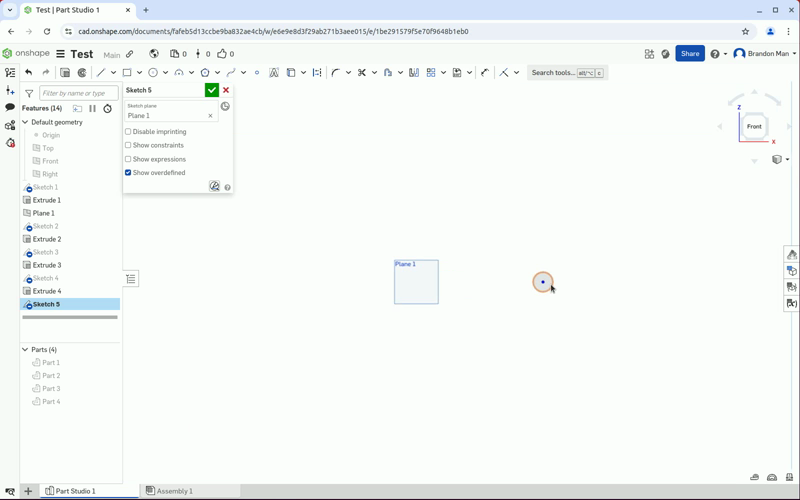
scroll(6)
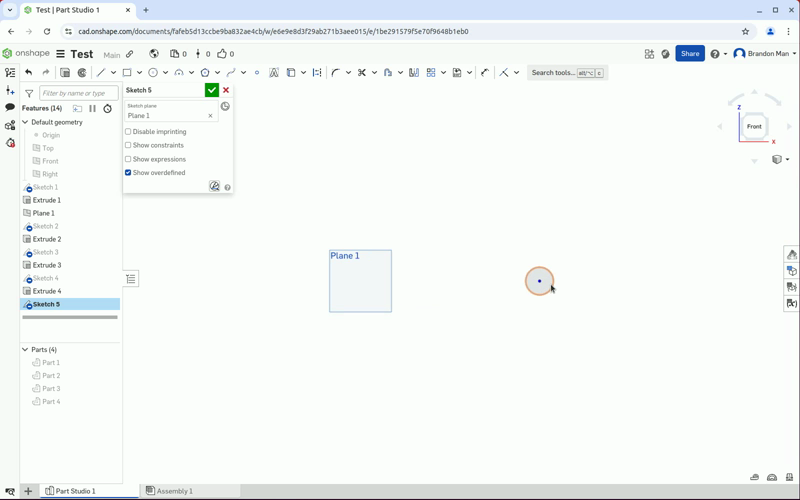
scroll(6)
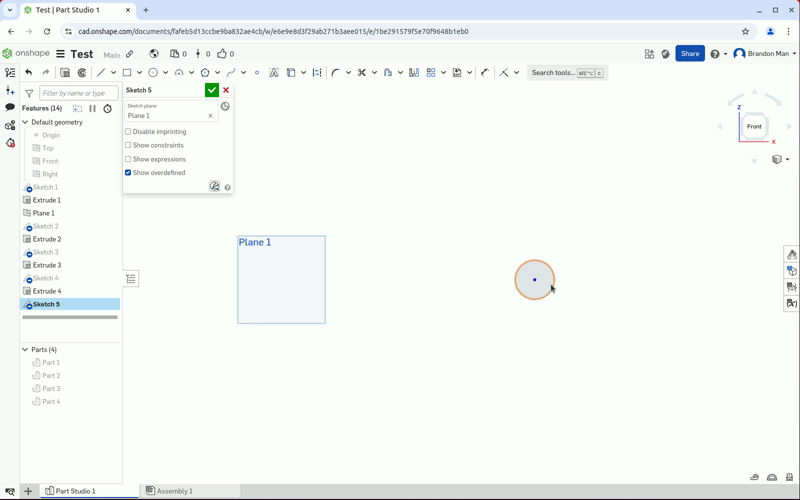
scroll(6)
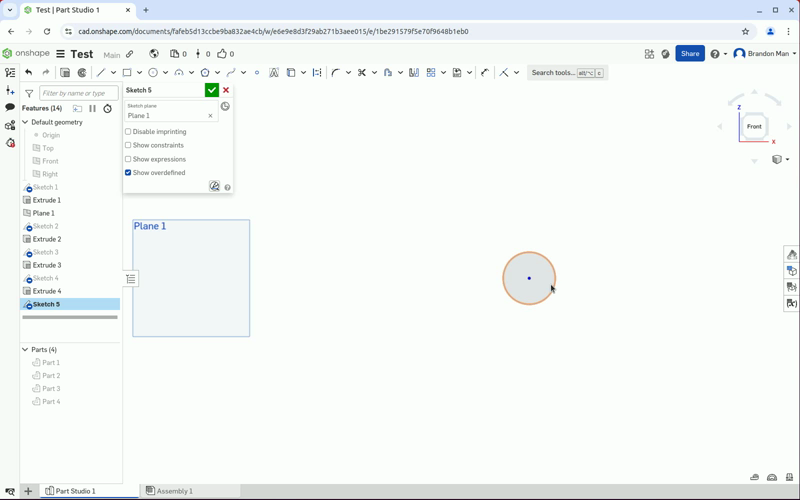
scroll(6)
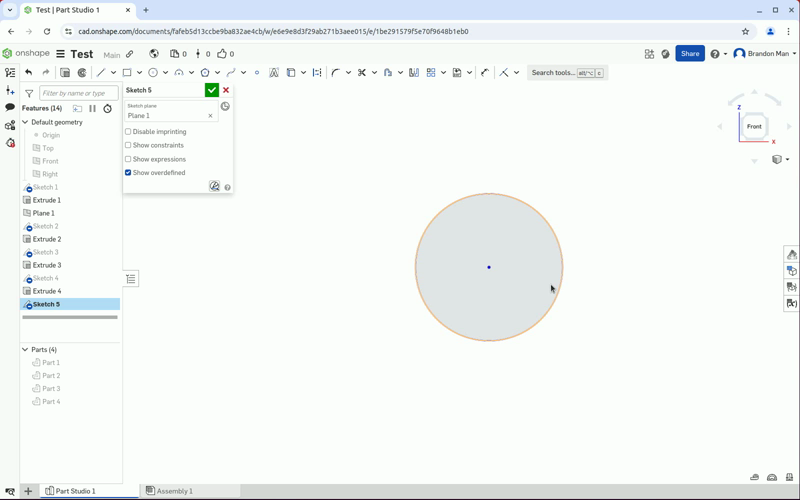
click(551, 284)
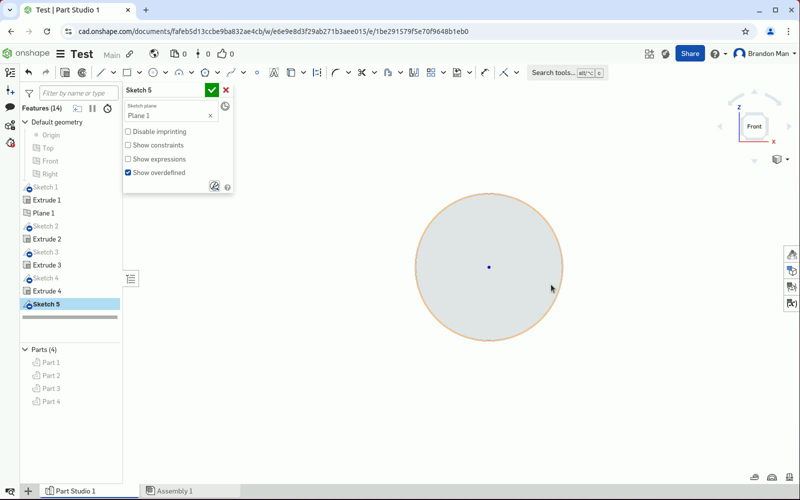
scroll(-6)
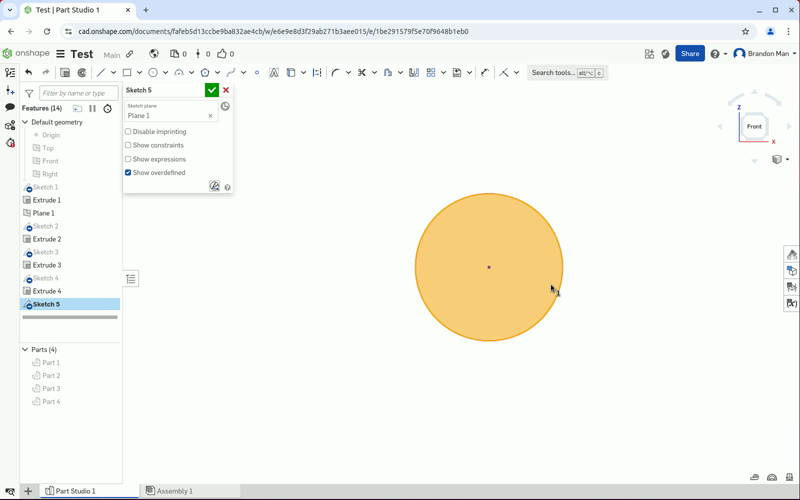
scroll(-6)
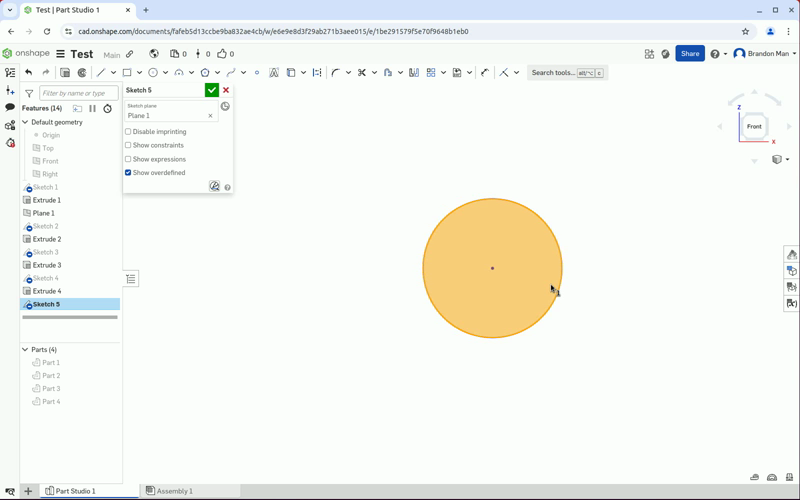
scroll(-6)
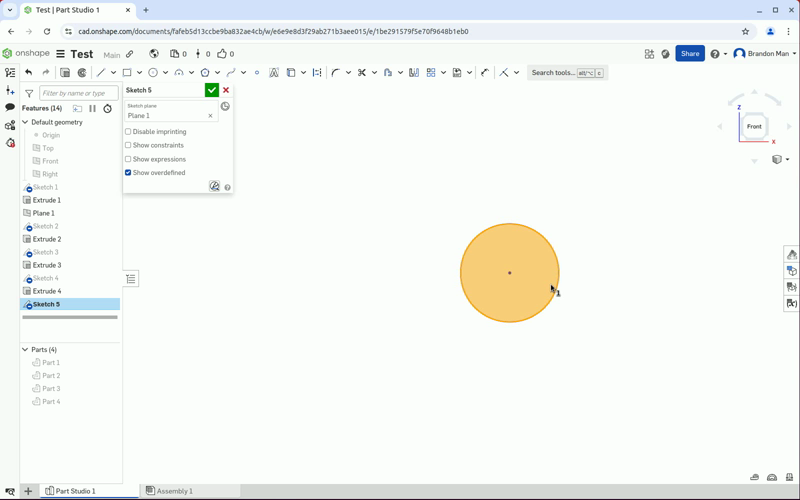
scroll(-6)
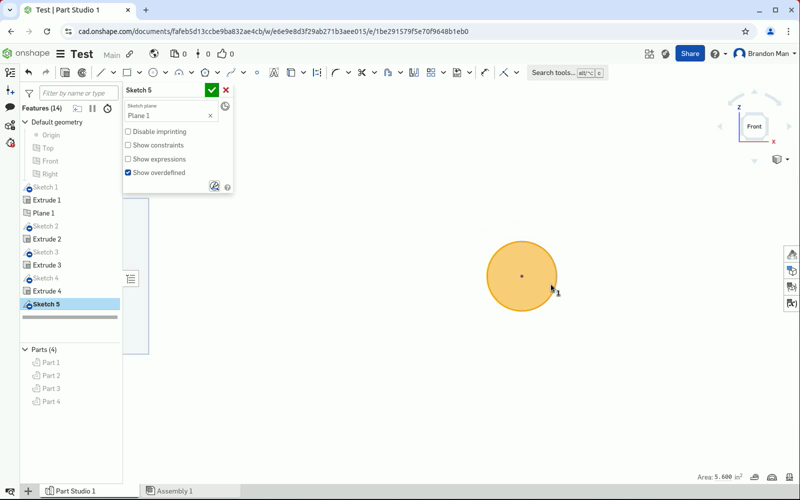
scroll(-6)
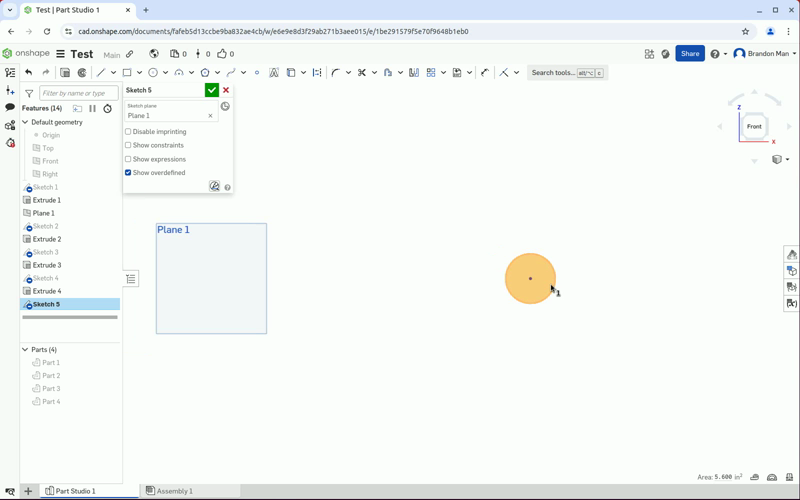
scroll(-6)
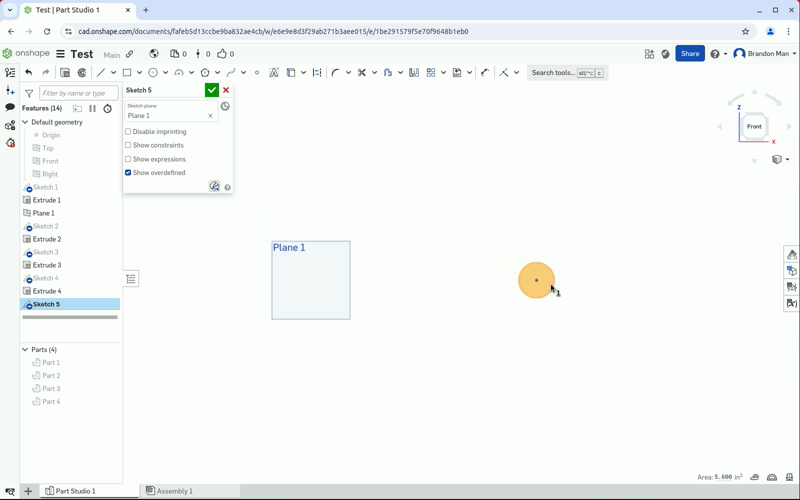
scroll(-6)
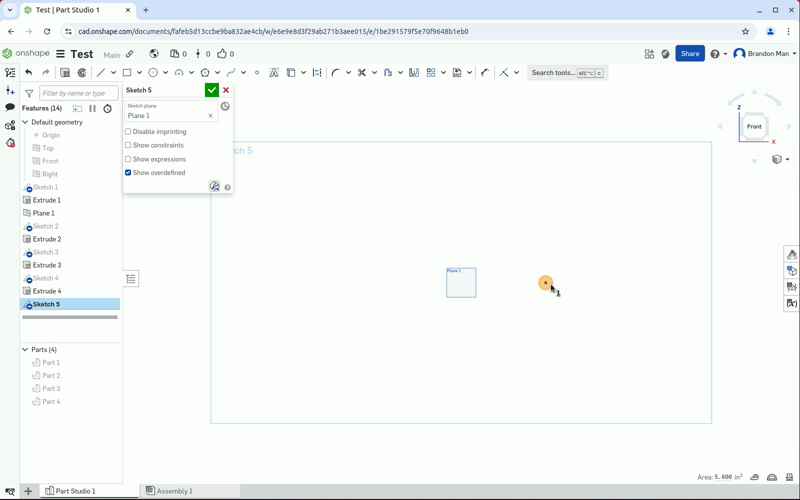
mouse_move(73, 352)
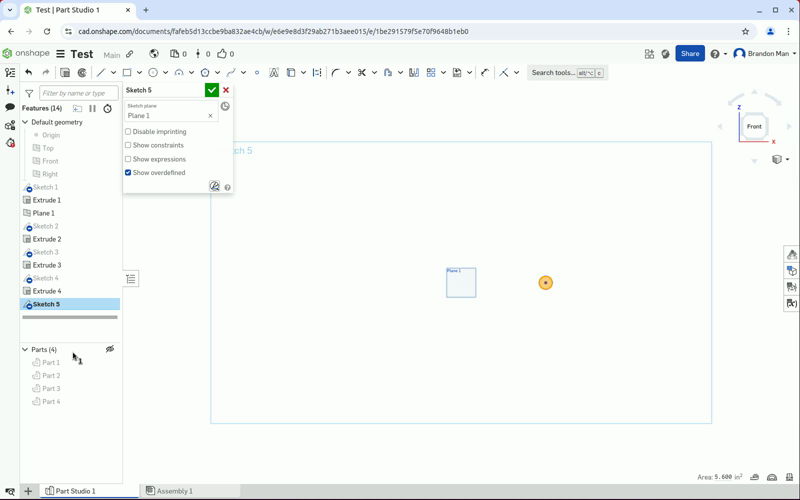
key(shift+y)
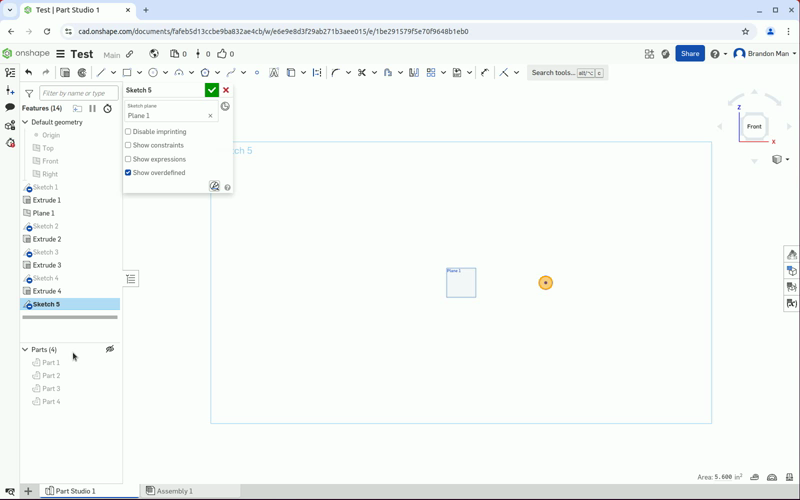
key(shift+e)
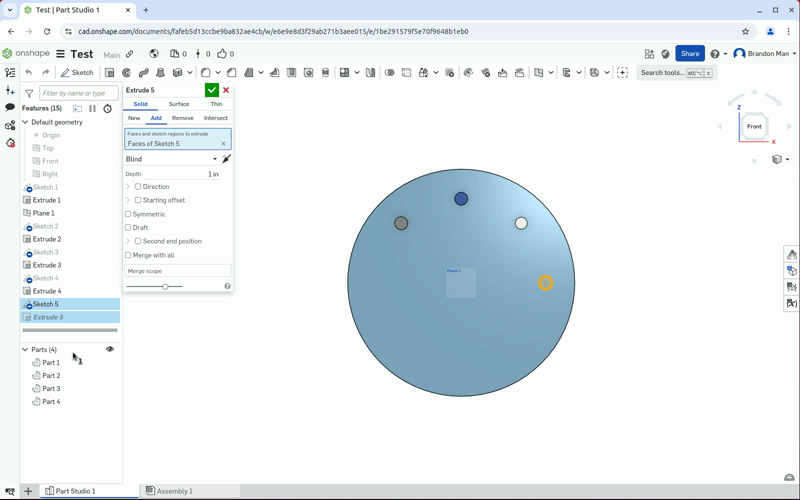
mouse_move(143, 106)
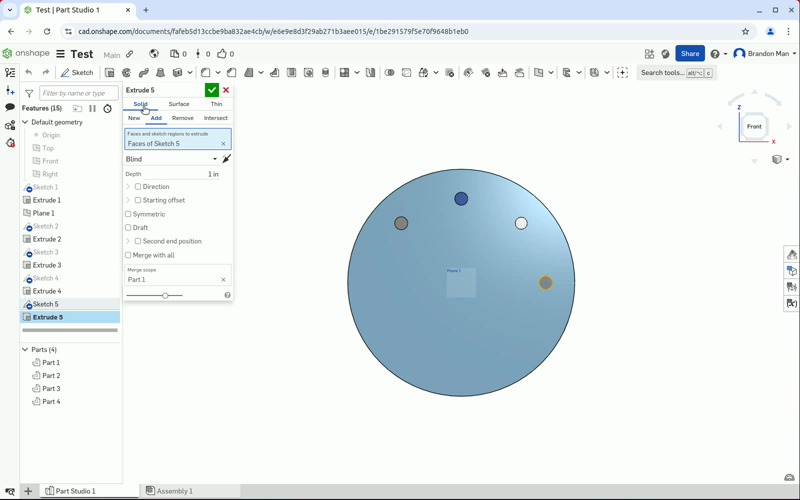
click(143, 106)
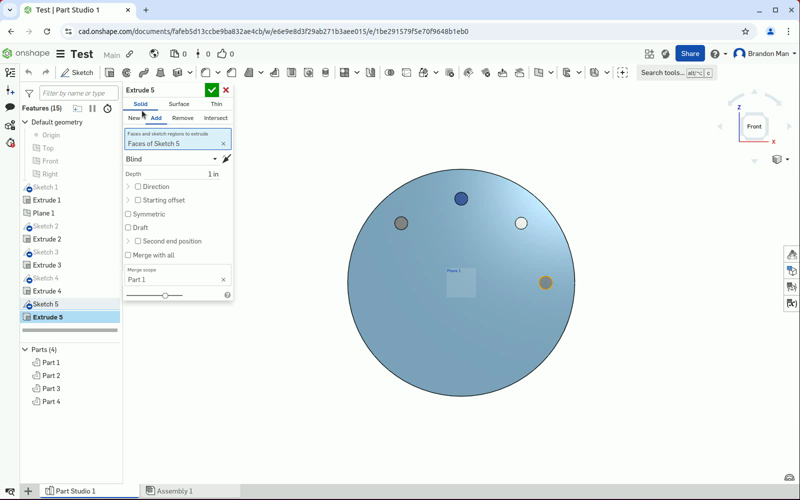
mouse_move(137, 120)
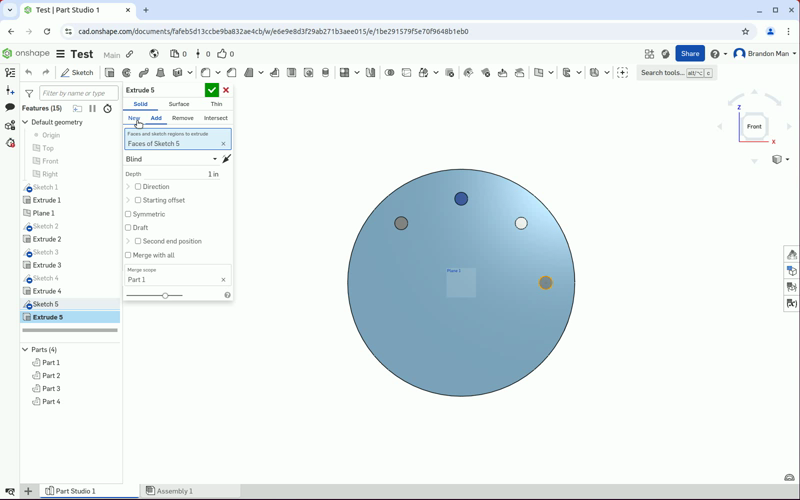
click(137, 120)
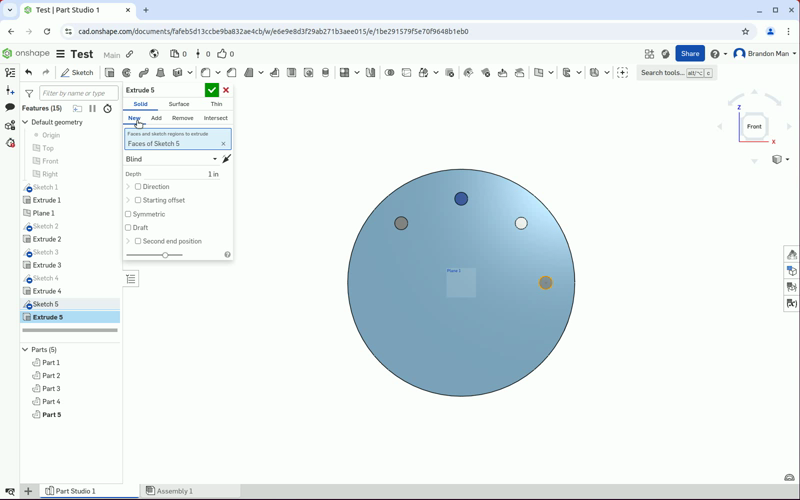
key(tab, 4)
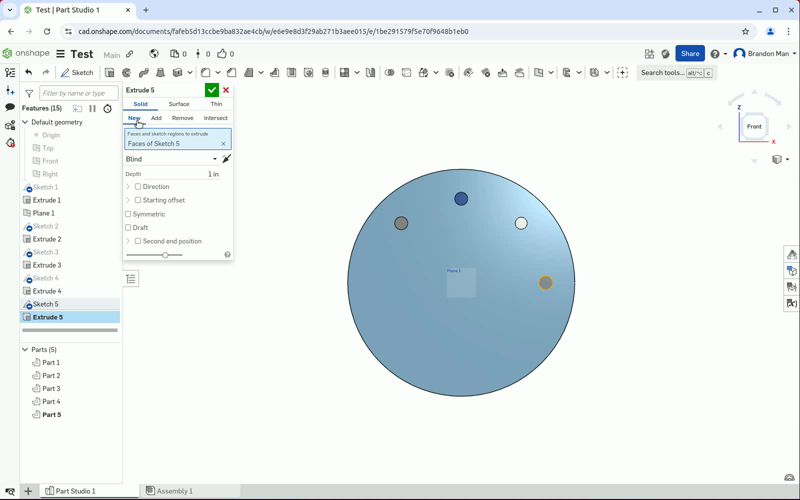
text(2.889)
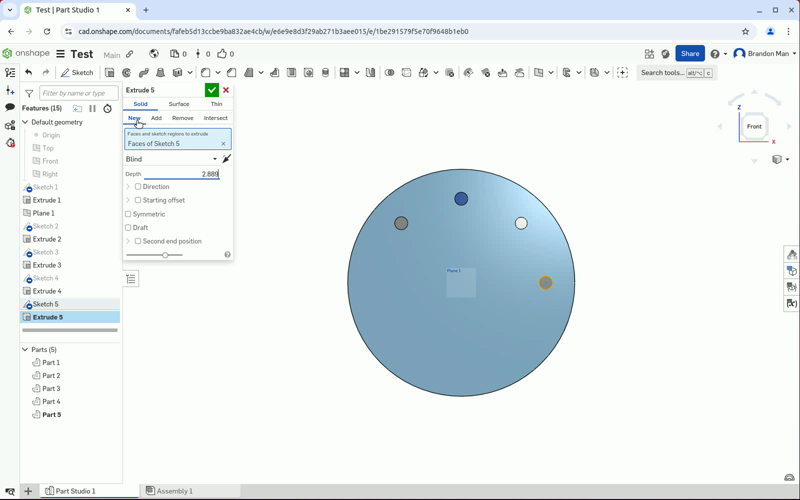
key(enter)
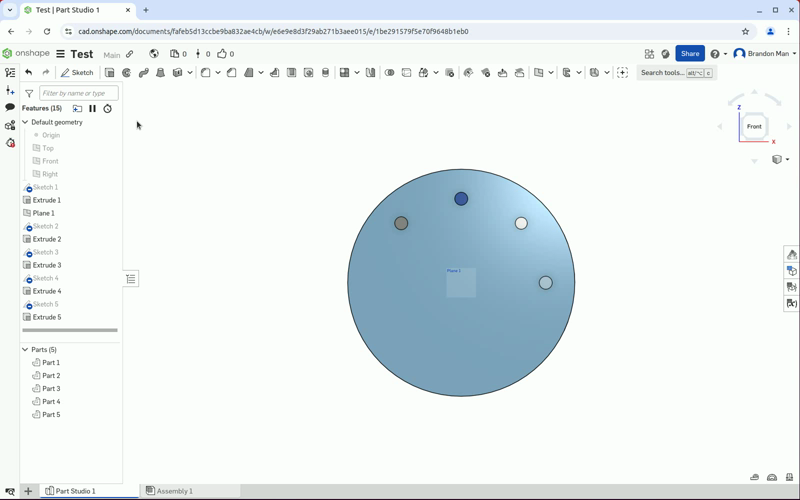
key(shift+h)
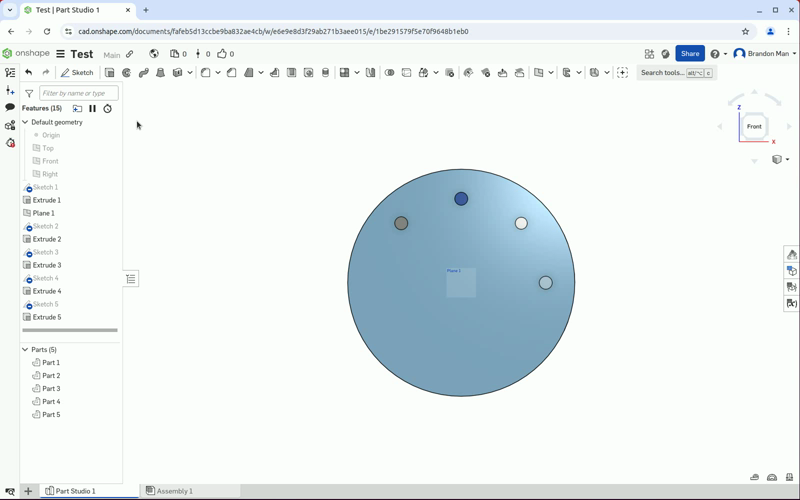
key(shift+h)
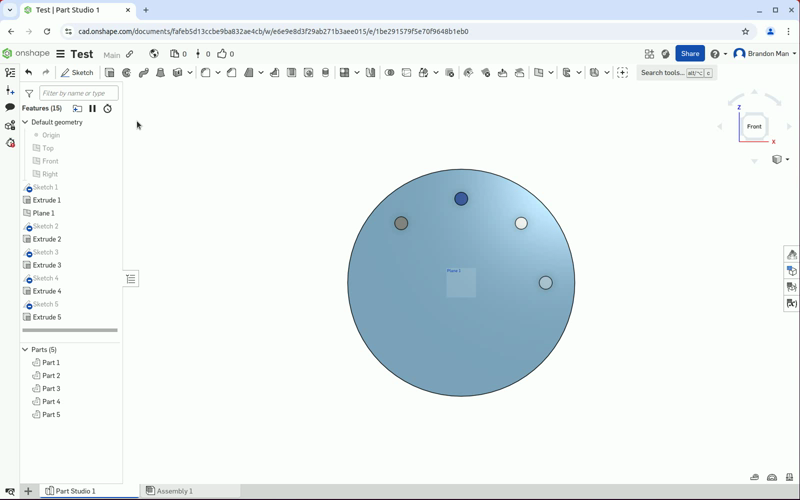
mouse_move(73, 189)
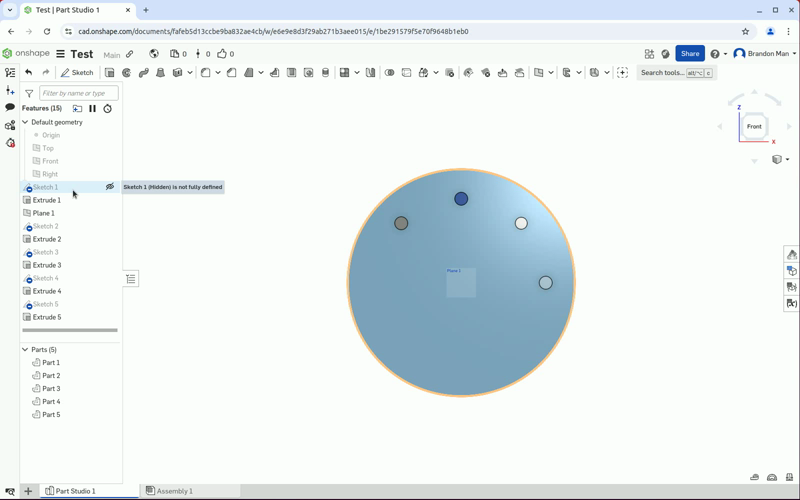
click(73, 189)
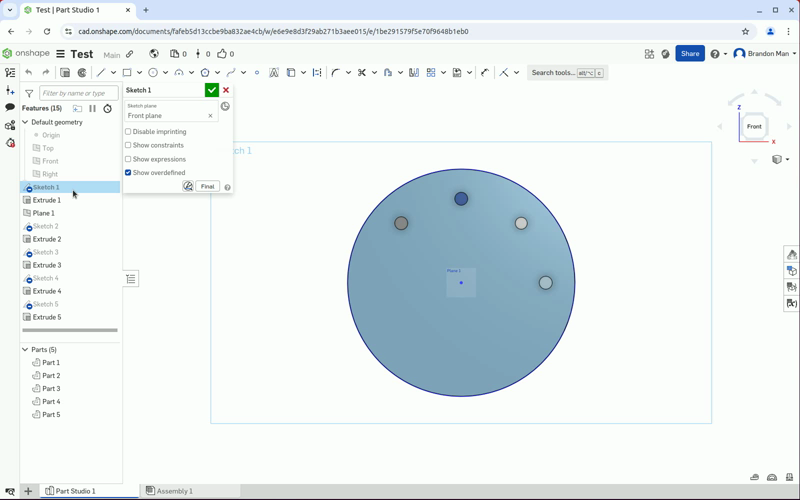
mouse_move(229, 92)
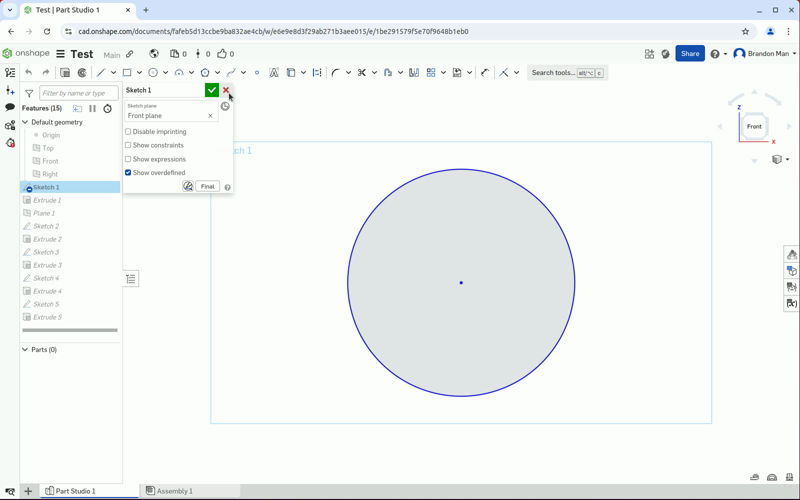
click(229, 92)
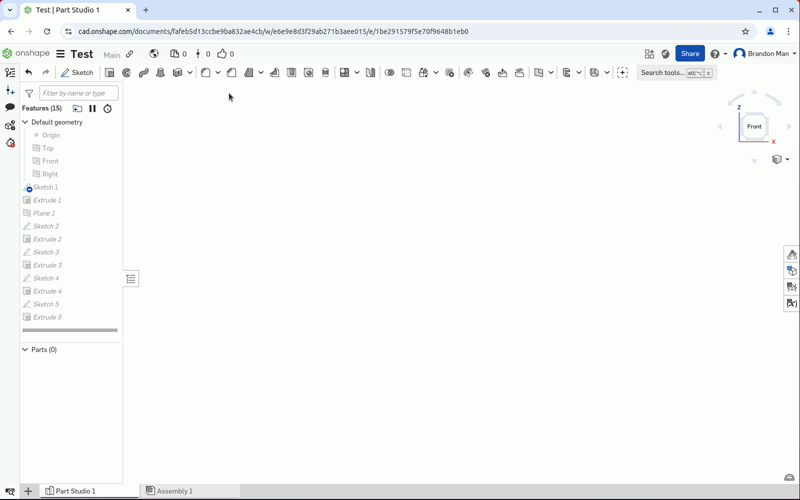
key(shift+s)
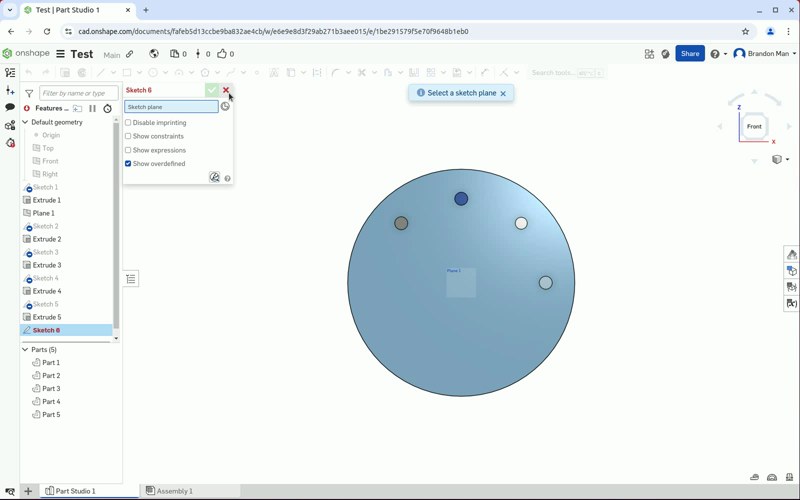
mouse_move(69, 215)
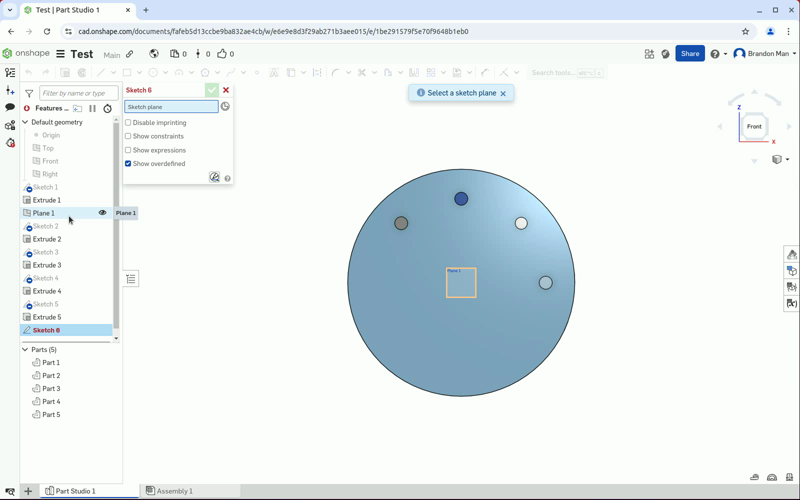
click(69, 215)
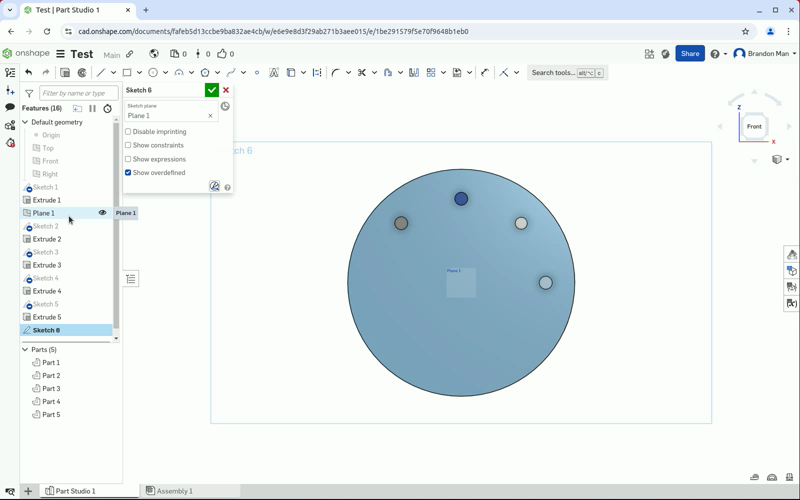
mouse_move(73, 352)
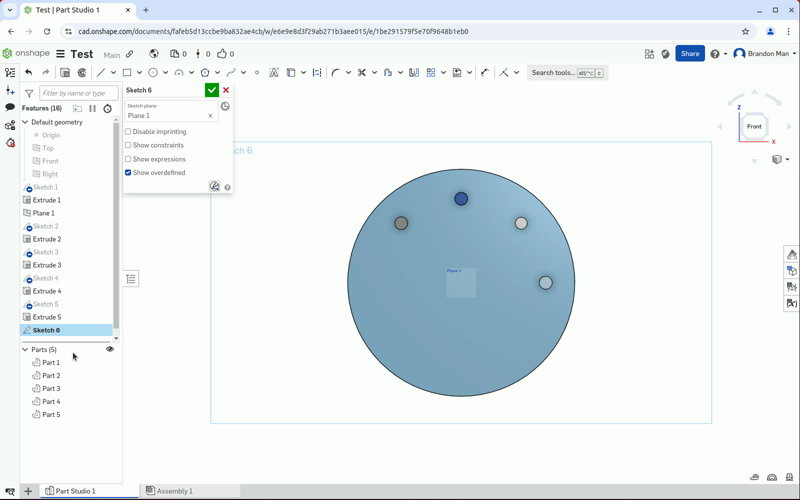
key(y)
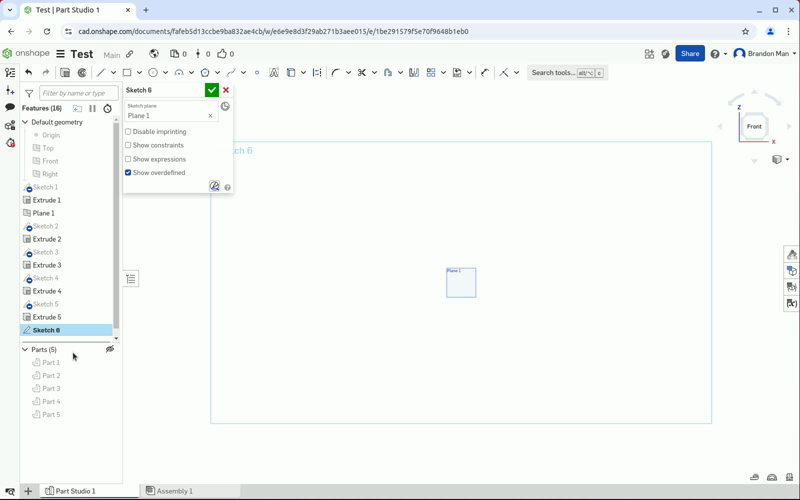
key(c)
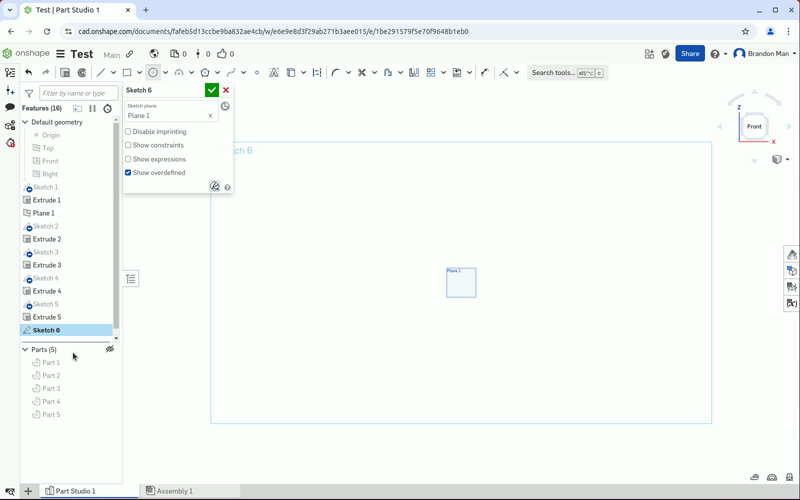
key_down(shift)
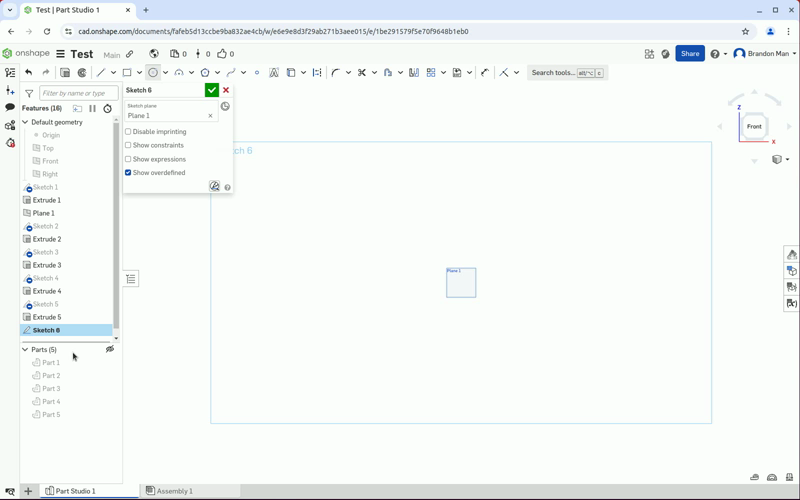
mouse_move(521, 342)
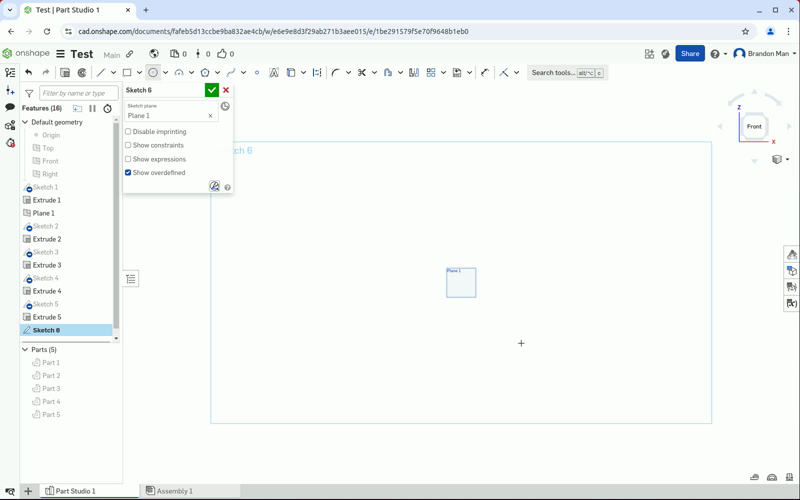
click(521, 342)
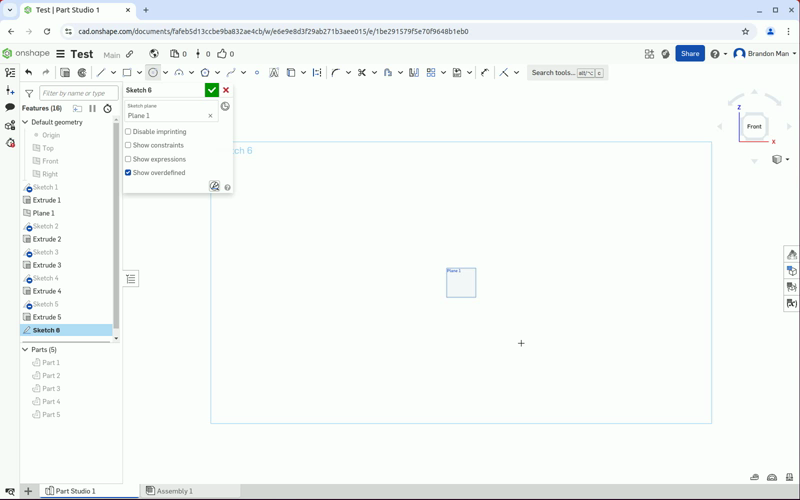
key_up(shift)
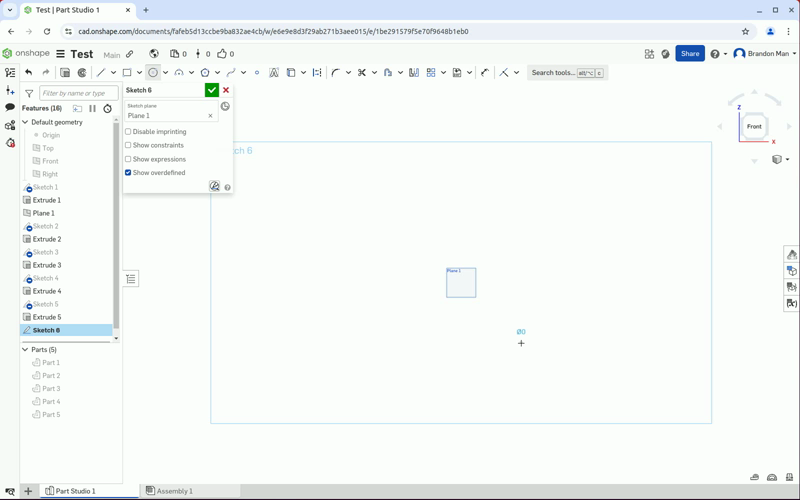
mouse_move(527, 342)
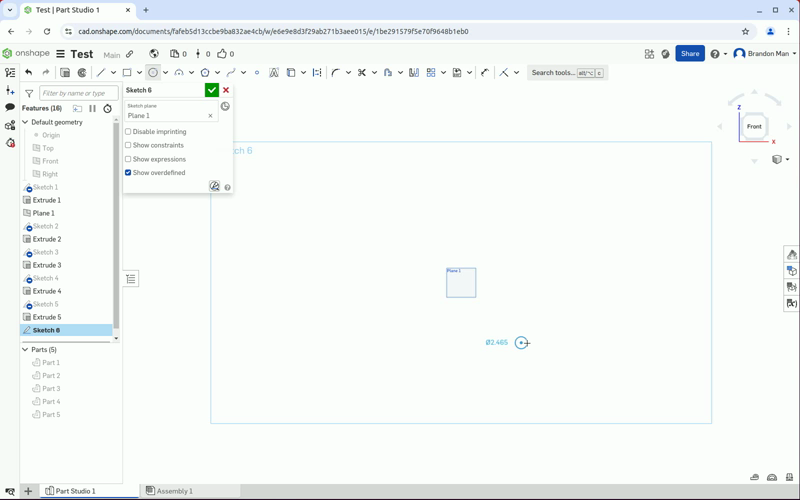
click(527, 342)
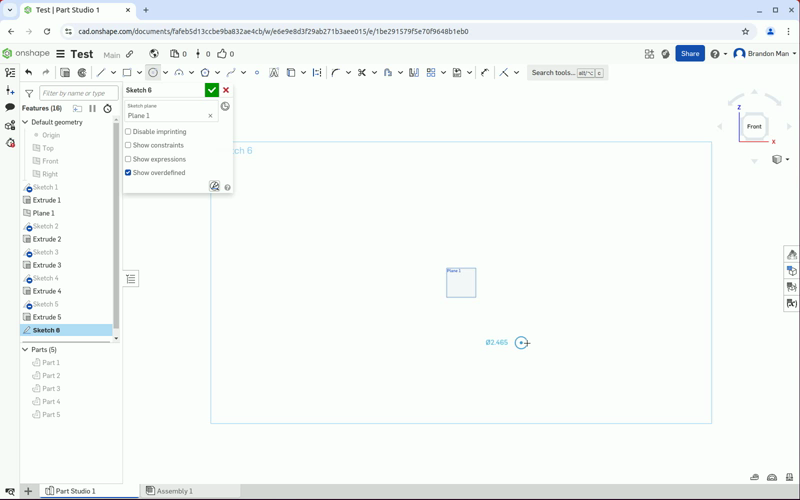
key(esc)
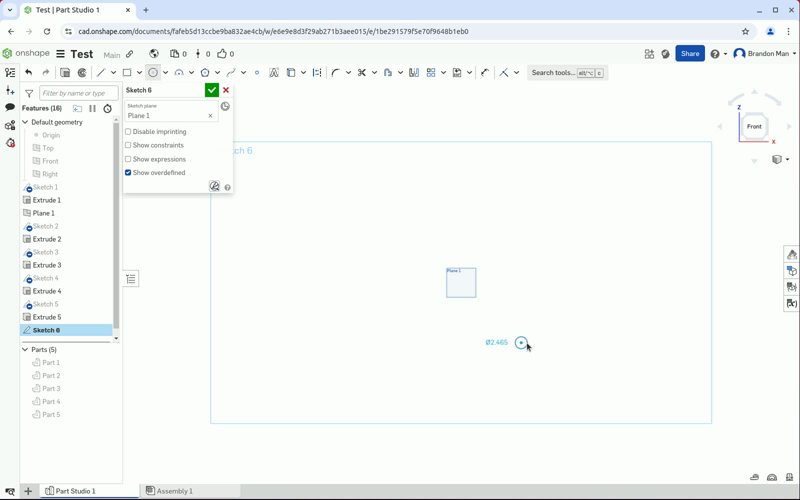
mouse_move(523, 346)
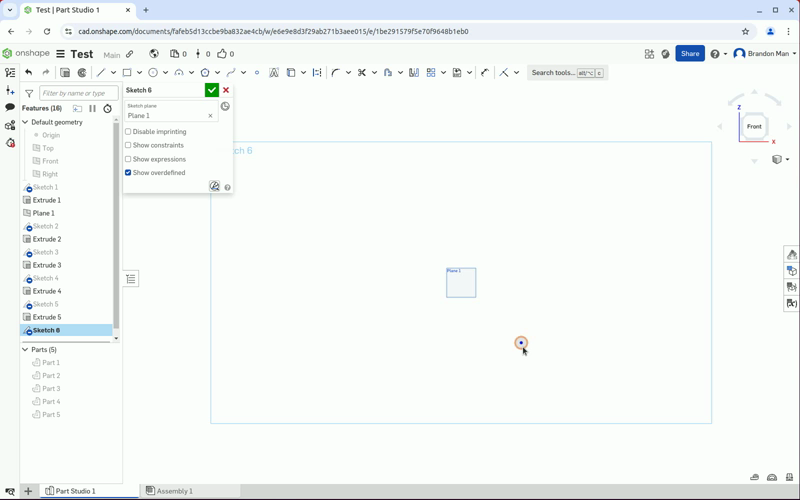
scroll(6)
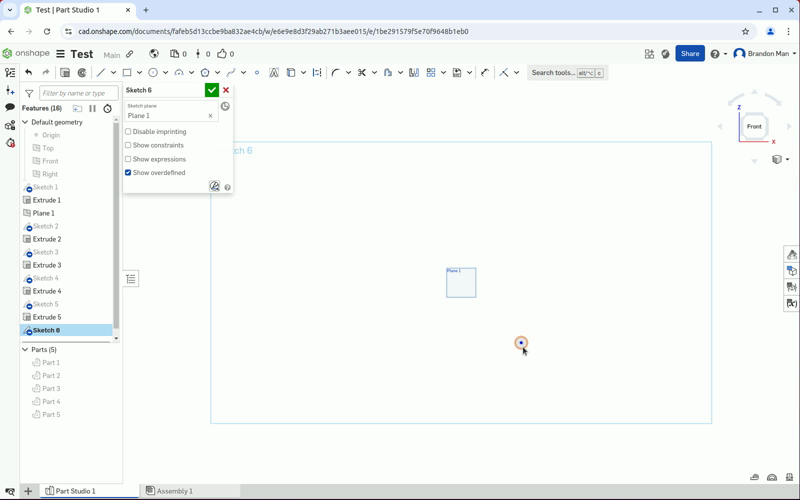
scroll(6)
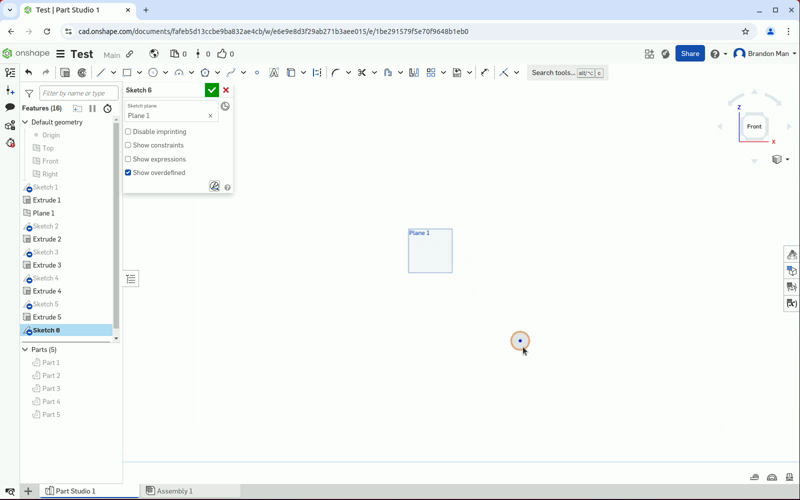
scroll(6)
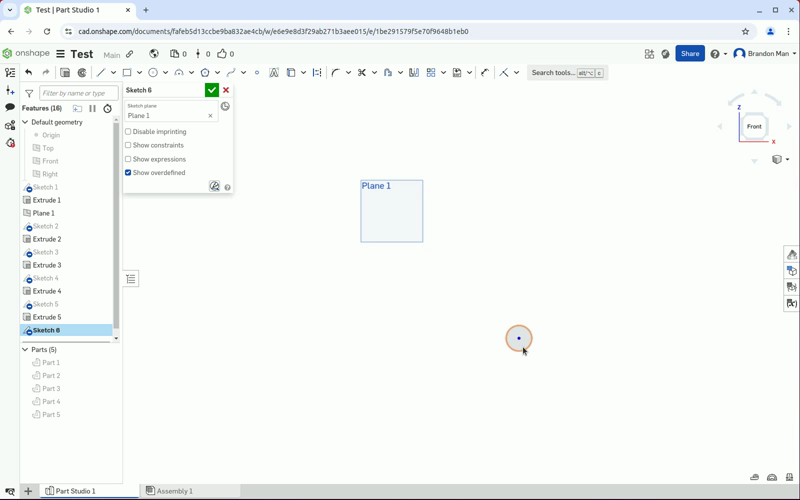
scroll(6)
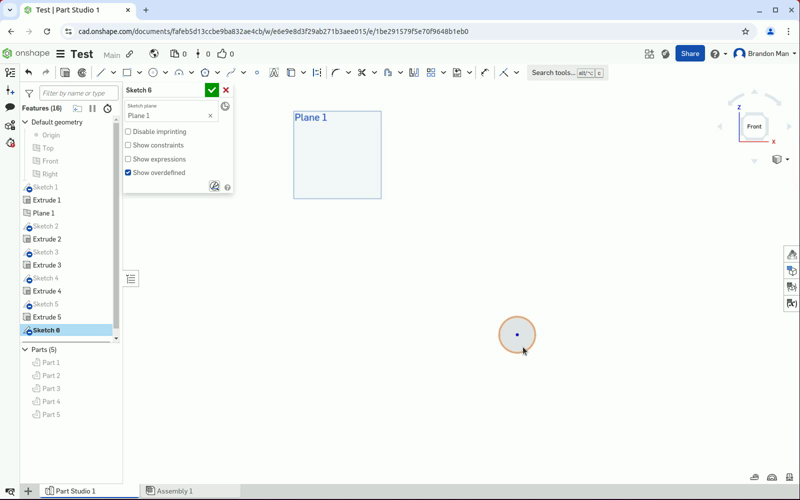
scroll(6)
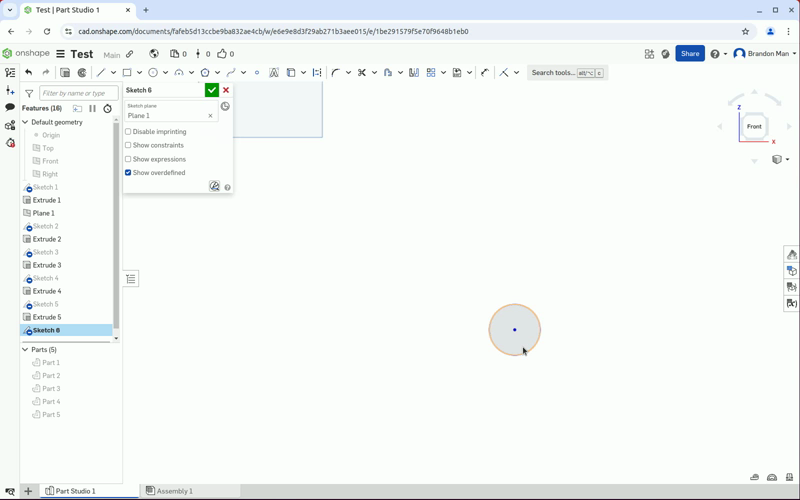
scroll(6)
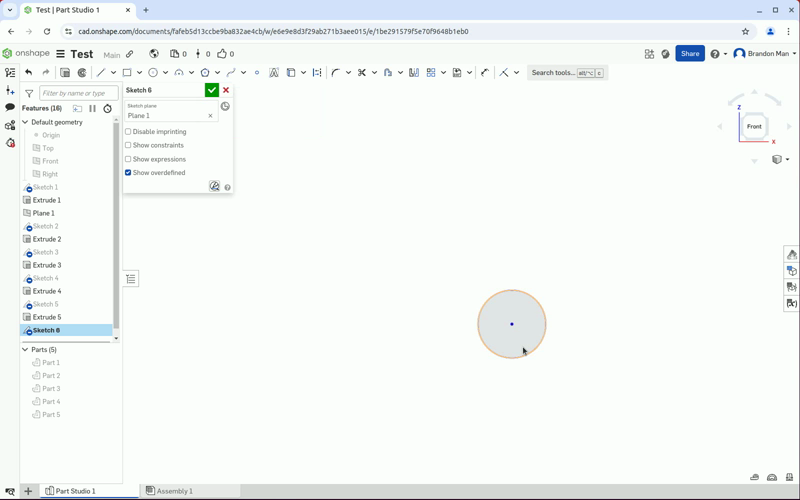
scroll(6)
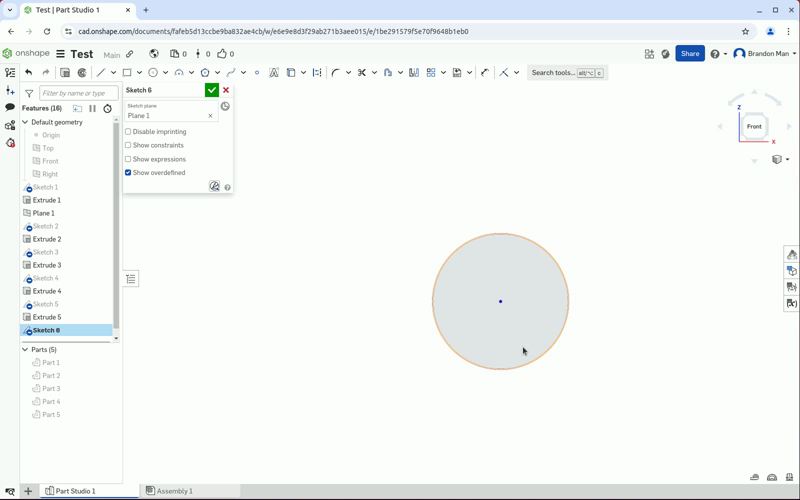
click(523, 346)
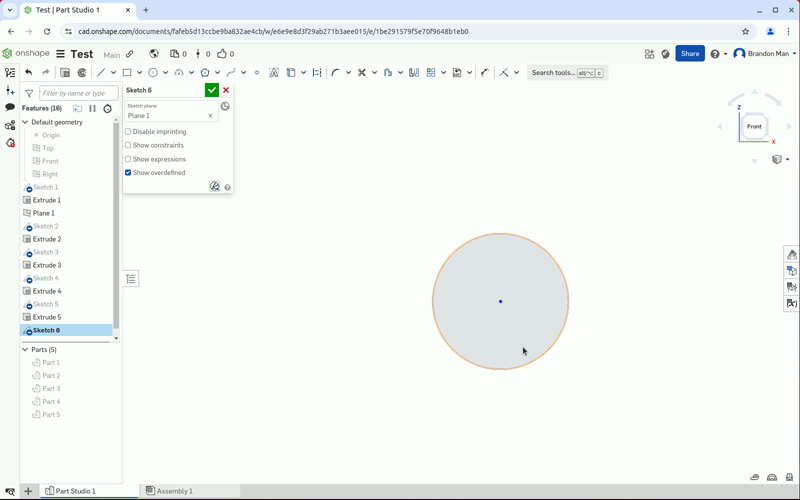
scroll(-6)
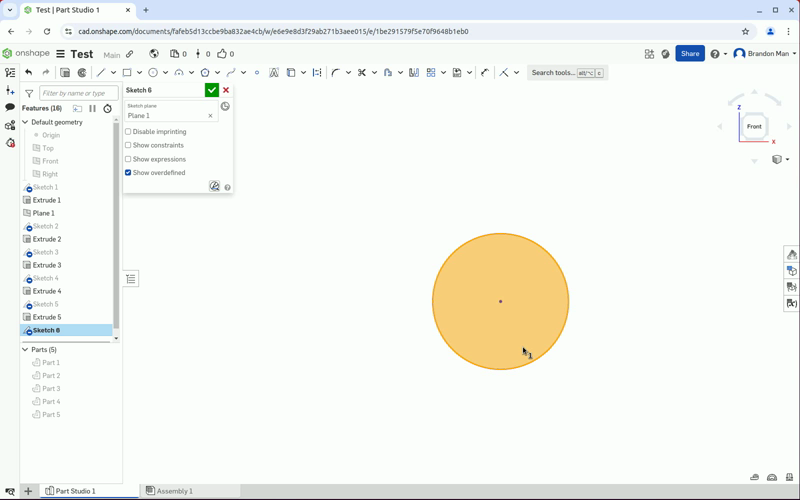
scroll(-6)
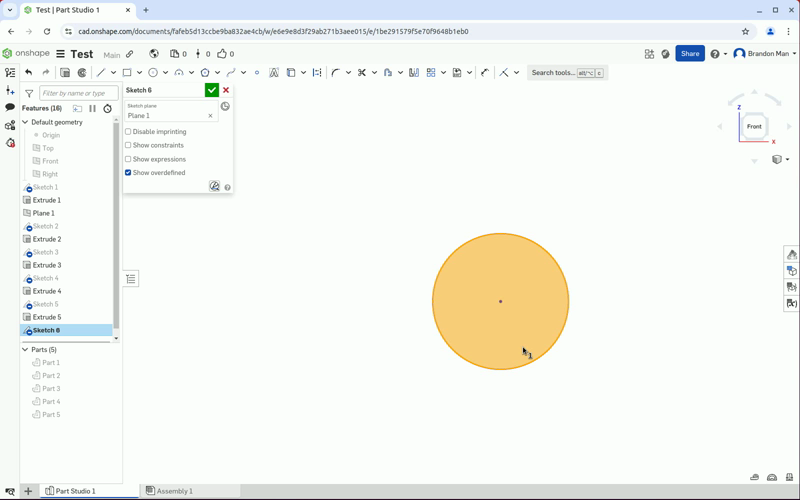
scroll(-6)
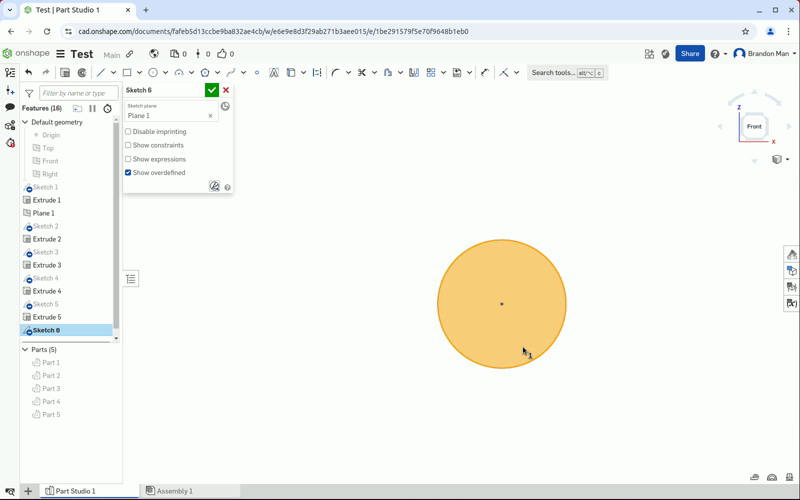
scroll(-6)
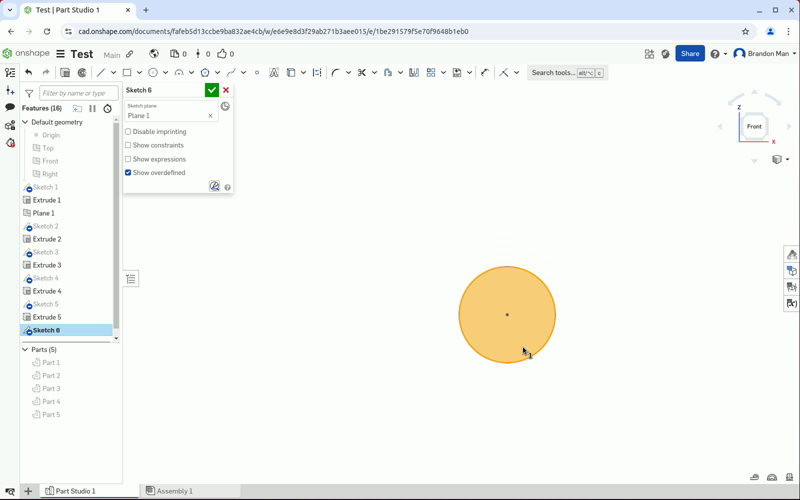
scroll(-6)
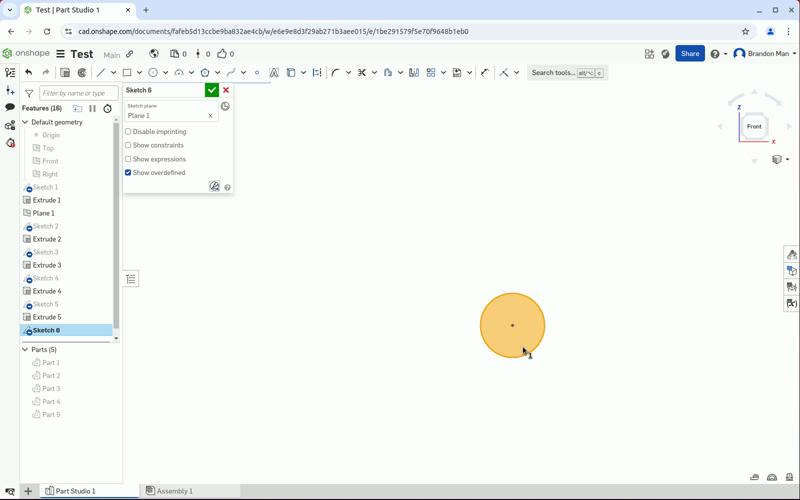
scroll(-6)
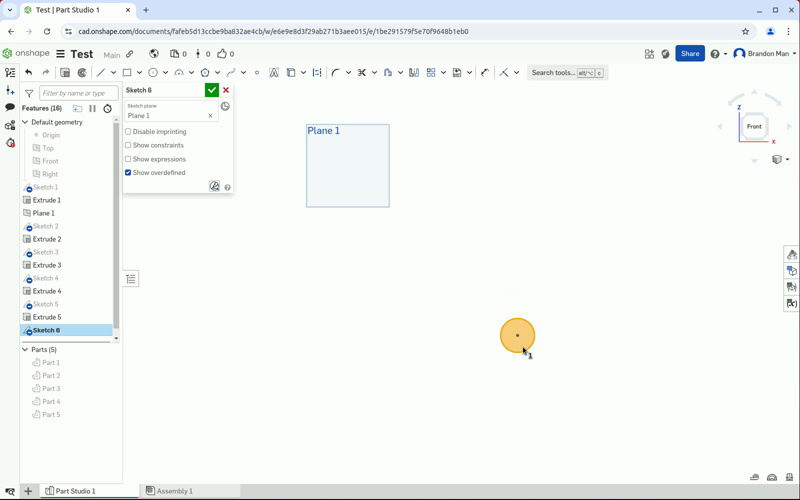
scroll(-6)
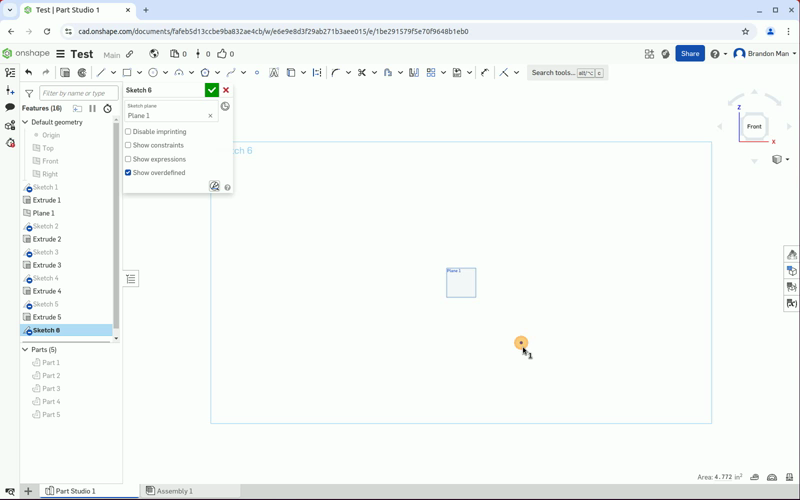
mouse_move(73, 352)
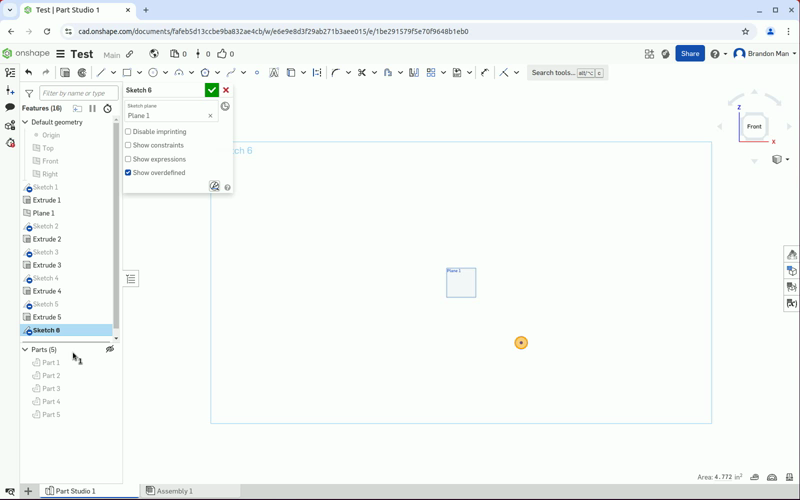
key(shift+y)
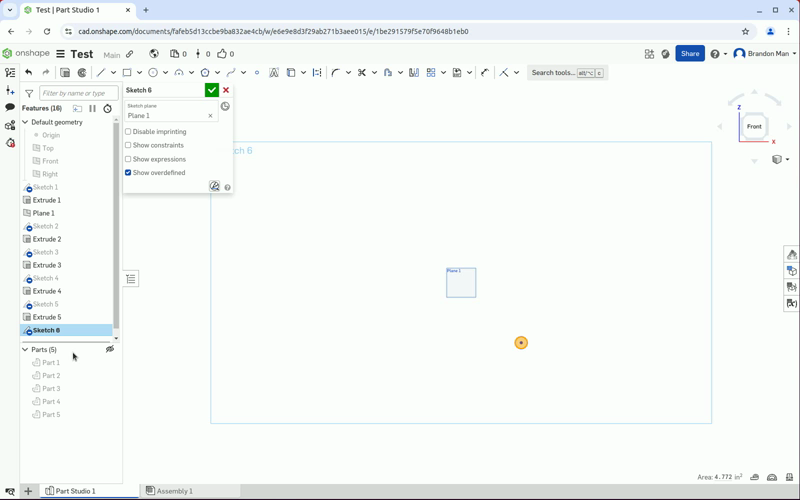
key(shift+e)
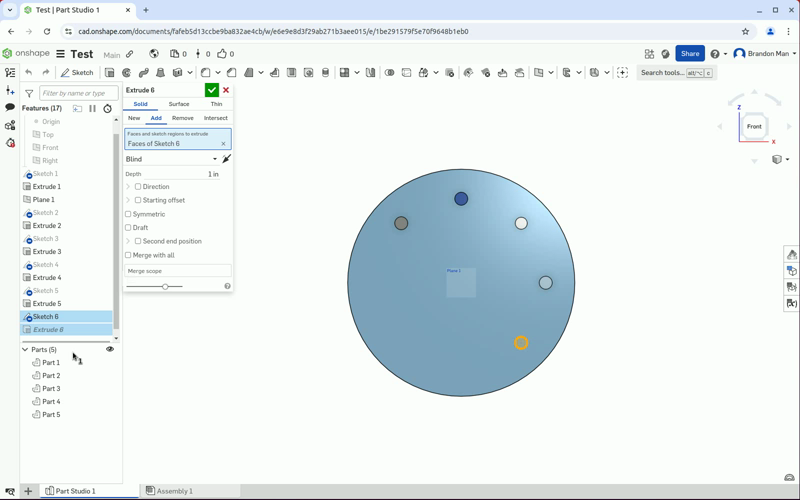
mouse_move(143, 106)
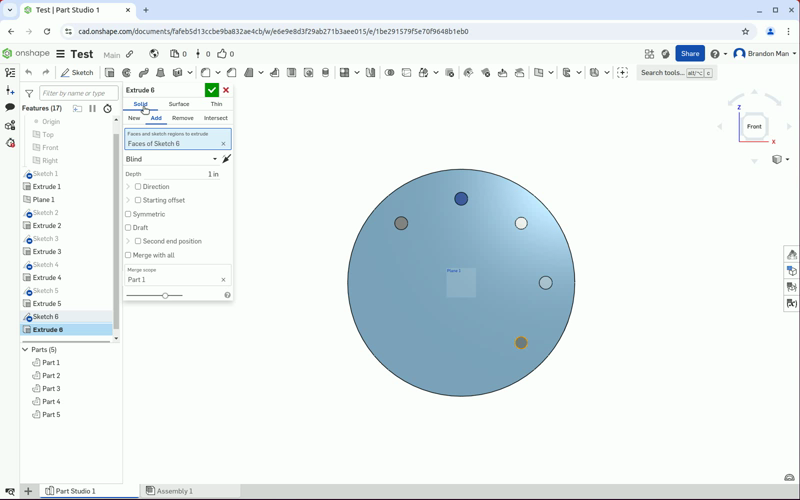
click(143, 106)
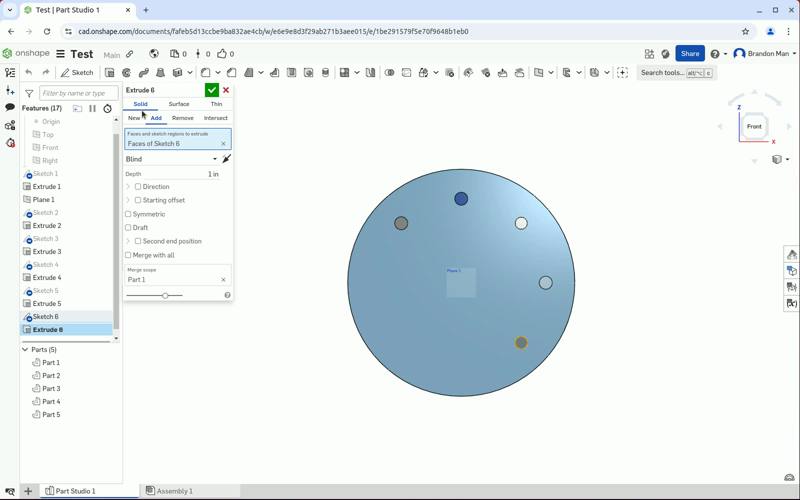
mouse_move(137, 120)
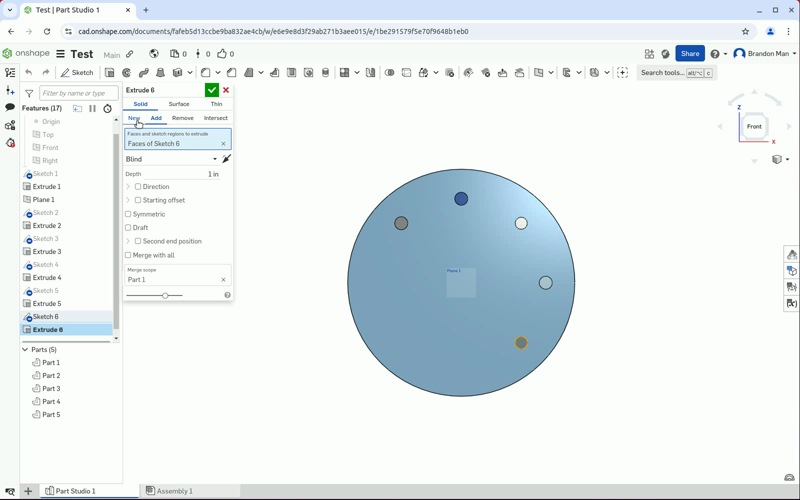
click(137, 120)
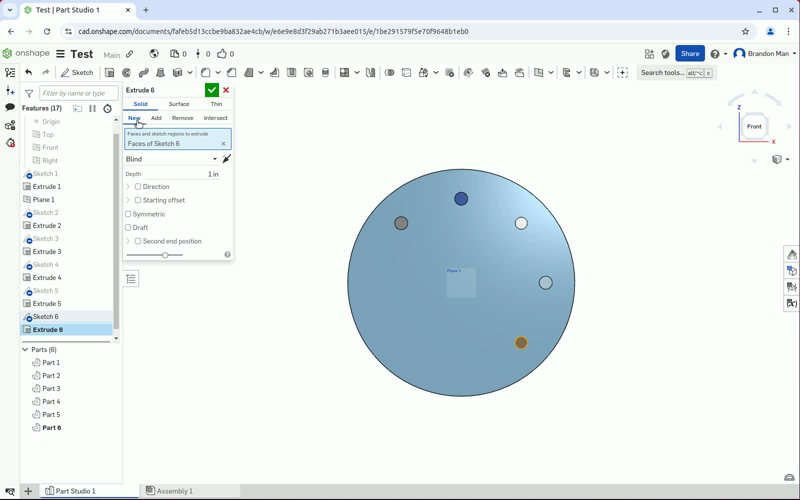
key(tab, 4)
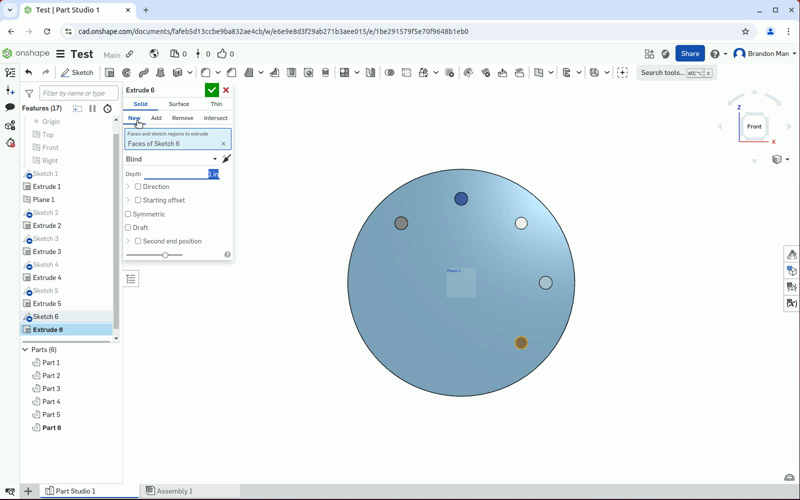
text(2.889)
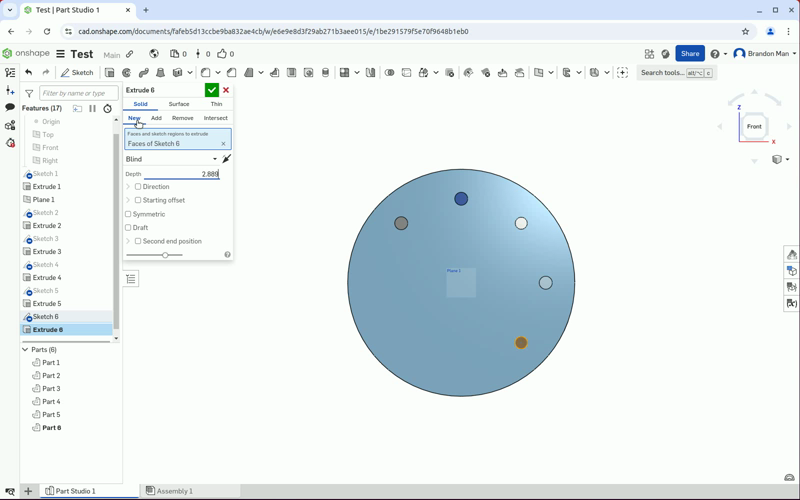
key(enter)
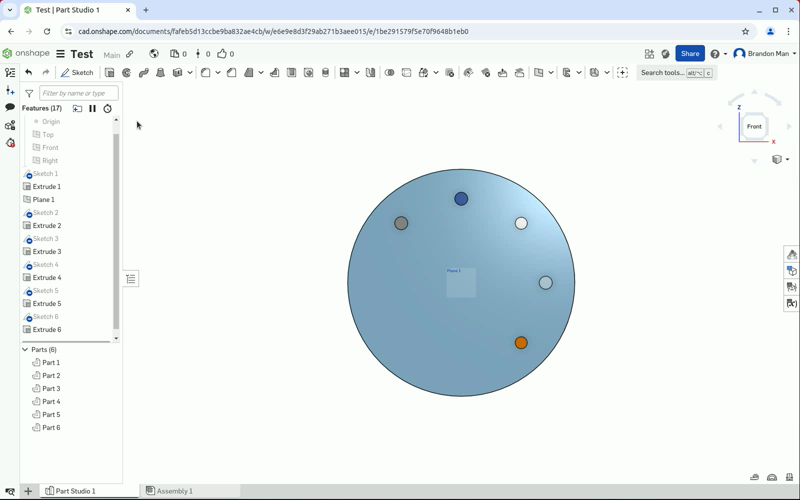
key(shift+h)
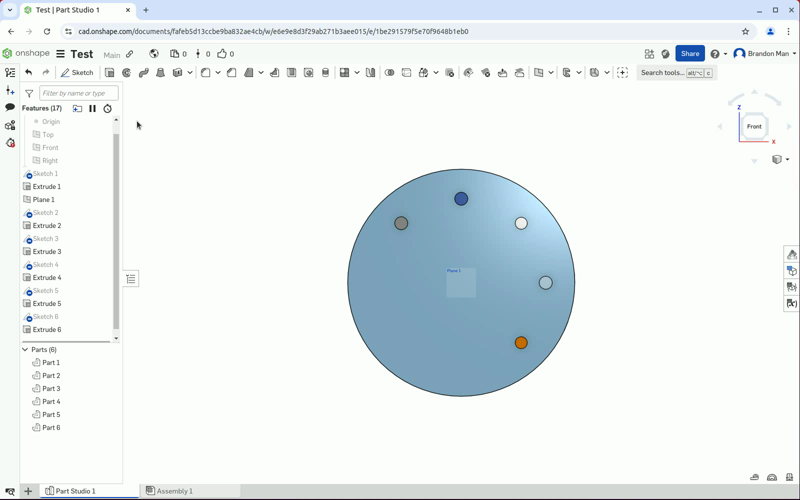
key(shift+h)
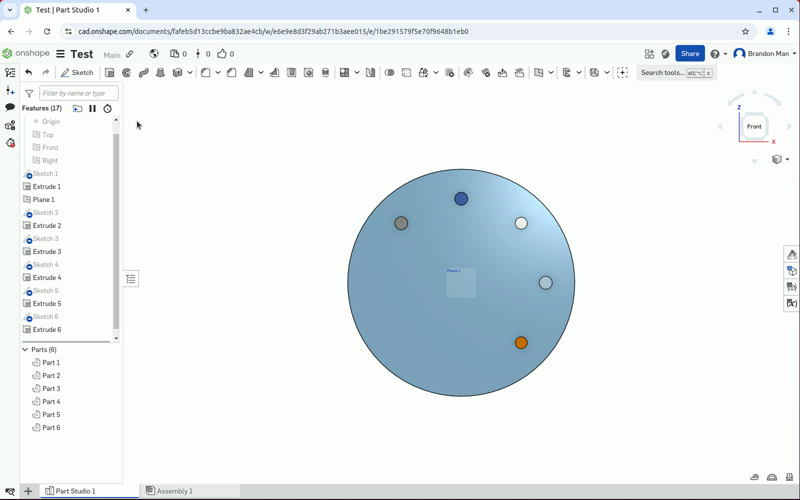
mouse_move(69, 176)
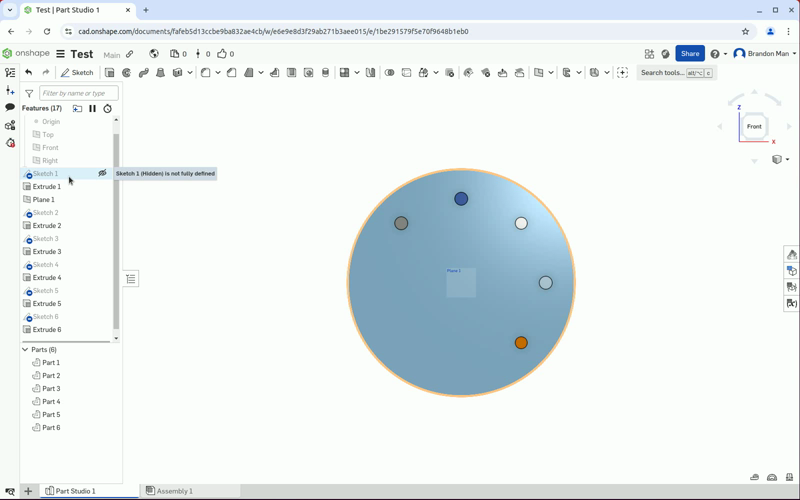
click(69, 176)
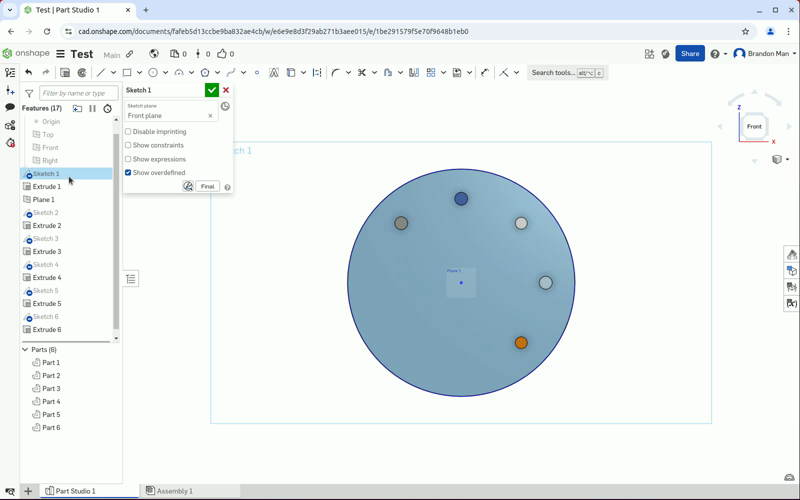
mouse_move(229, 92)
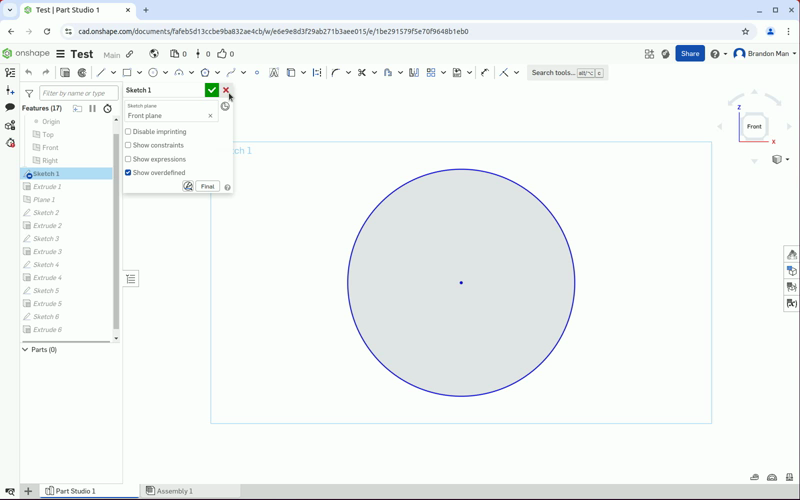
click(229, 92)
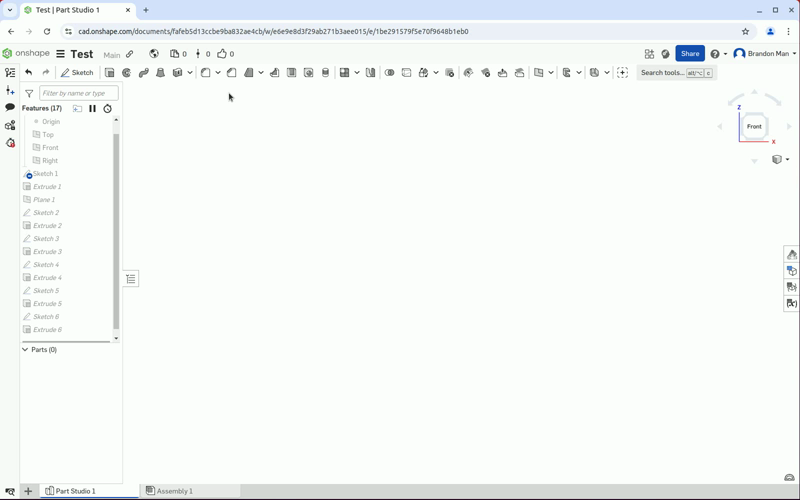
key(shift+s)
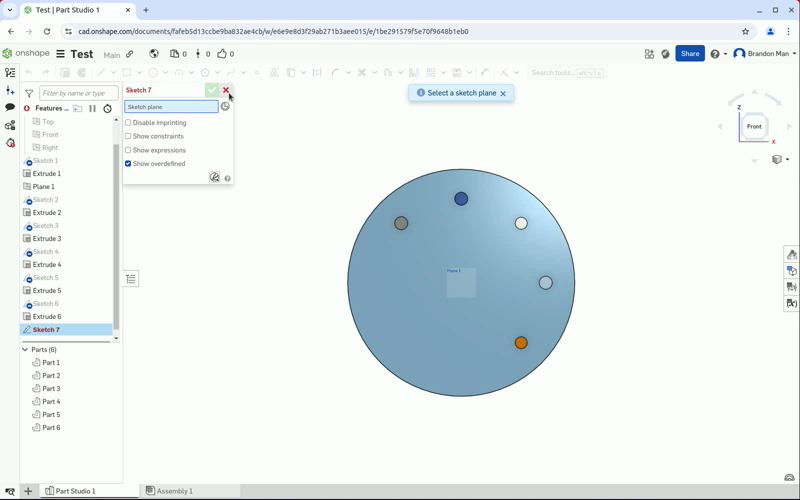
mouse_move(69, 189)
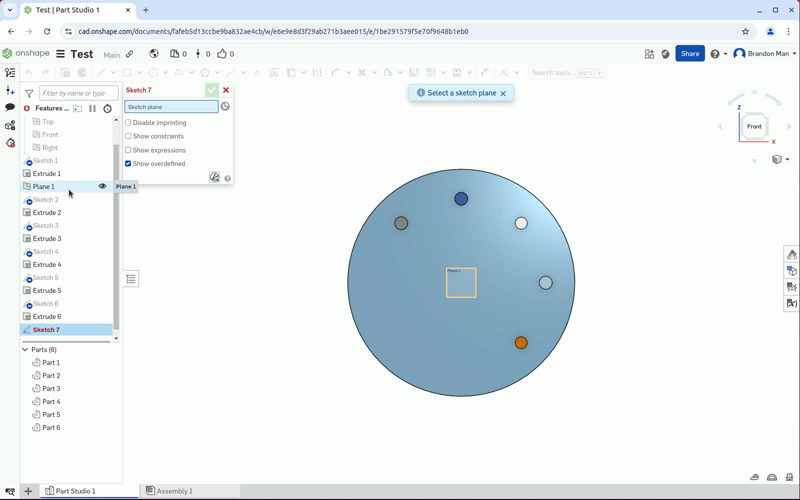
click(69, 189)
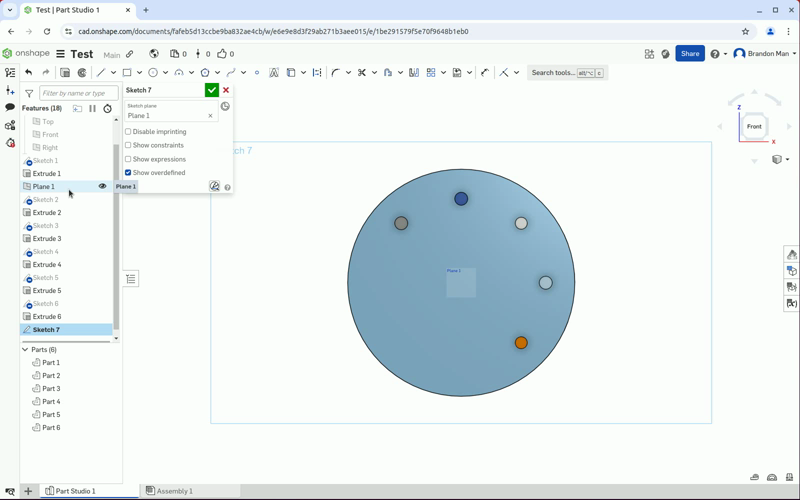
mouse_move(73, 352)
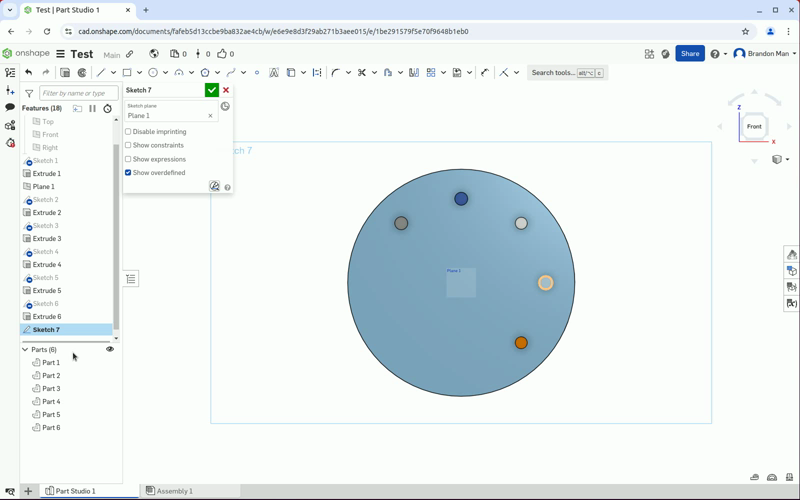
key(y)
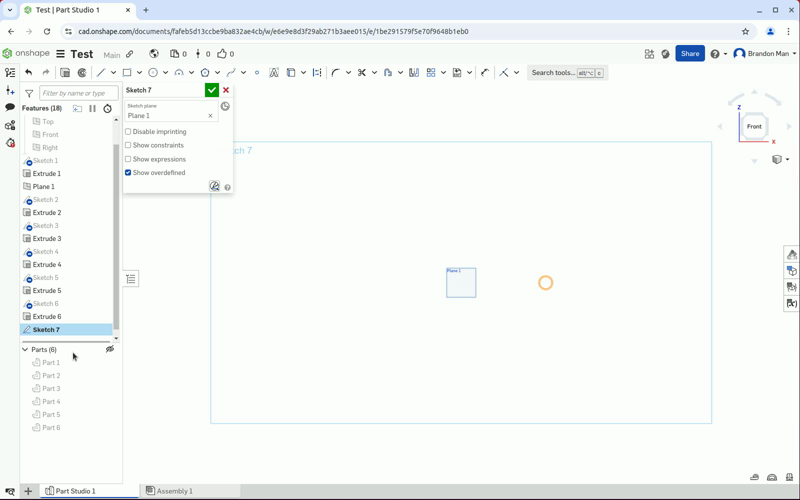
key(c)
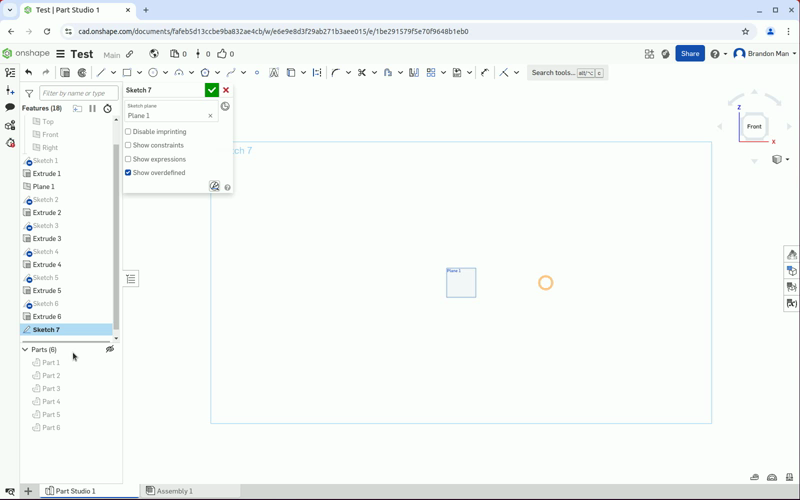
key_down(shift)
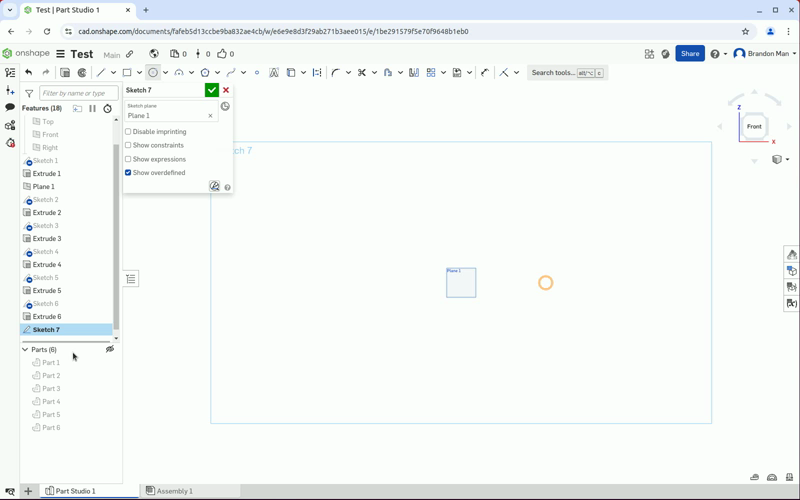
mouse_move(461, 367)
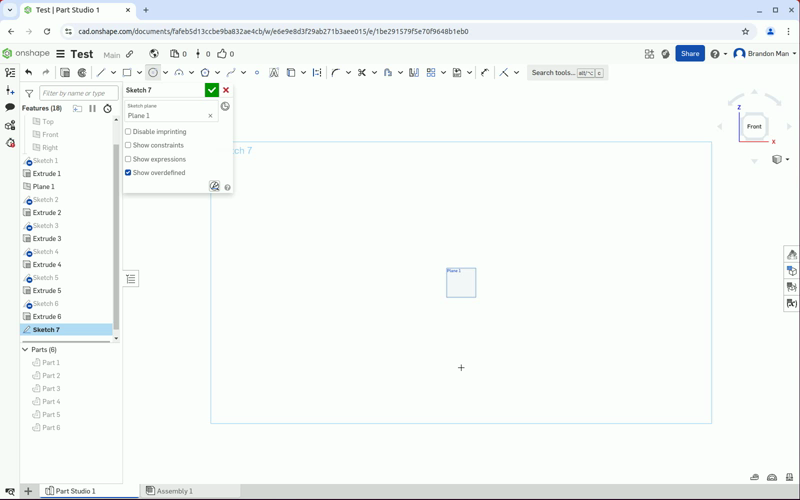
click(461, 367)
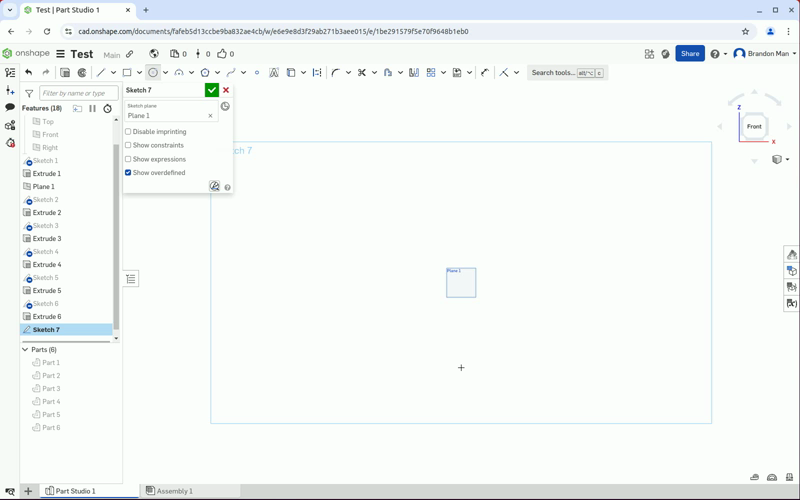
key_up(shift)
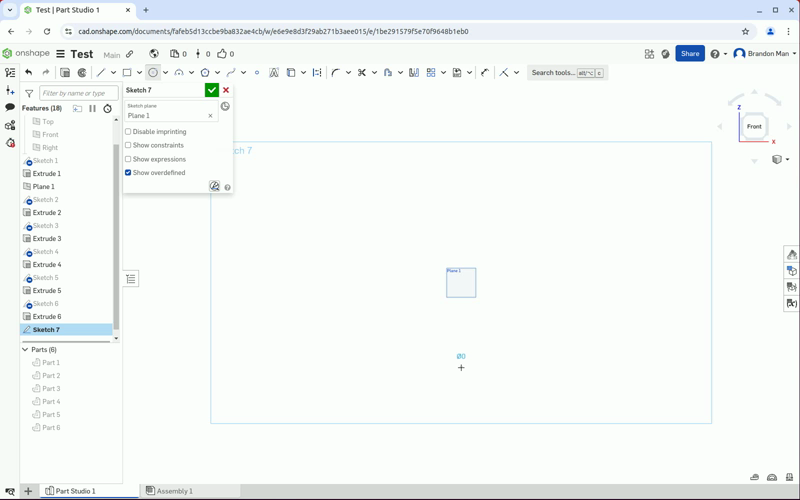
mouse_move(467, 367)
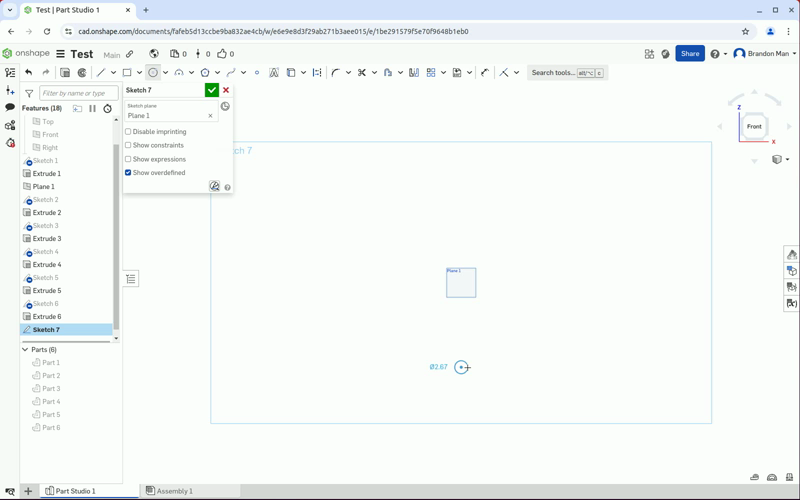
click(467, 367)
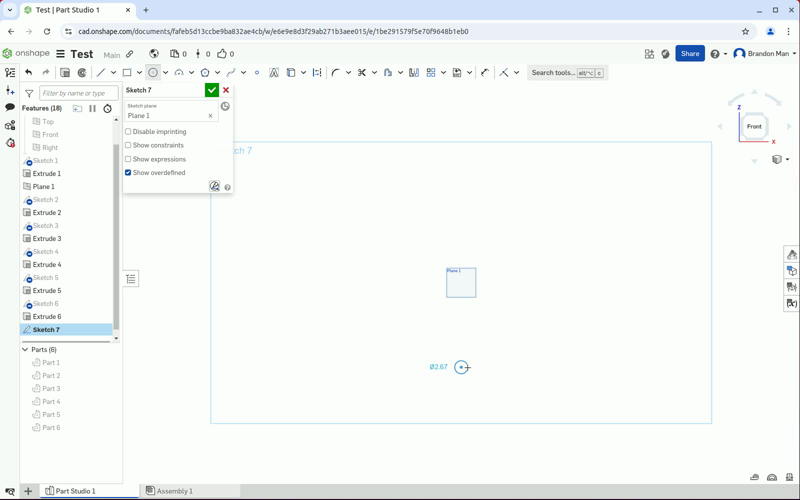
key(esc)
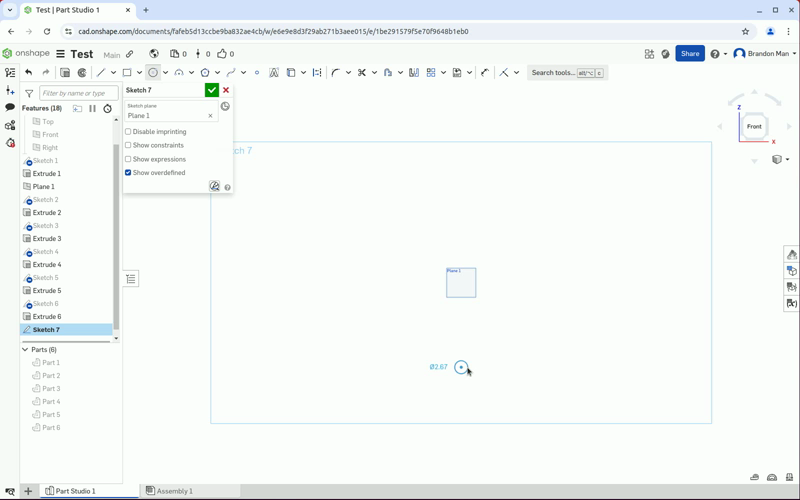
mouse_move(465, 370)
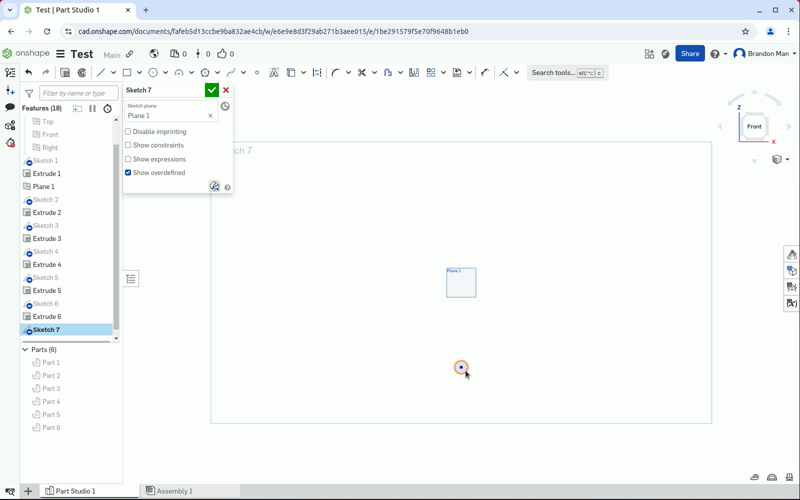
scroll(6)
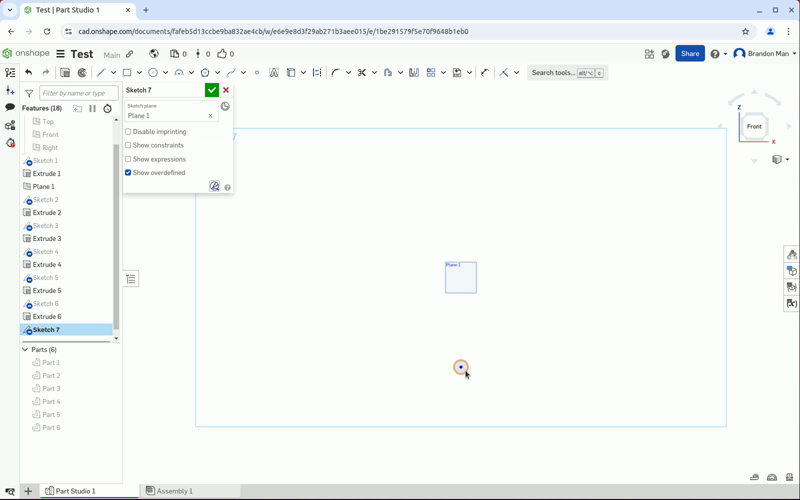
scroll(6)
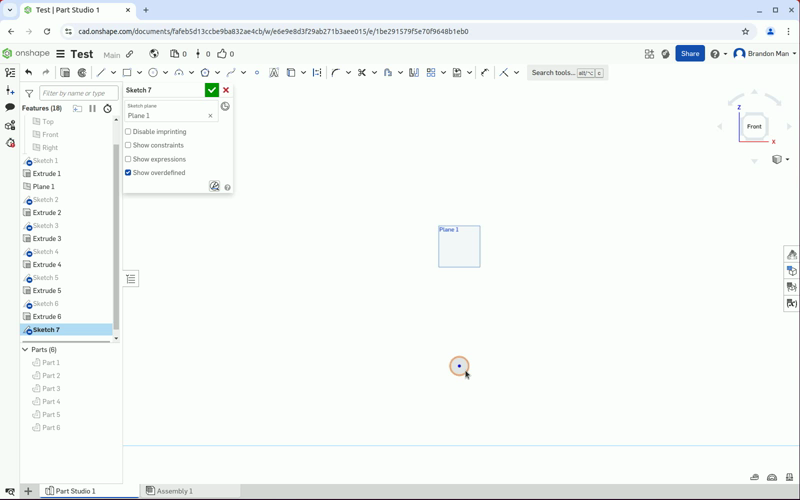
scroll(6)
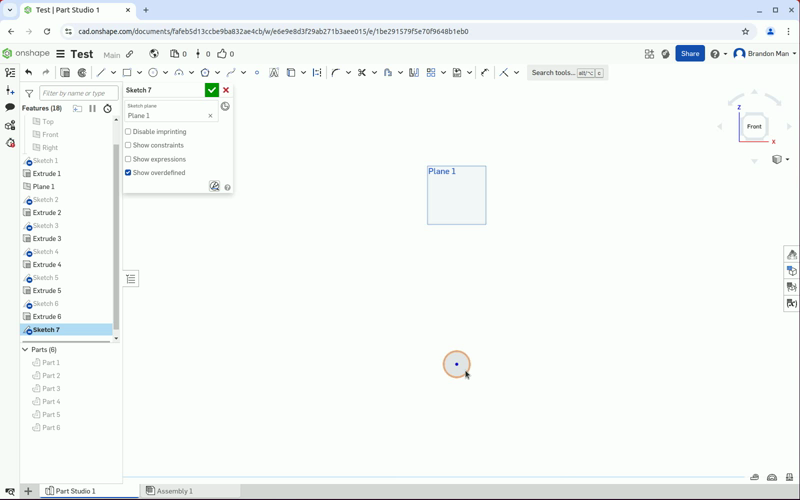
scroll(6)
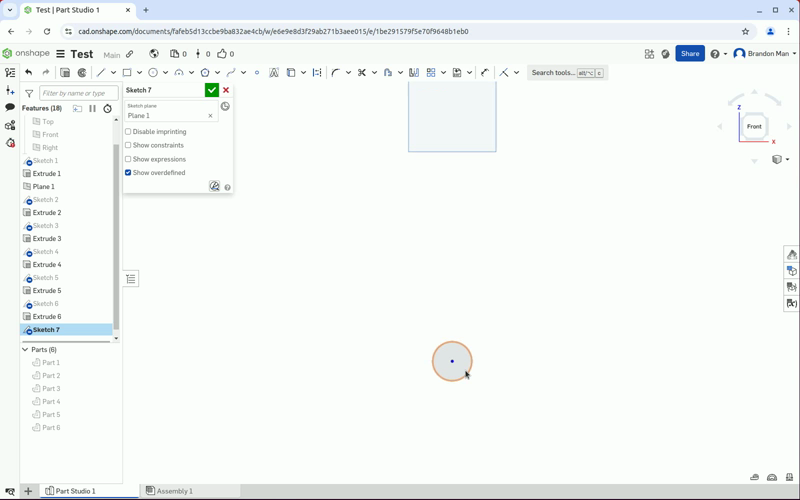
scroll(6)
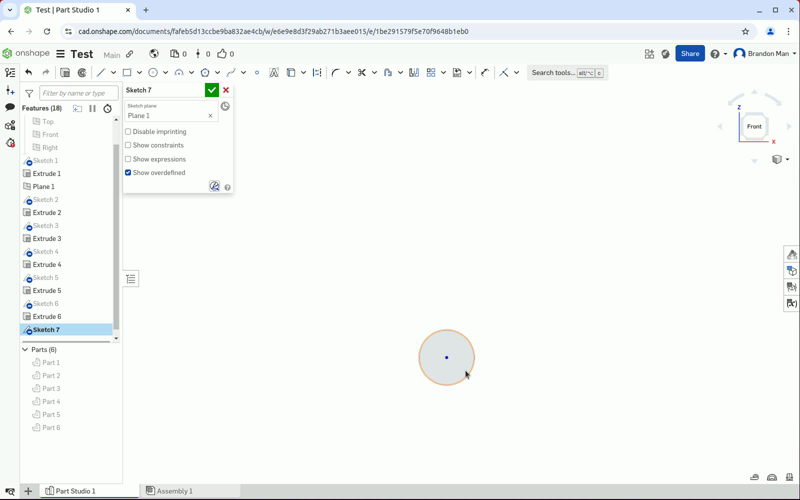
scroll(6)
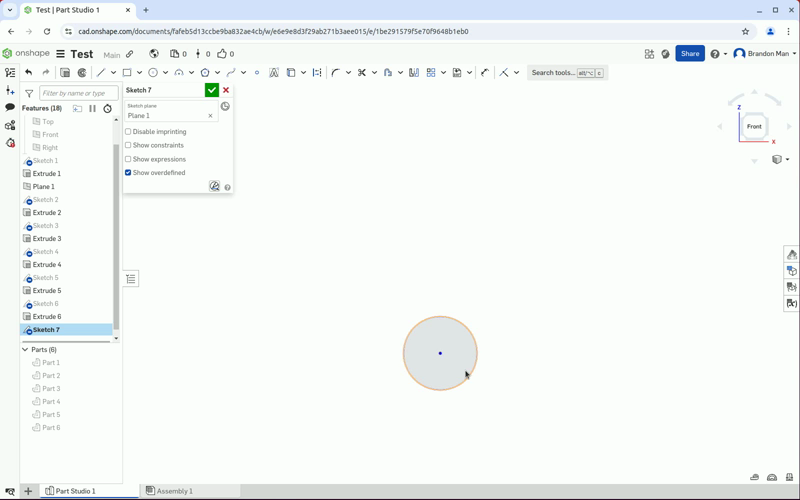
scroll(6)
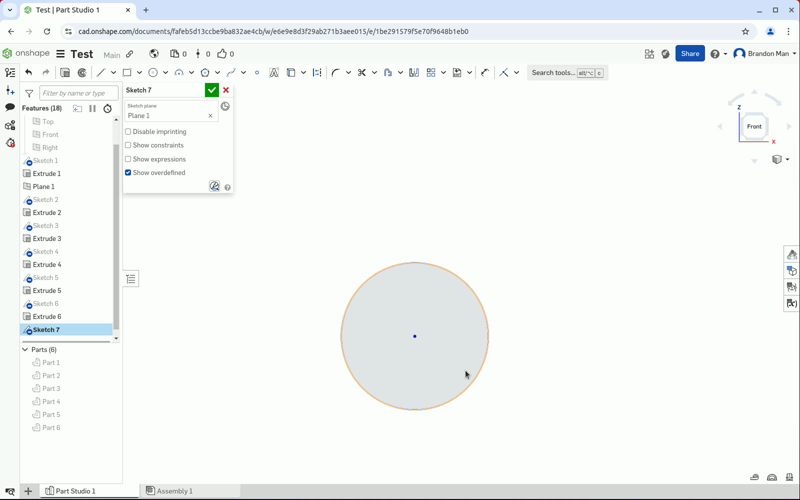
click(465, 370)
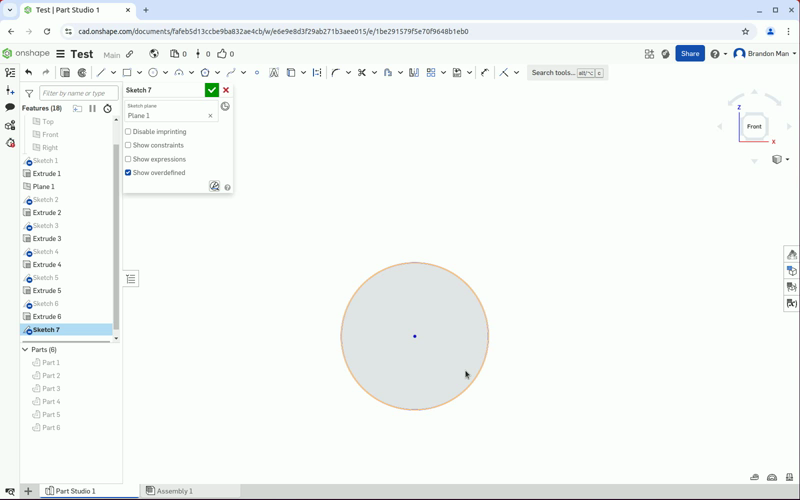
scroll(-6)
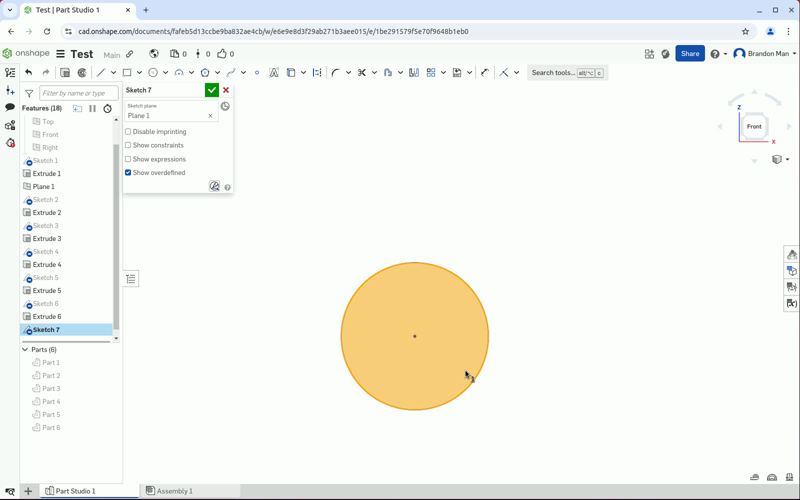
scroll(-6)
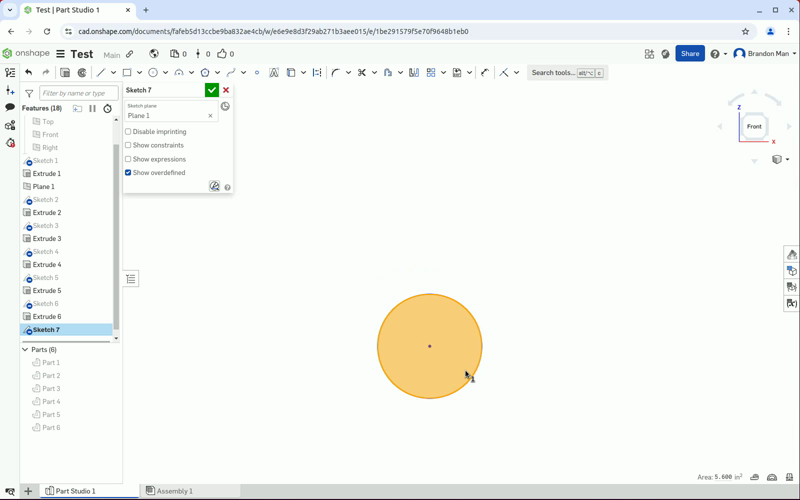
scroll(-6)
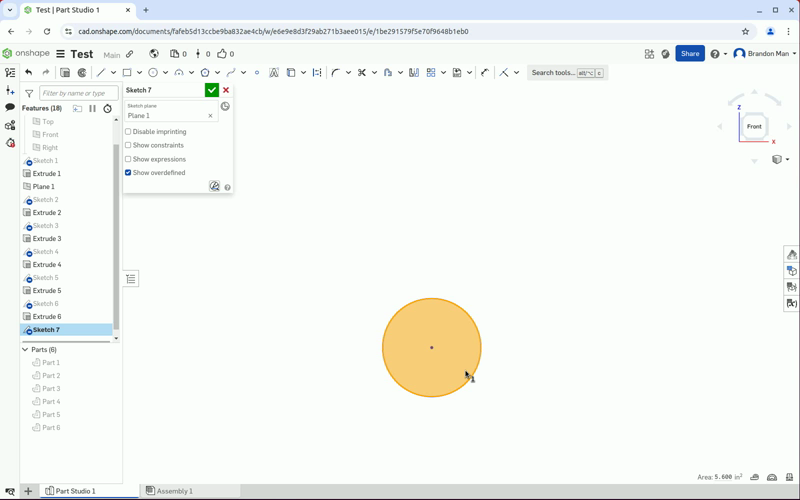
scroll(-6)
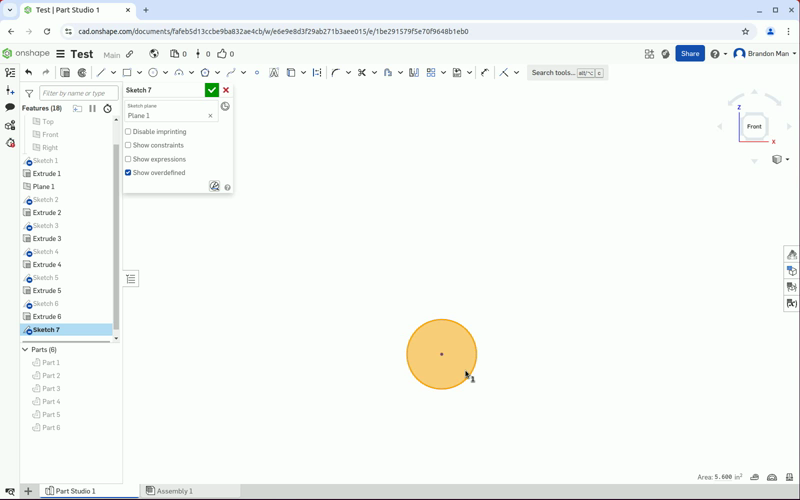
scroll(-6)
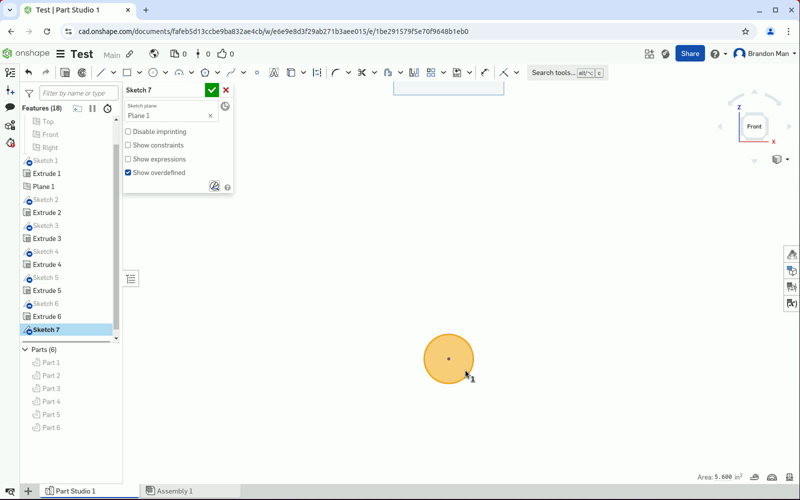
scroll(-6)
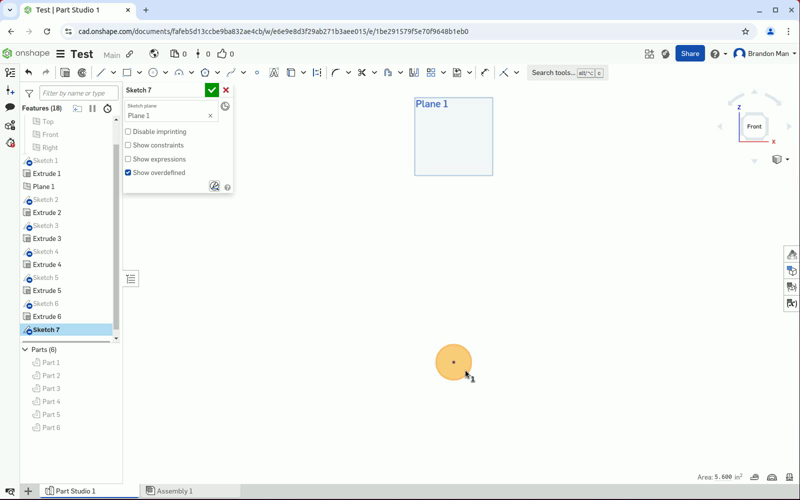
scroll(-6)
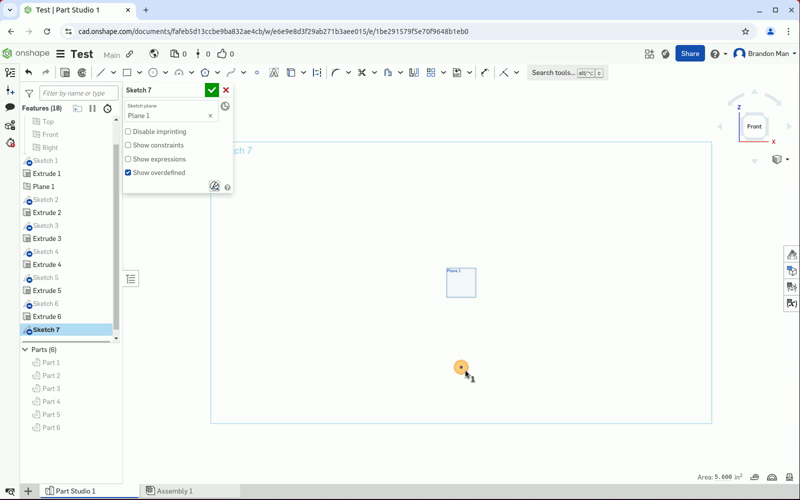
mouse_move(73, 352)
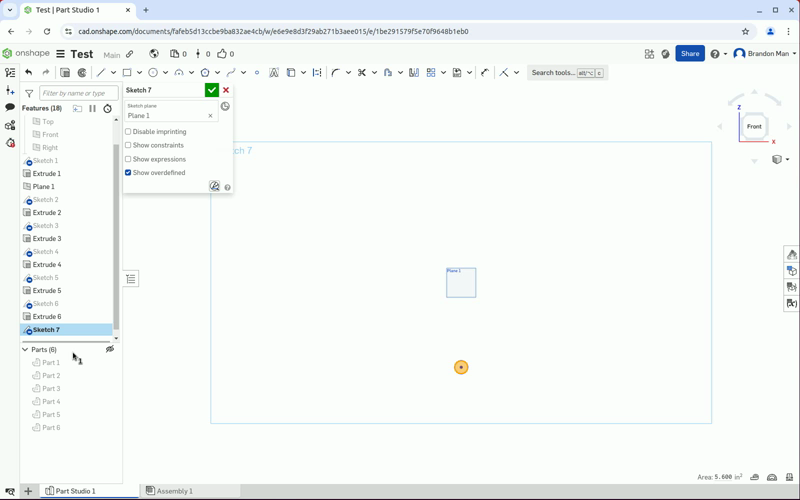
key(shift+y)
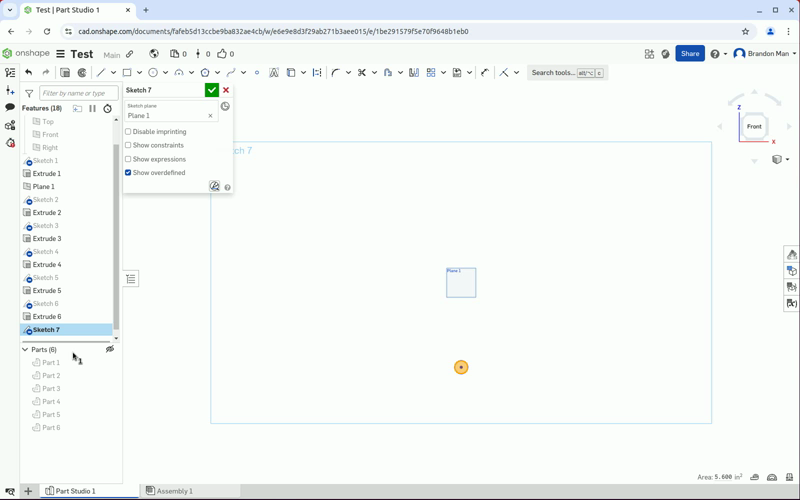
key(shift+e)
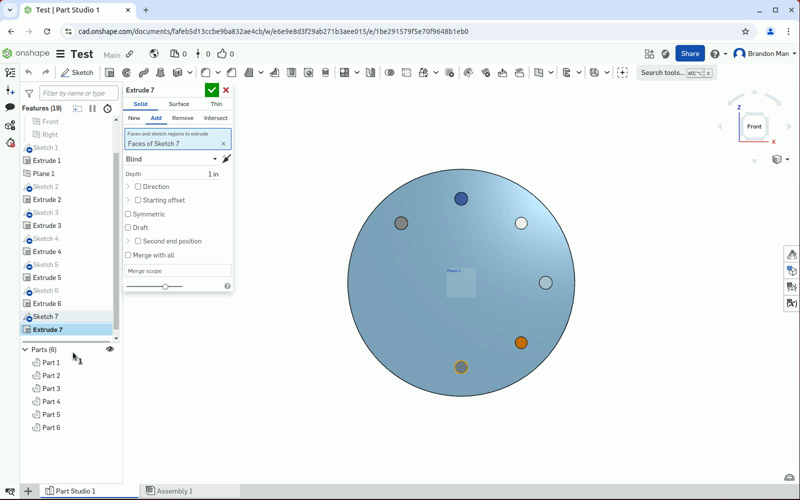
mouse_move(143, 106)
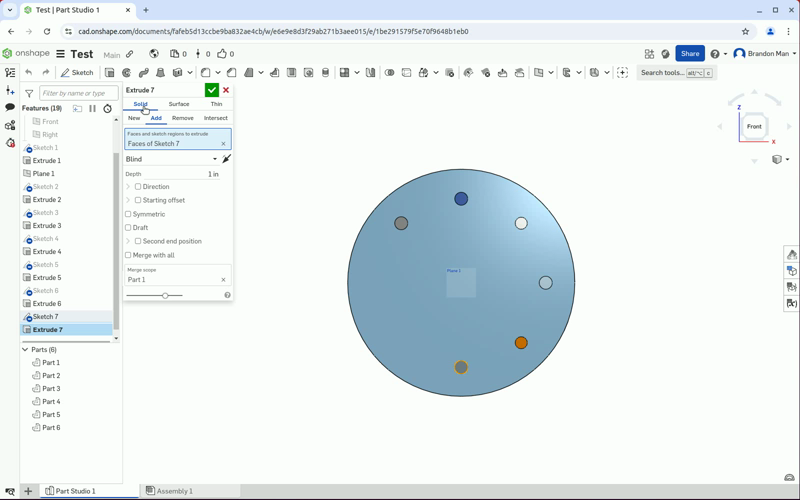
click(143, 106)
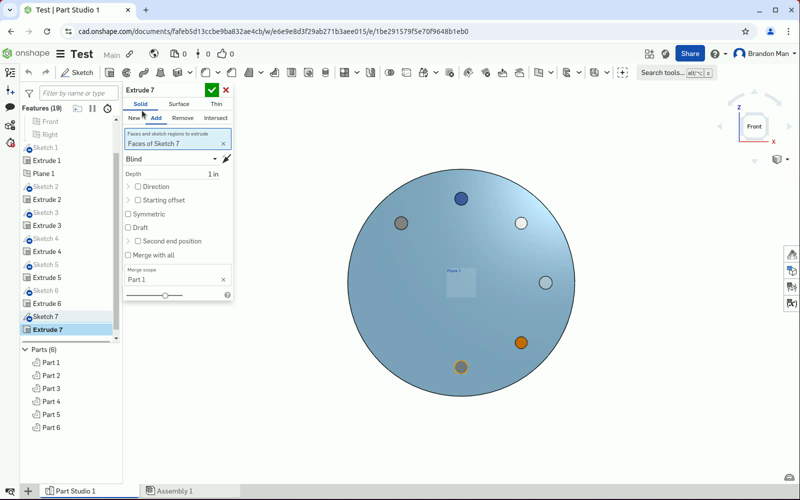
mouse_move(137, 120)
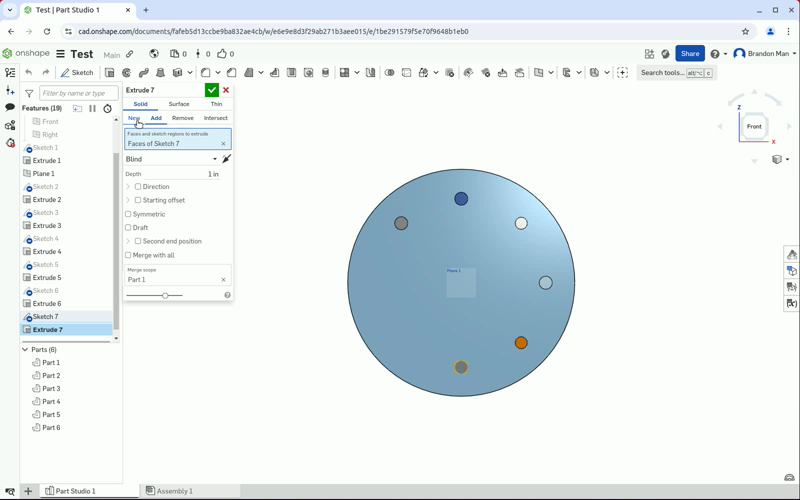
click(137, 120)
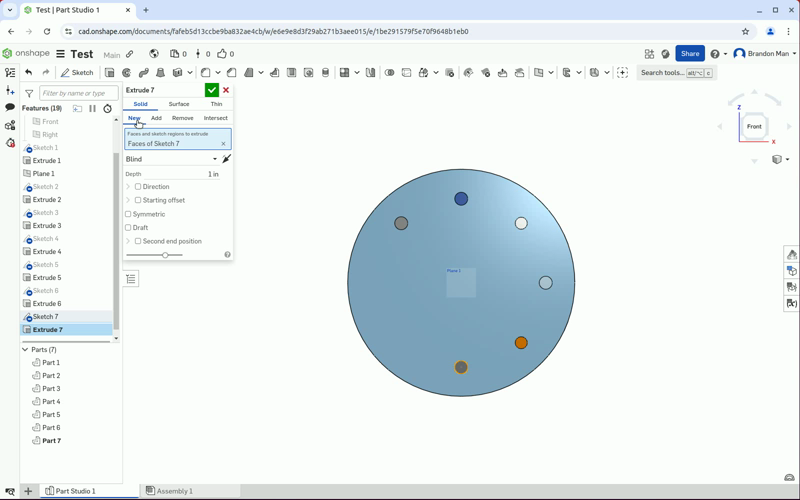
key(tab, 4)
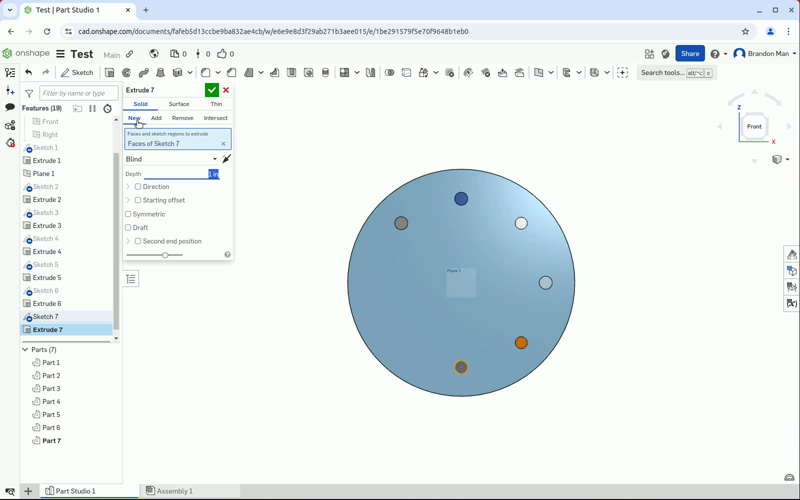
text(2.889)
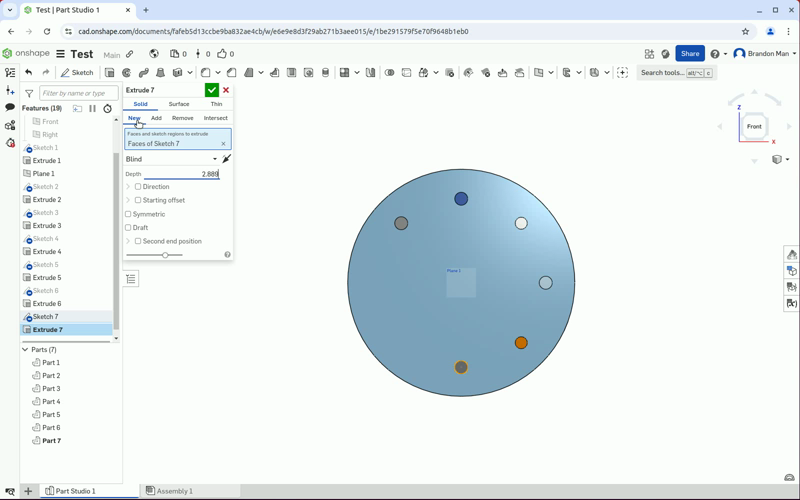
key(enter)
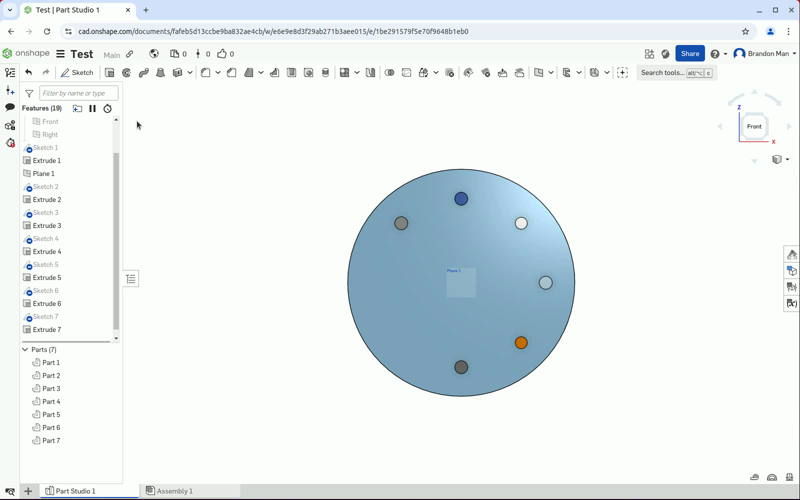
key(shift+h)
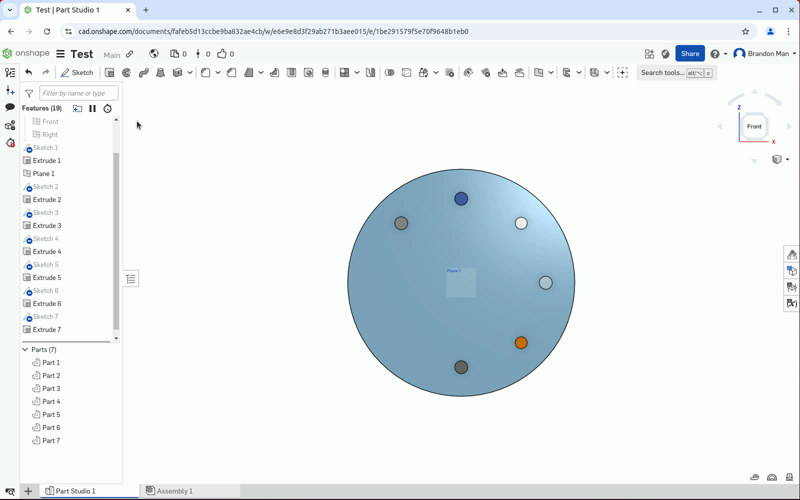
key(shift+h)
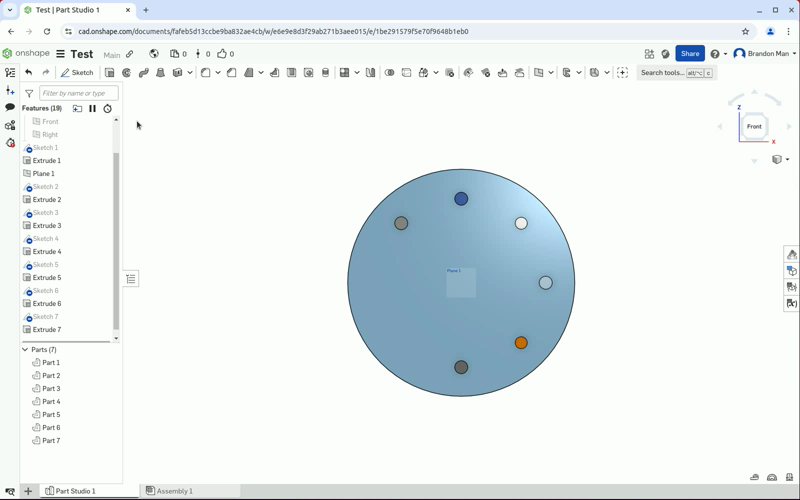
mouse_move(69, 150)
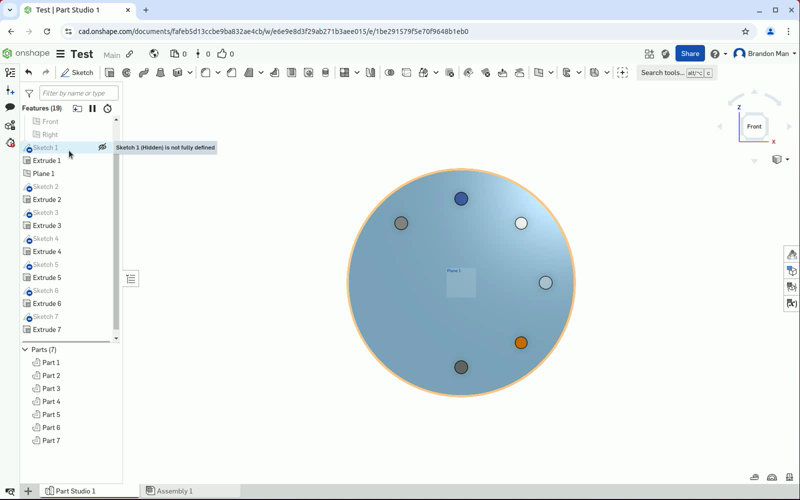
click(69, 150)
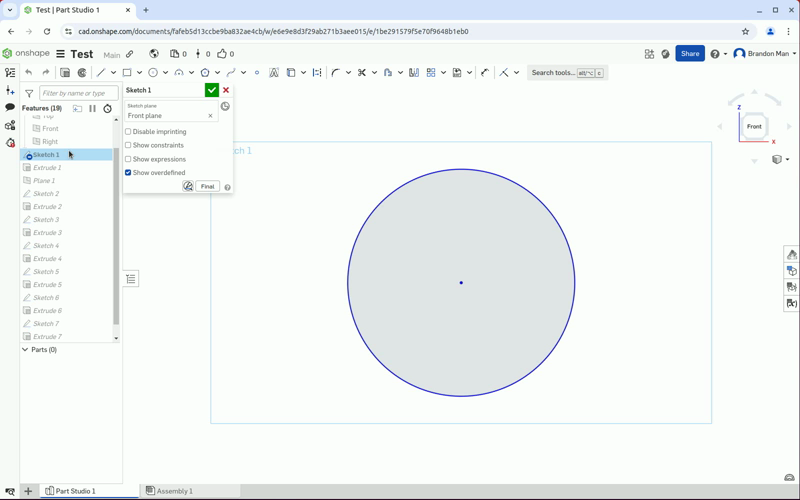
mouse_move(229, 92)
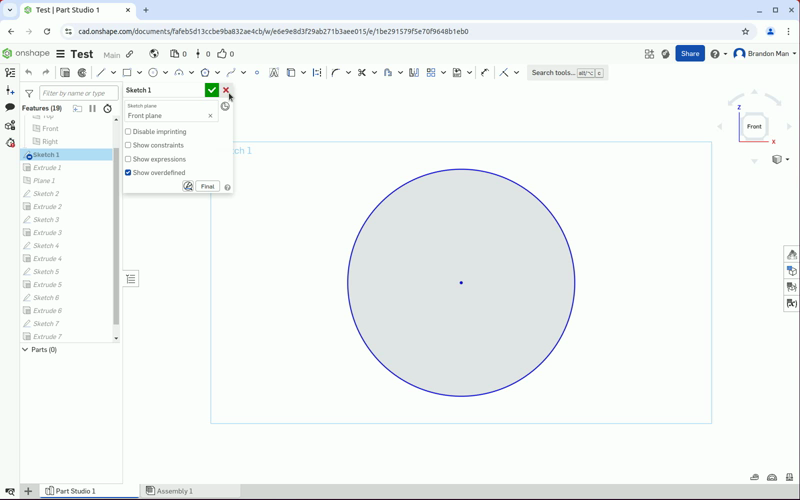
click(229, 92)
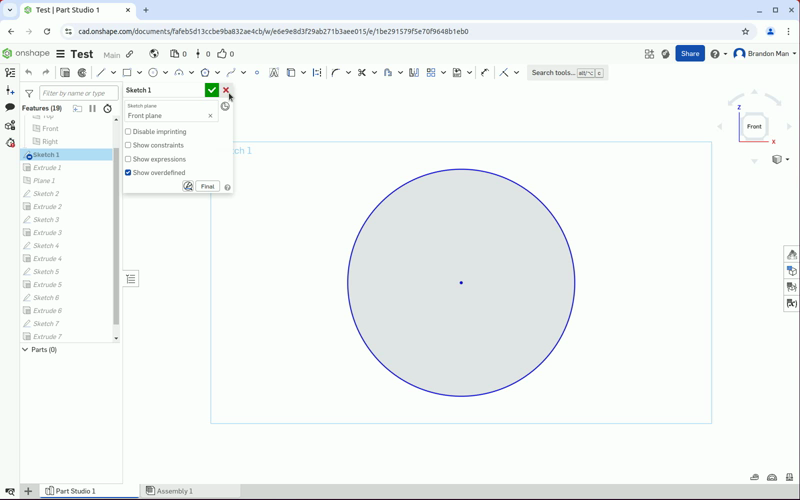
key(shift+s)
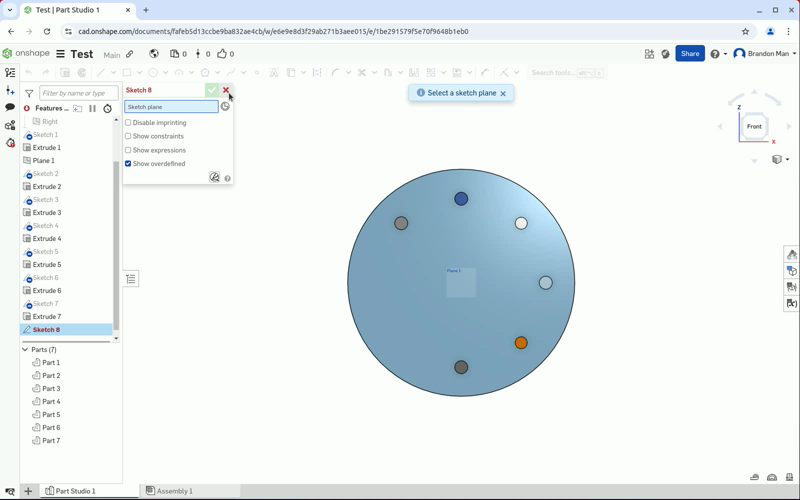
mouse_move(69, 163)
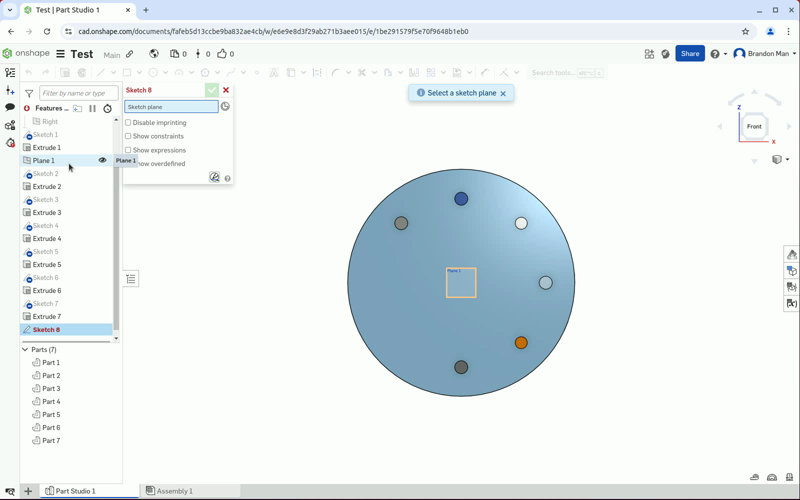
click(69, 163)
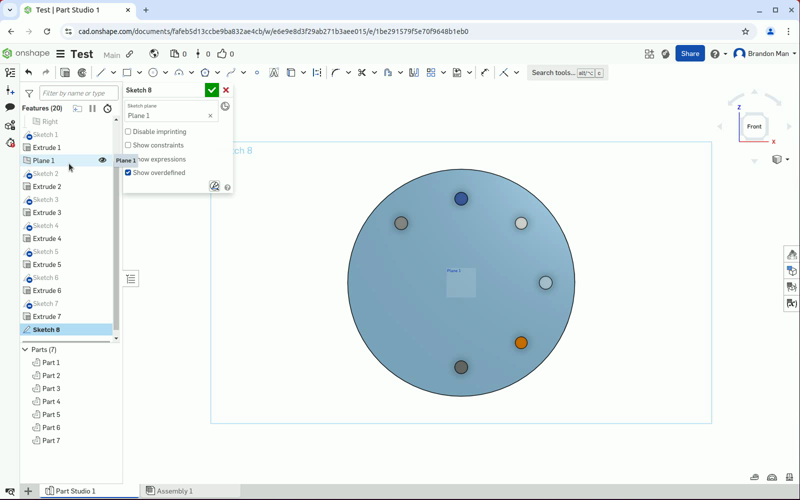
mouse_move(73, 352)
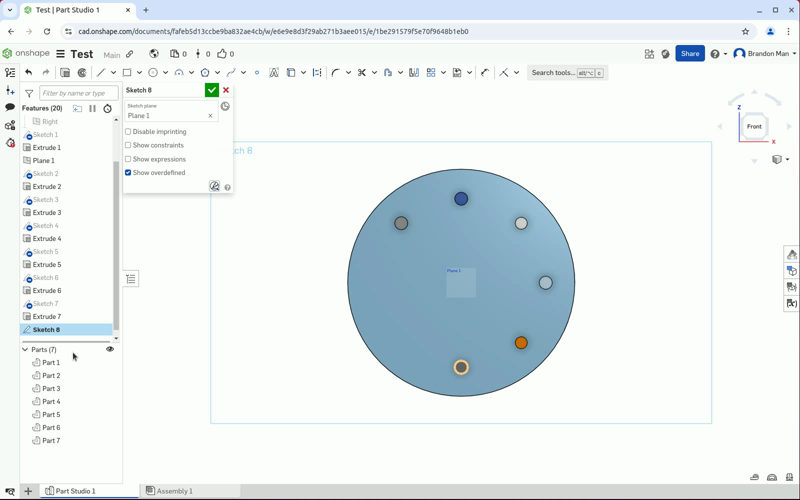
key(y)
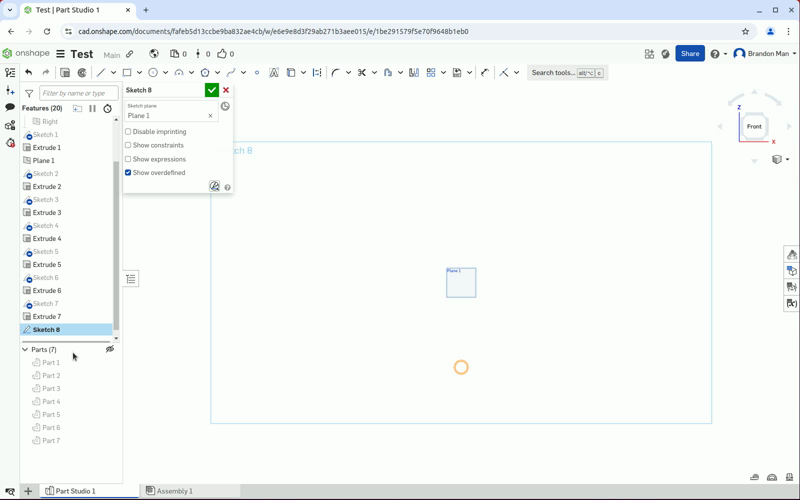
key(c)
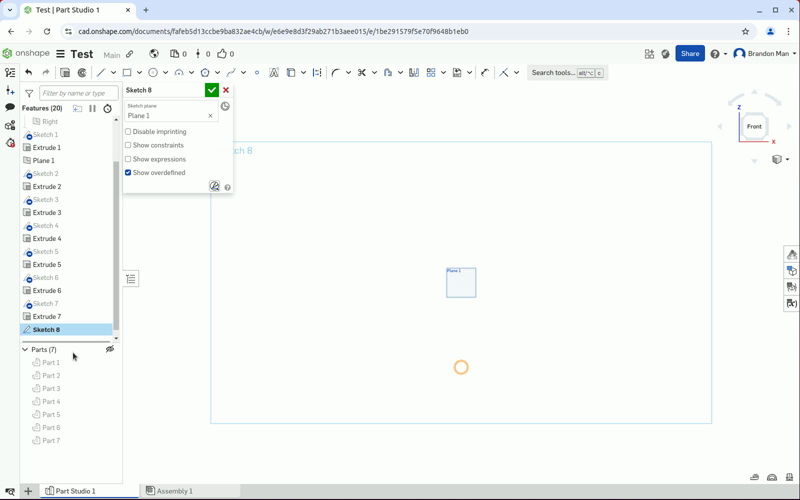
key_down(shift)
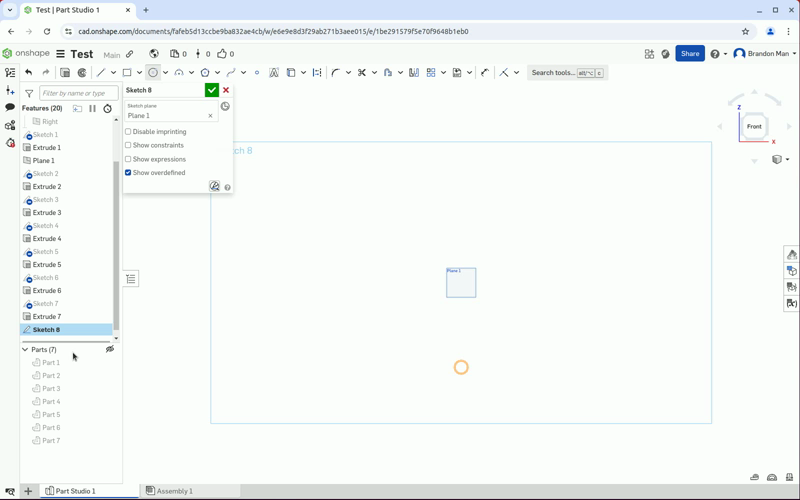
mouse_move(401, 342)
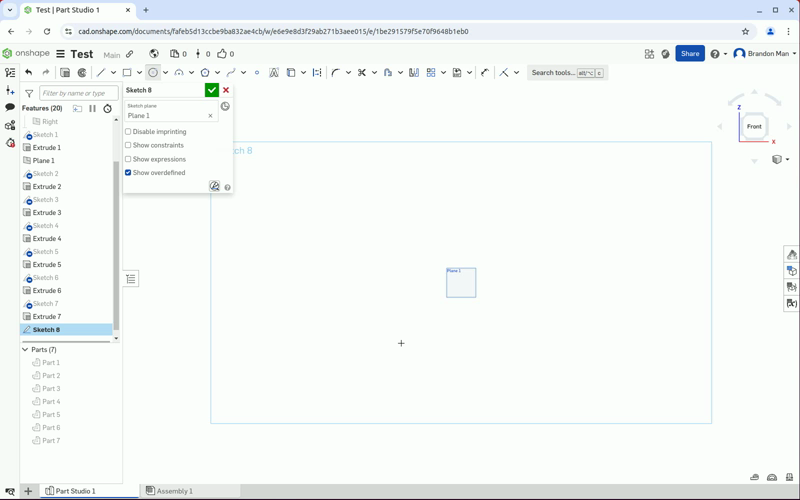
click(401, 342)
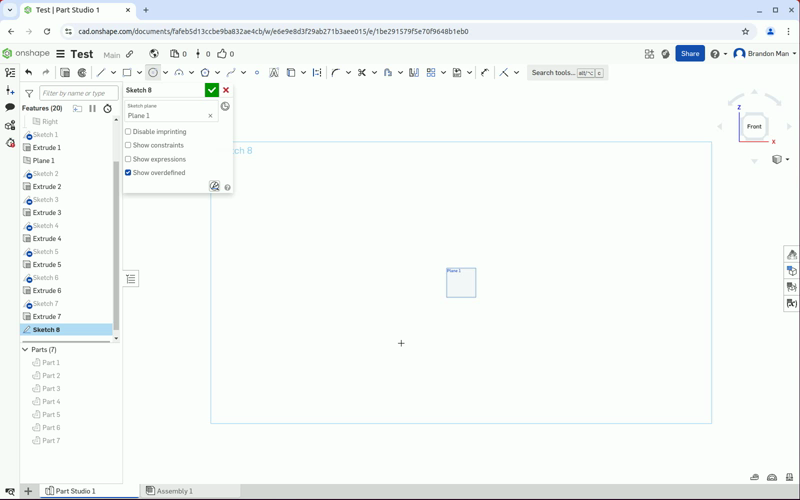
key_up(shift)
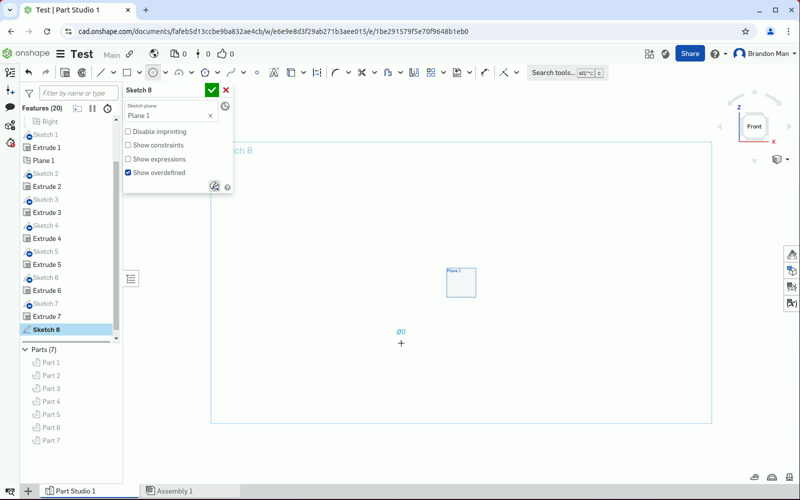
mouse_move(407, 342)
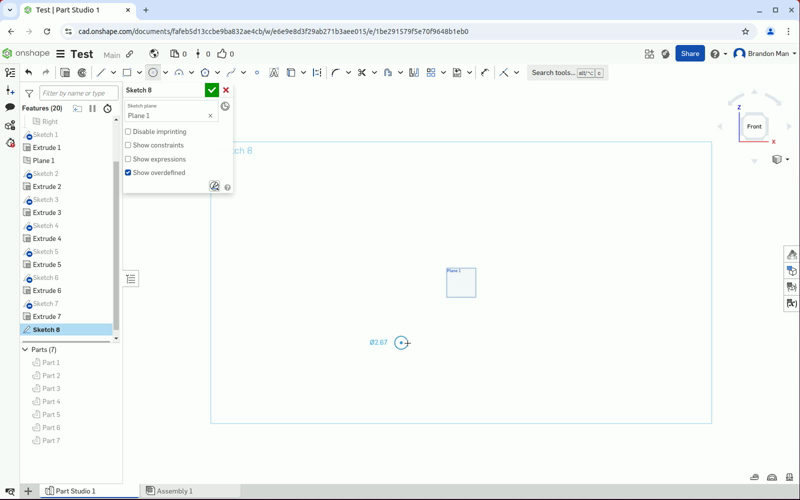
click(407, 342)
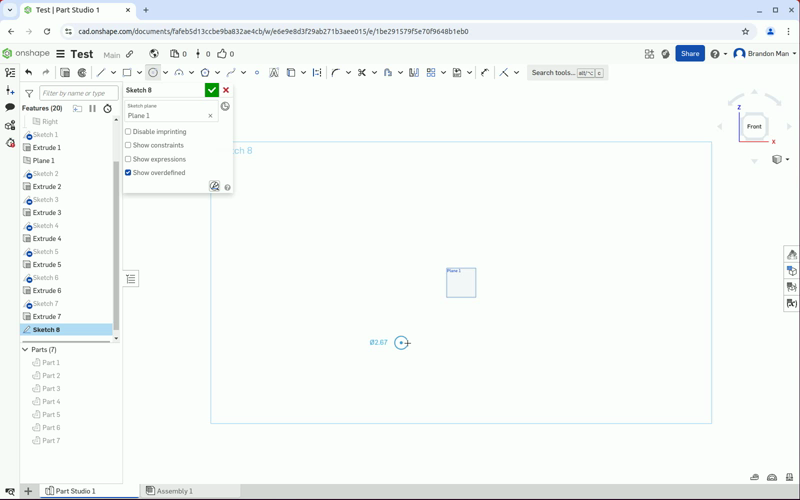
key(esc)
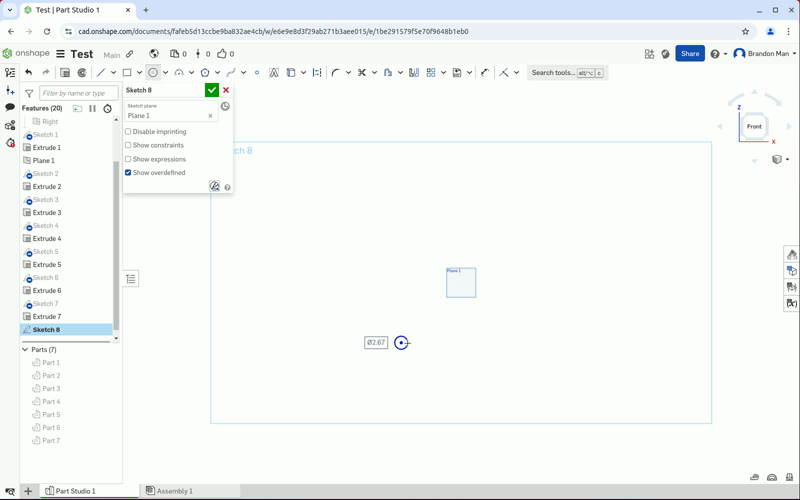
mouse_move(401, 343)
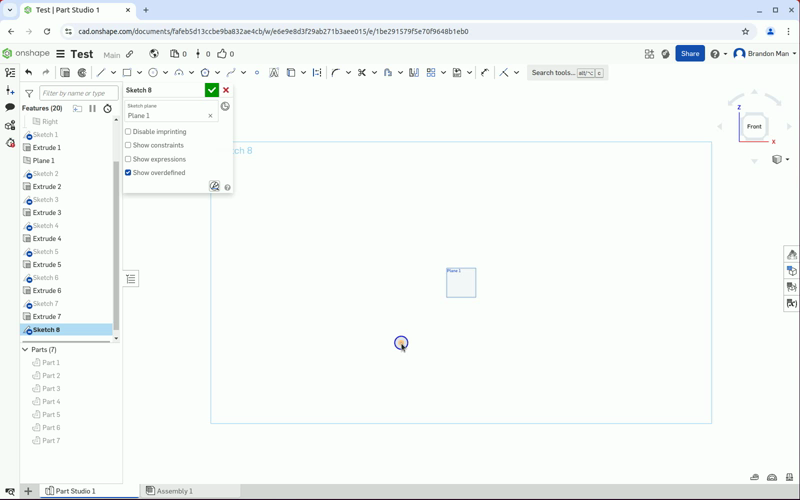
scroll(6)
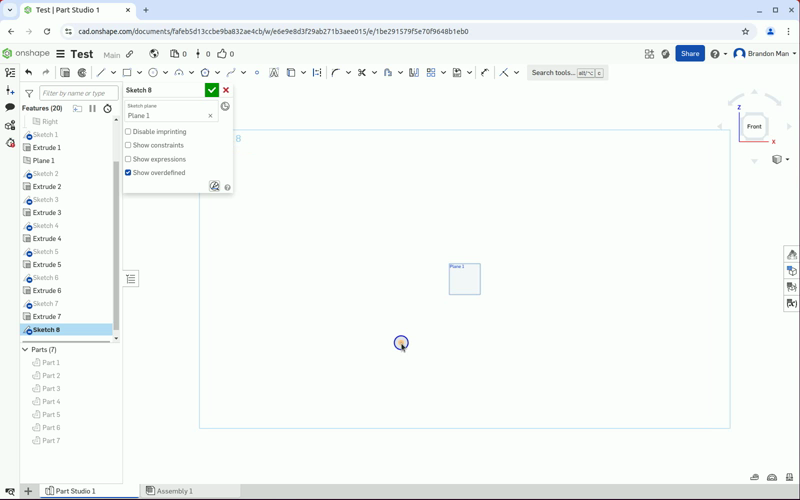
scroll(6)
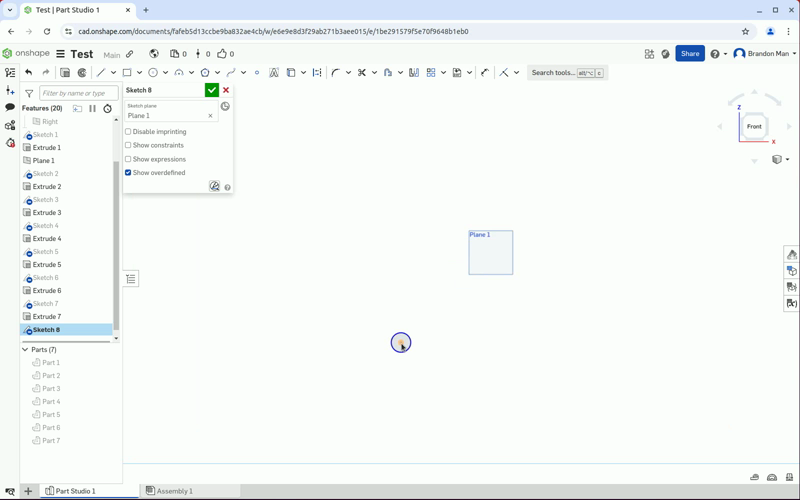
scroll(6)
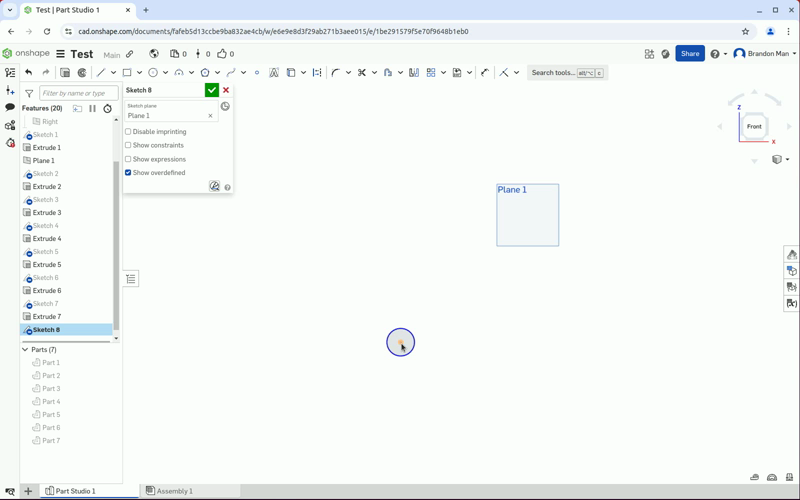
scroll(6)
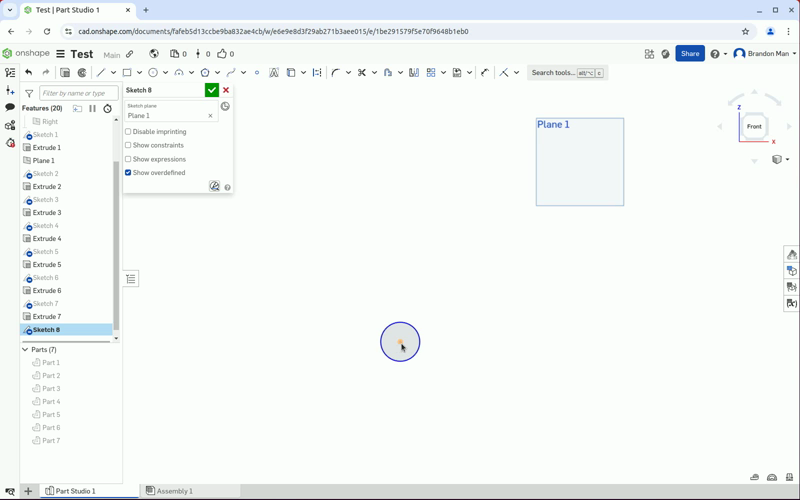
scroll(6)
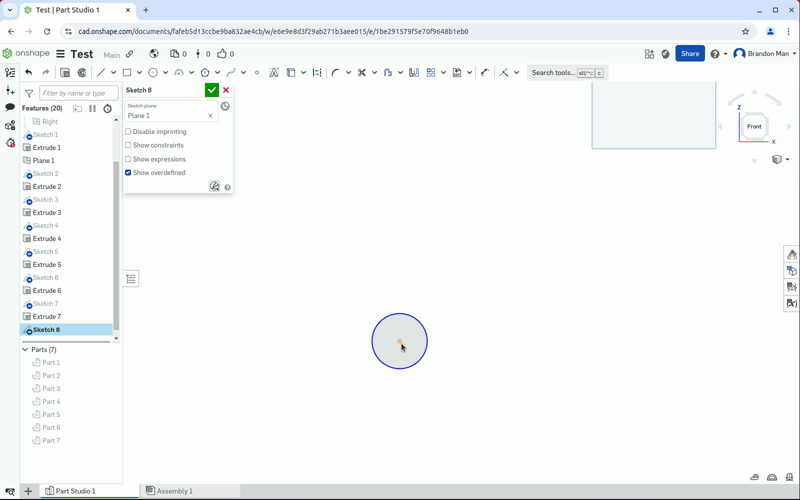
scroll(6)
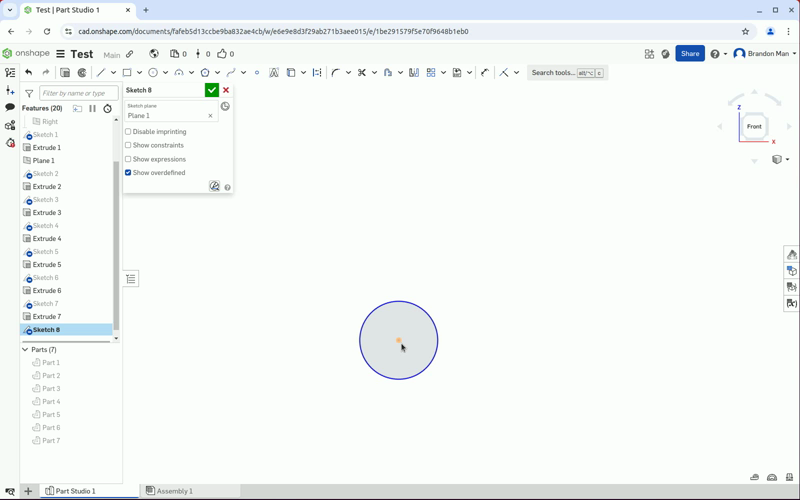
scroll(6)
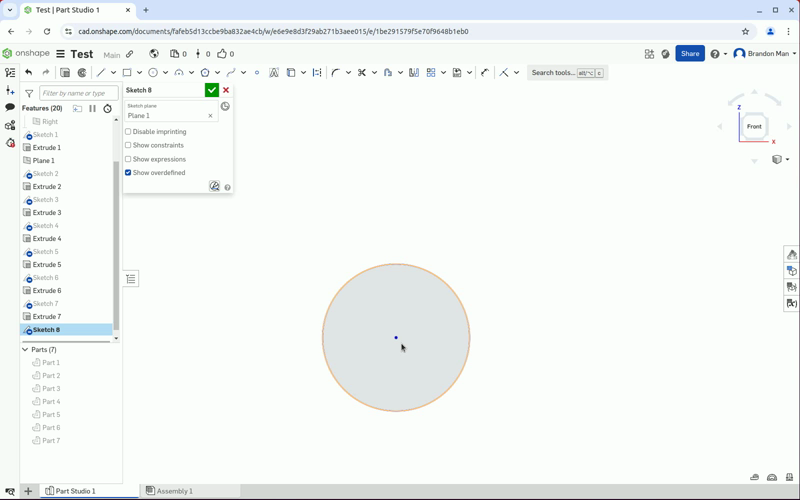
click(401, 343)
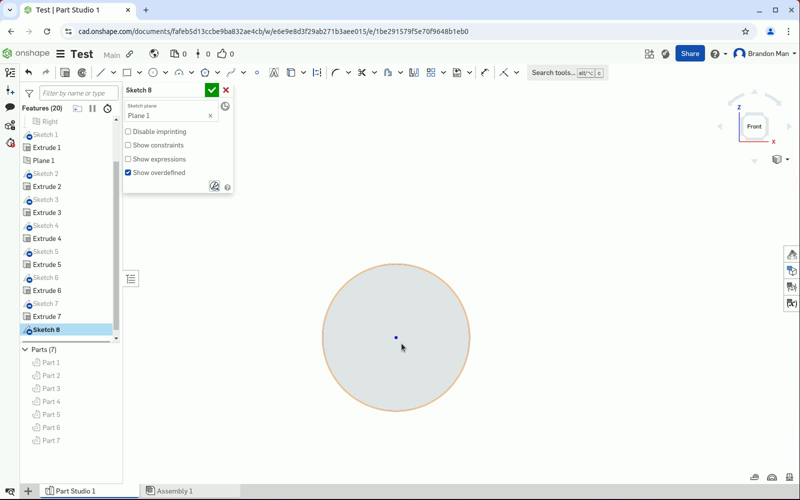
scroll(-6)
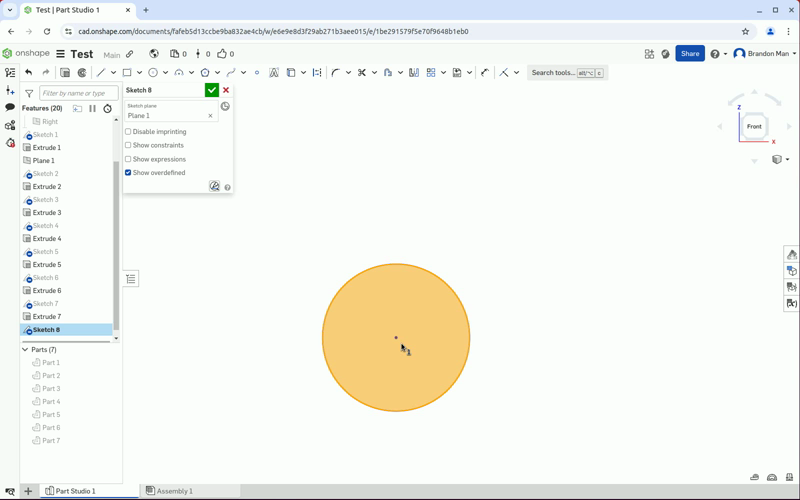
scroll(-6)
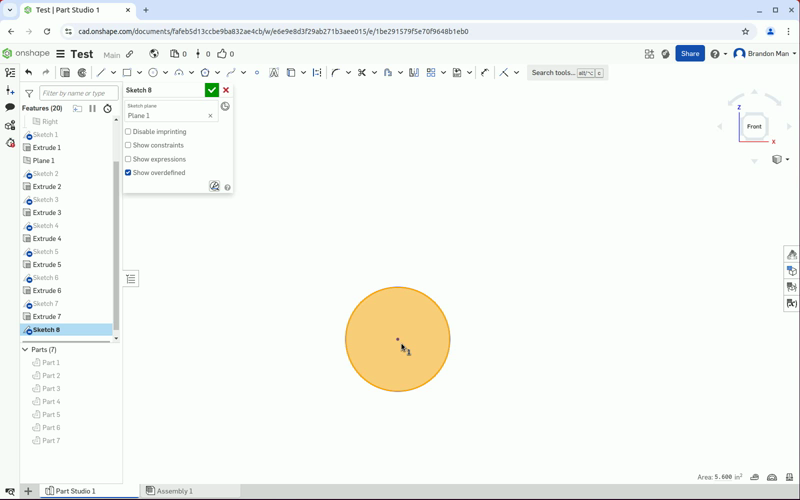
scroll(-6)
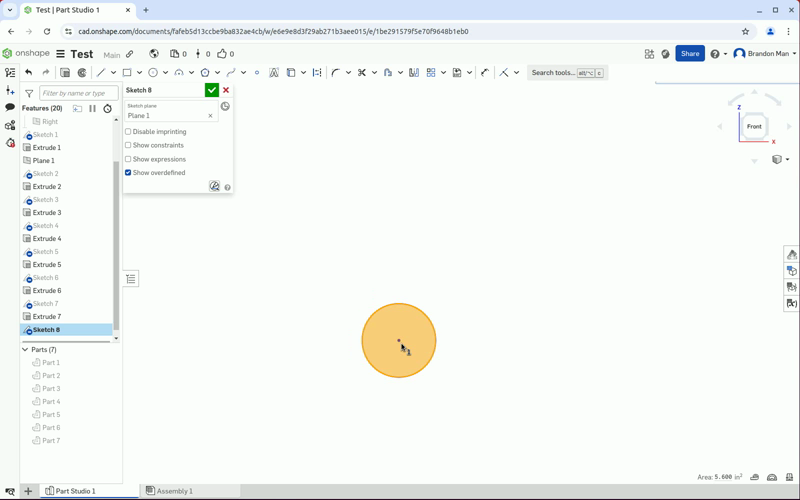
scroll(-6)
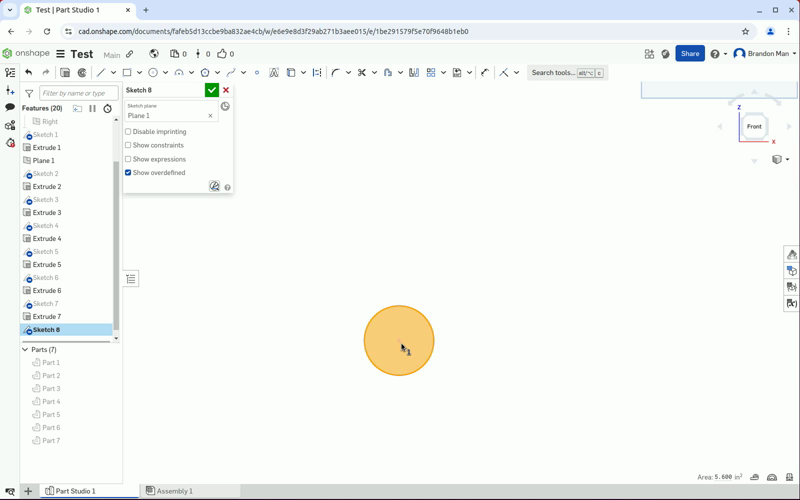
scroll(-6)
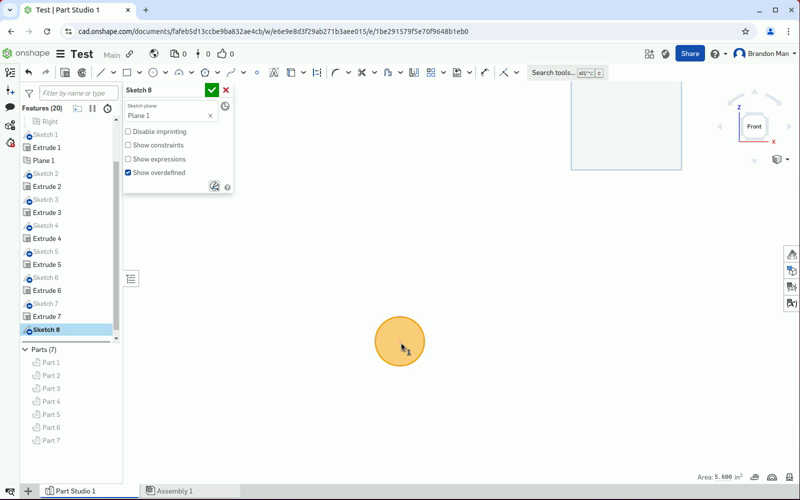
scroll(-6)
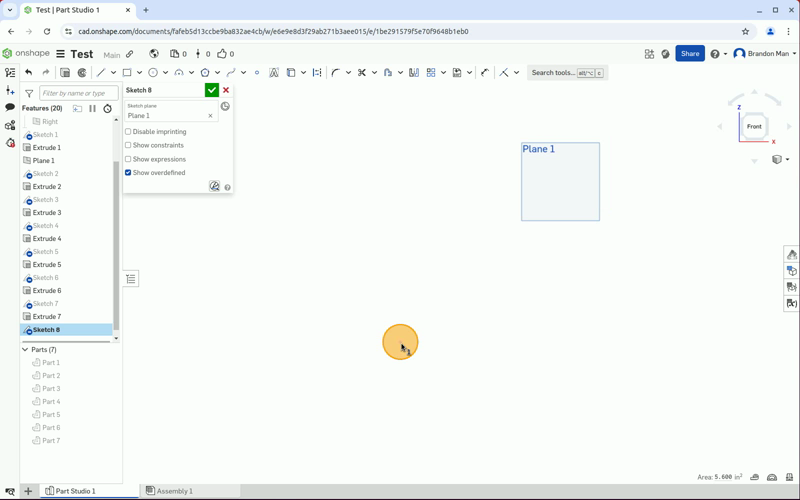
scroll(-6)
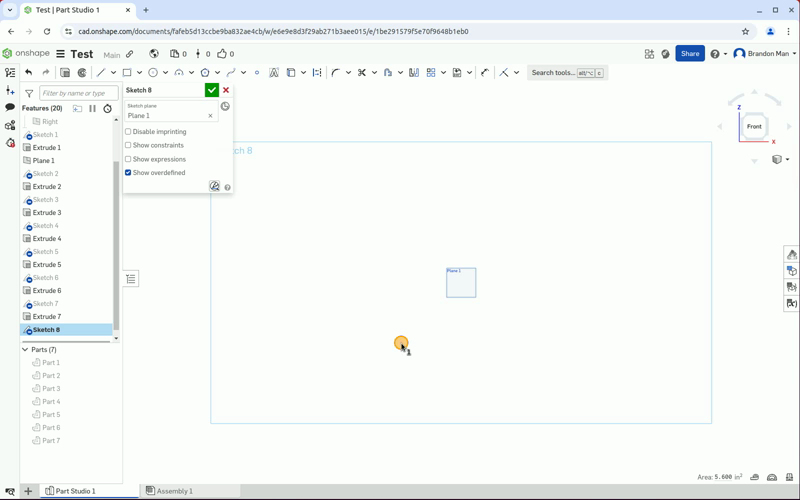
mouse_move(73, 352)
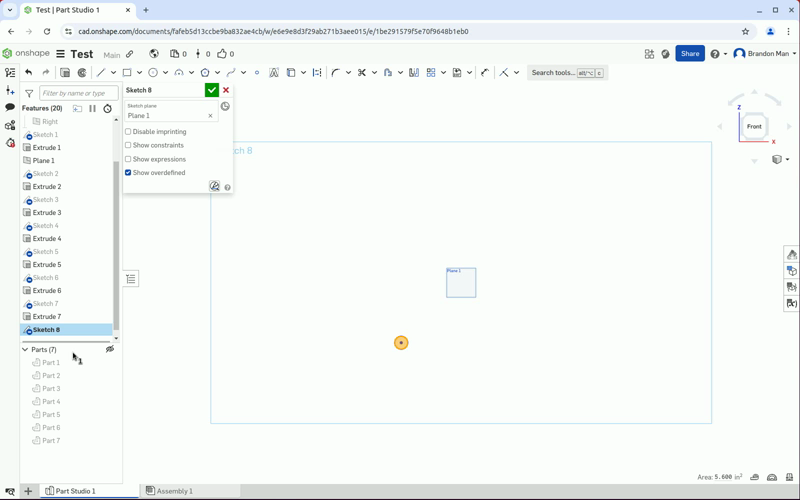
key(shift+y)
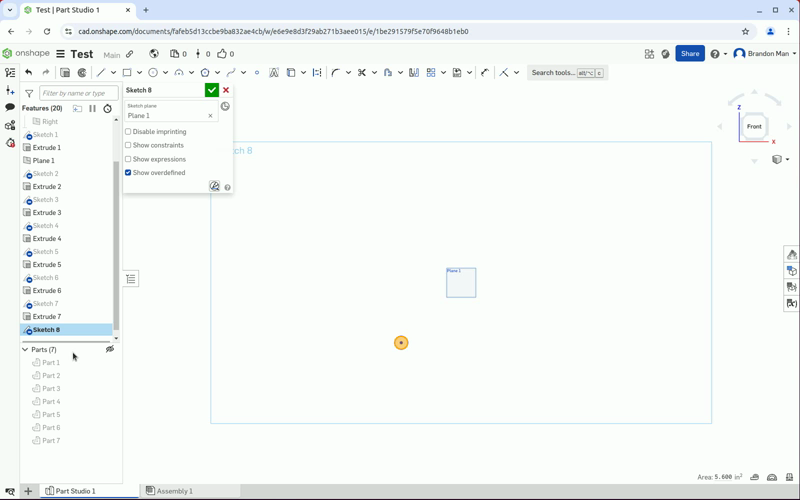
key(shift+e)
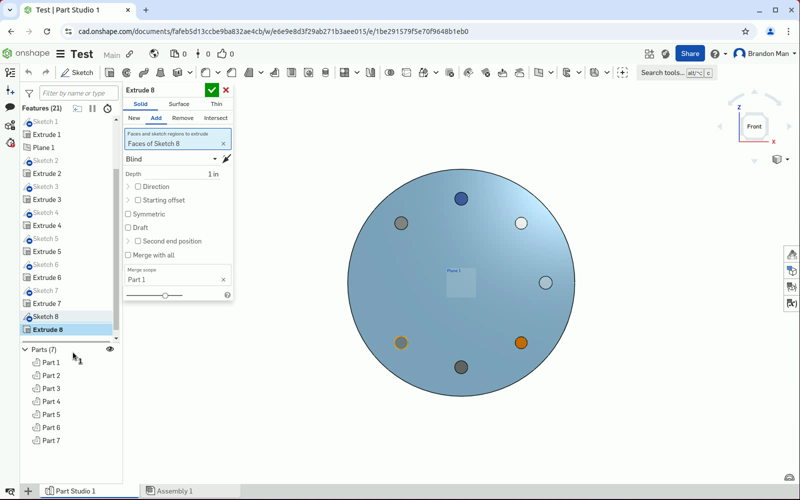
mouse_move(143, 106)
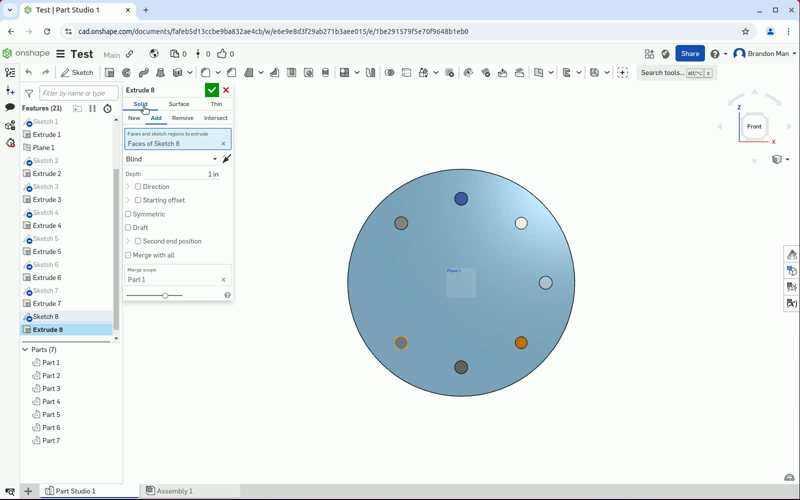
click(143, 106)
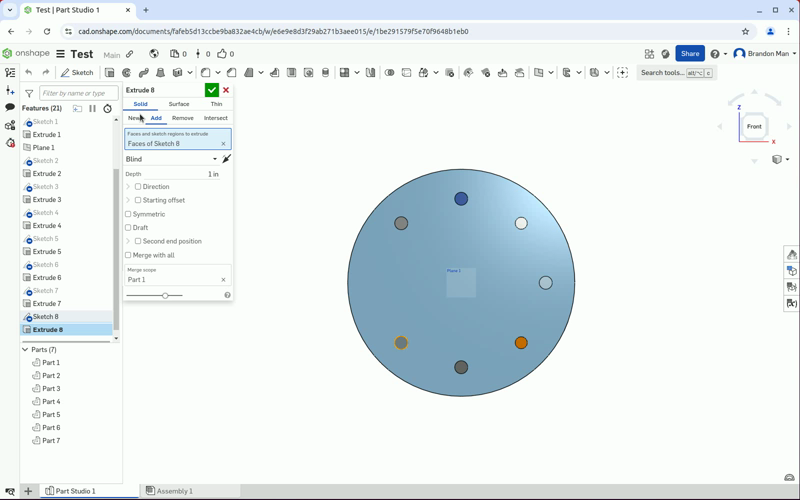
mouse_move(137, 120)
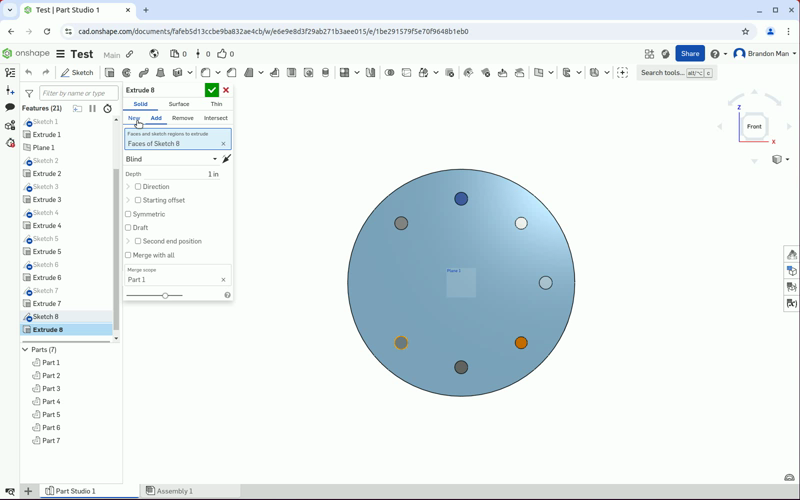
click(137, 120)
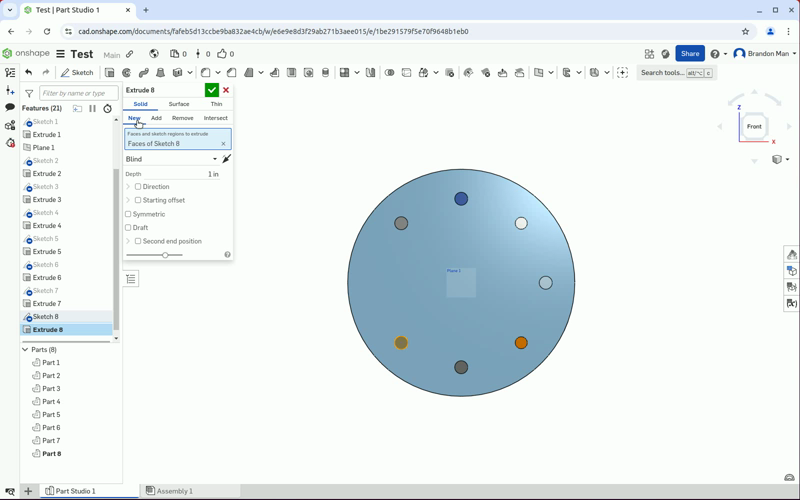
key(tab, 4)
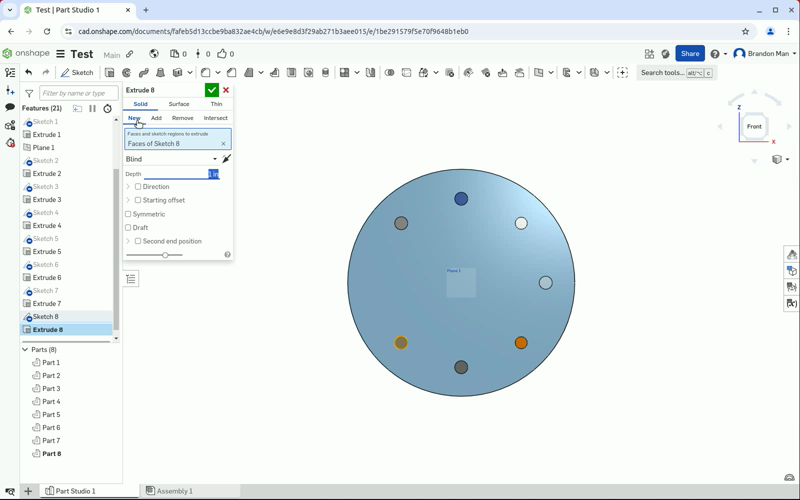
text(2.889)
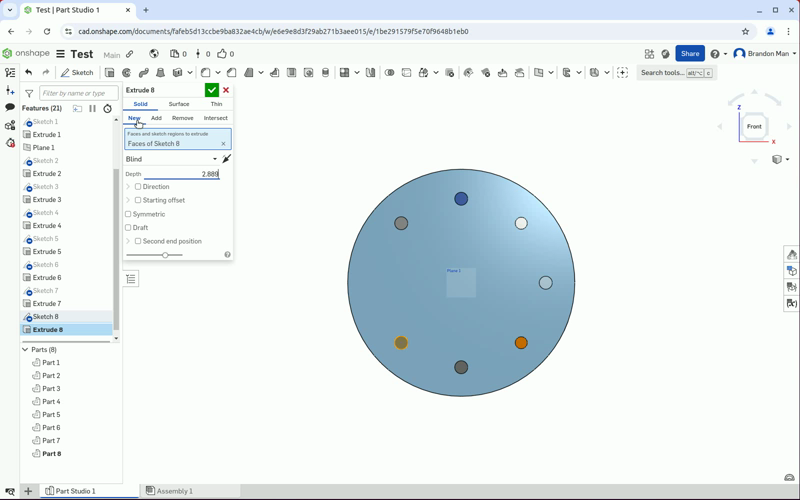
key(enter)
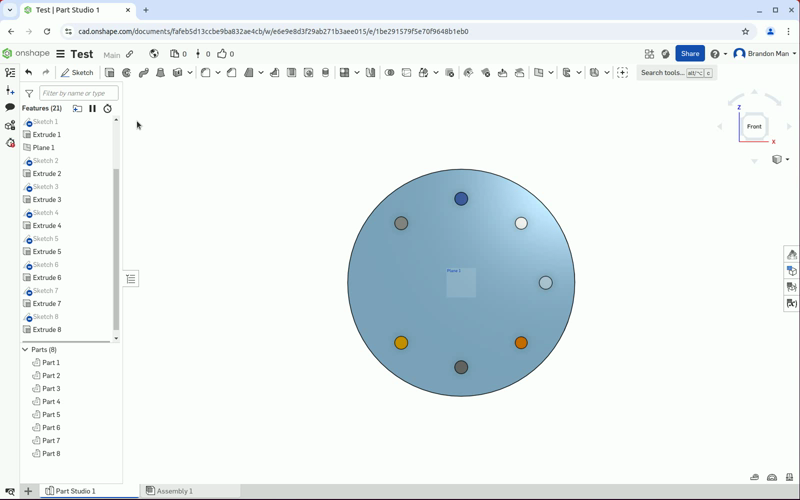
key(shift+h)
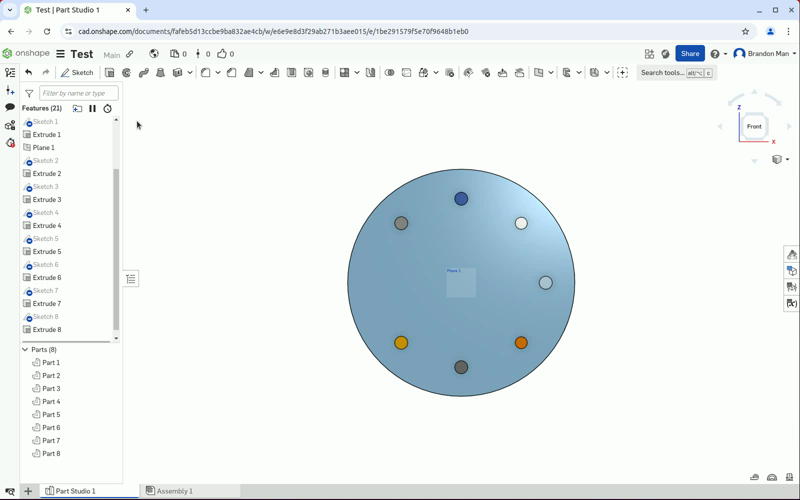
key(shift+h)
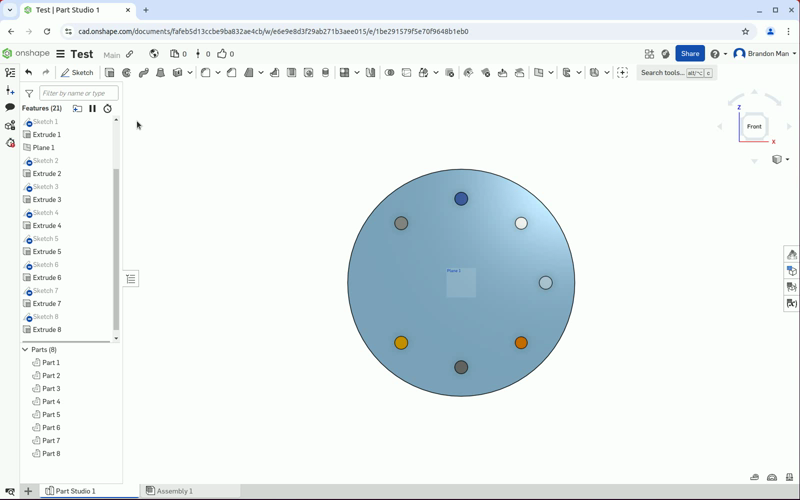
mouse_move(69, 124)
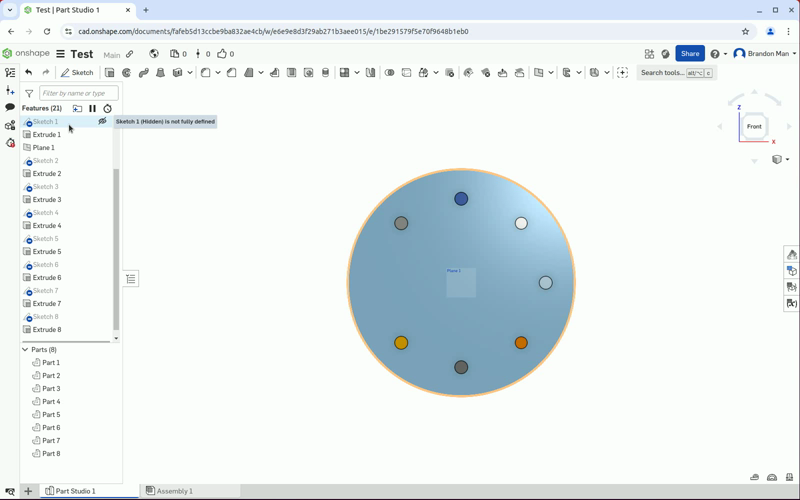
click(69, 124)
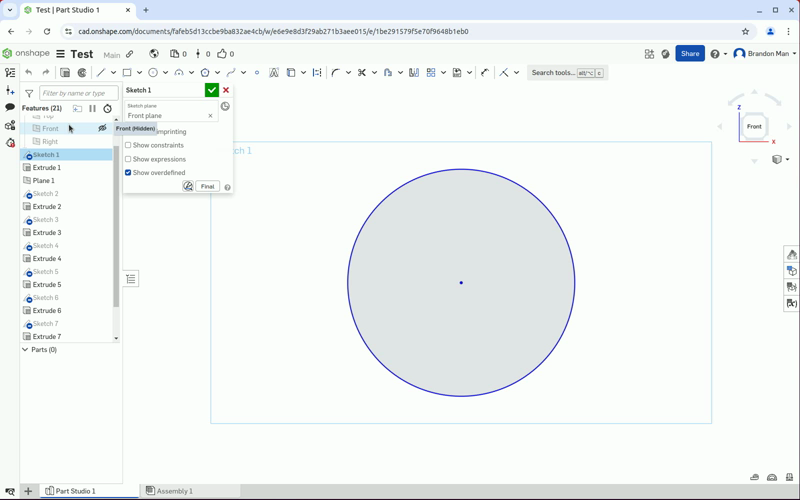
mouse_move(229, 92)
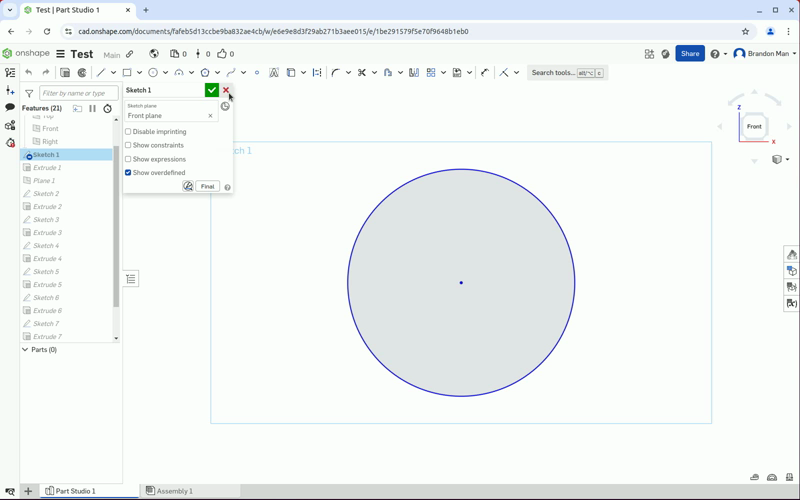
click(229, 92)
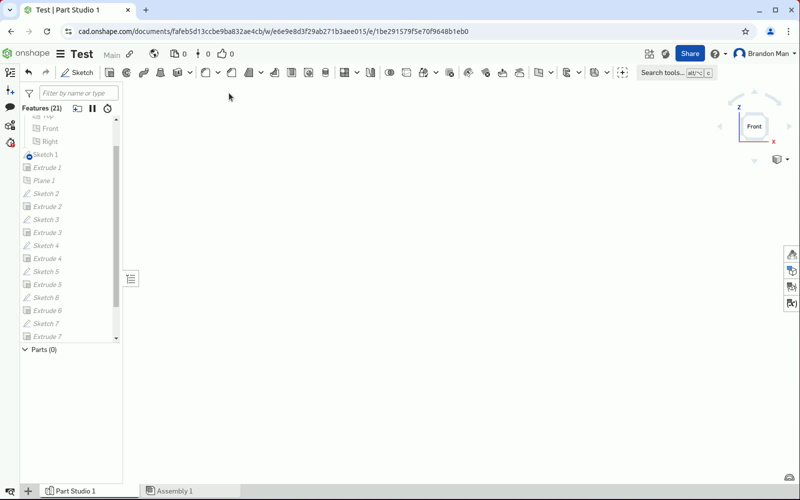
key(shift+s)
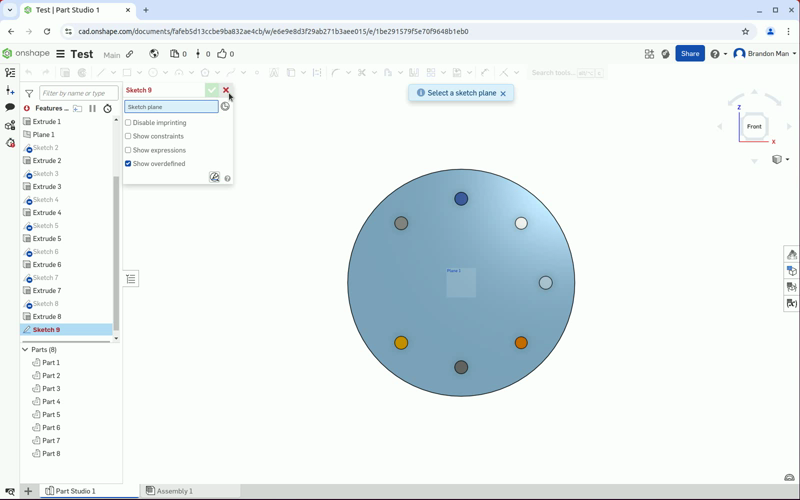
mouse_move(69, 137)
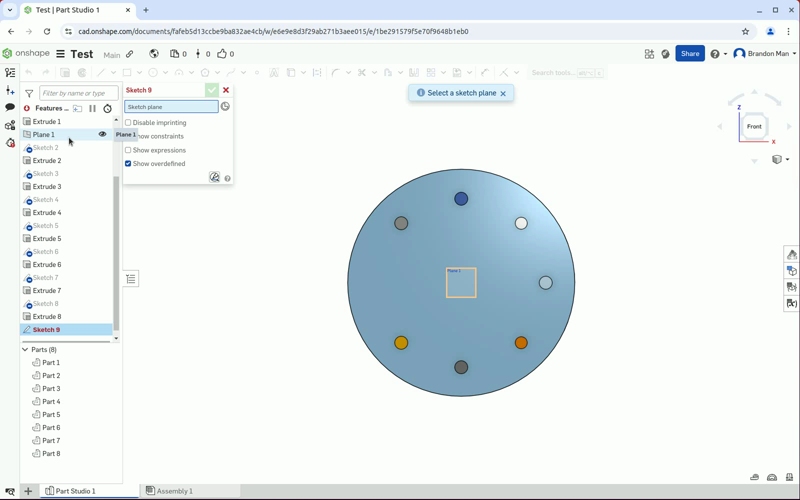
click(69, 137)
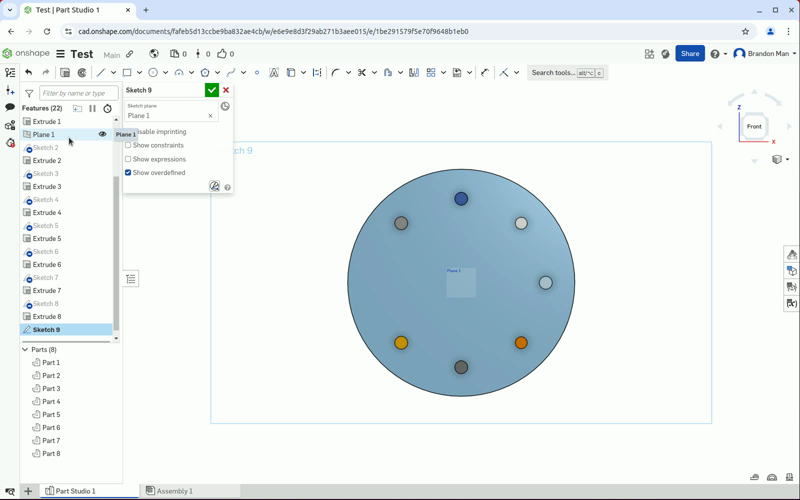
mouse_move(73, 352)
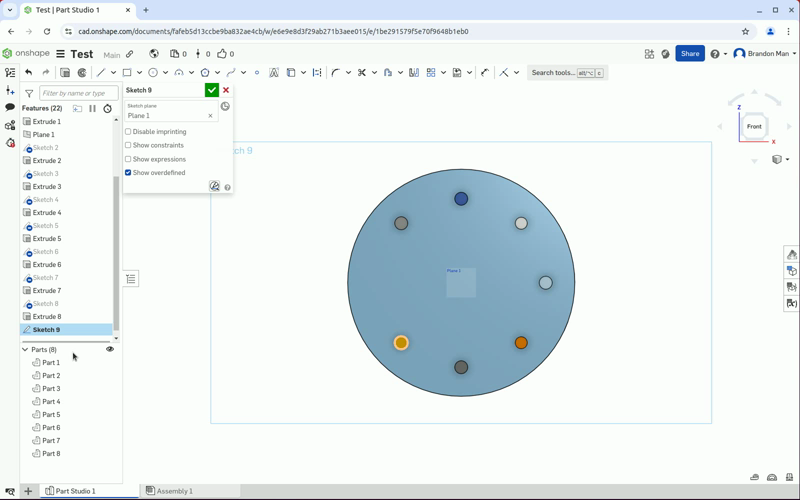
key(y)
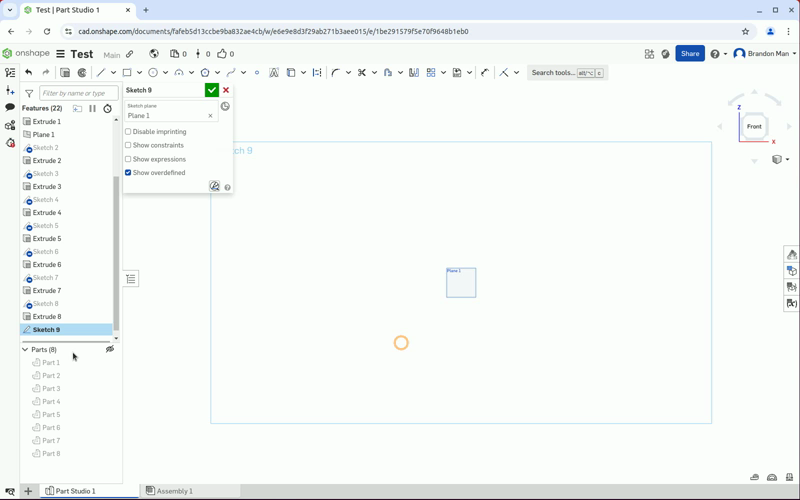
key(c)
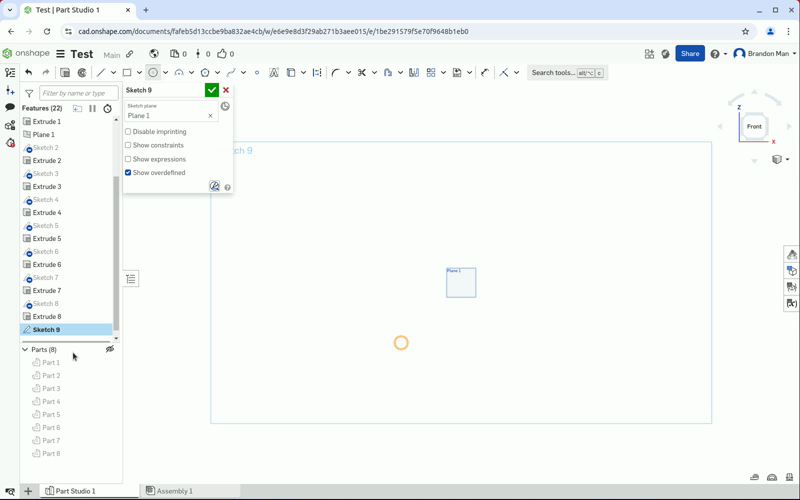
key_down(shift)
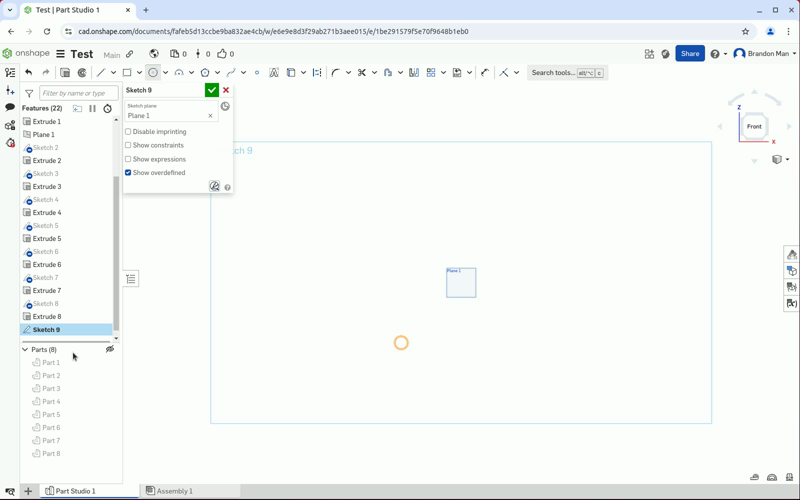
mouse_move(376, 282)
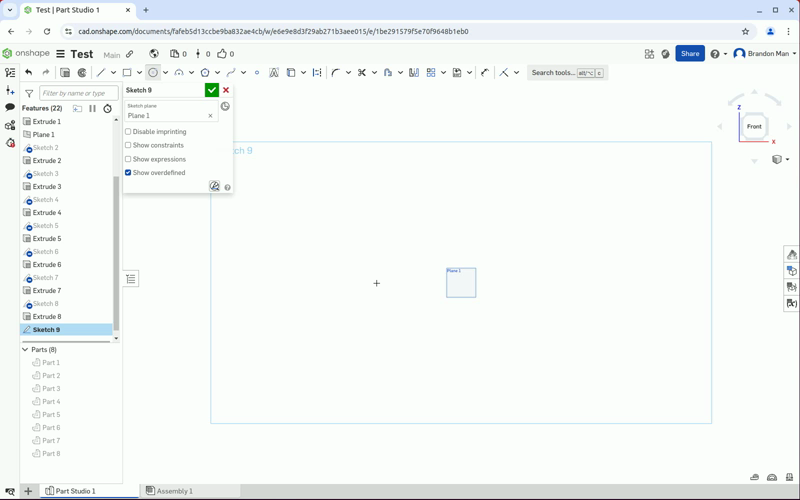
click(376, 282)
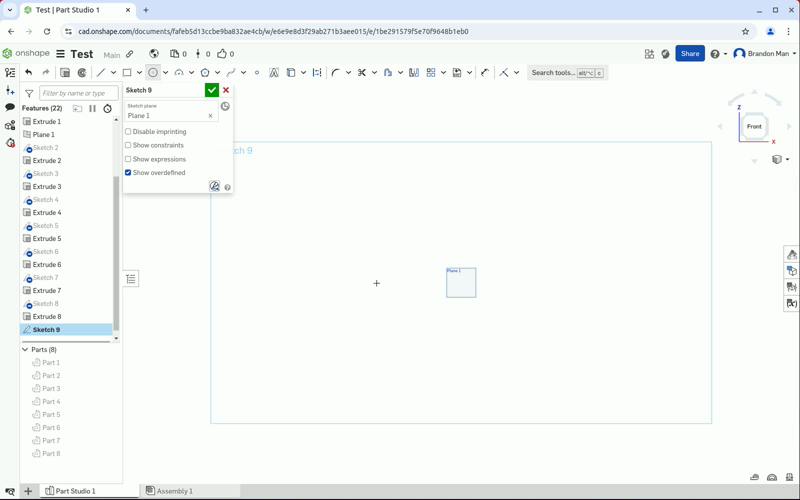
key_up(shift)
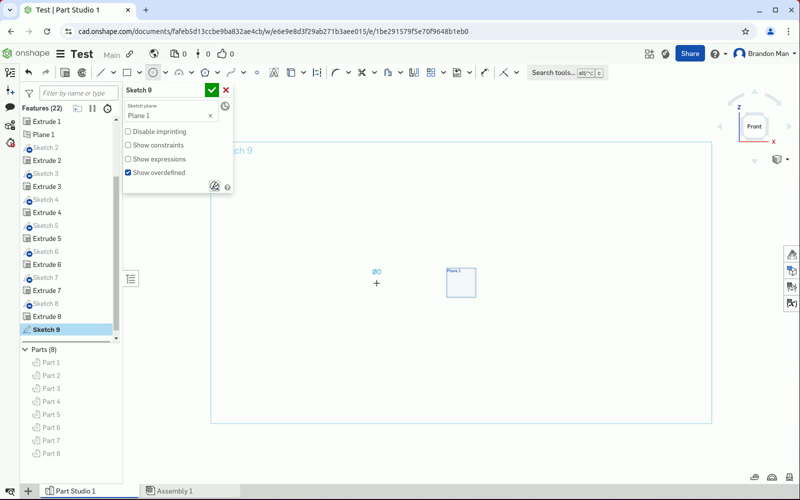
mouse_move(383, 282)
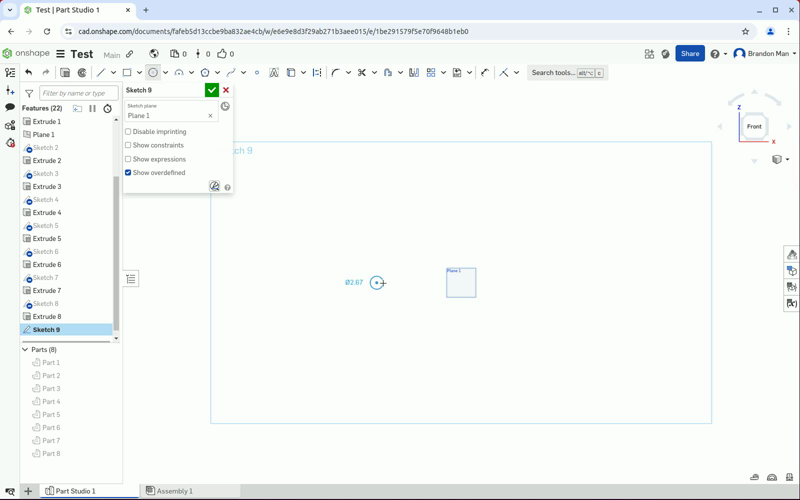
click(383, 282)
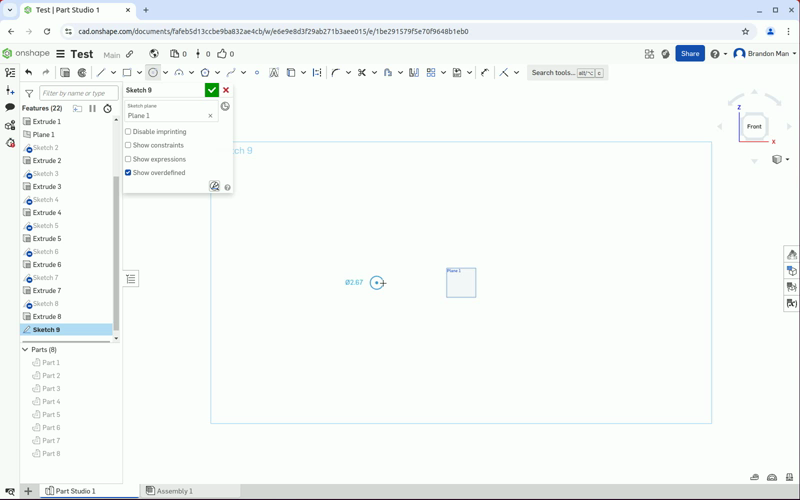
key(esc)
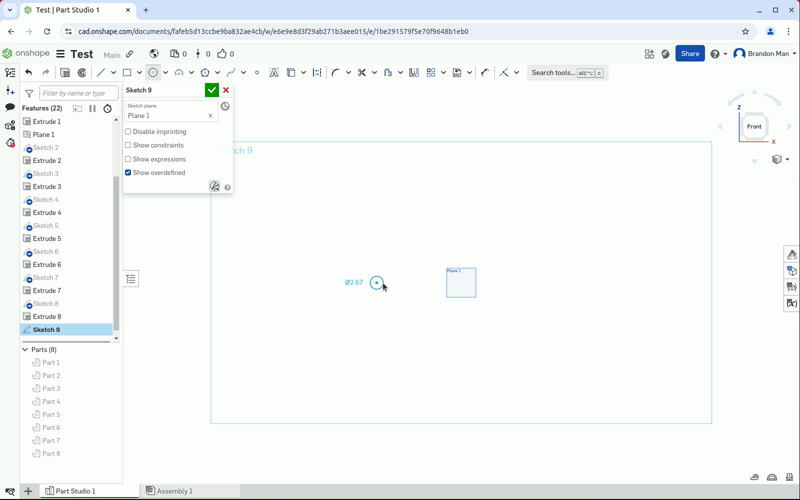
mouse_move(377, 277)
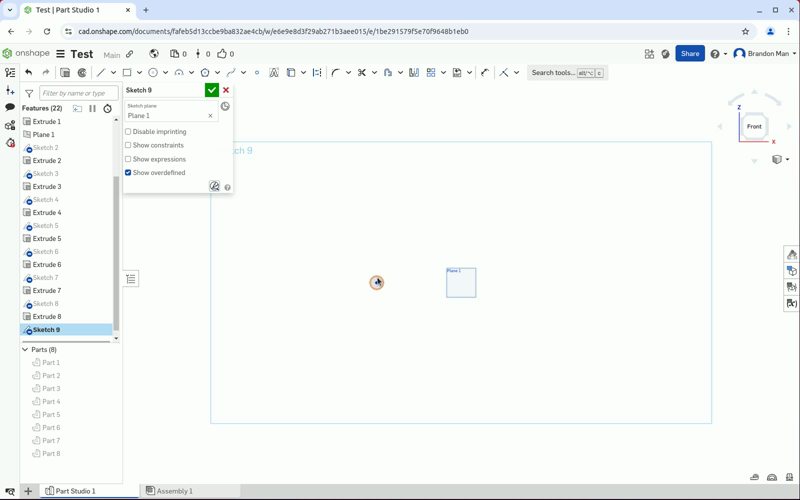
scroll(6)
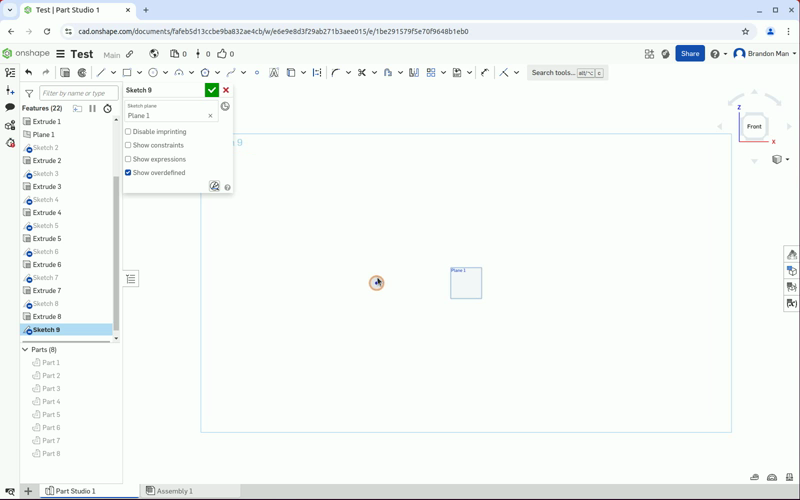
scroll(6)
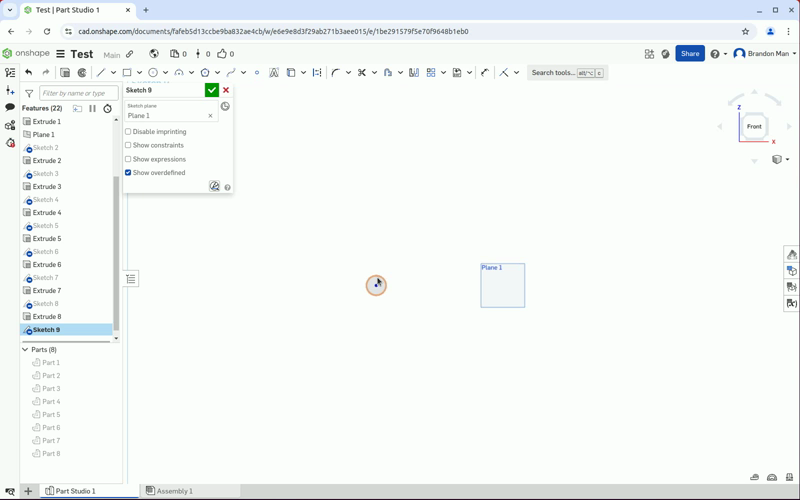
scroll(6)
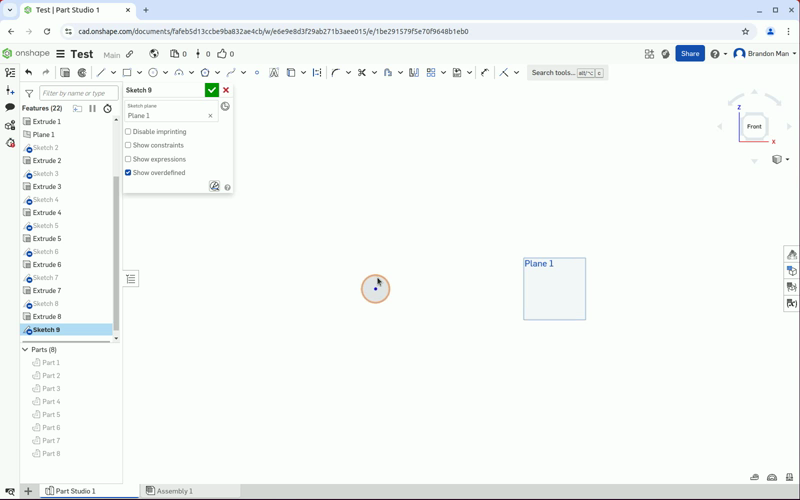
scroll(6)
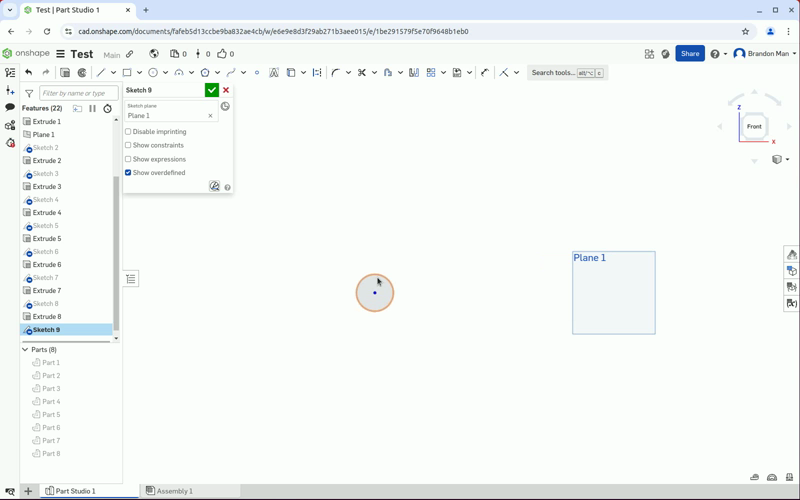
scroll(6)
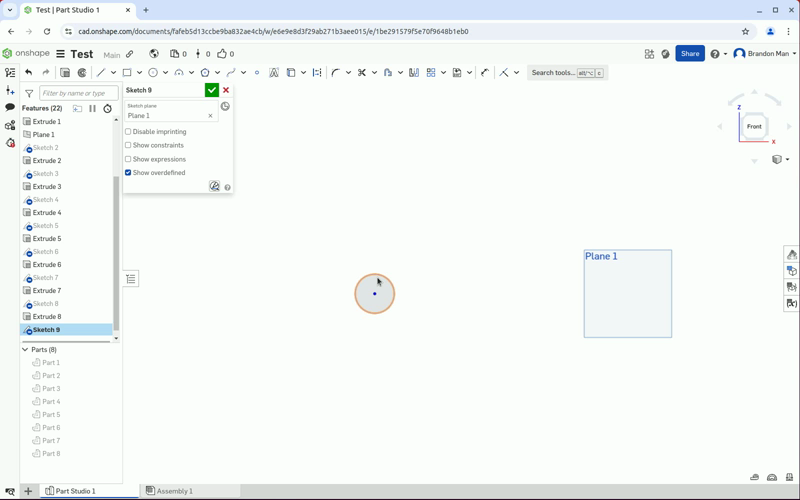
scroll(6)
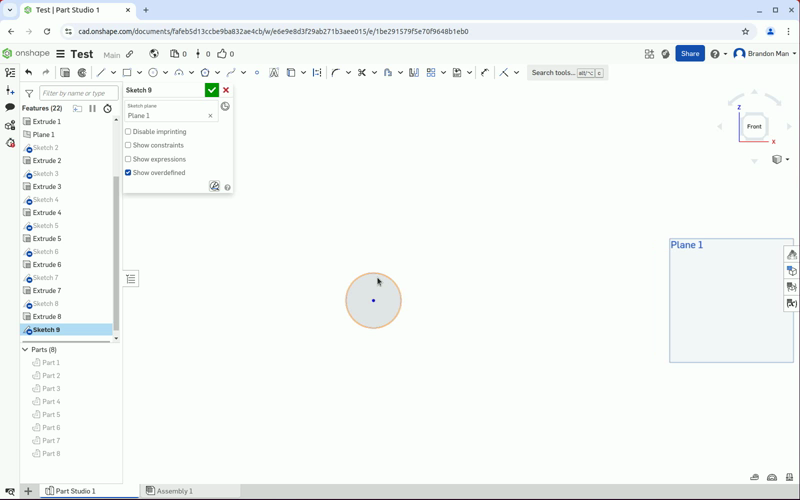
scroll(6)
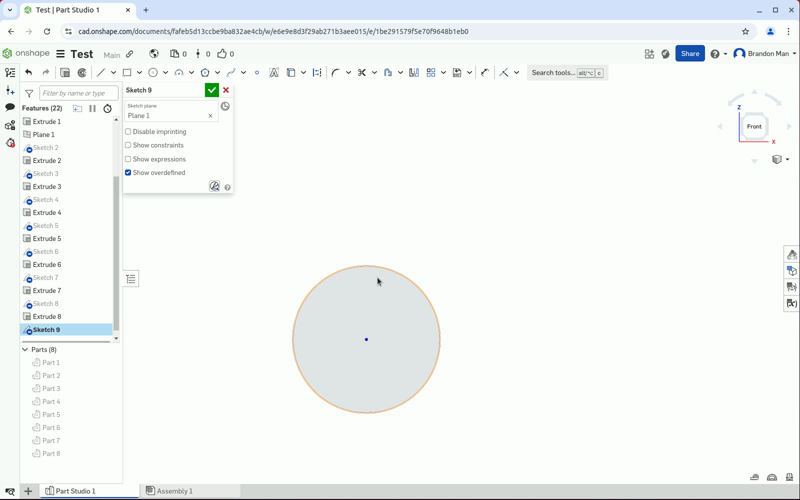
click(377, 277)
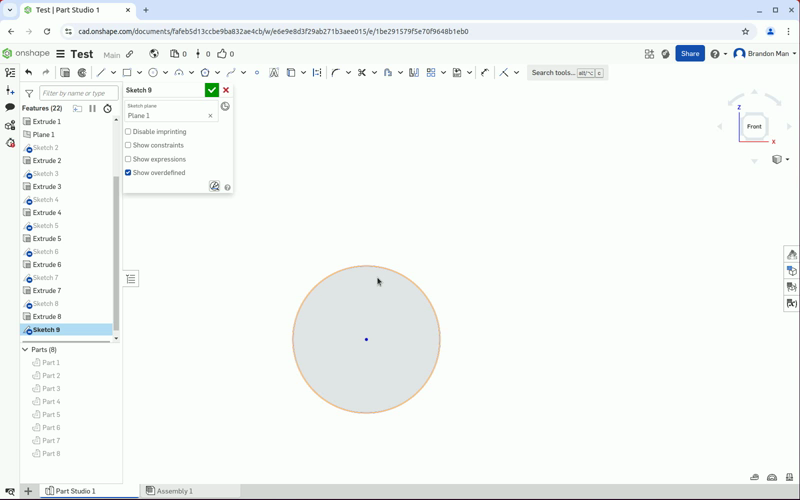
scroll(-6)
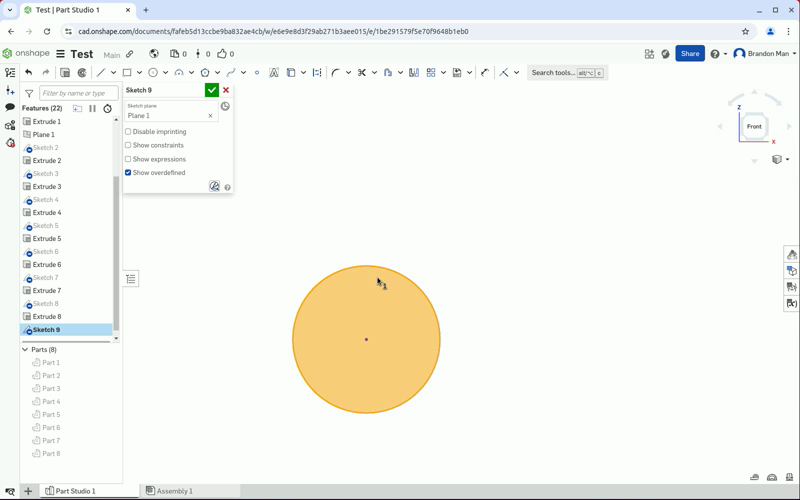
scroll(-6)
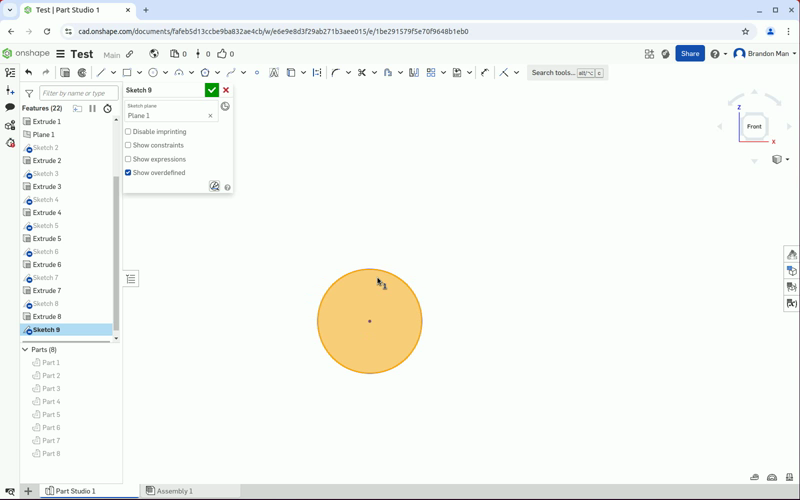
scroll(-6)
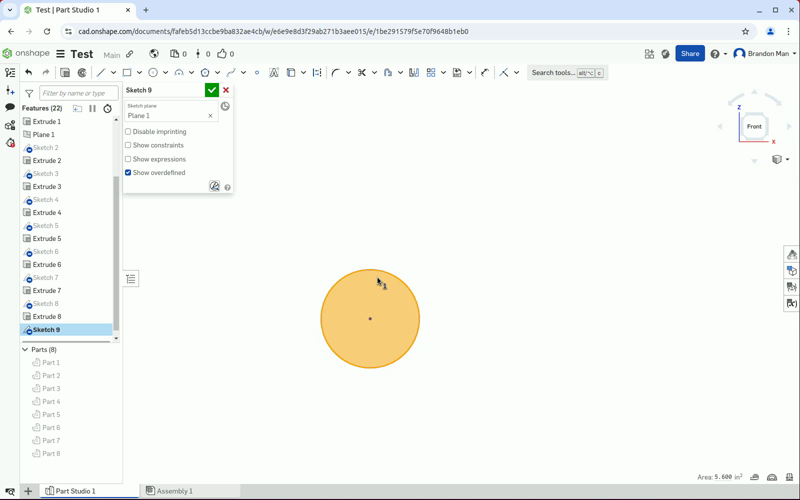
scroll(-6)
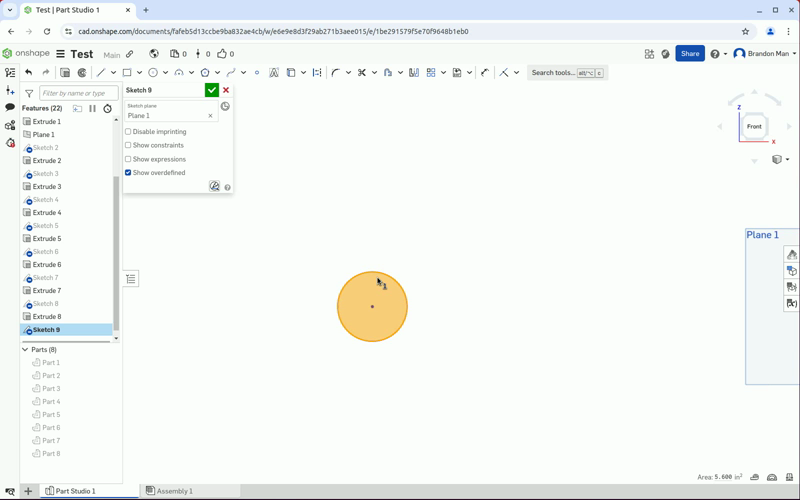
scroll(-6)
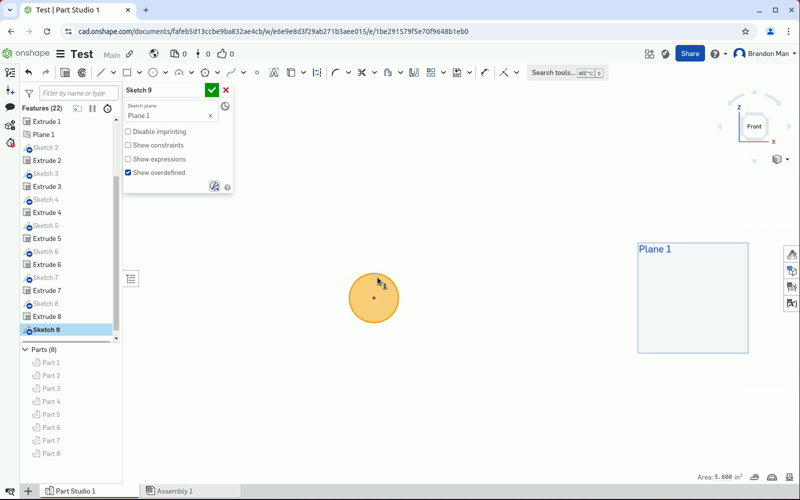
scroll(-6)
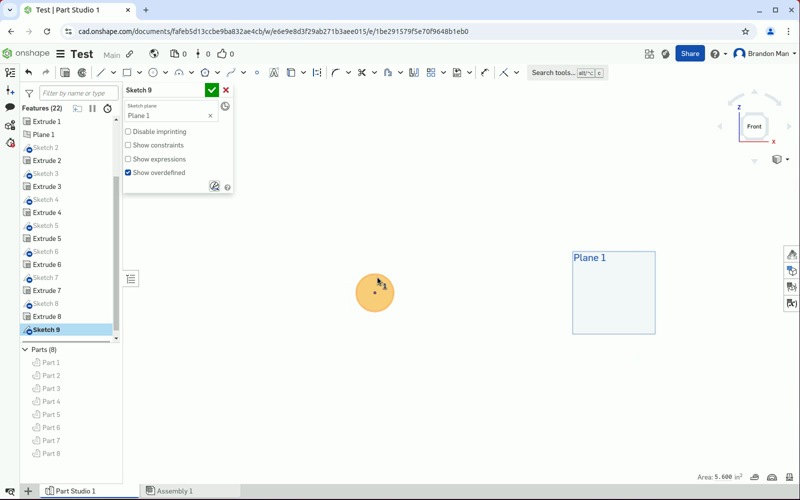
scroll(-6)
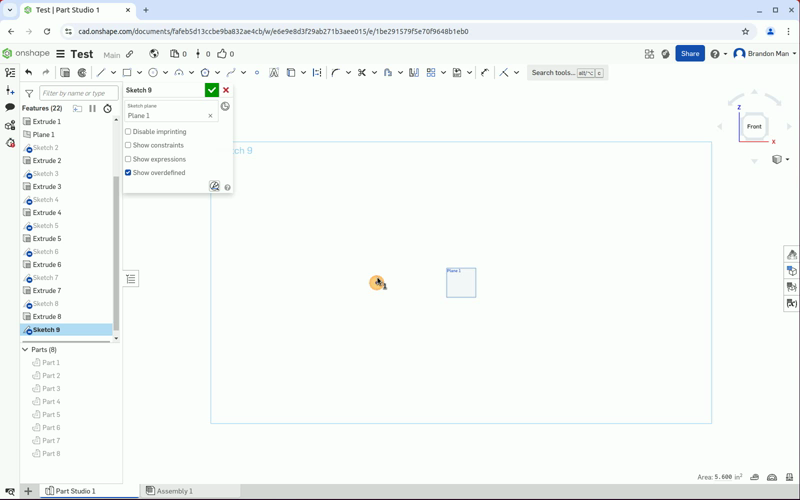
mouse_move(73, 352)
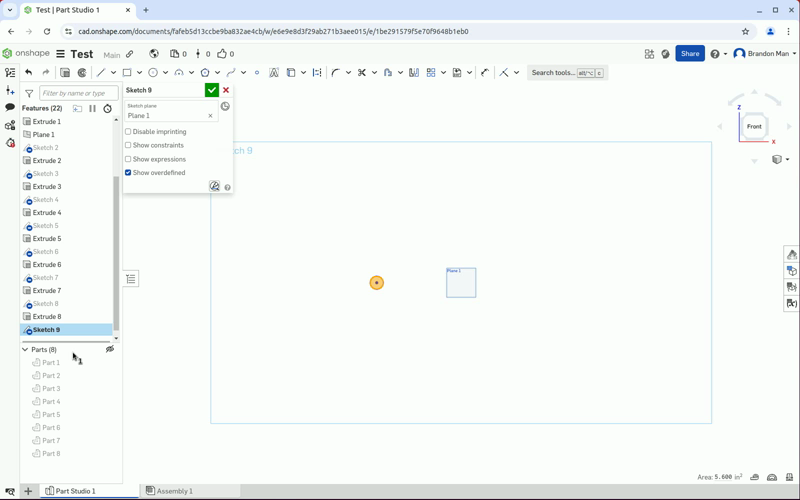
key(shift+y)
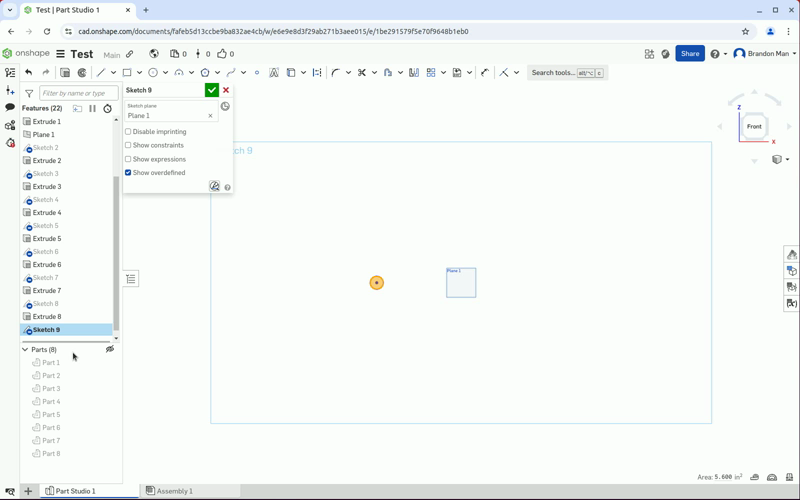
key(shift+e)
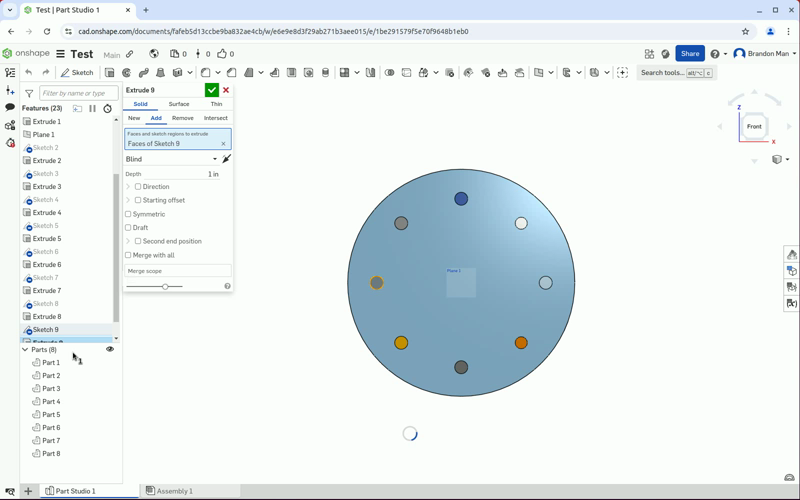
mouse_move(143, 106)
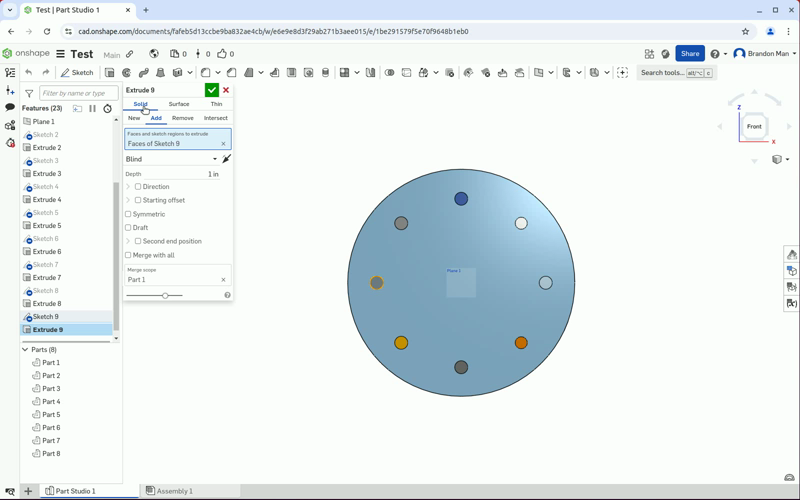
click(143, 106)
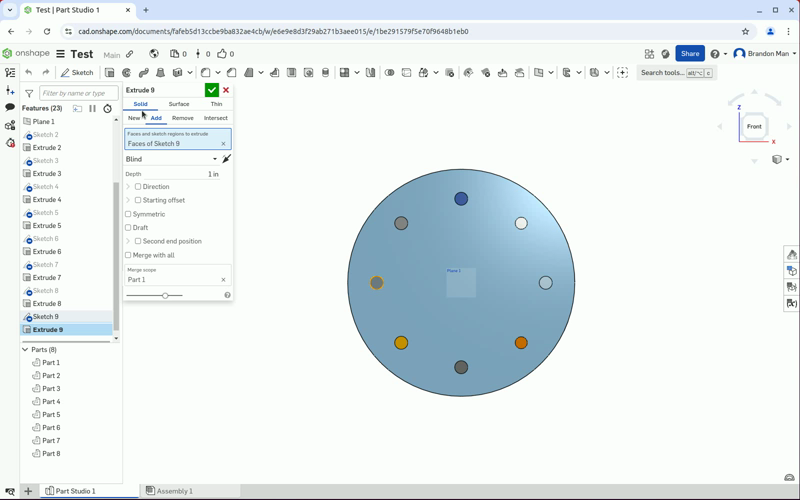
mouse_move(137, 120)
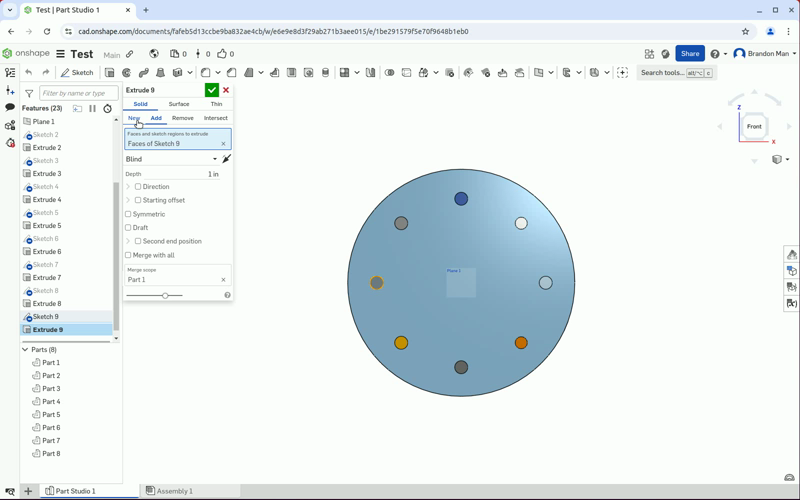
click(137, 120)
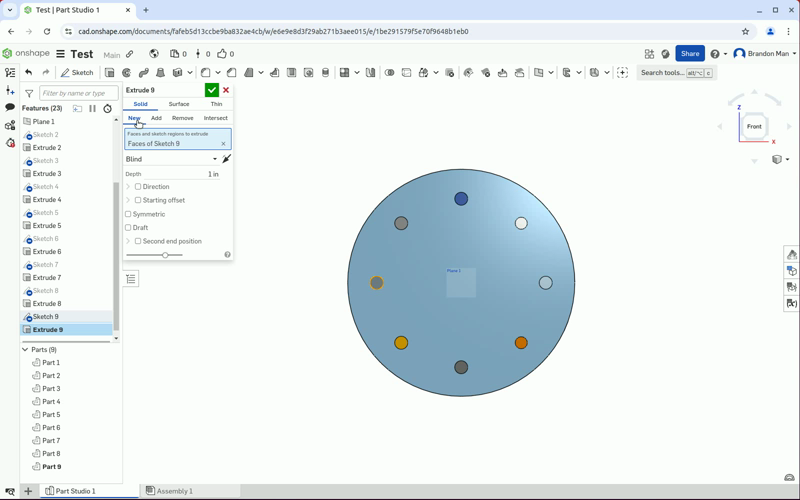
key(tab, 4)
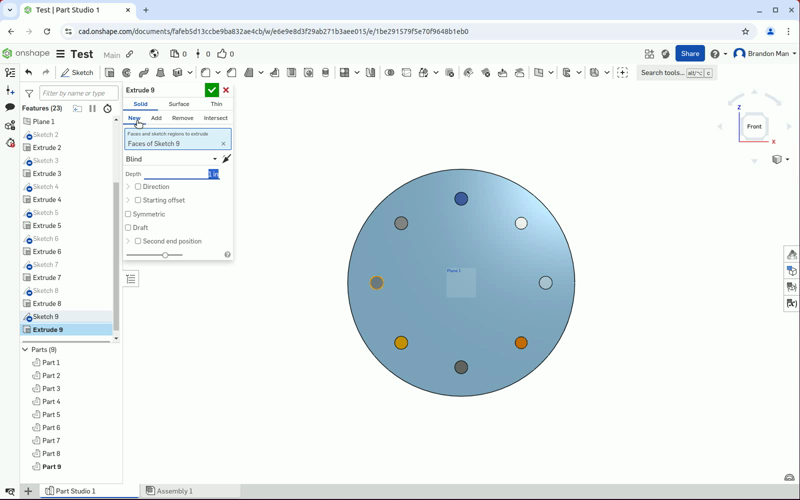
text(2.889)
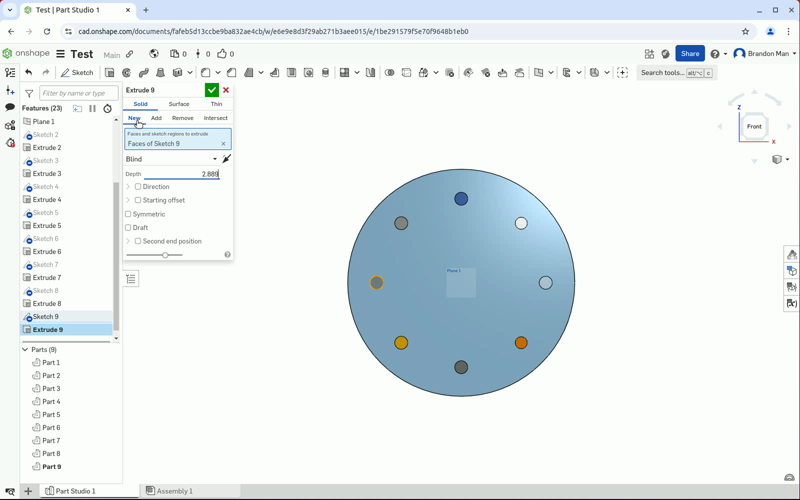
key(enter)
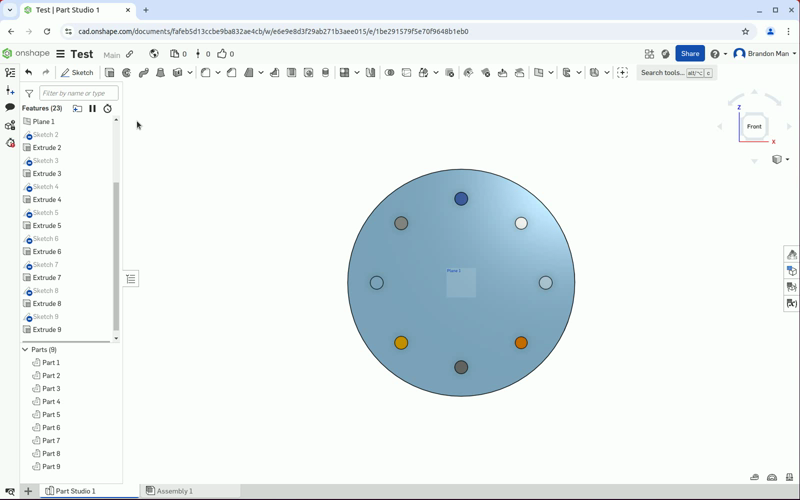
key(shift+h)
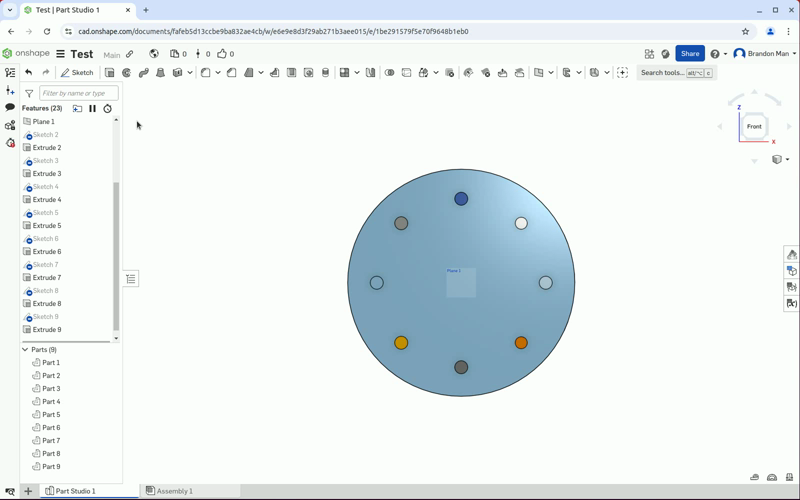
key(shift+h)
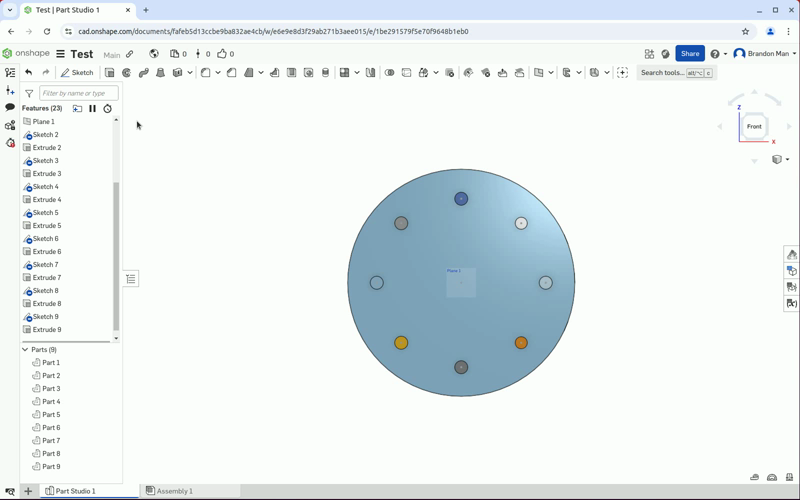
key(shift+7)
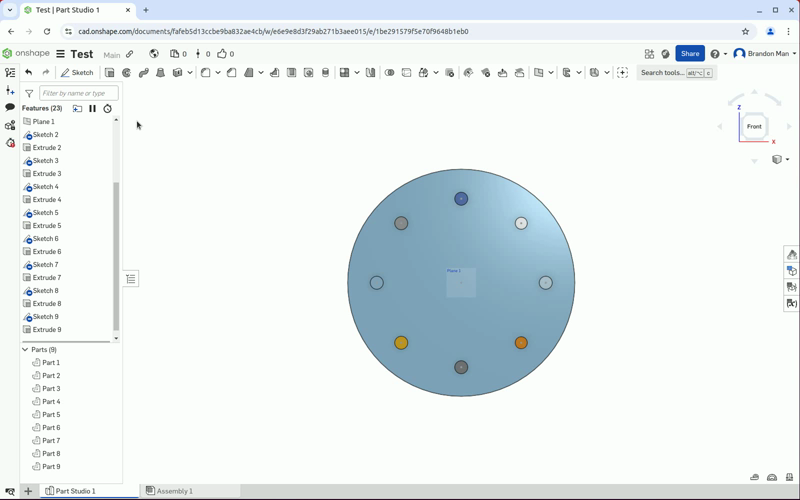
key(left, 2)
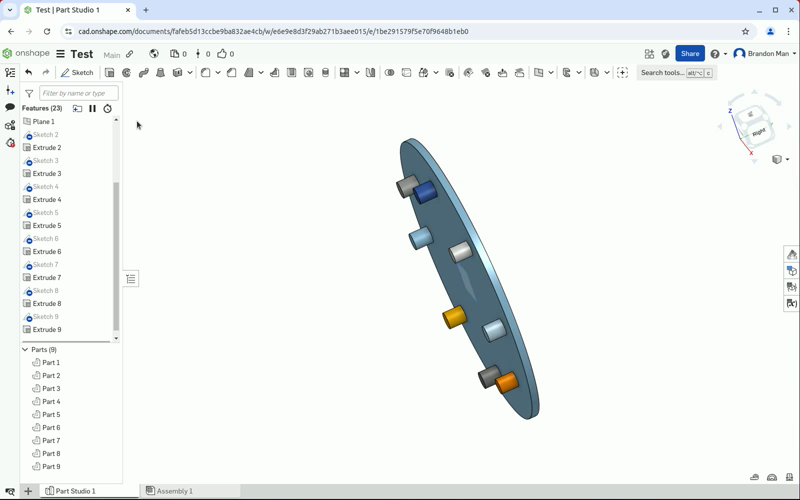
key(down, 2)
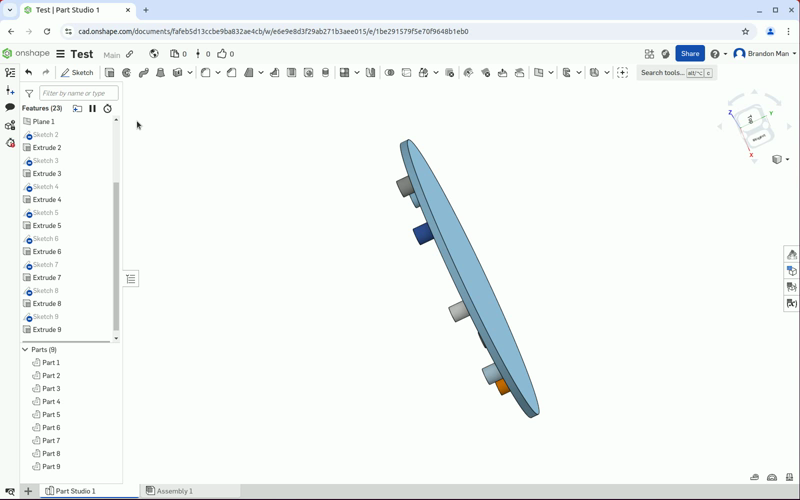
key(up, 2)
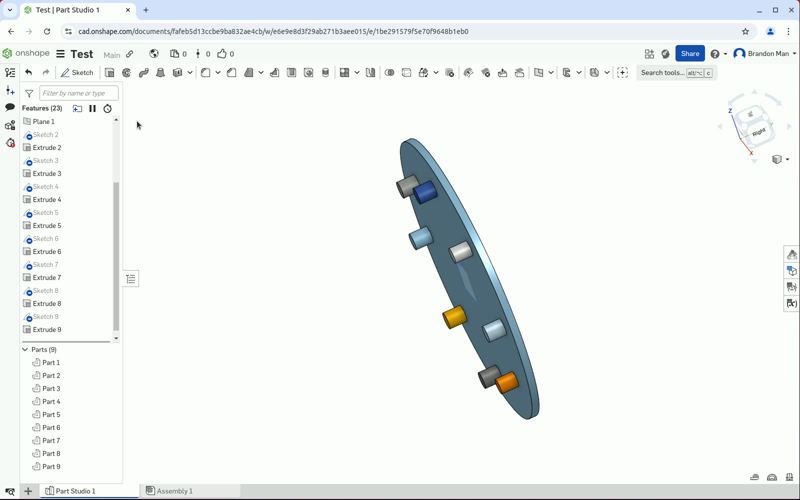
key(right, 2)
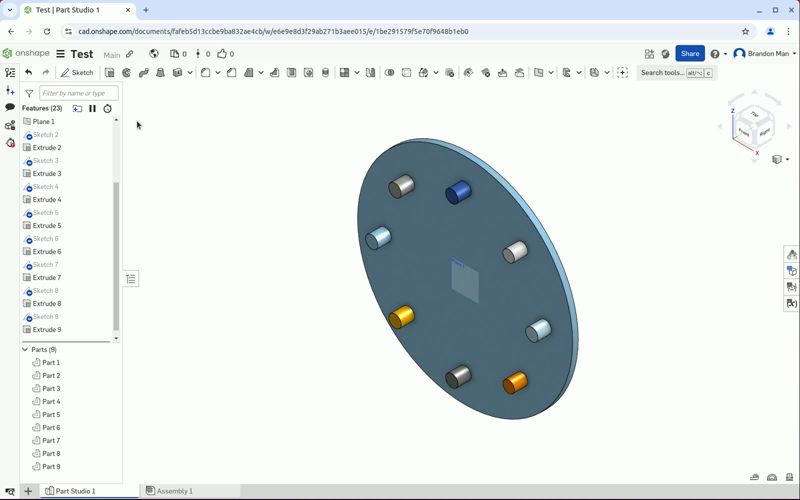
mouse_move(69, 98)
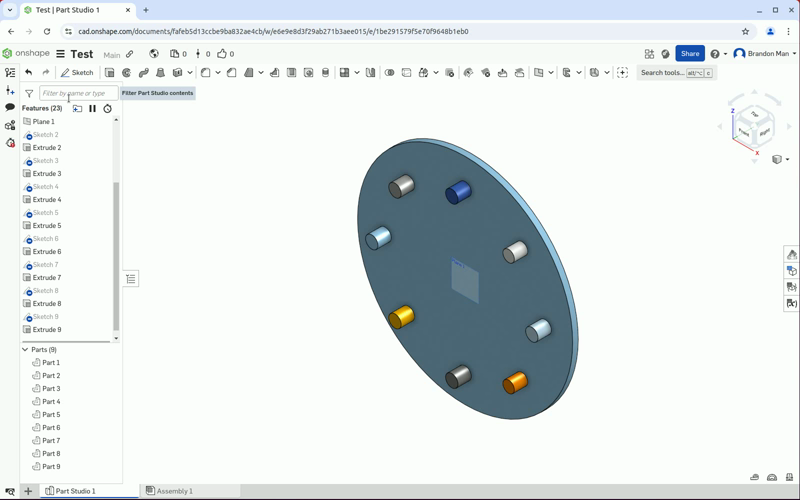
click(69, 98)